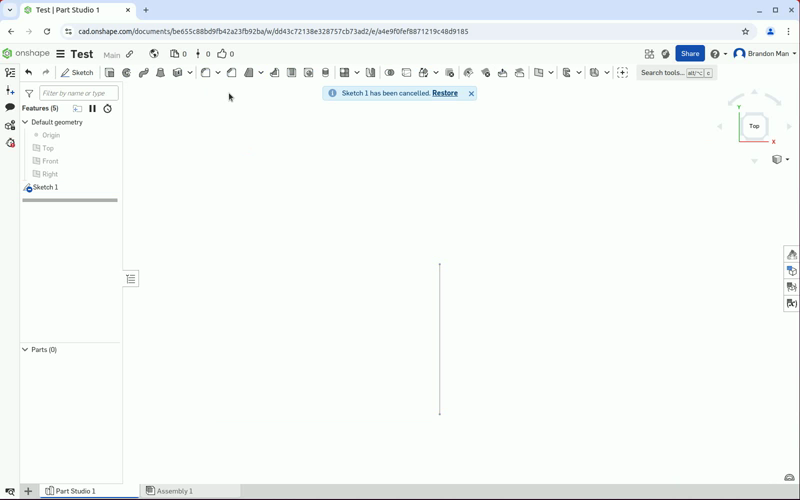
key(shift+h)
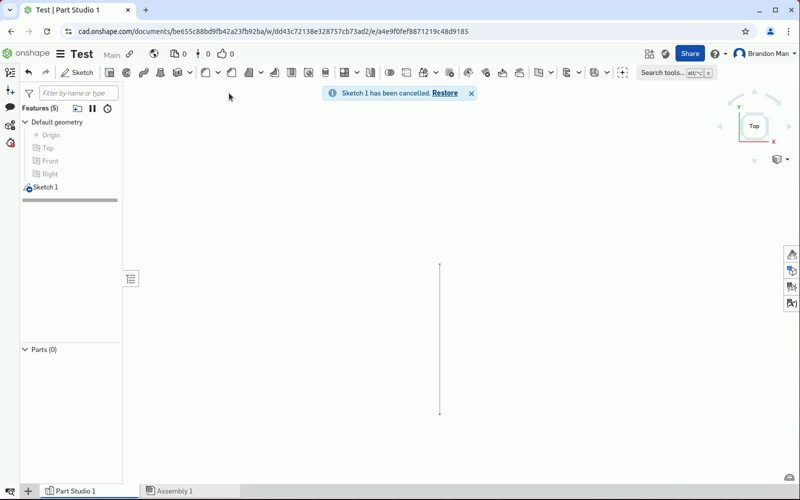
key(shift+s)
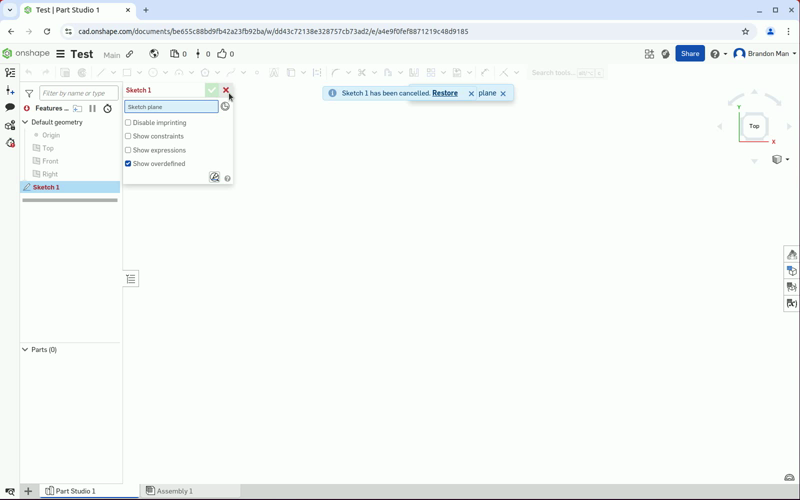
mouse_move(73, 150)
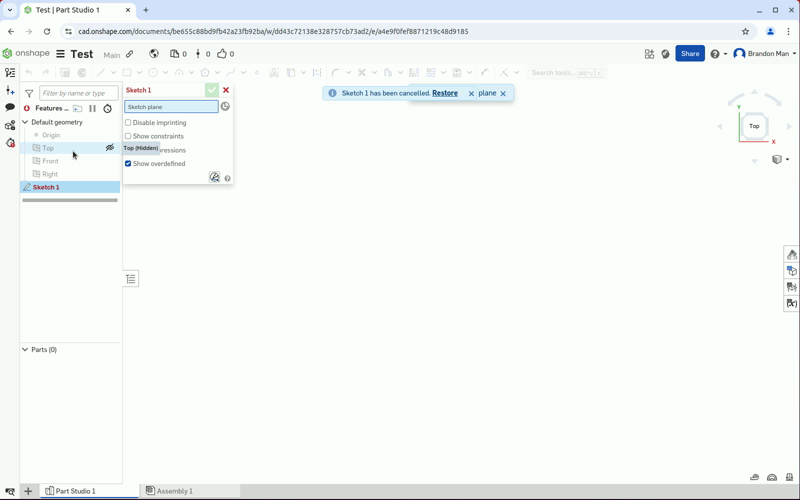
click(73, 150)
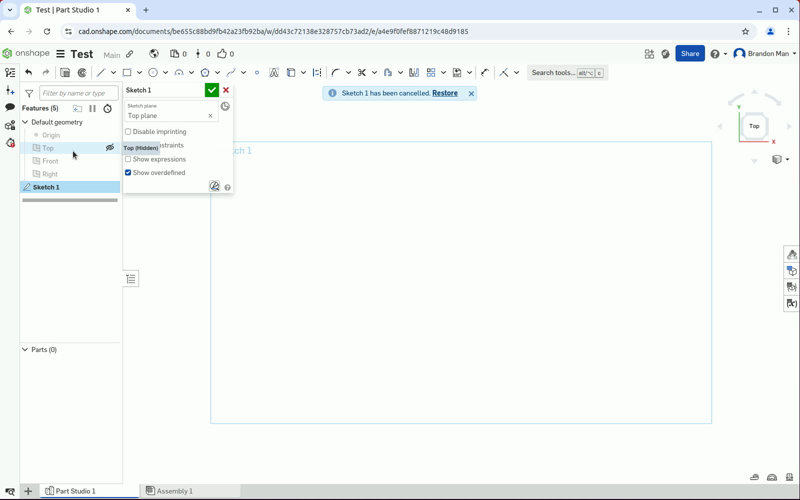
mouse_move(73, 352)
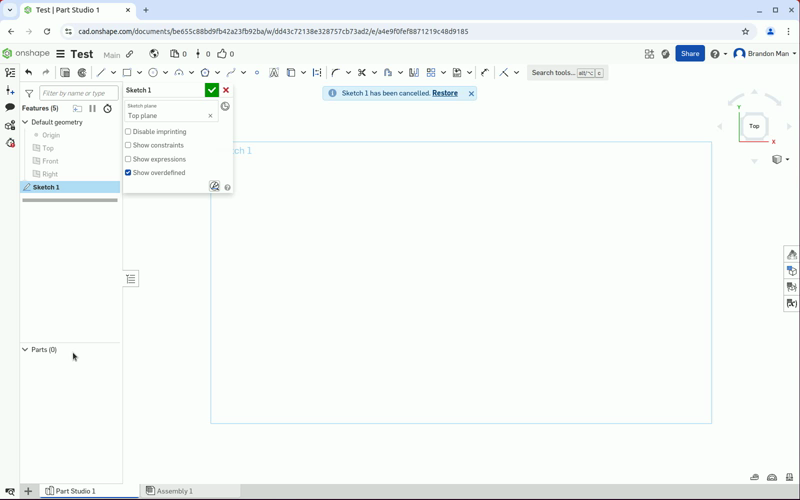
key(y)
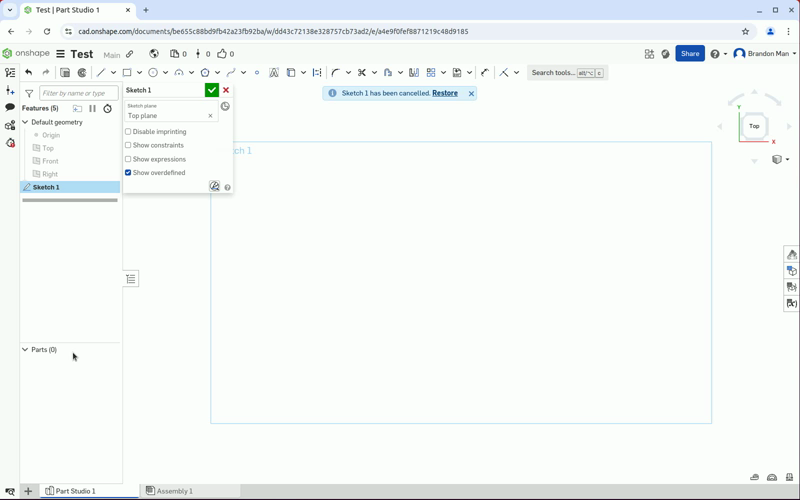
key(c)
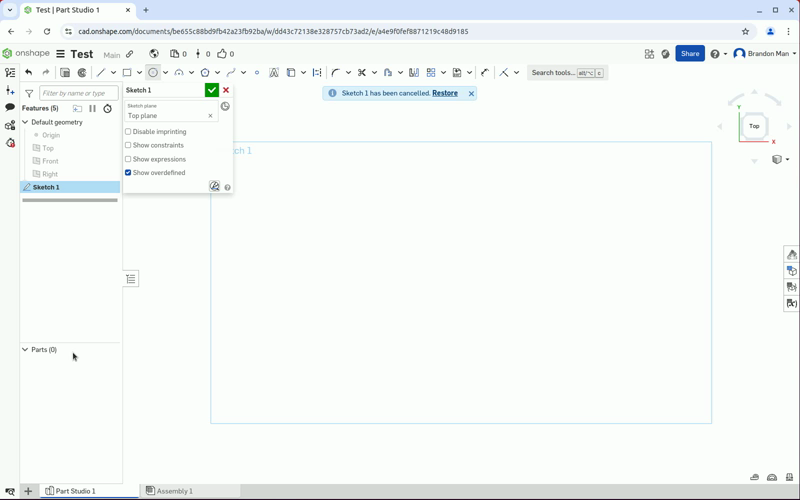
key_down(shift)
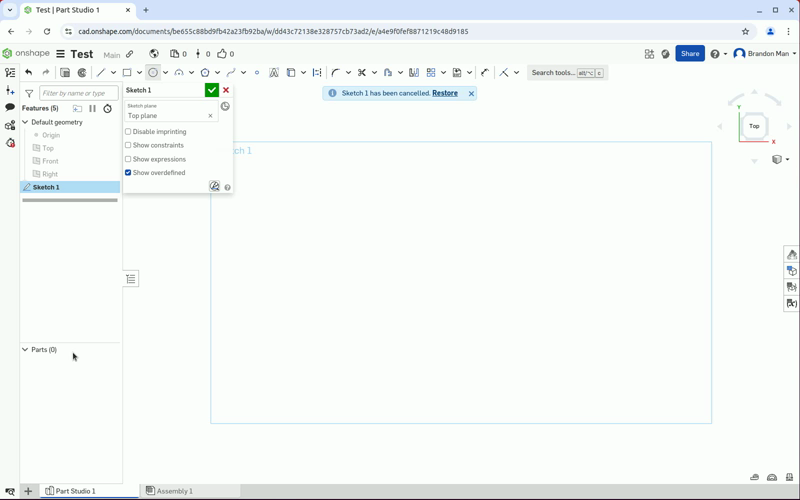
mouse_move(460, 282)
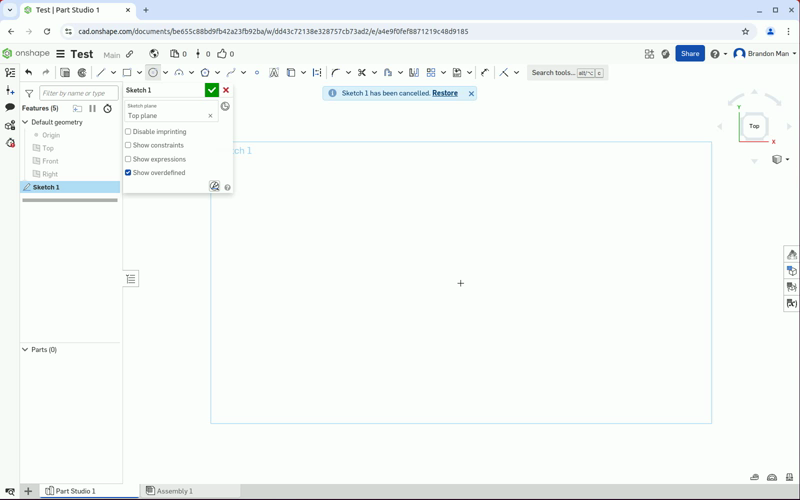
click(460, 282)
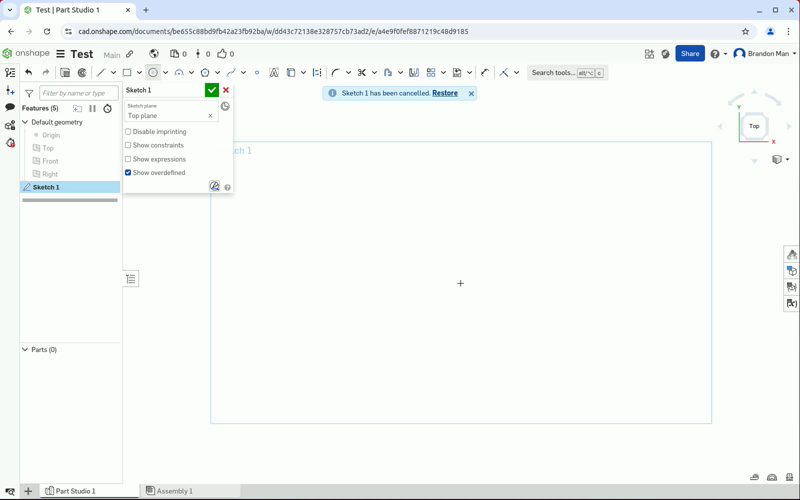
key_up(shift)
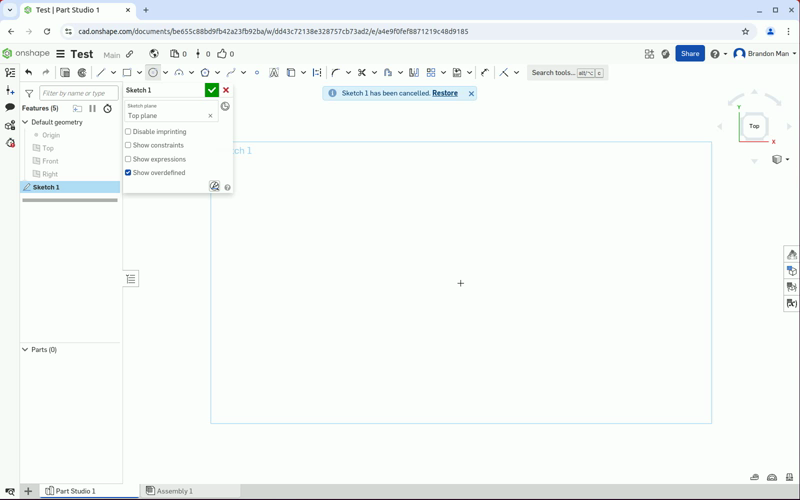
mouse_move(461, 282)
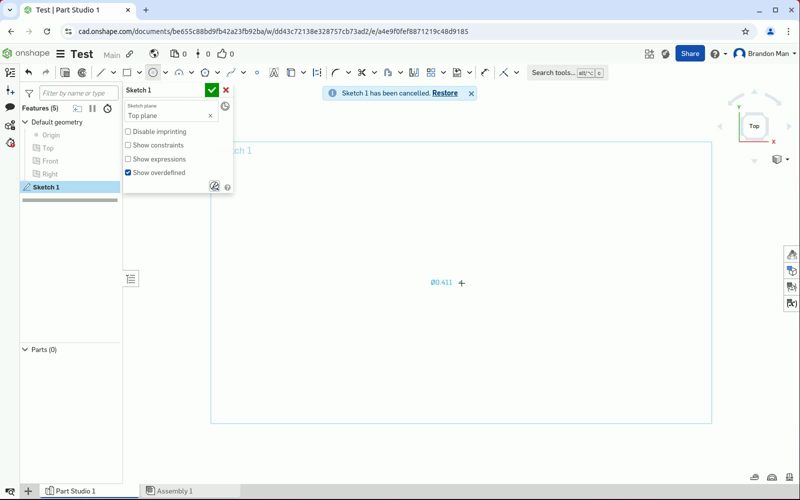
scroll(6)
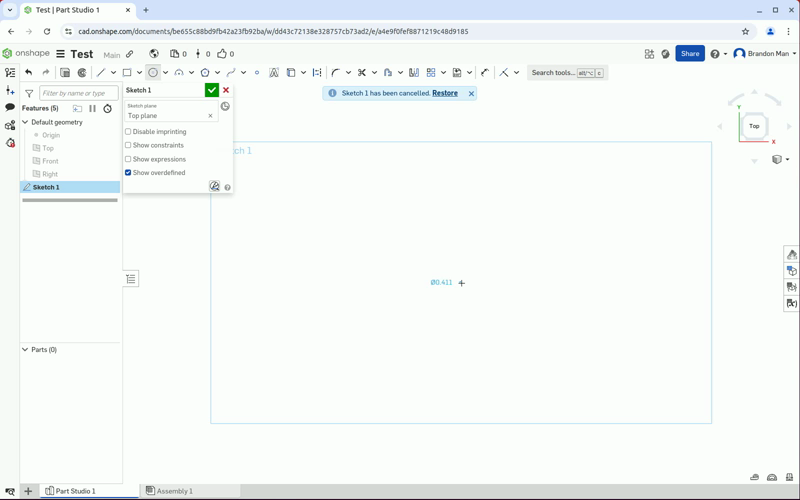
scroll(6)
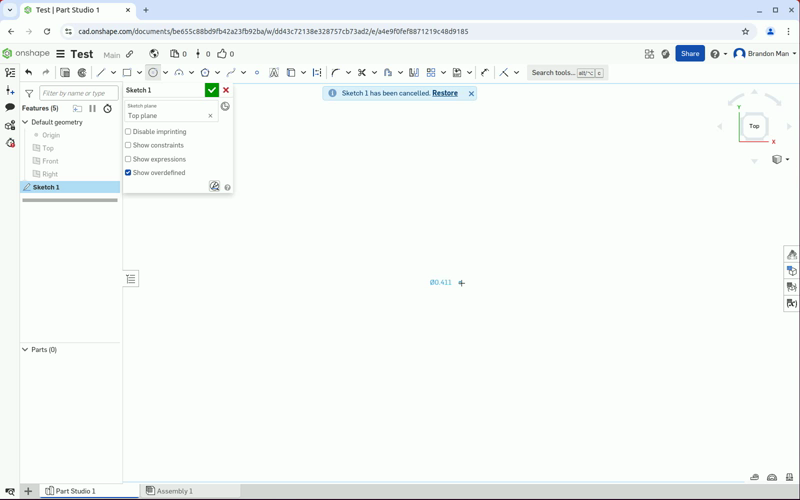
scroll(6)
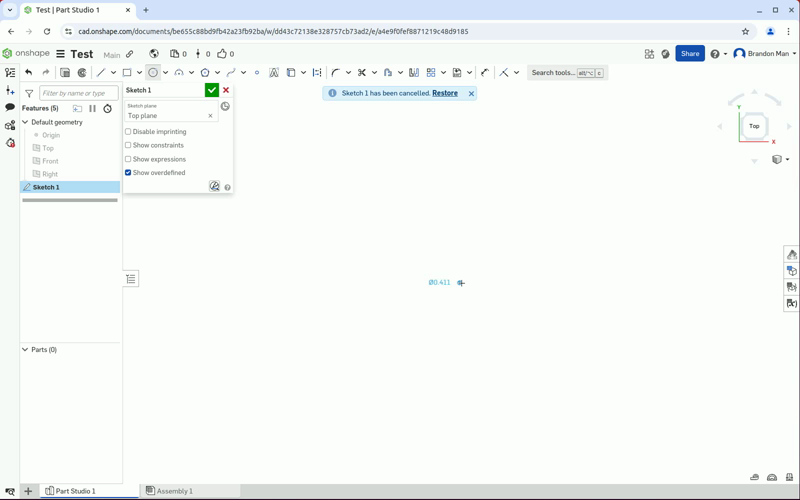
scroll(6)
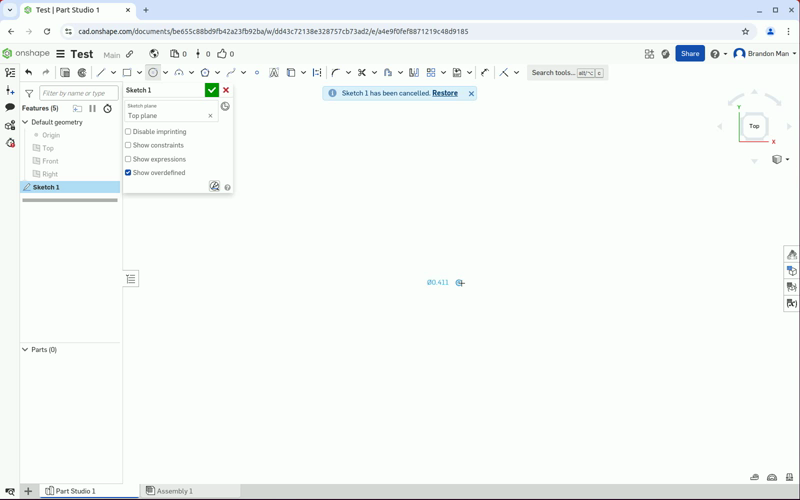
scroll(6)
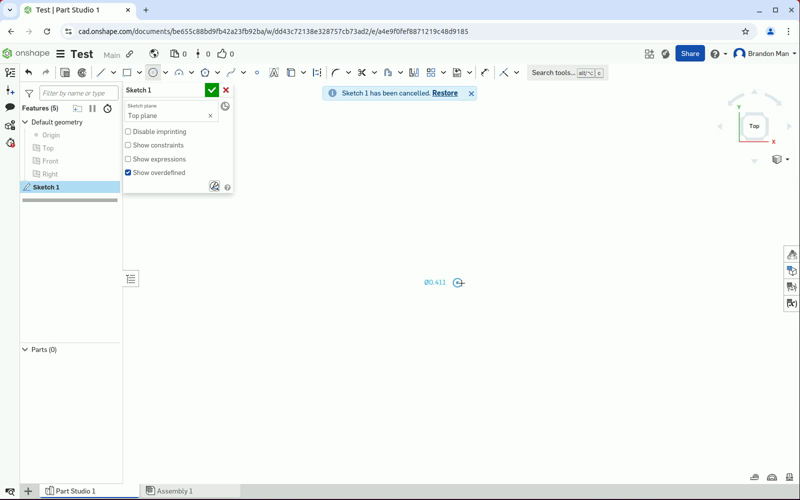
scroll(6)
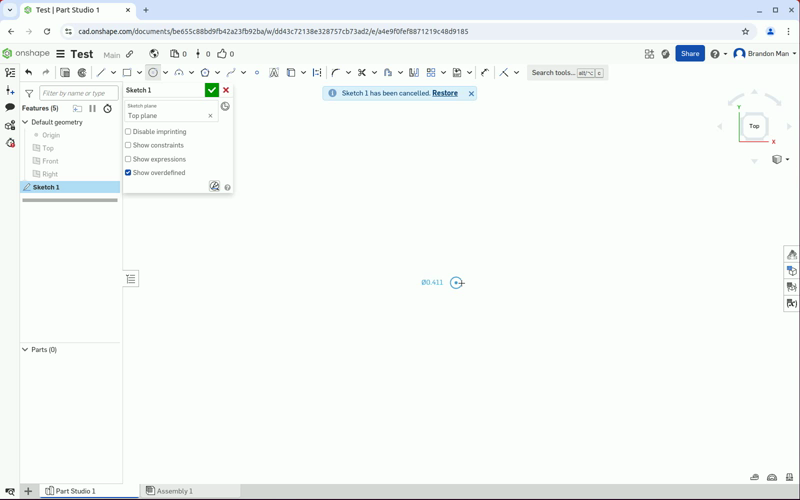
scroll(6)
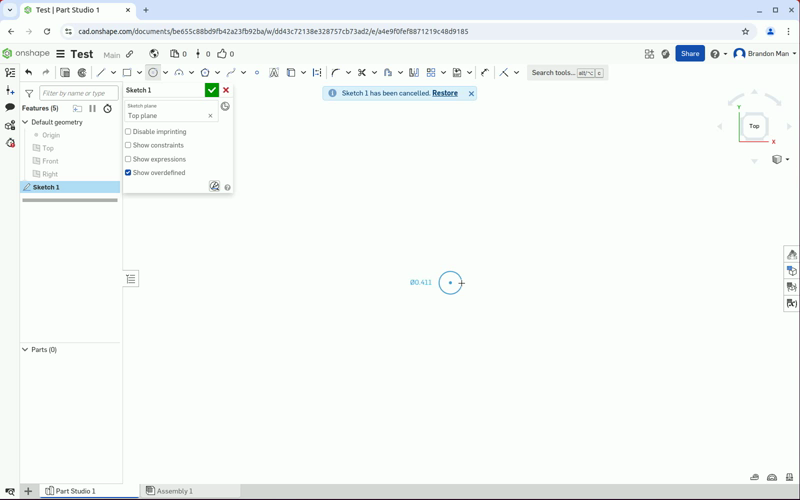
click(461, 282)
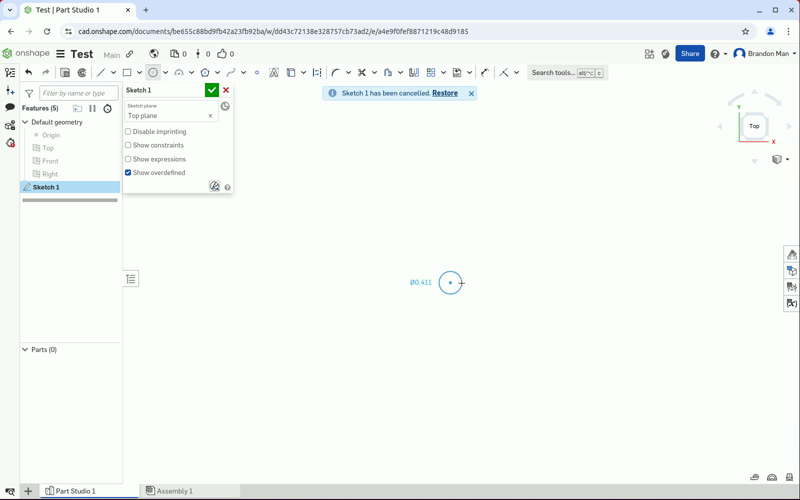
scroll(-6)
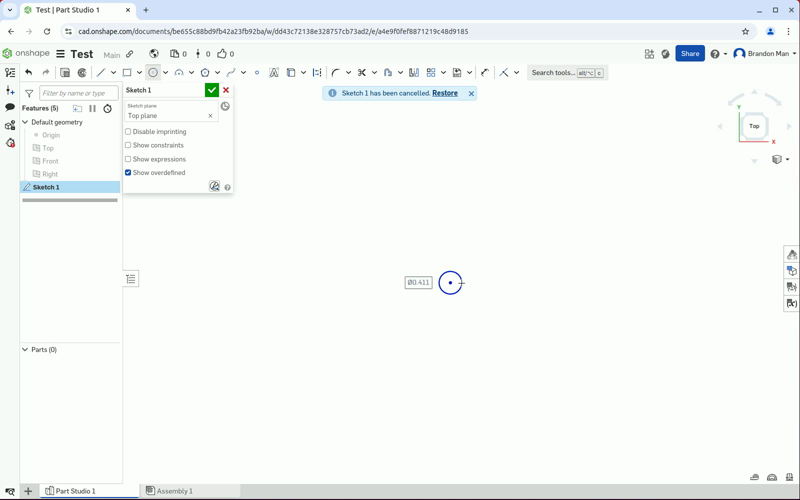
scroll(-6)
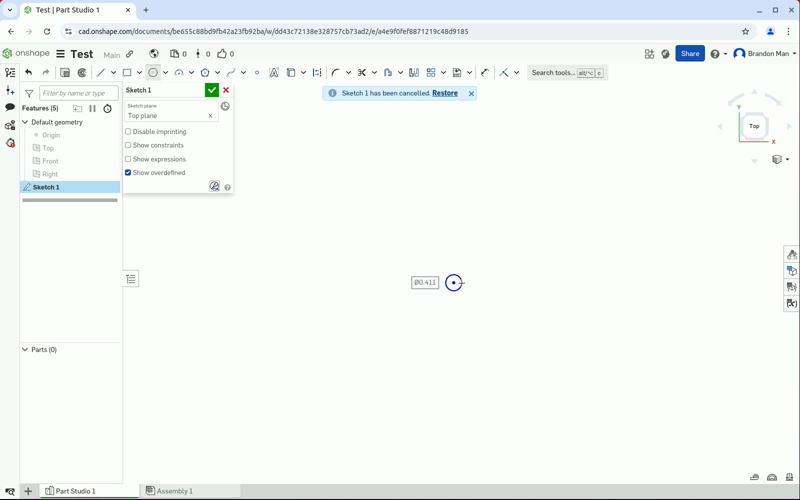
scroll(-6)
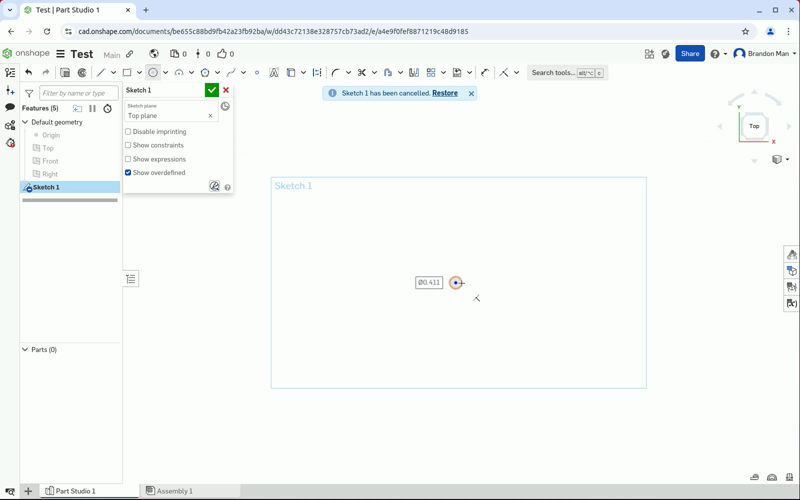
scroll(-6)
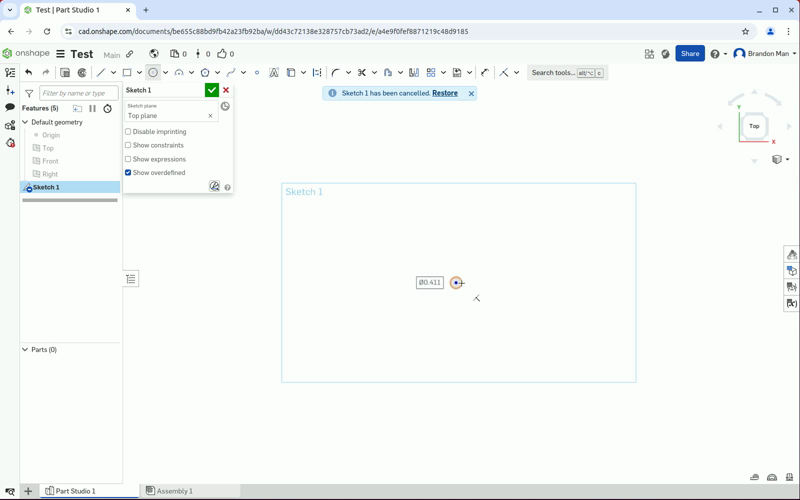
scroll(-6)
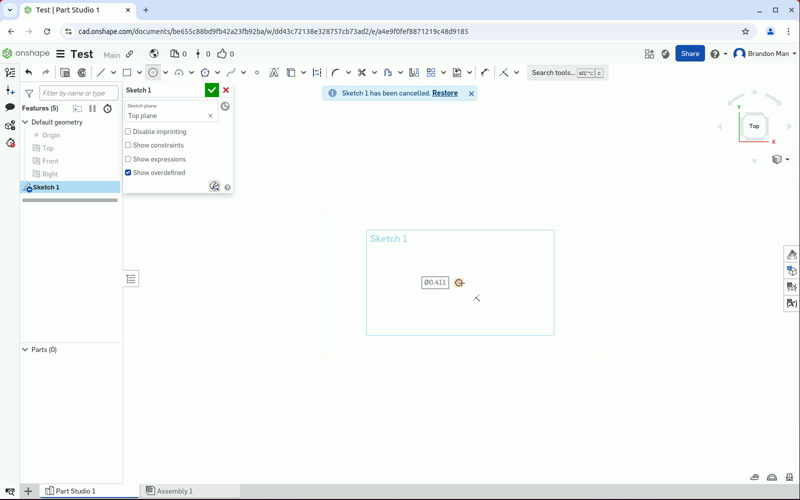
scroll(-6)
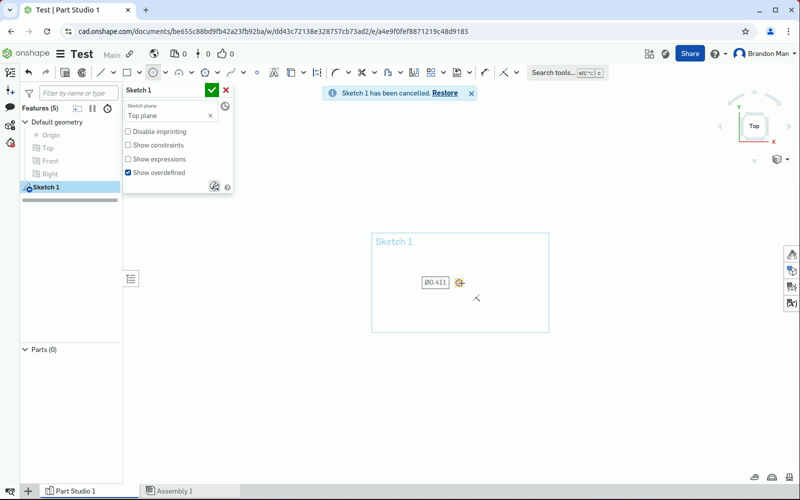
scroll(-6)
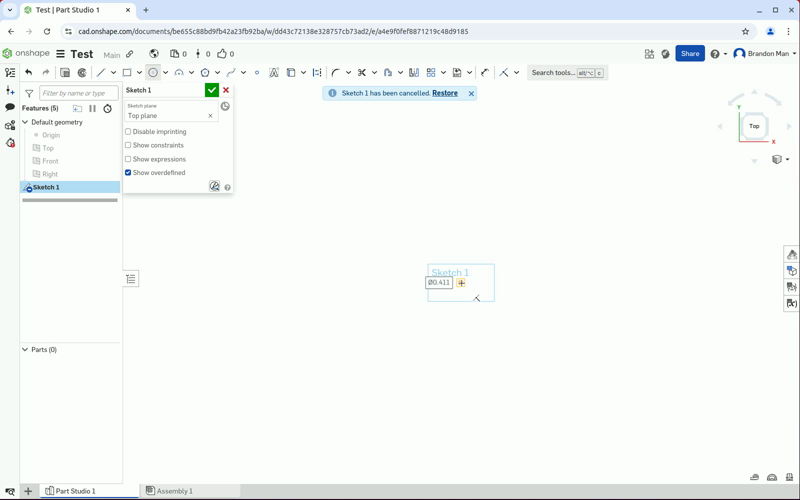
key(esc)
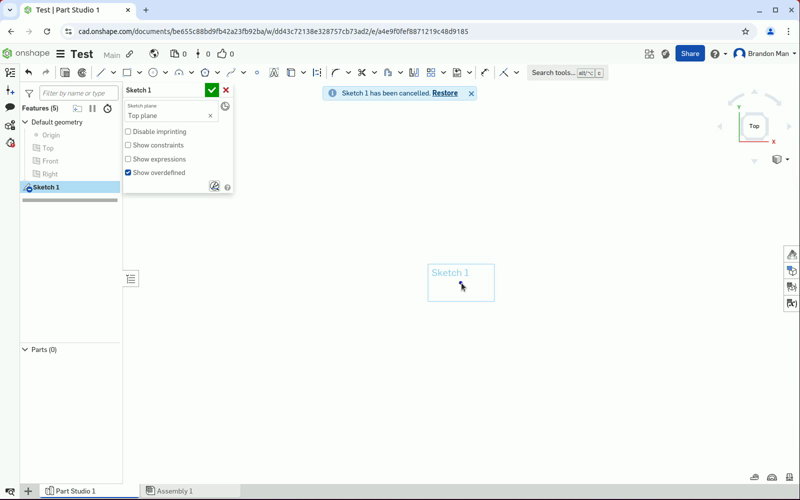
mouse_move(459, 283)
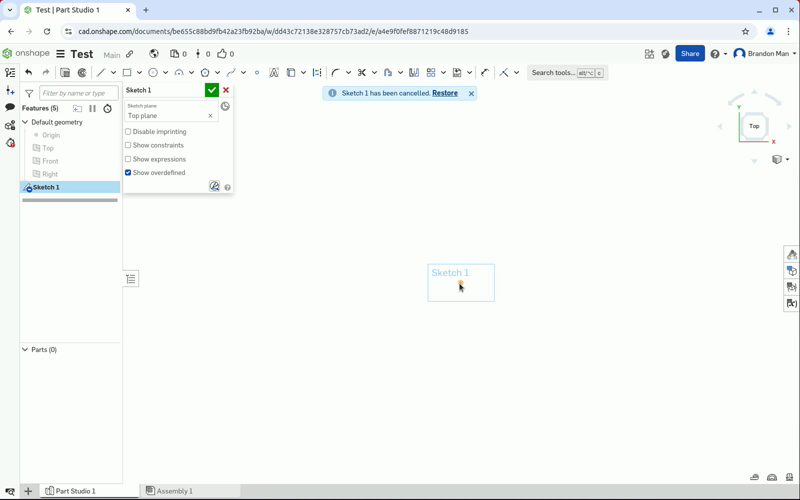
scroll(6)
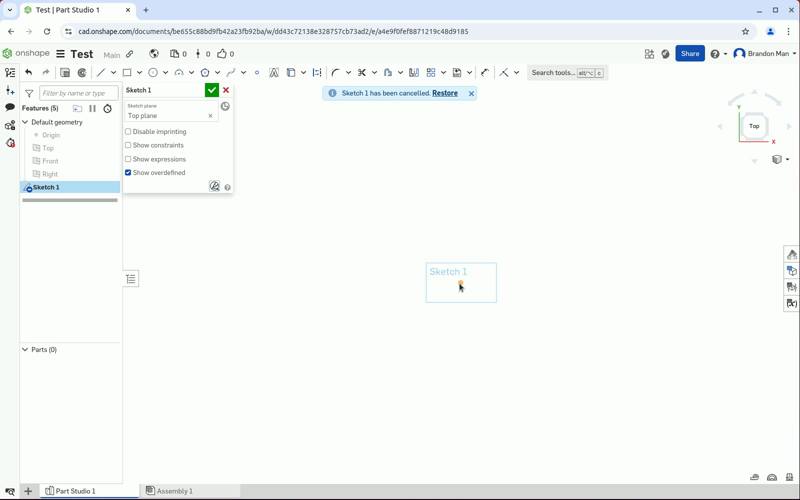
scroll(6)
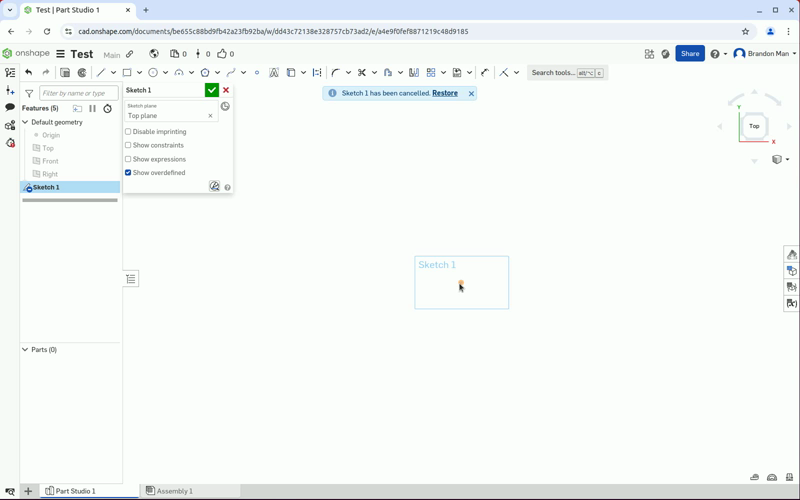
scroll(6)
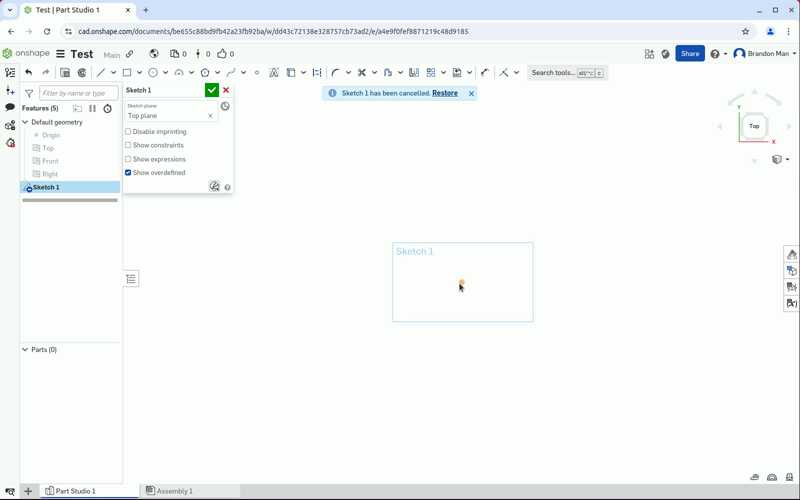
scroll(6)
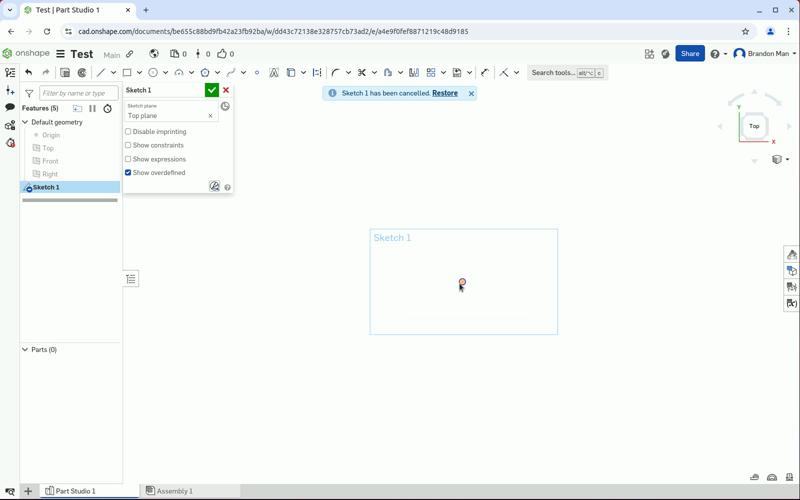
scroll(6)
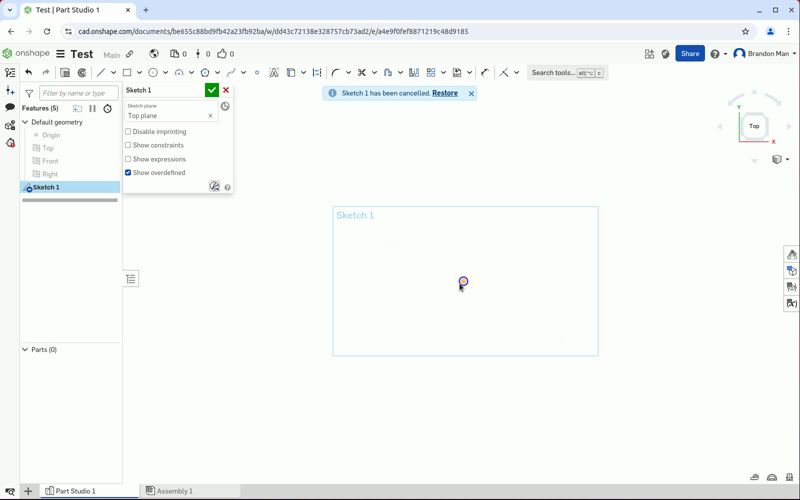
scroll(6)
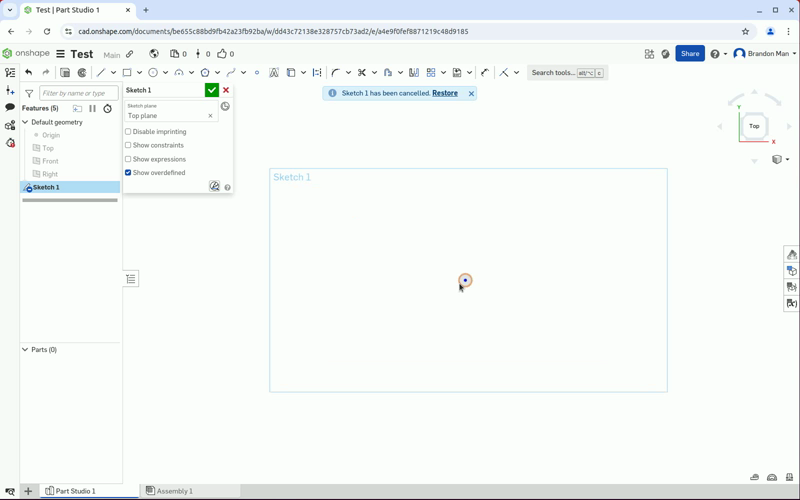
scroll(6)
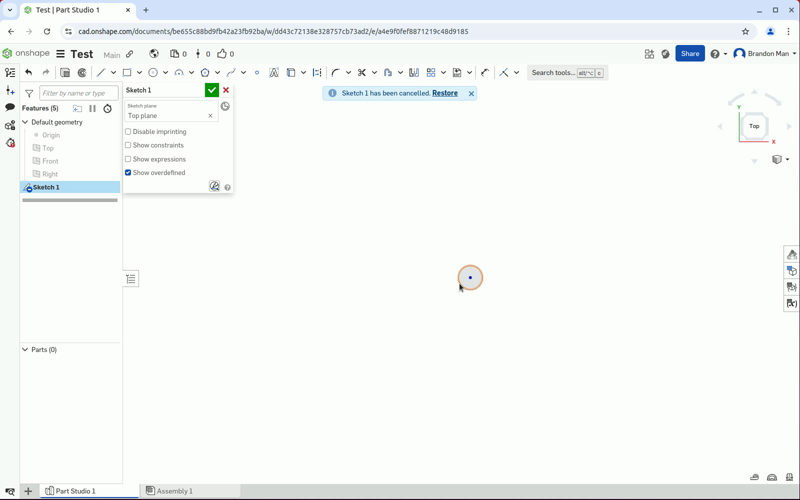
click(459, 283)
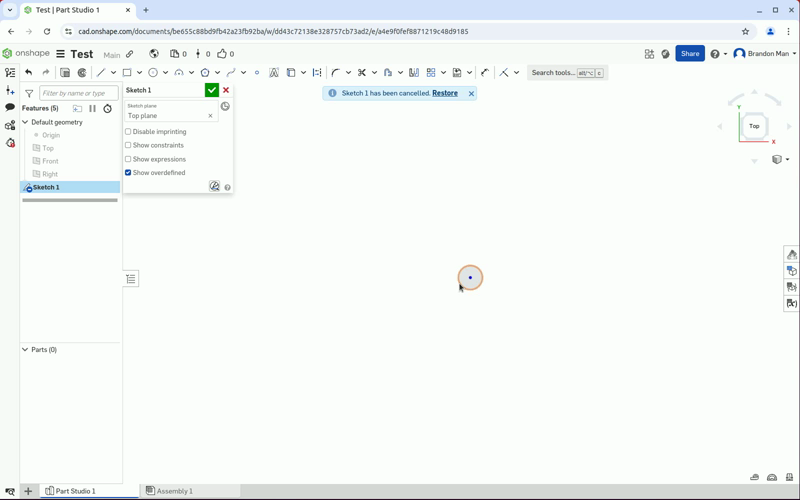
scroll(-6)
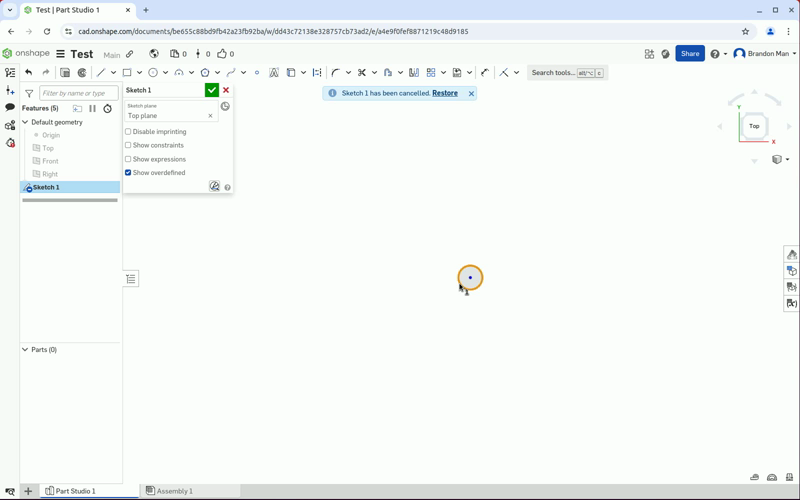
scroll(-6)
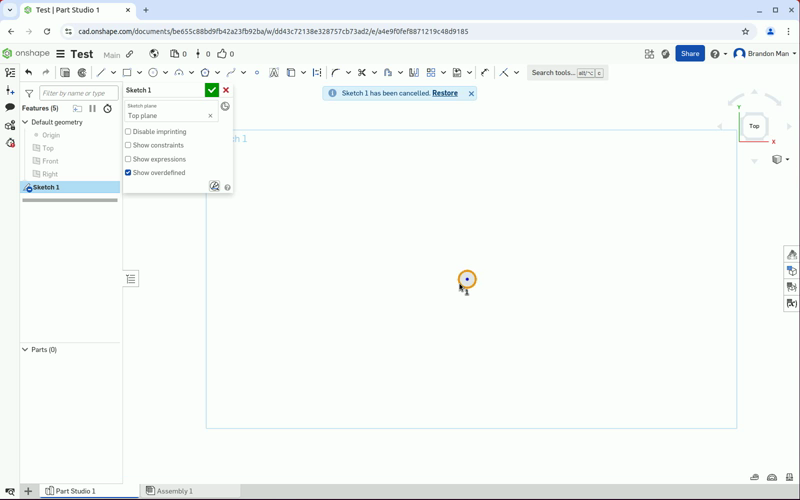
scroll(-6)
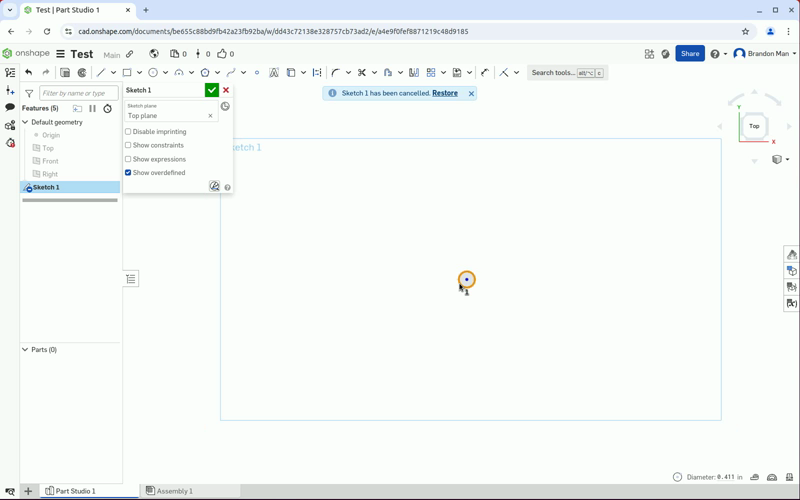
scroll(-6)
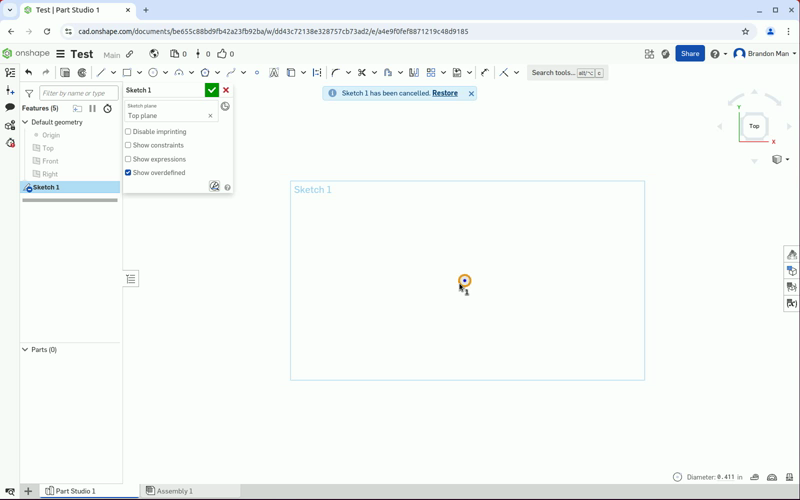
scroll(-6)
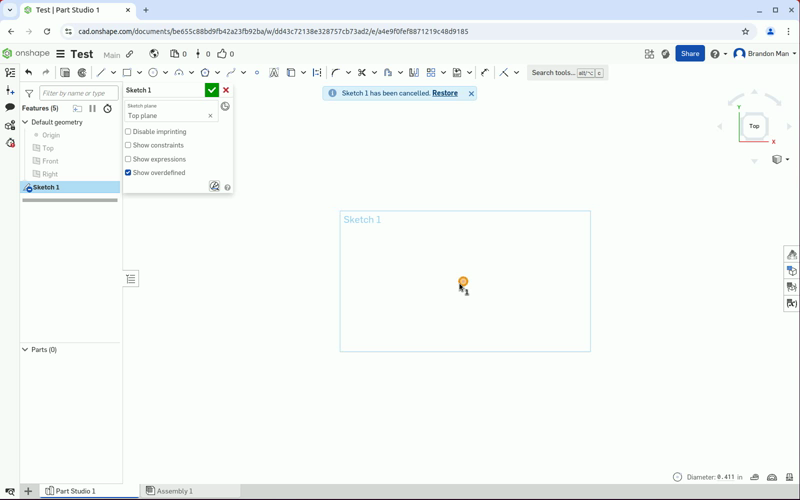
scroll(-6)
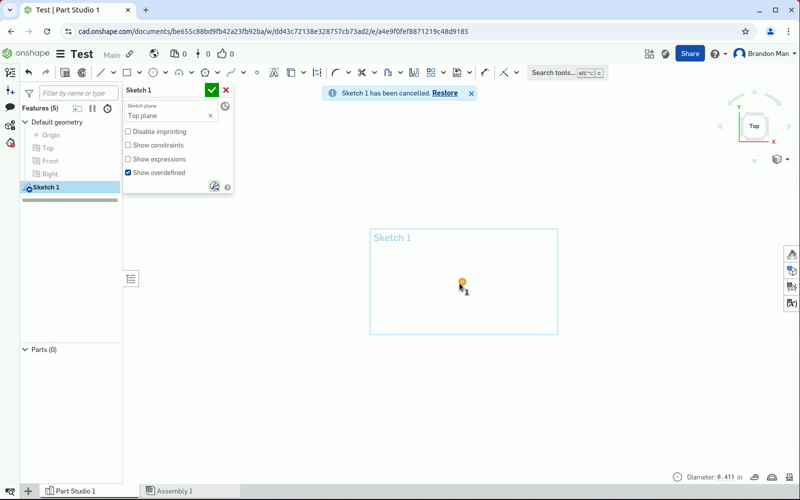
scroll(-6)
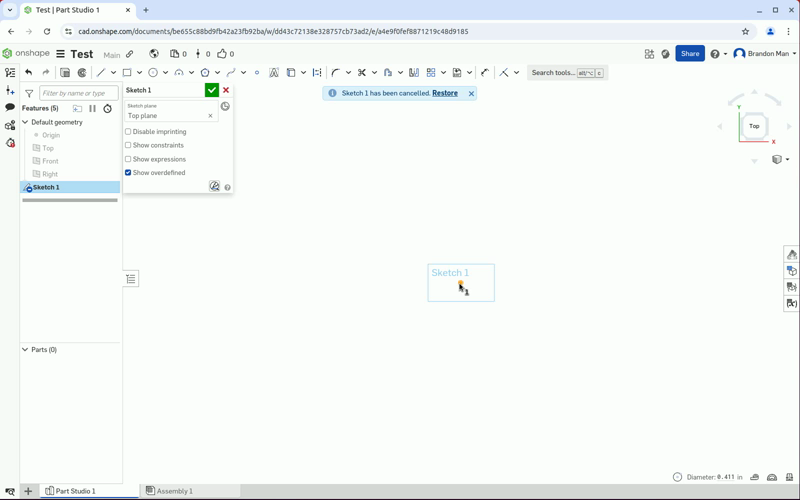
mouse_move(73, 352)
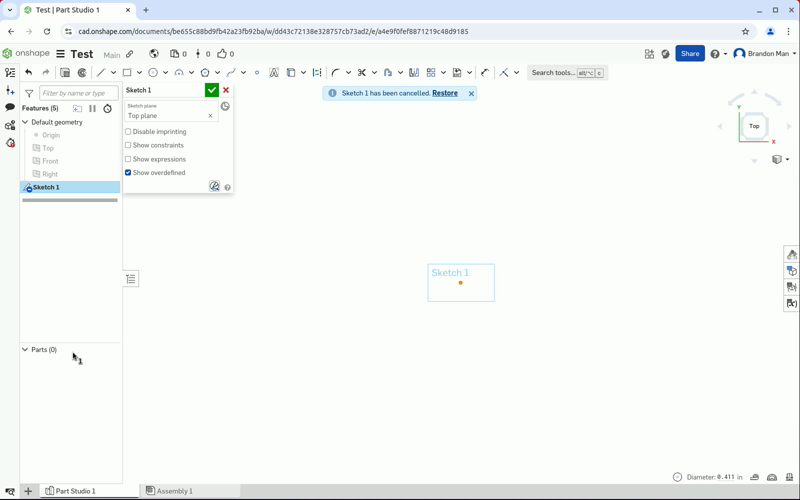
key(shift+y)
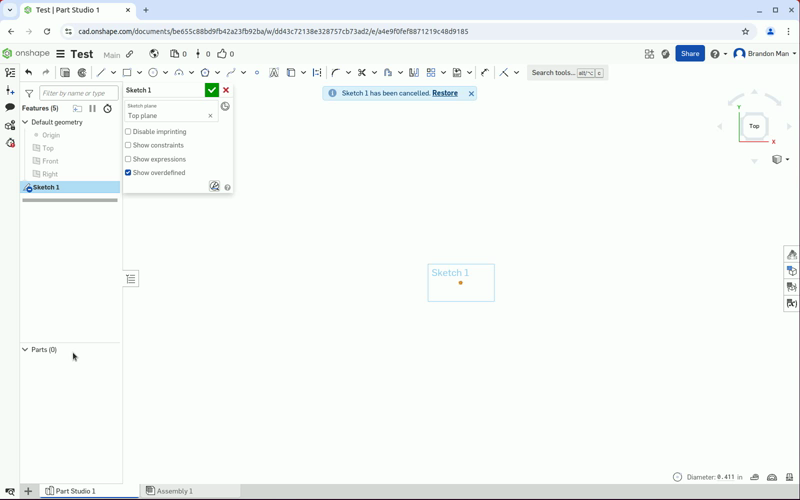
key(shift+e)
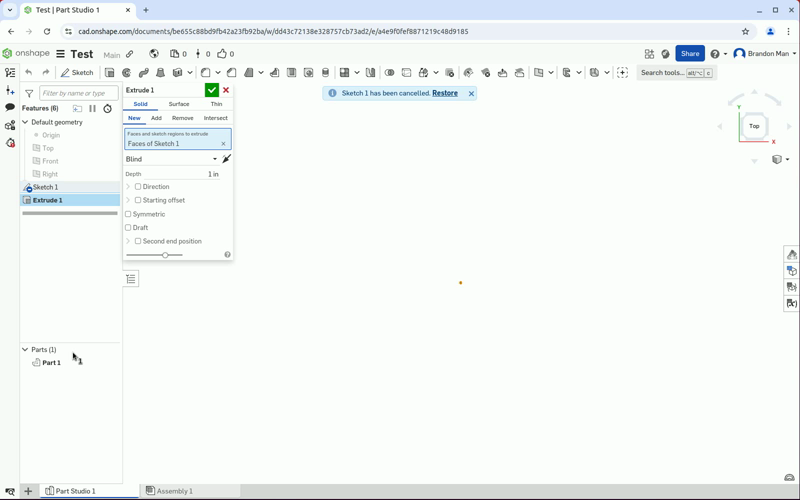
mouse_move(143, 106)
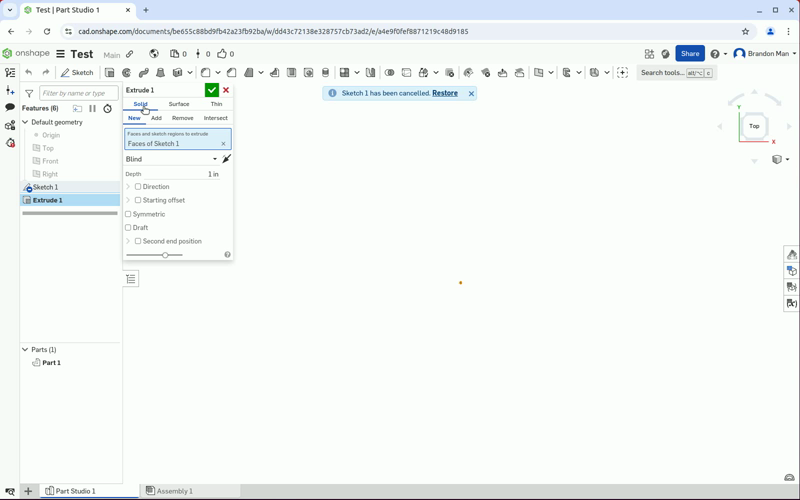
click(143, 106)
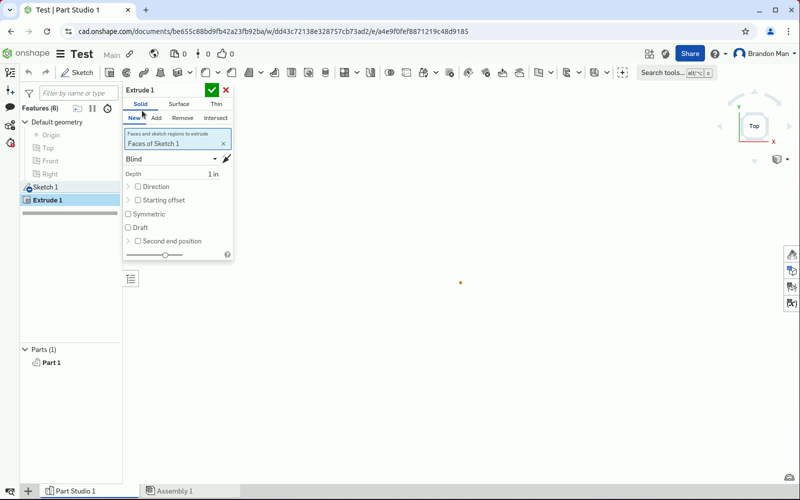
mouse_move(137, 120)
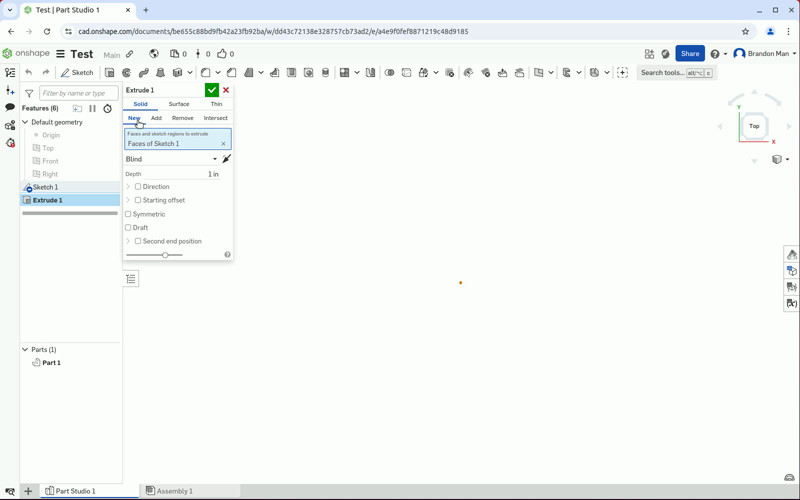
click(137, 120)
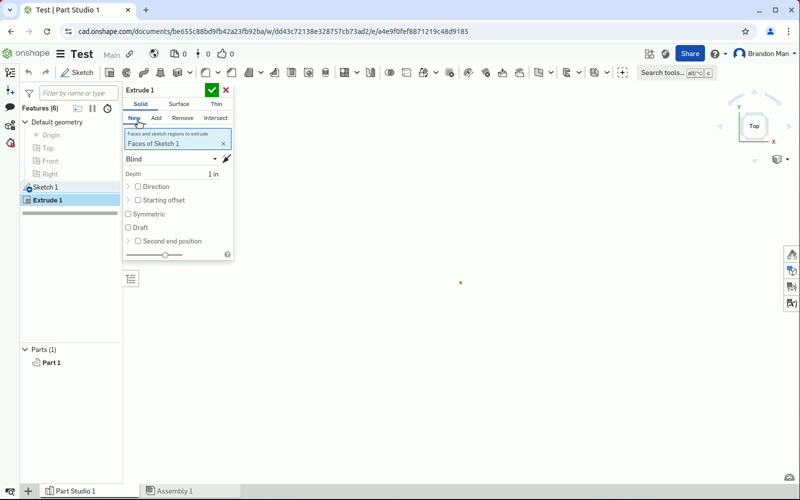
key(tab, 4)
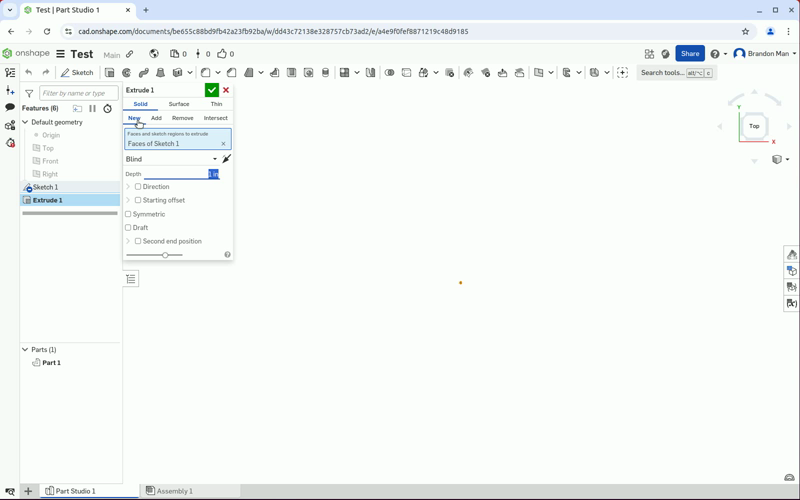
text(12.998)
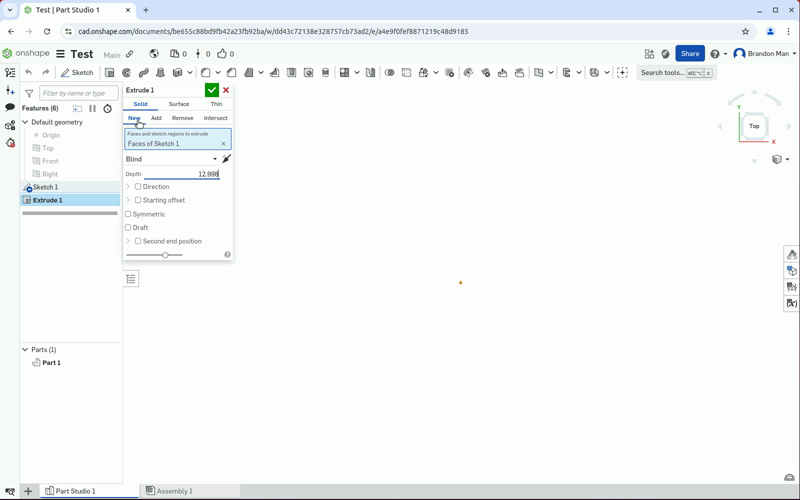
key(enter)
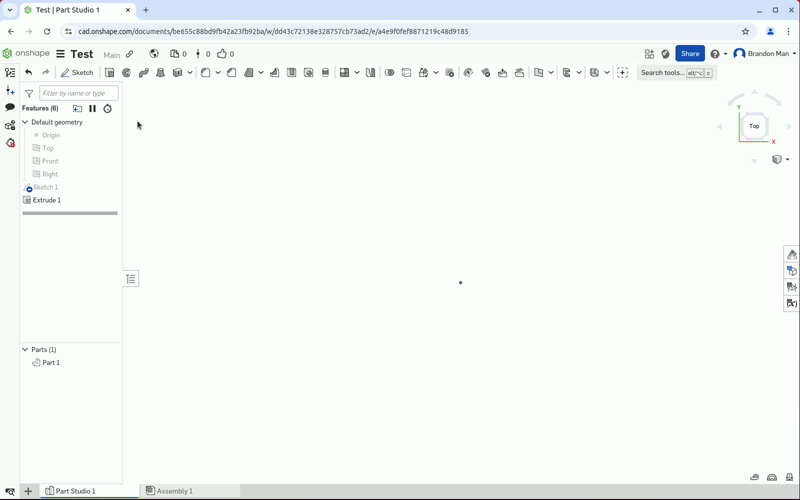
key(shift+h)
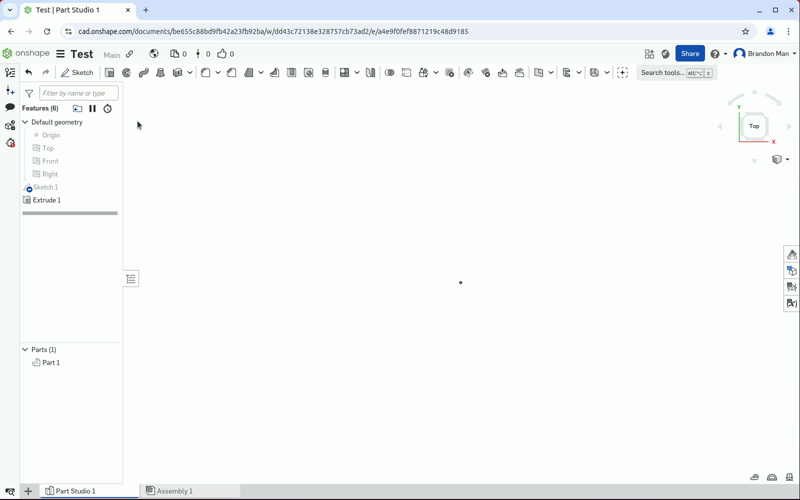
key(shift+h)
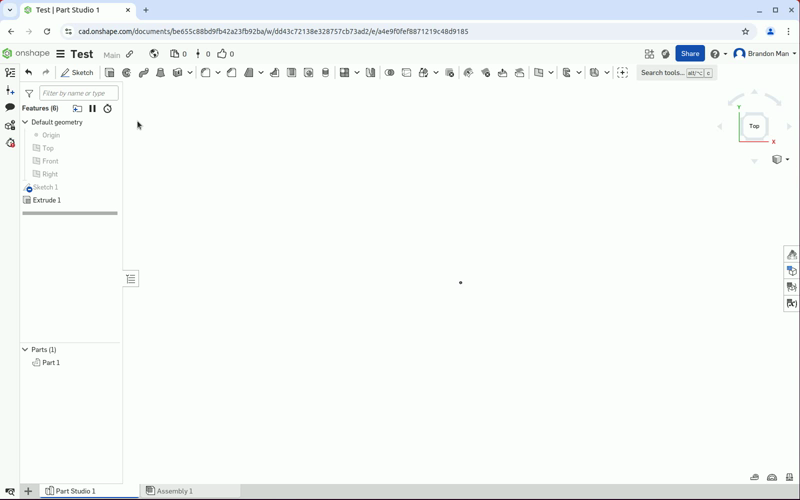
mouse_move(73, 189)
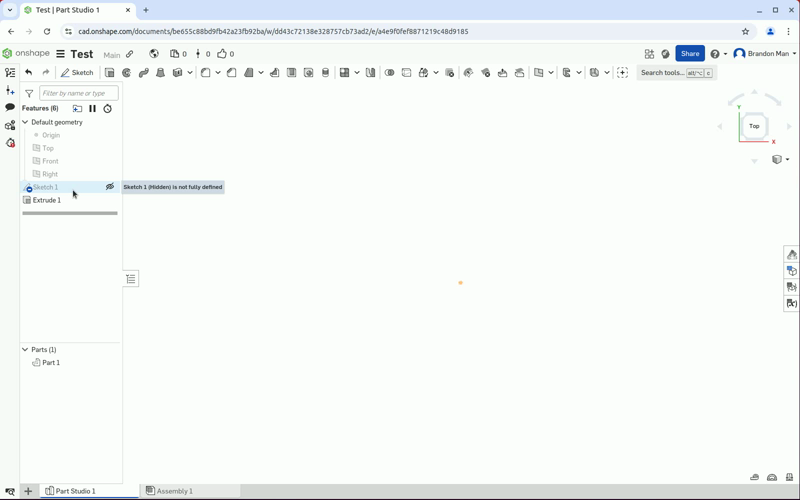
click(73, 189)
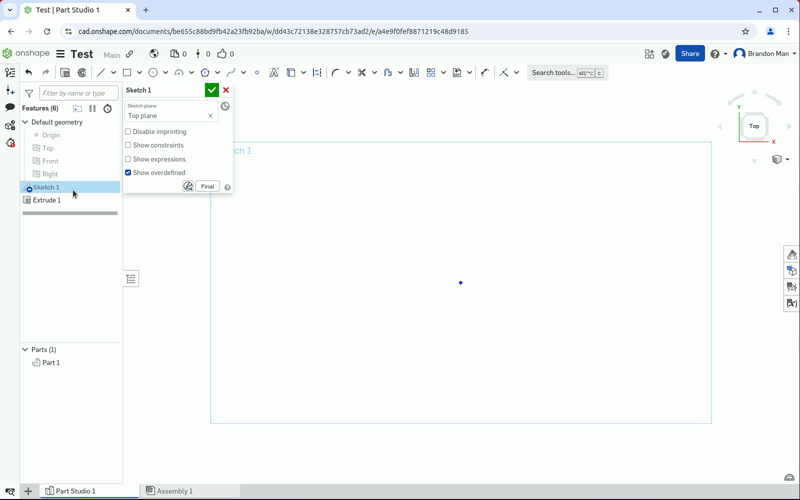
mouse_move(229, 92)
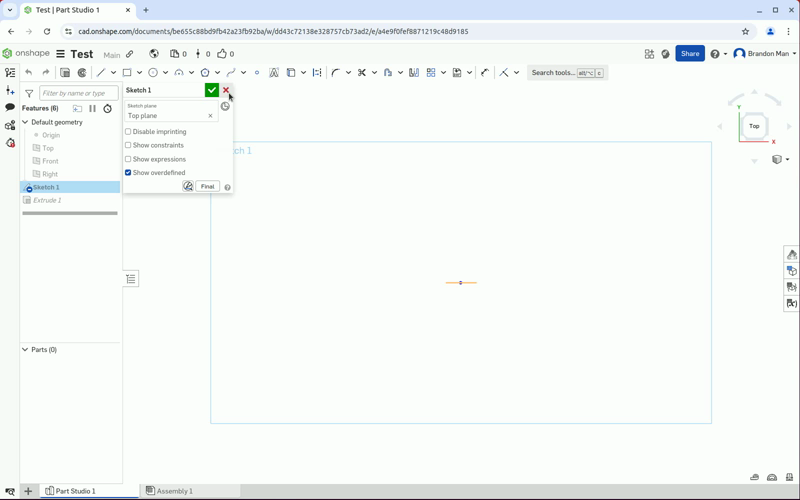
click(229, 92)
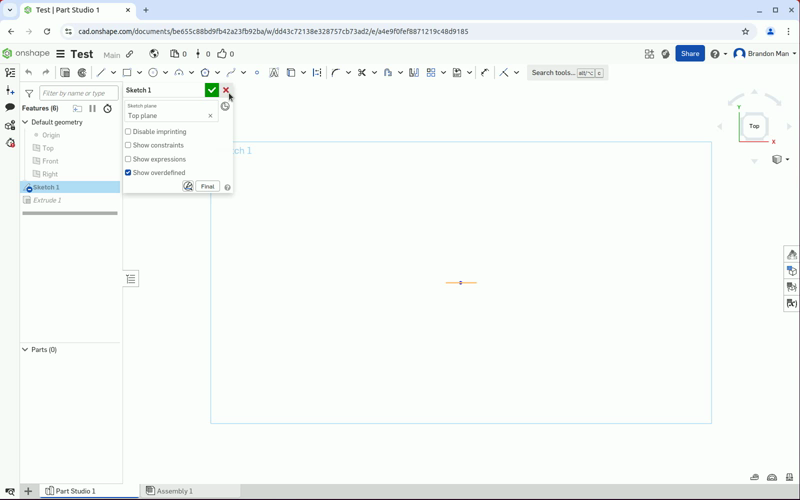
key(shift+s)
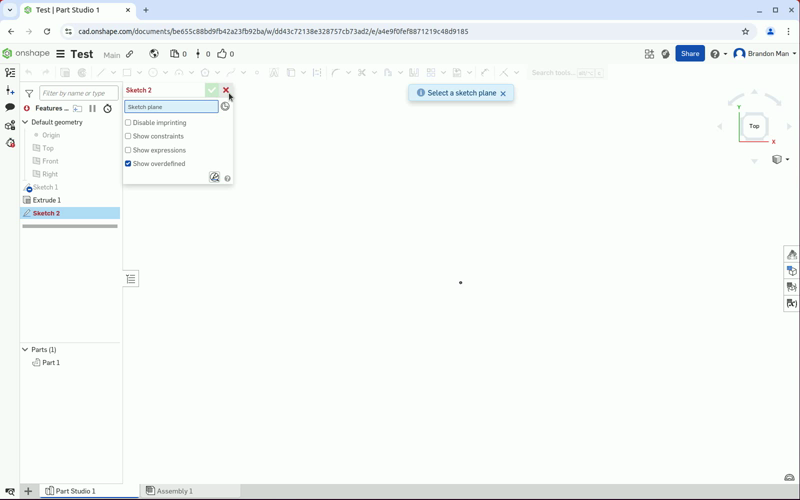
mouse_move(73, 150)
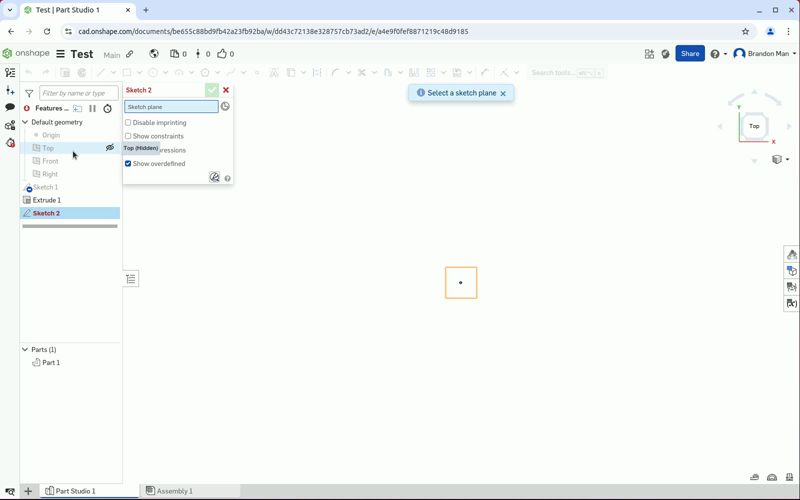
click(73, 150)
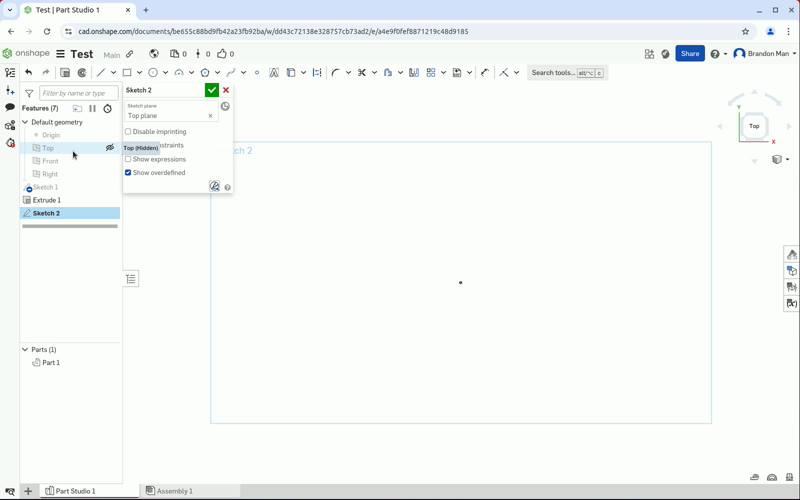
mouse_move(73, 352)
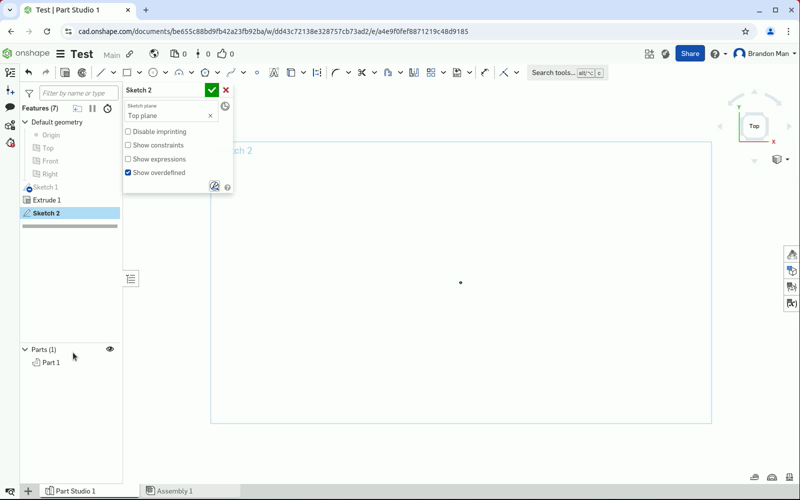
key(y)
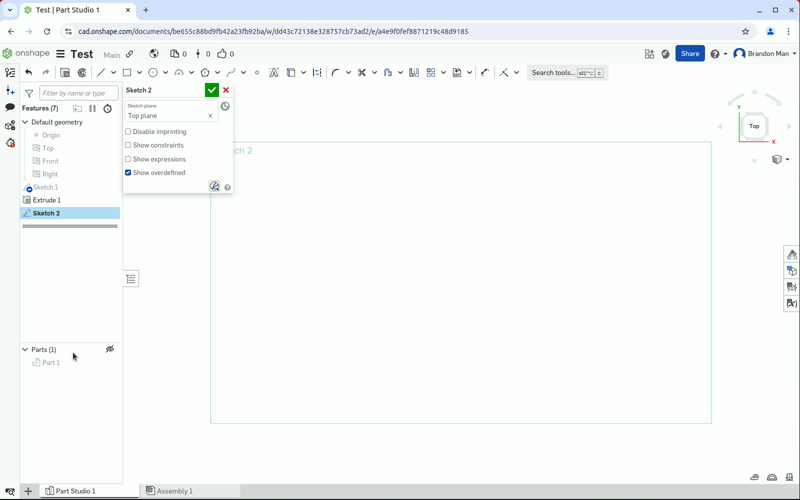
key(l)
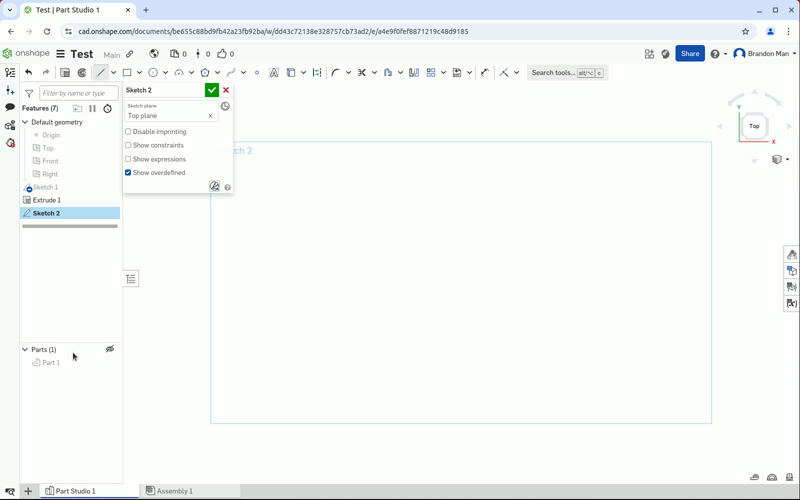
key_down(shift)
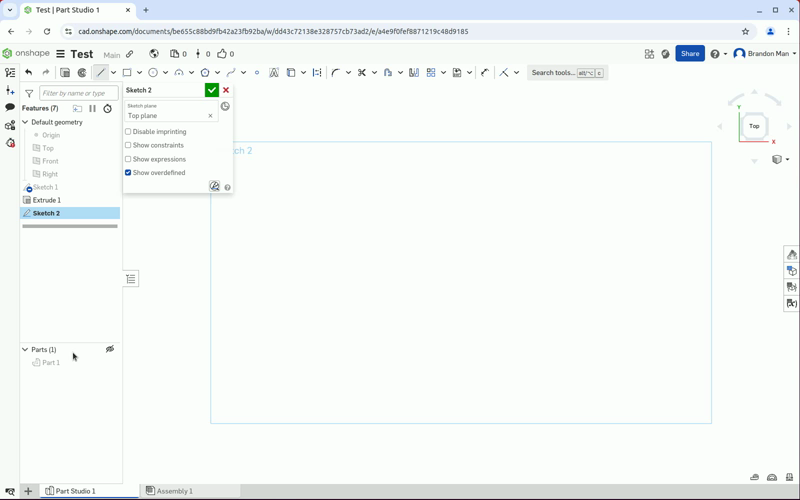
mouse_move(460, 282)
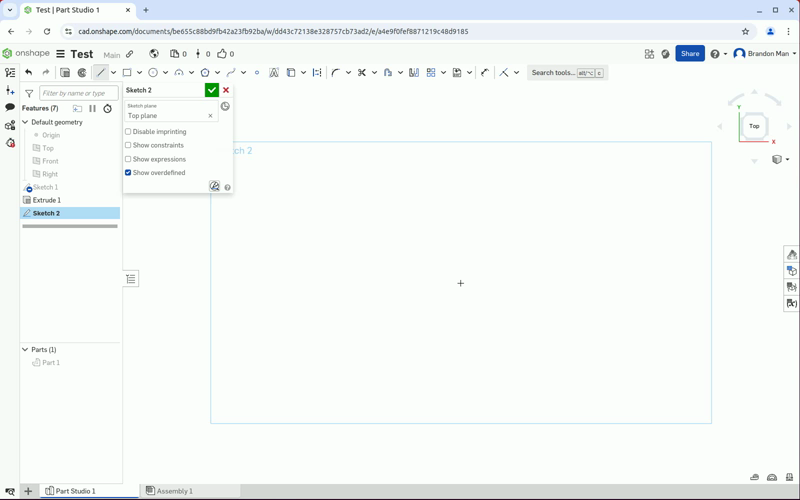
click(460, 282)
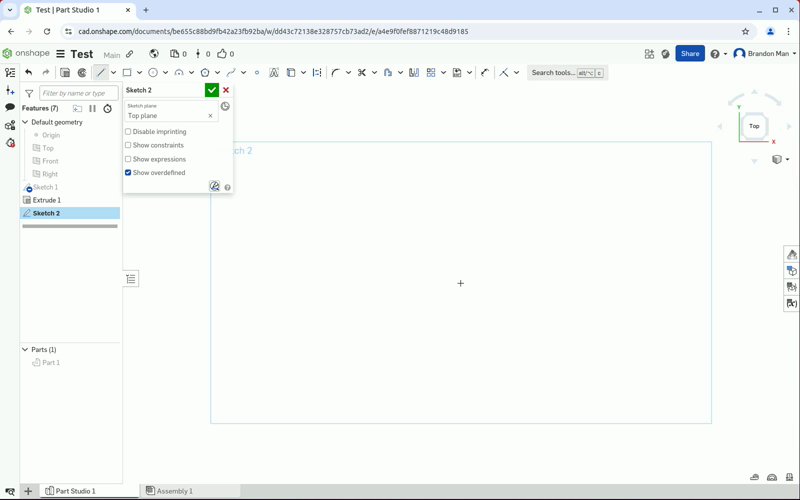
key_up(shift)
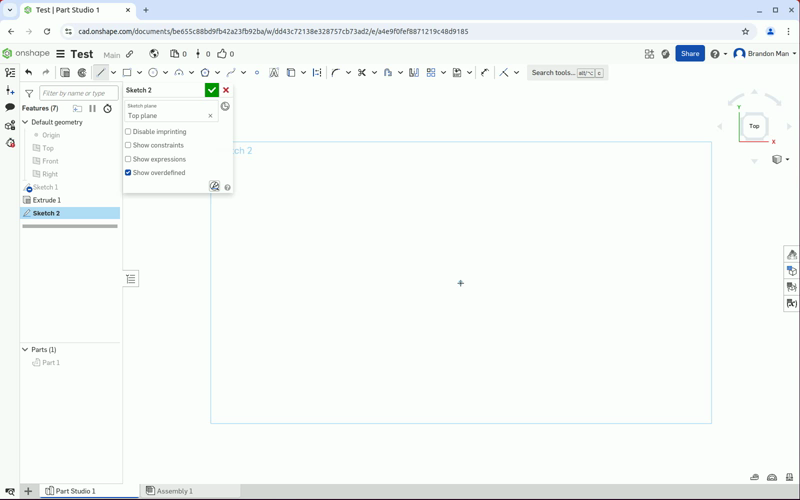
key_down(shift)
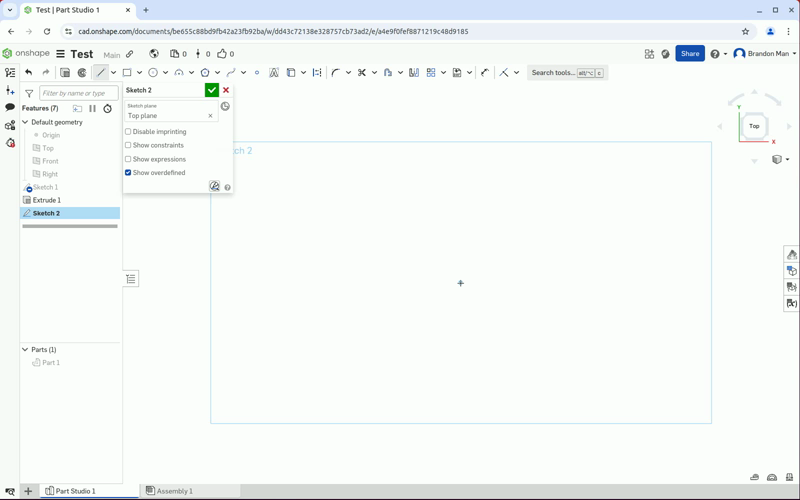
mouse_move(567, 282)
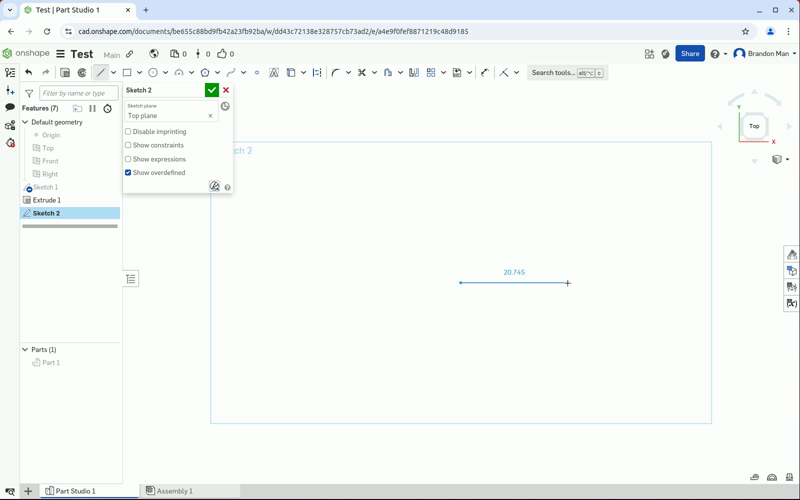
click(567, 282)
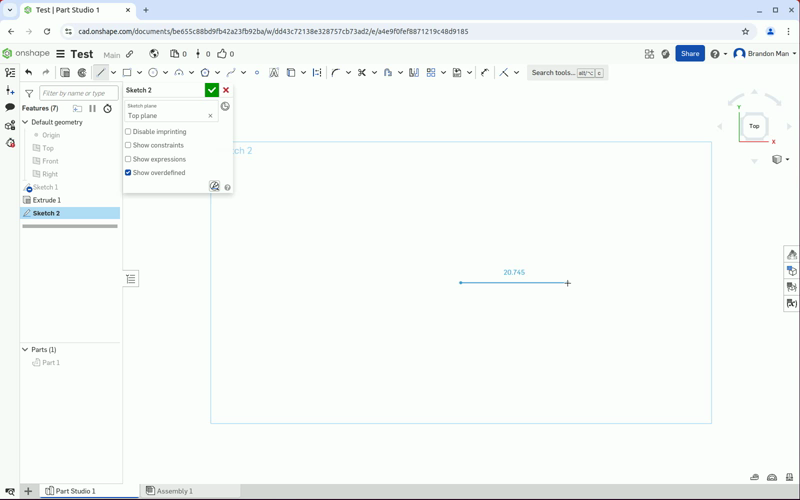
key_up(shift)
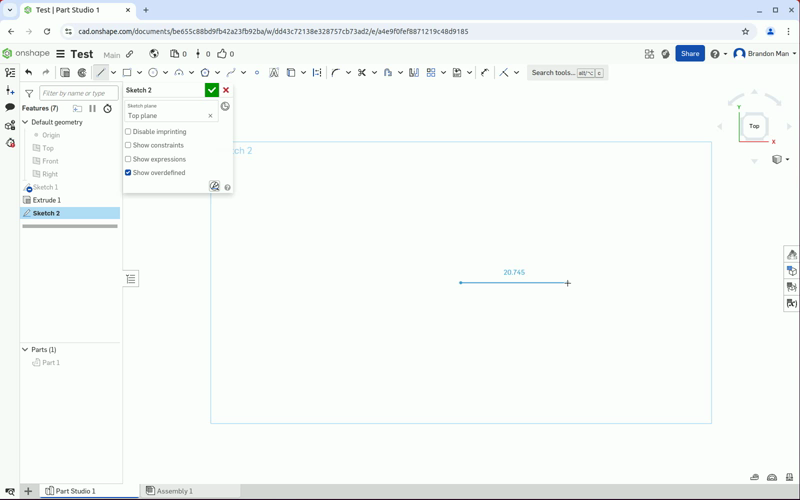
key_down(shift)
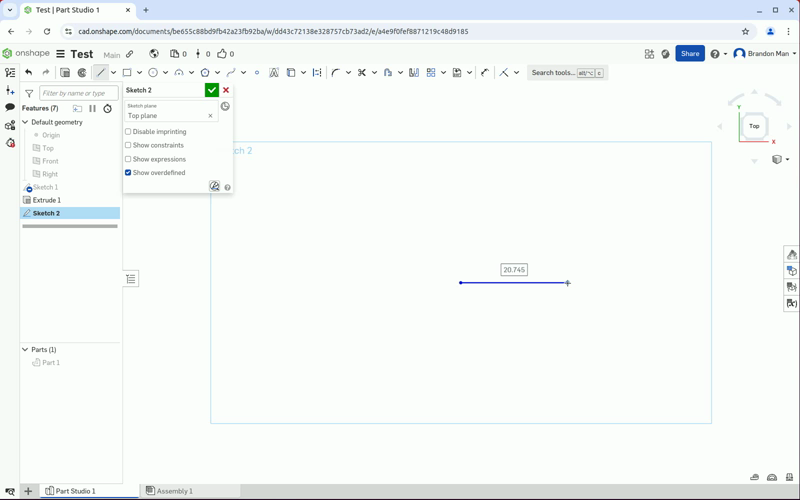
mouse_move(589, 282)
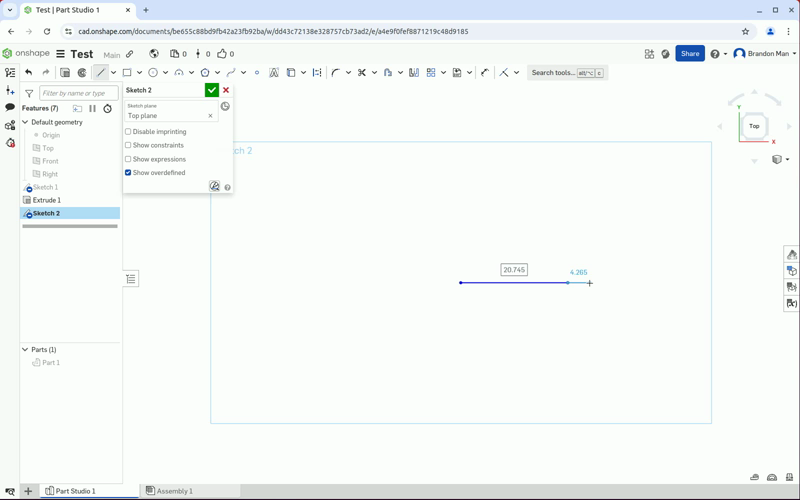
mouse_move(567, 273)
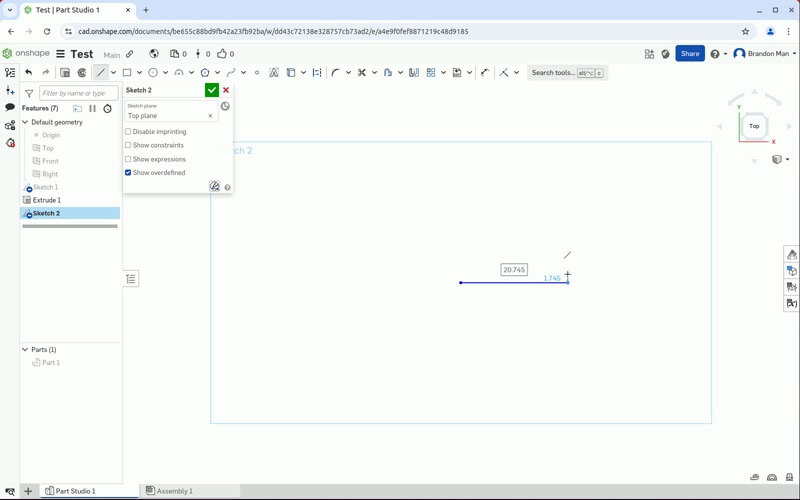
click(567, 273)
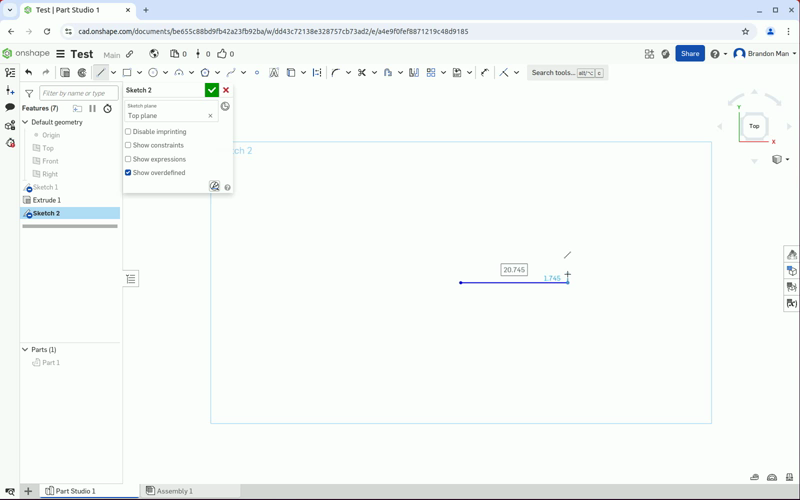
key_up(shift)
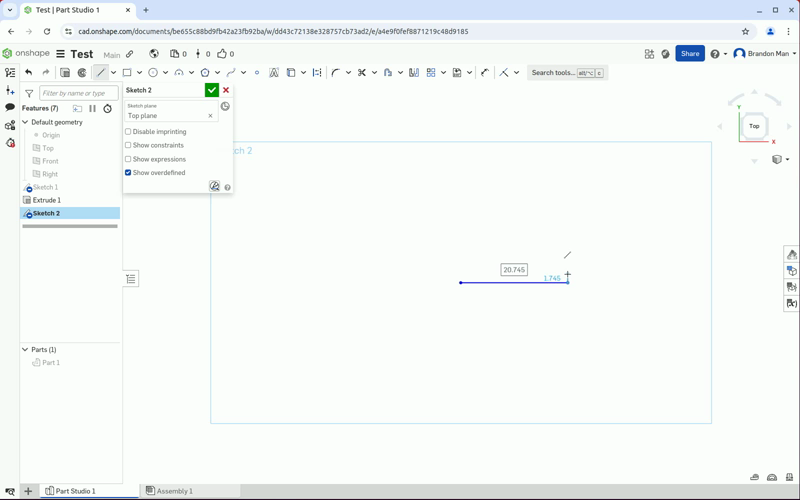
key_down(shift)
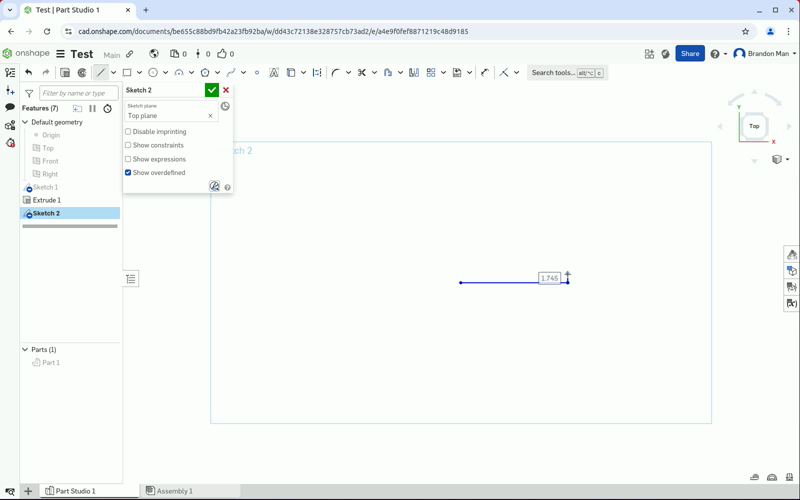
mouse_move(460, 273)
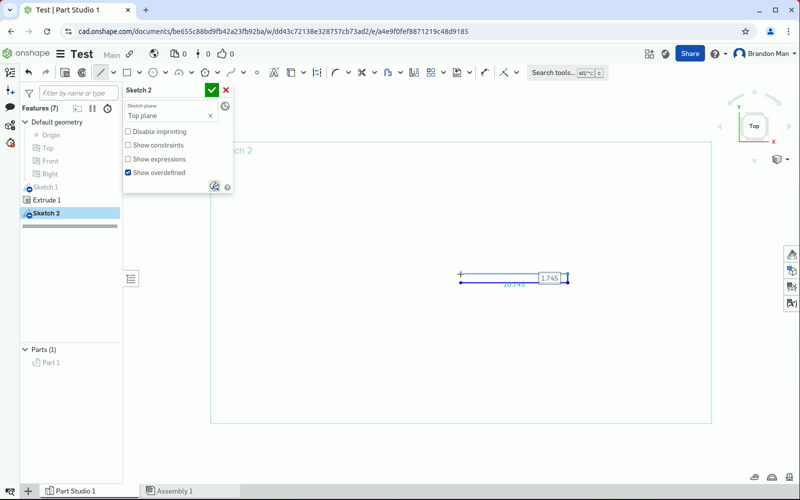
click(460, 273)
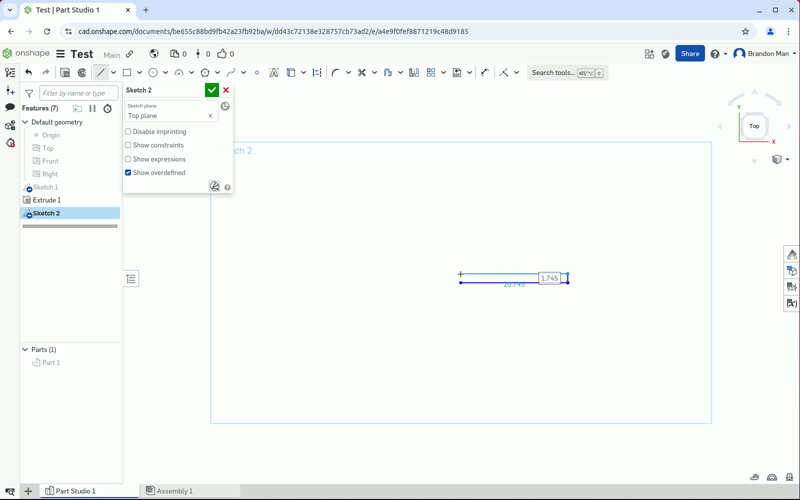
key_up(shift)
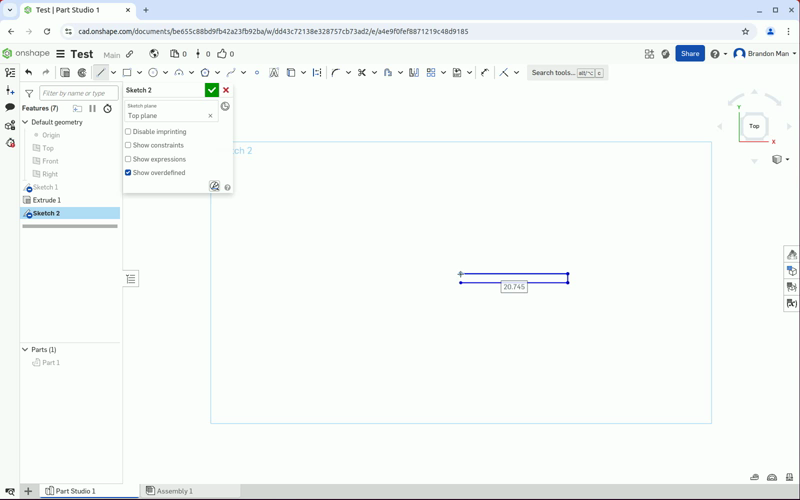
mouse_move(490, 273)
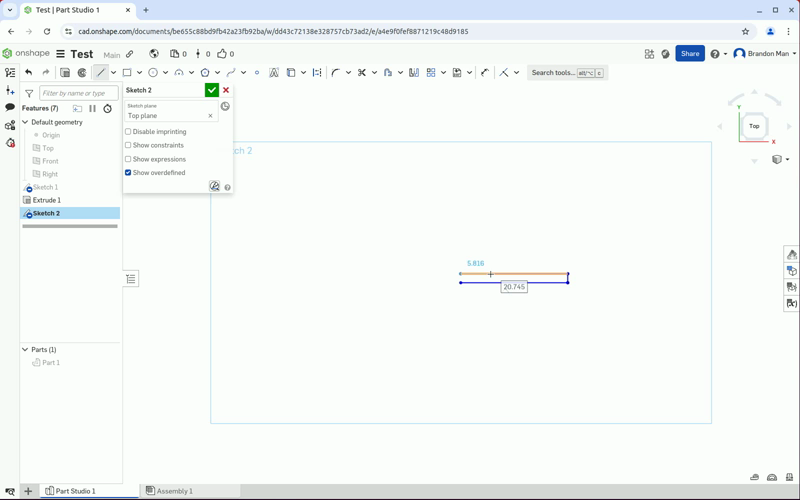
key_down(shift)
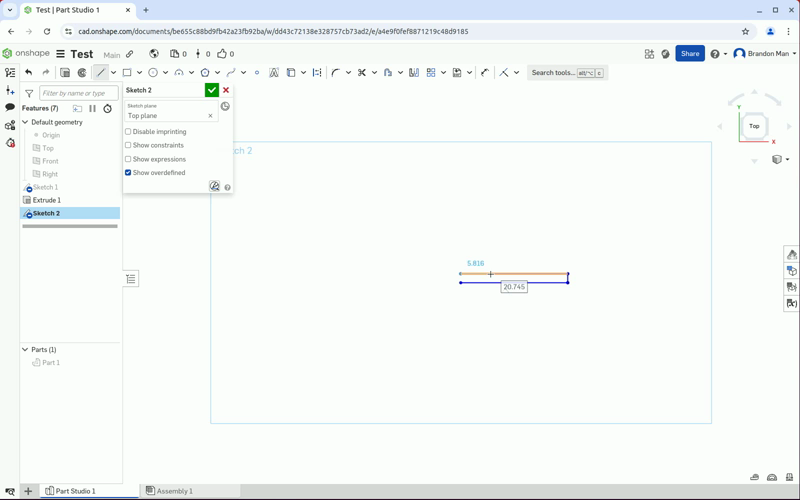
mouse_move(460, 282)
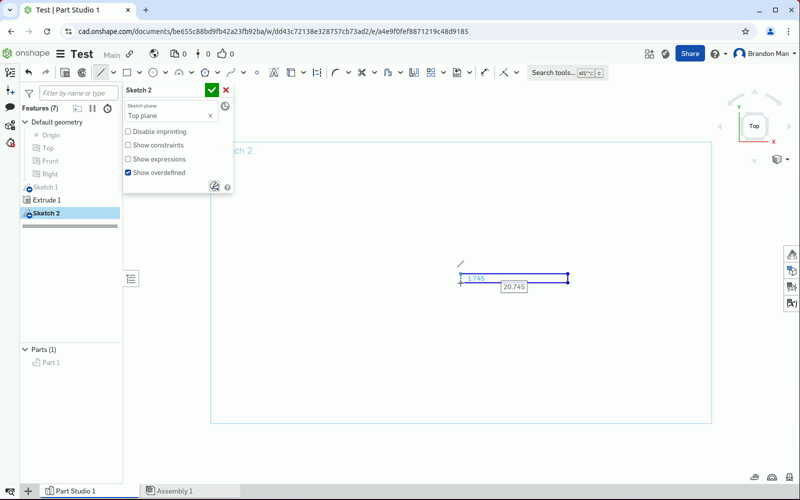
key_up(shift)
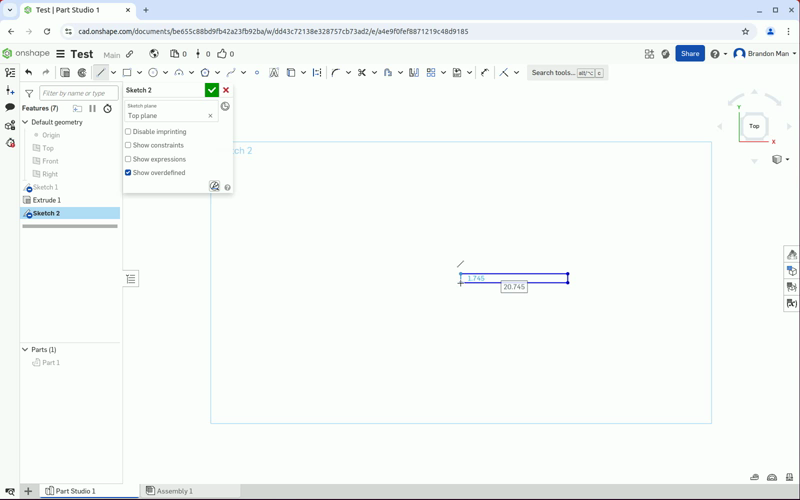
click(460, 282)
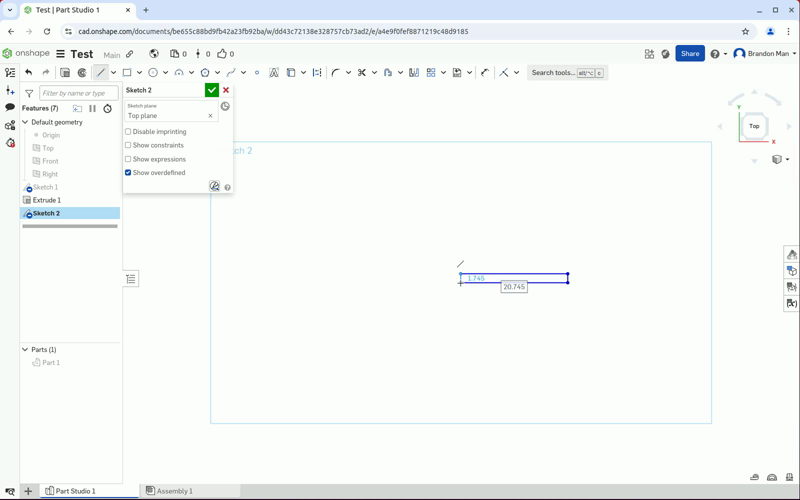
key(esc)
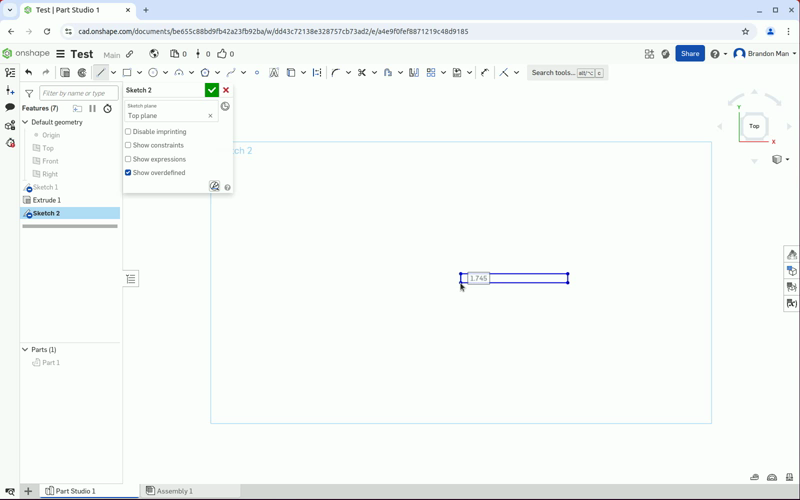
mouse_move(462, 277)
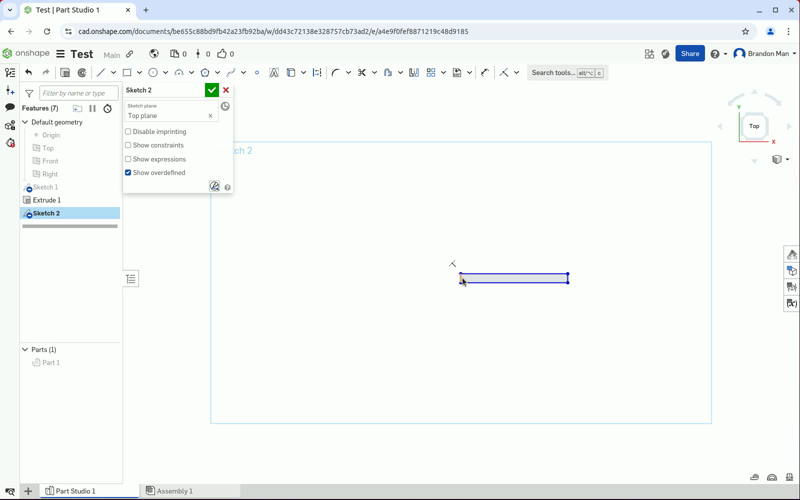
scroll(6)
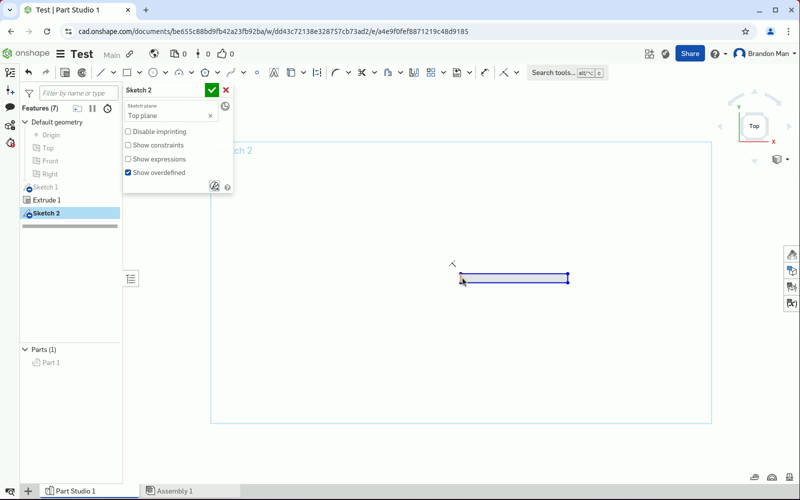
scroll(6)
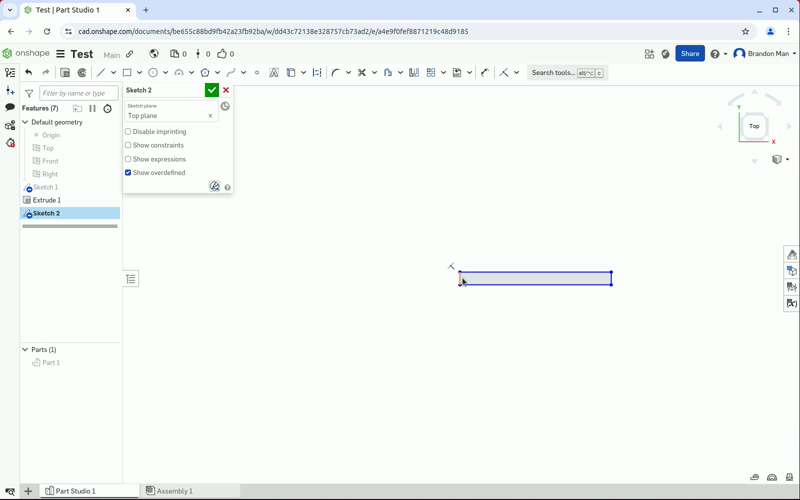
scroll(6)
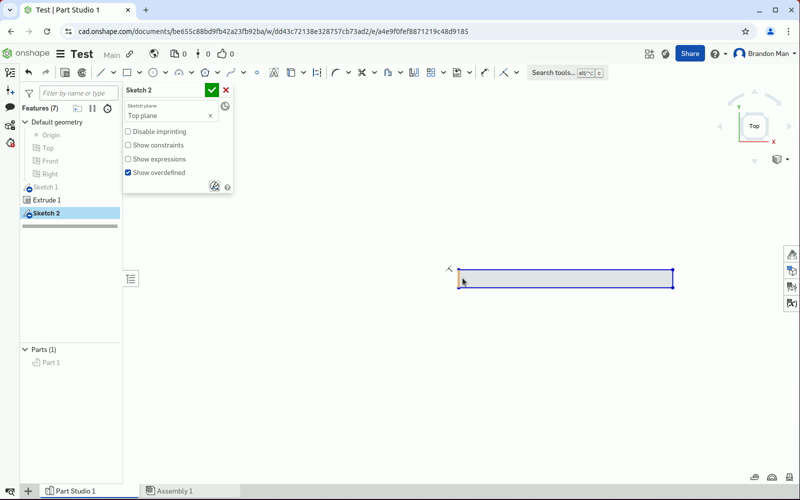
scroll(6)
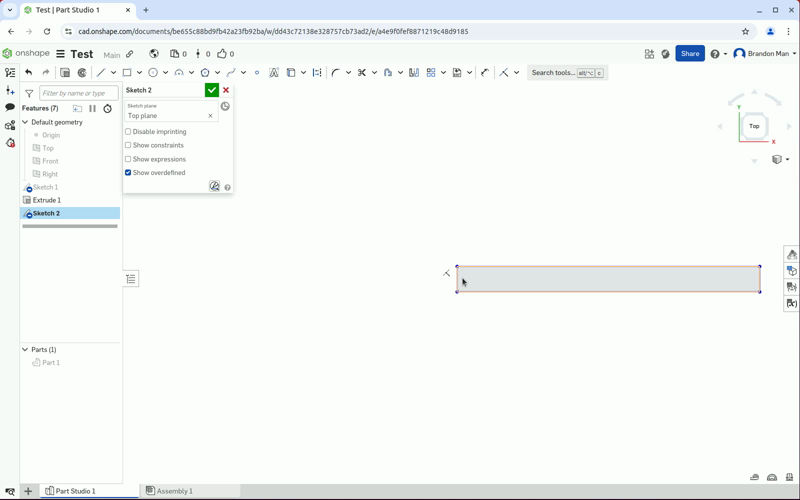
scroll(6)
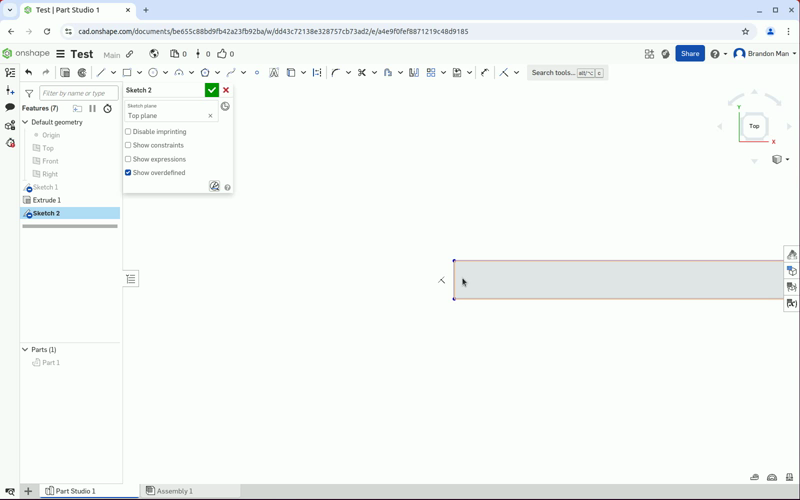
scroll(6)
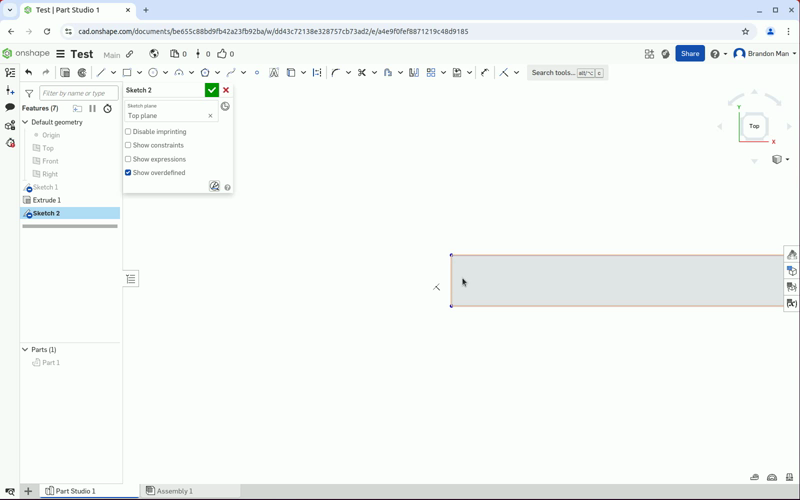
scroll(6)
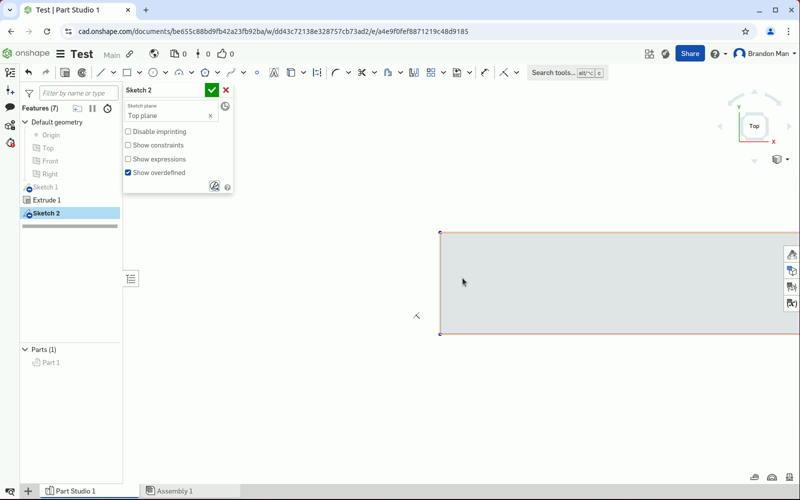
click(462, 277)
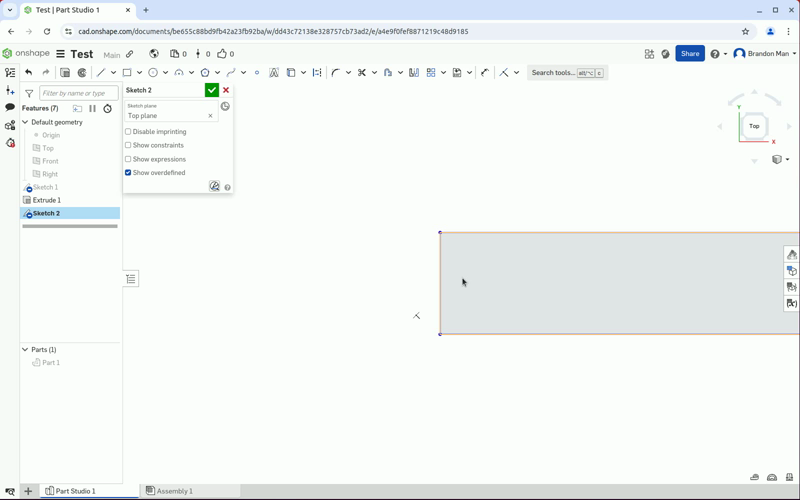
scroll(-6)
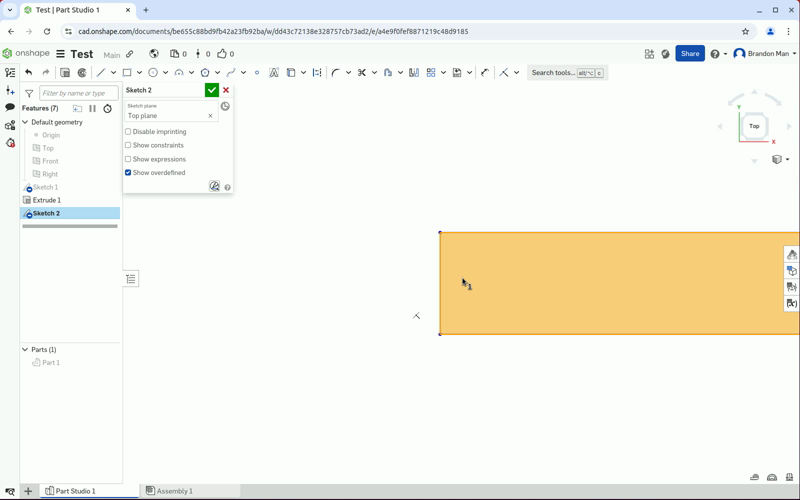
scroll(-6)
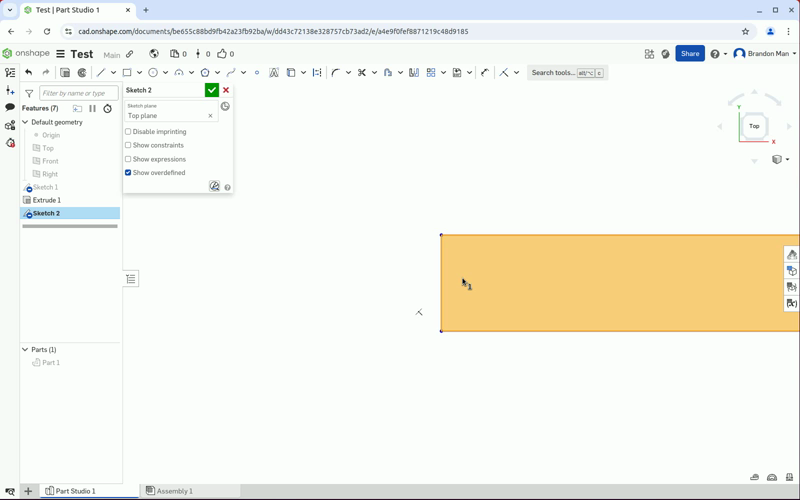
scroll(-6)
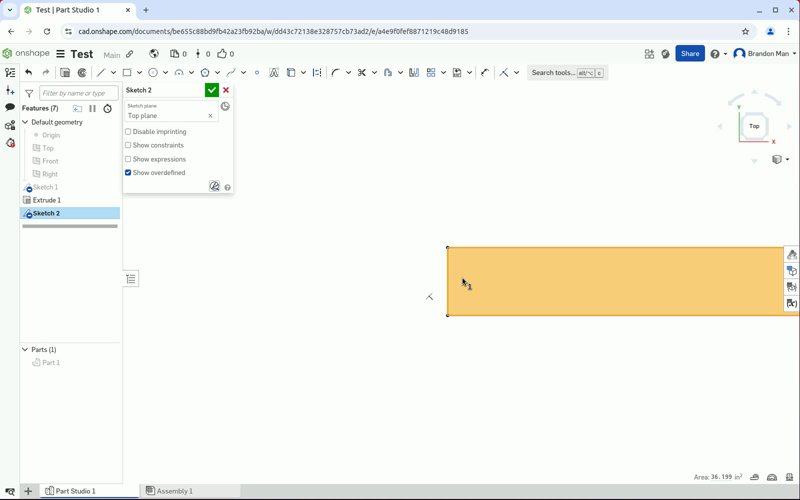
scroll(-6)
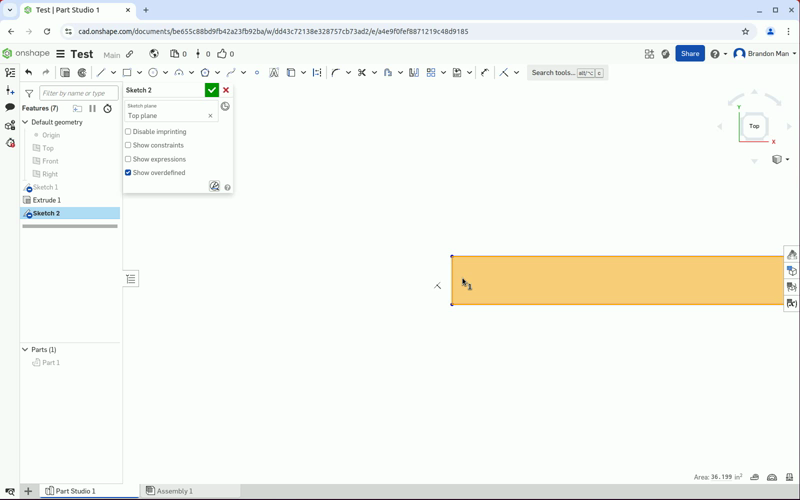
scroll(-6)
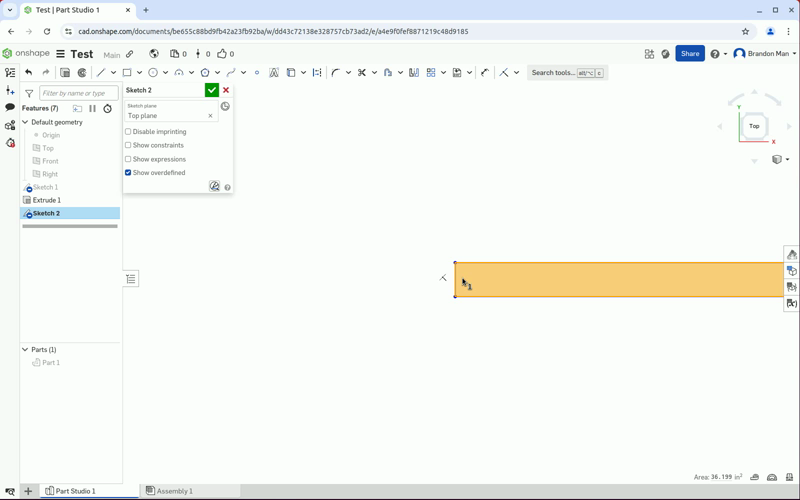
scroll(-6)
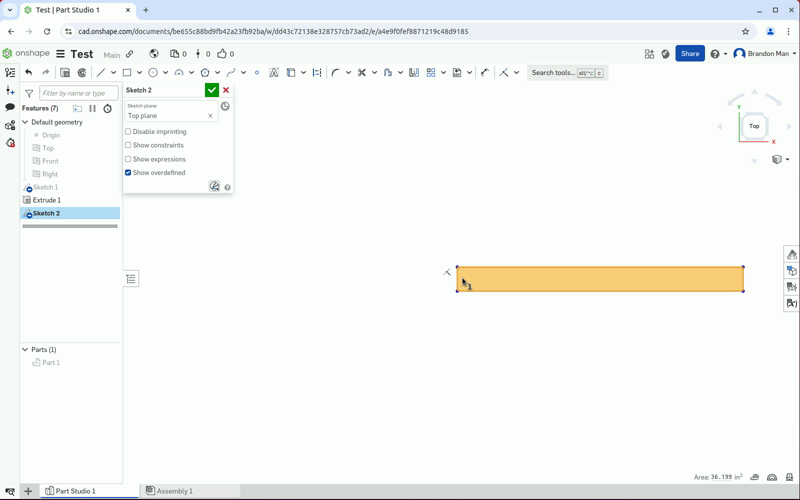
scroll(-6)
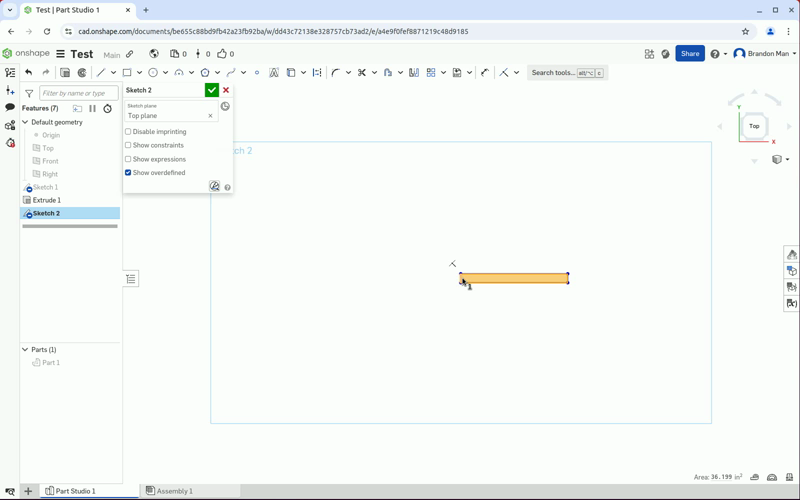
mouse_move(73, 352)
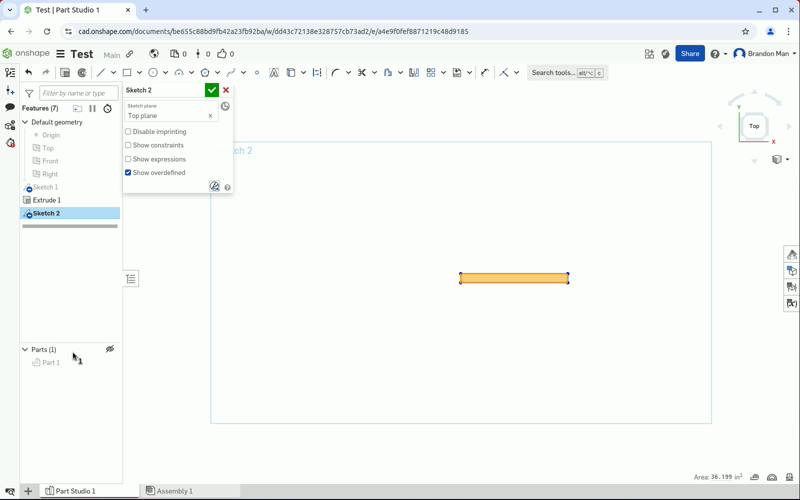
key(shift+y)
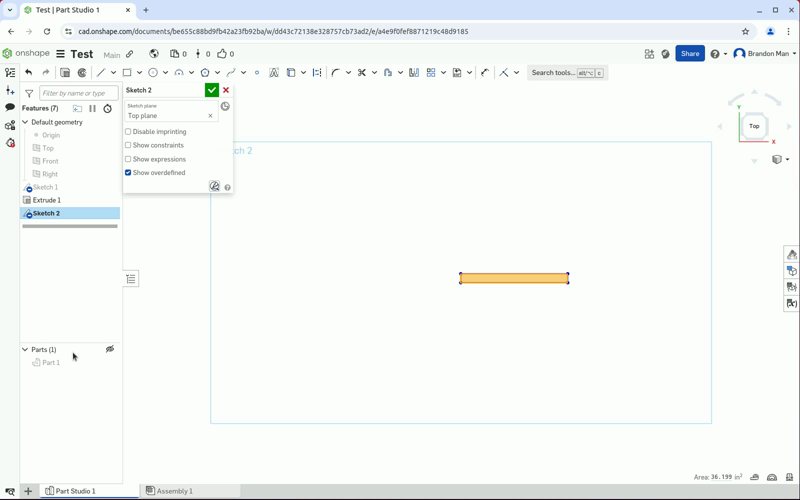
key(shift+e)
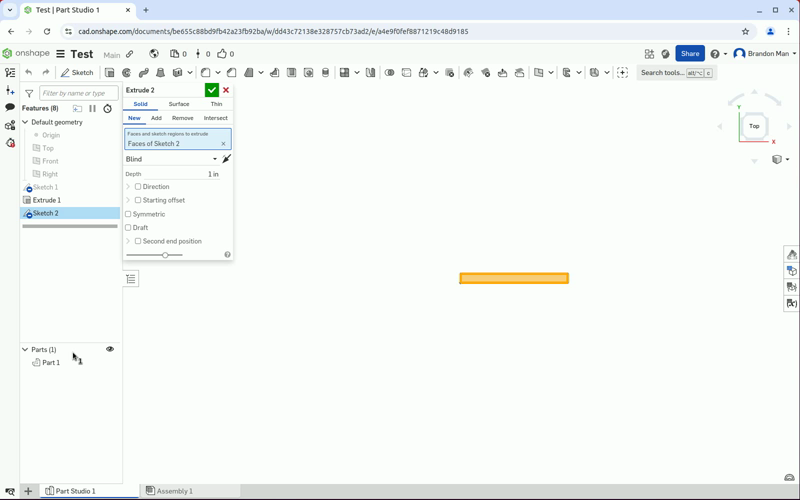
mouse_move(143, 106)
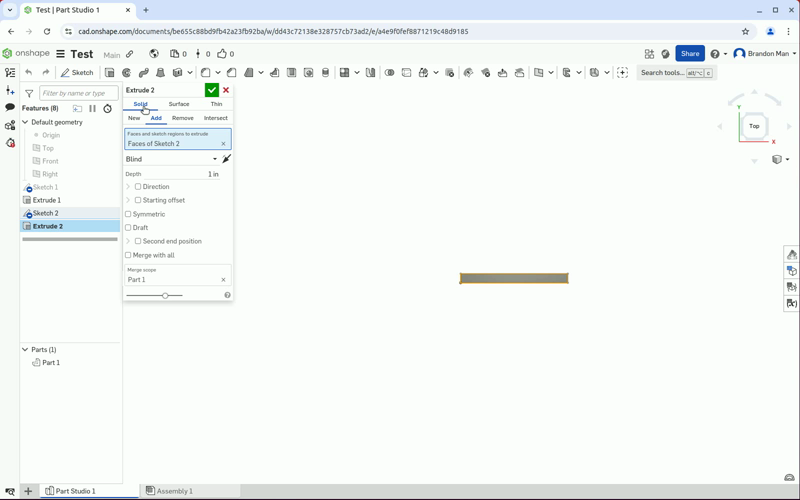
click(143, 106)
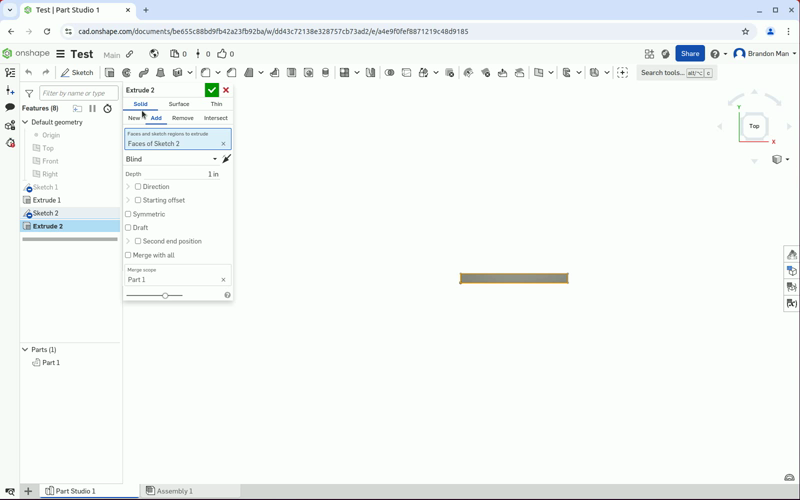
mouse_move(137, 120)
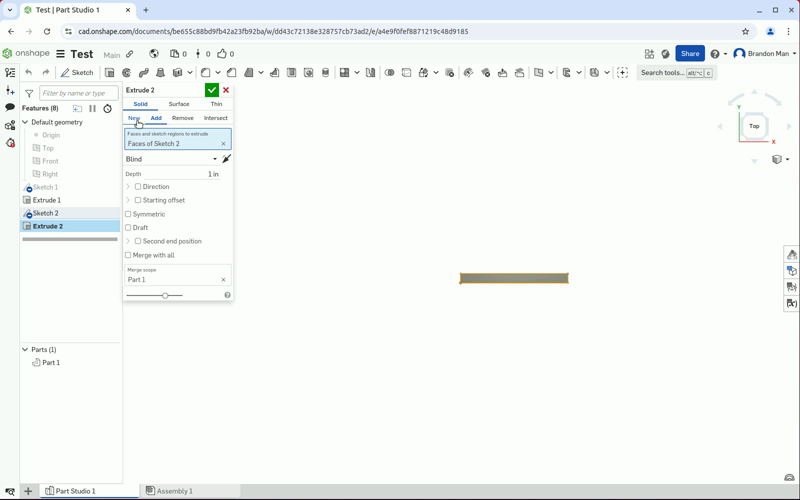
click(137, 120)
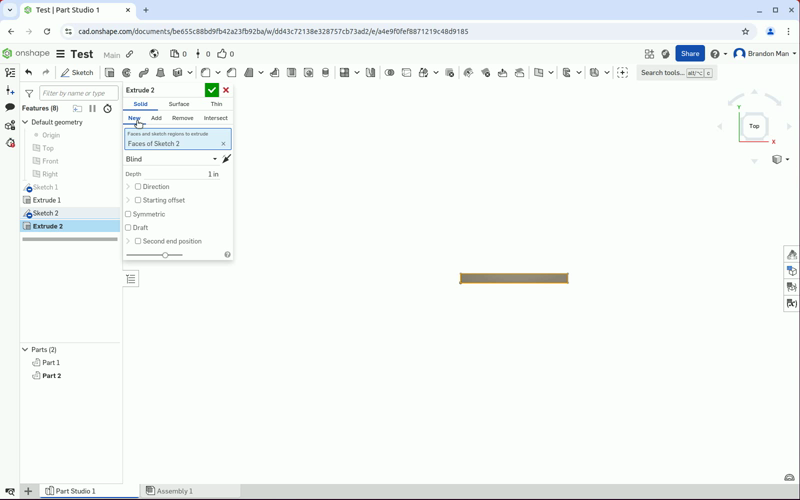
key(tab, 4)
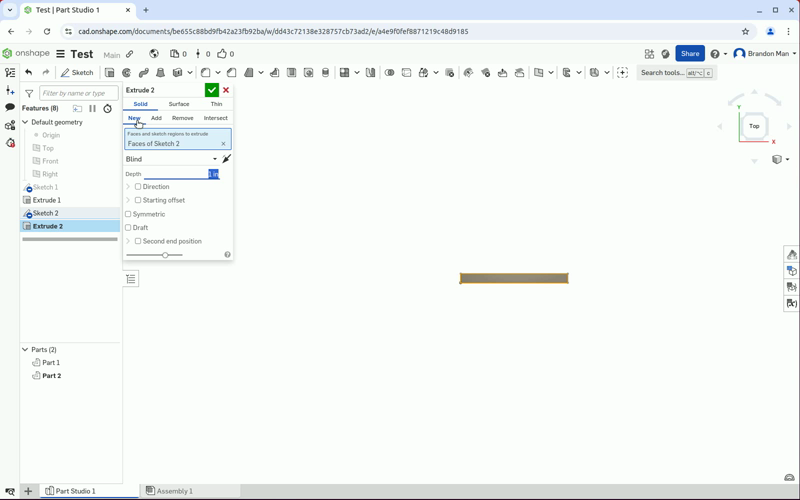
text(0.481)
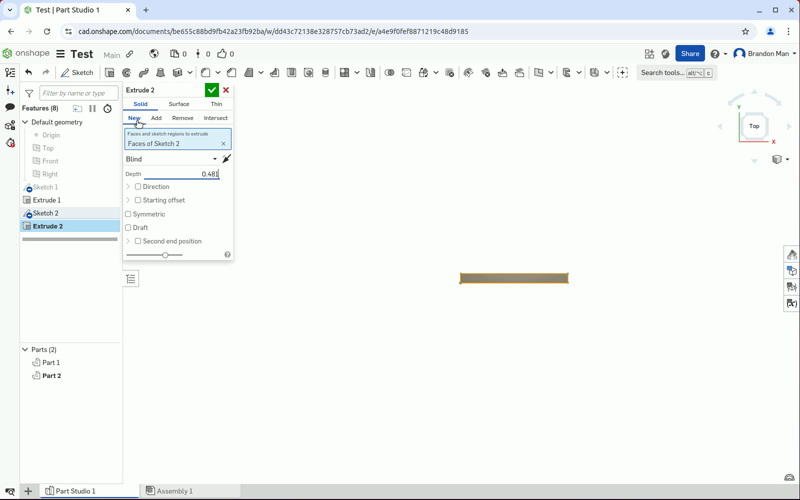
key(enter)
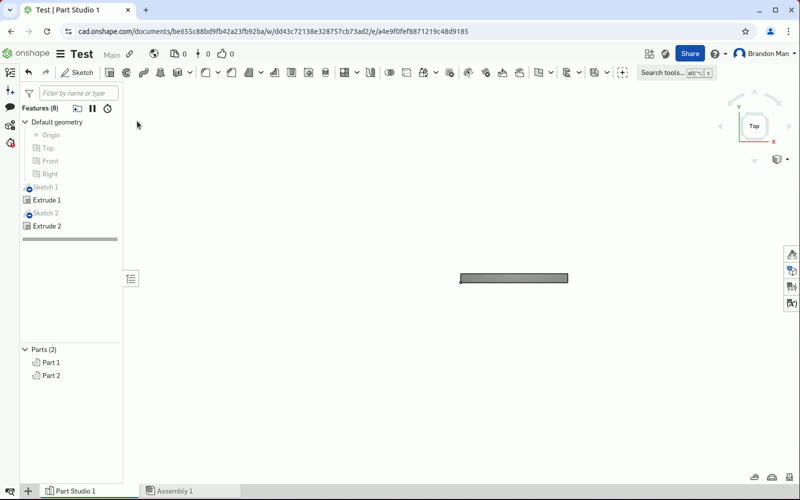
key(shift+h)
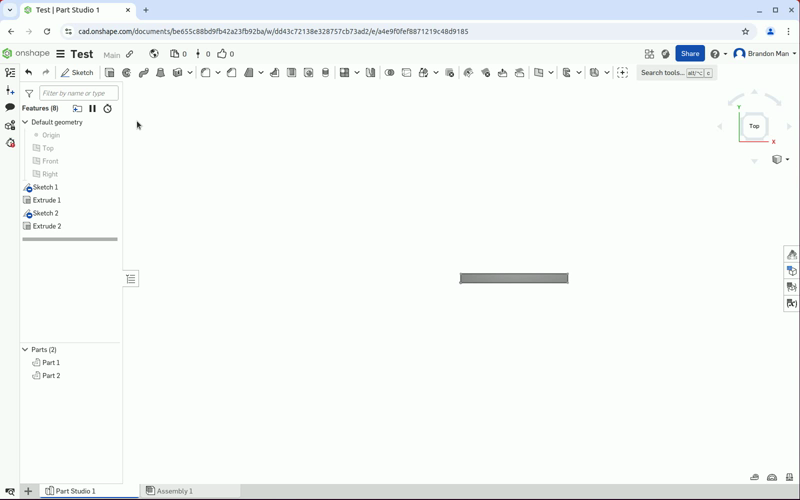
key(shift+h)
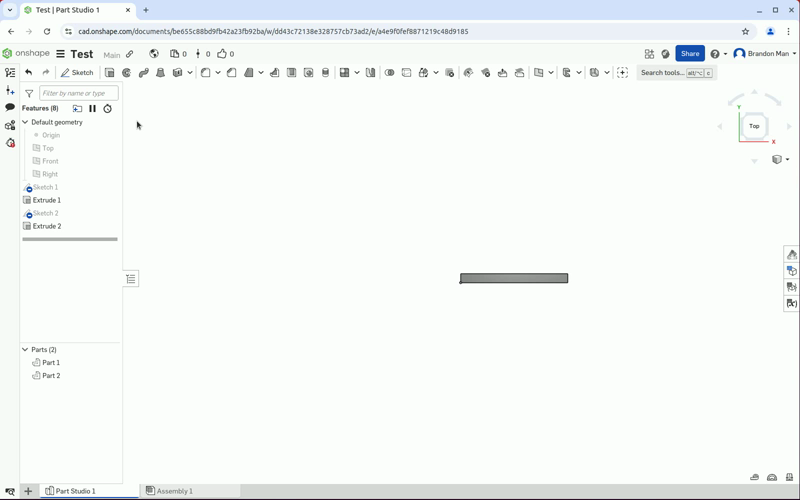
mouse_move(73, 189)
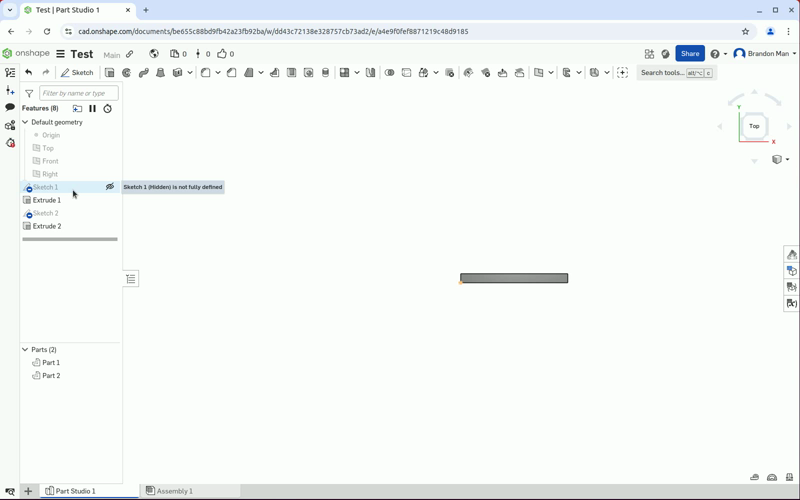
click(73, 189)
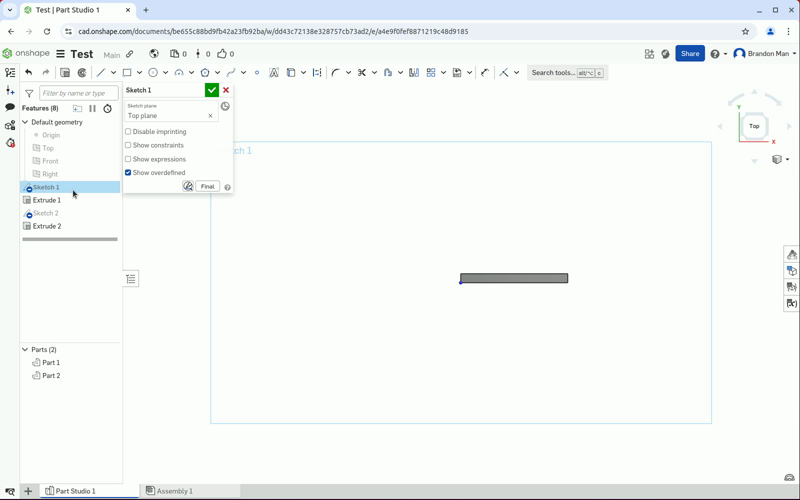
mouse_move(229, 92)
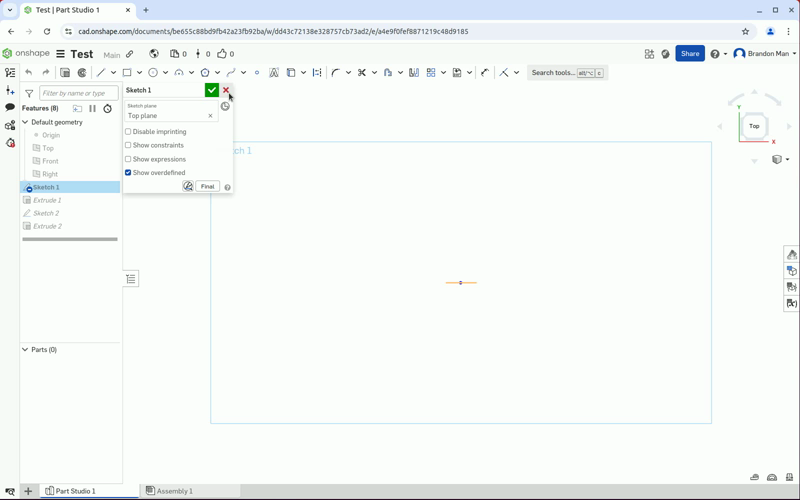
click(229, 92)
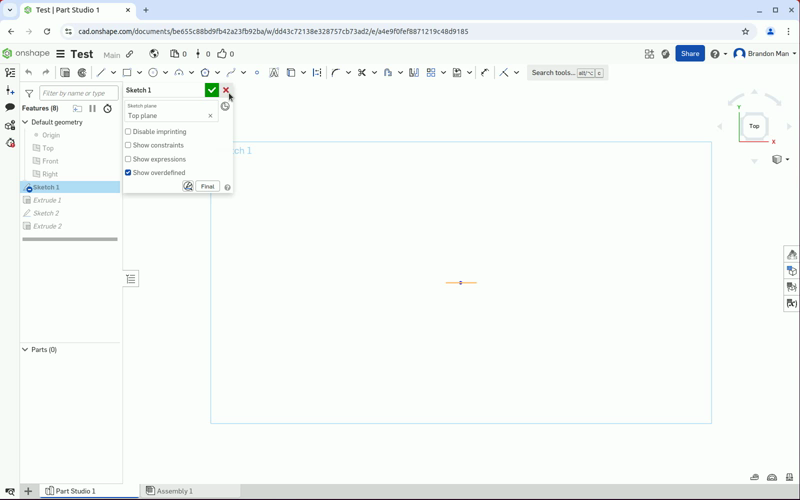
key(shift+s)
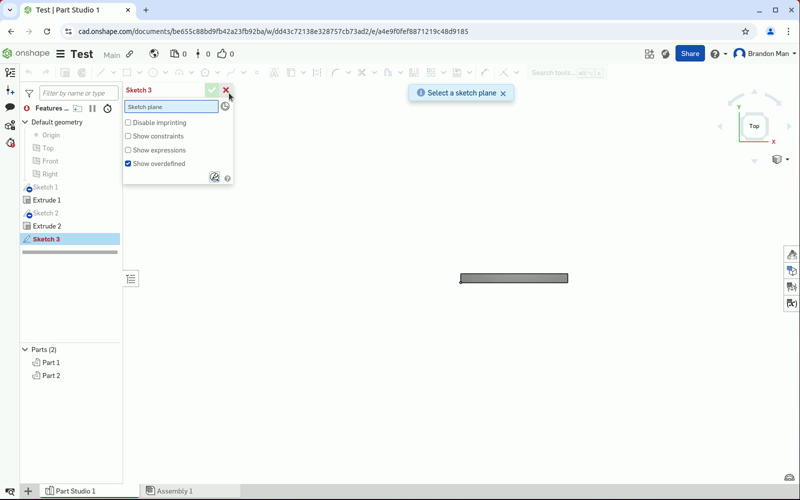
mouse_move(73, 150)
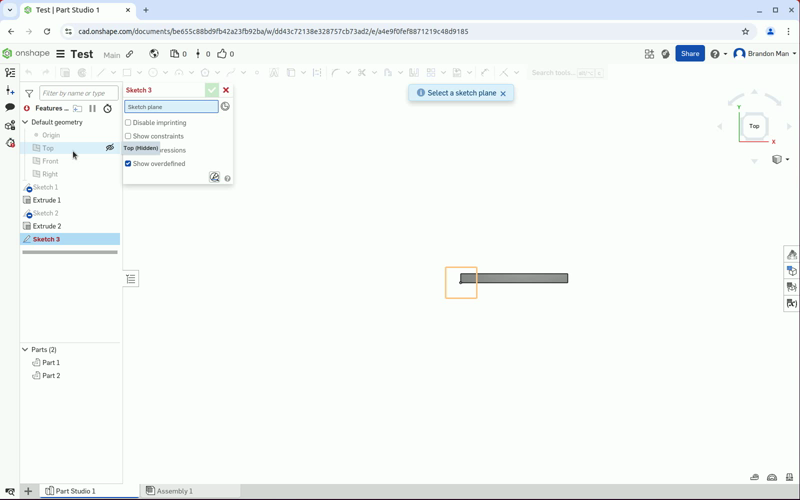
click(73, 150)
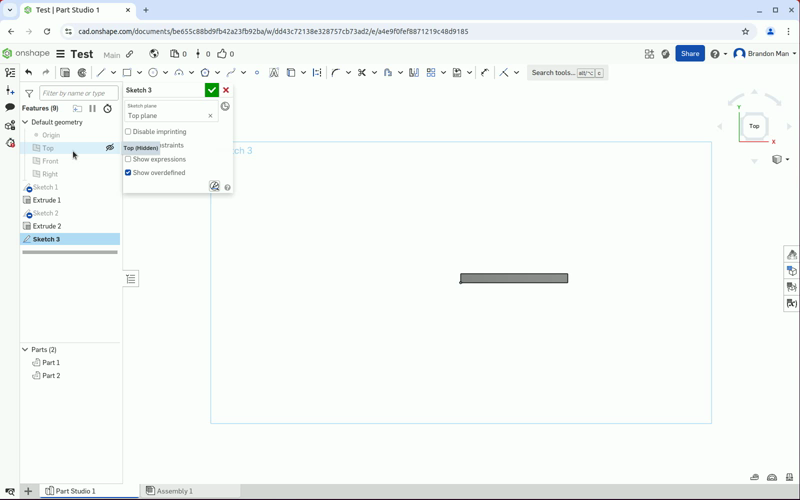
mouse_move(73, 352)
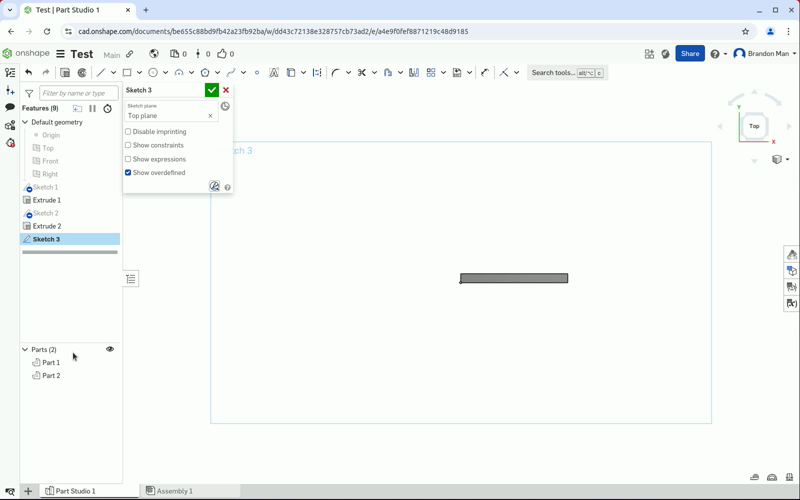
key(y)
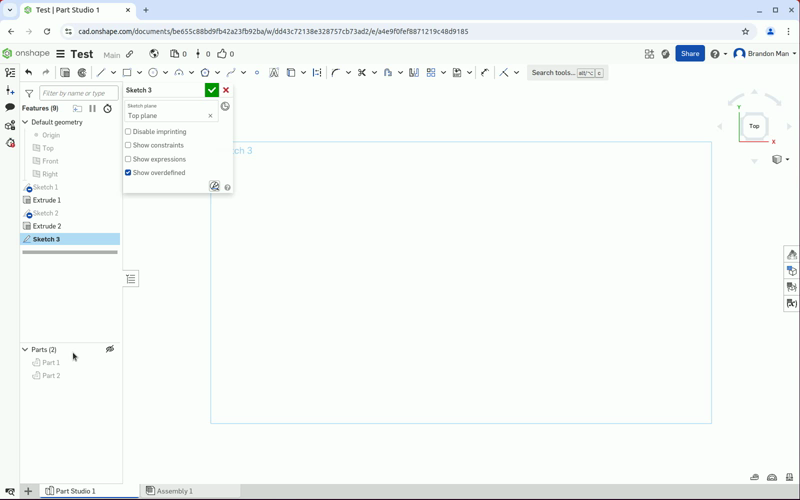
key(l)
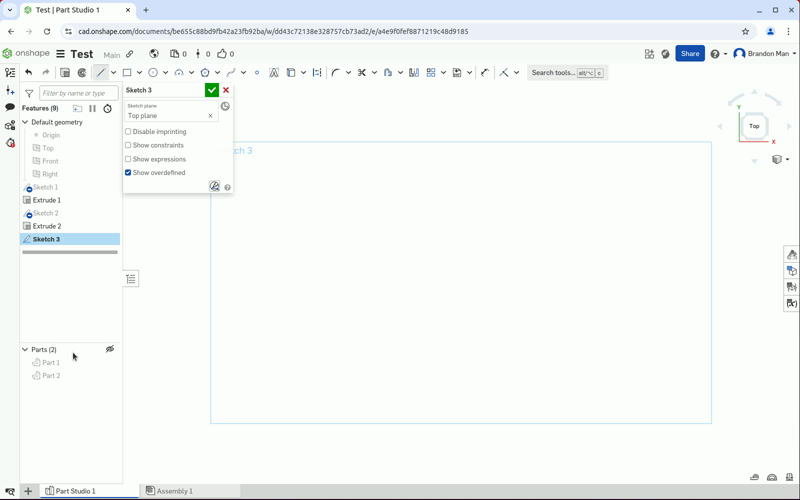
key_down(shift)
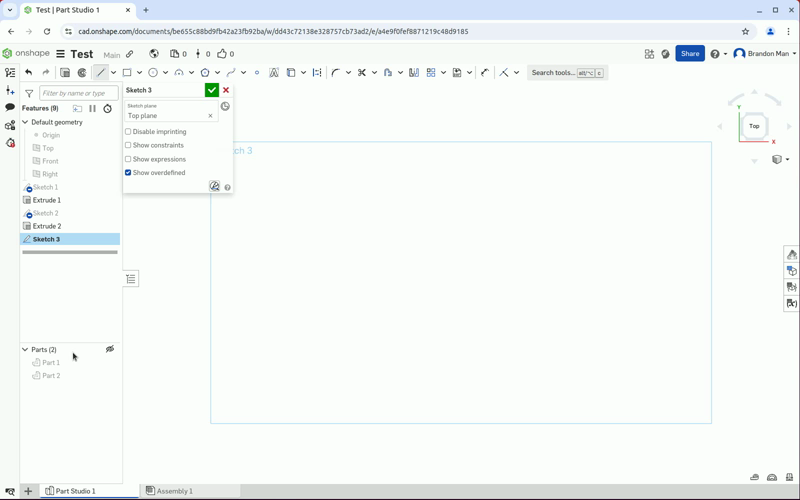
mouse_move(460, 282)
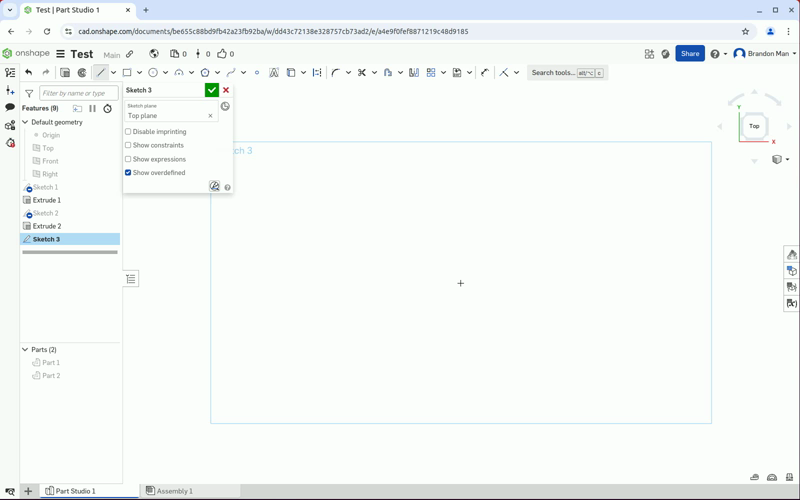
click(460, 282)
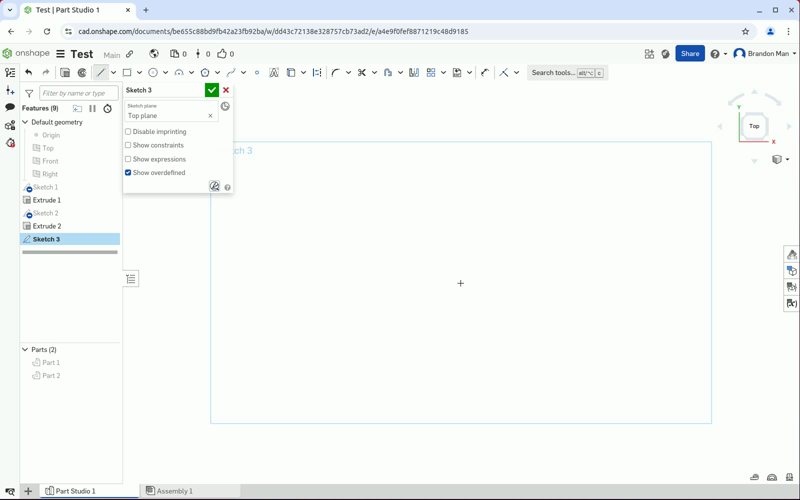
key_up(shift)
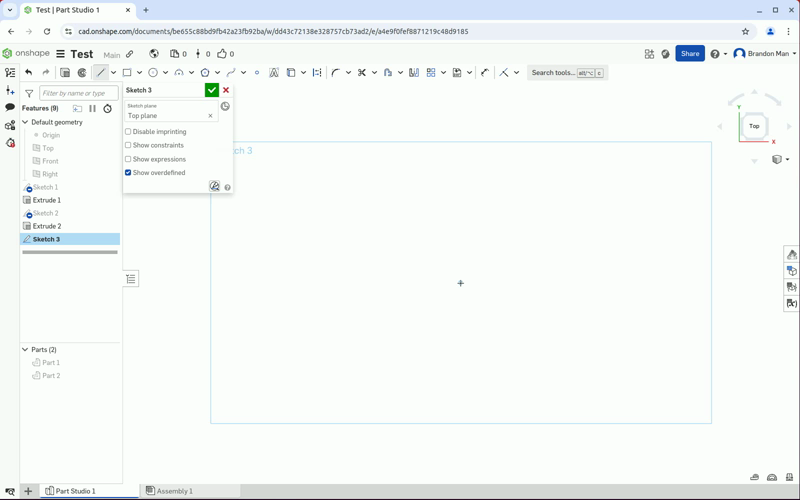
key_down(shift)
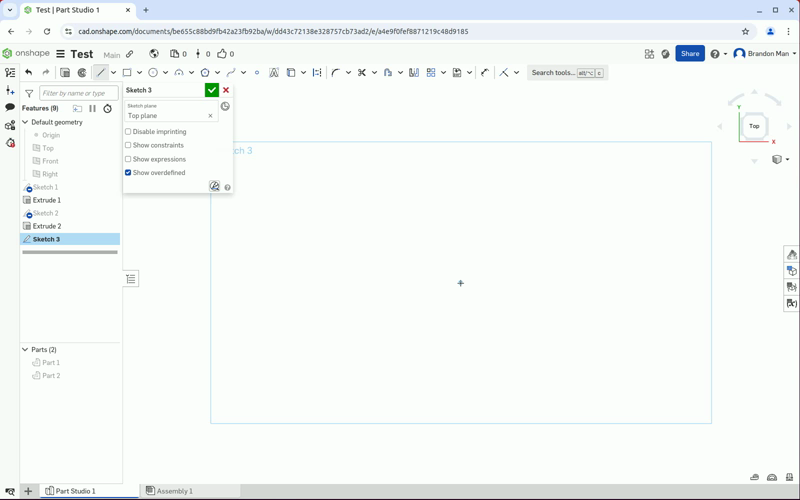
mouse_move(567, 282)
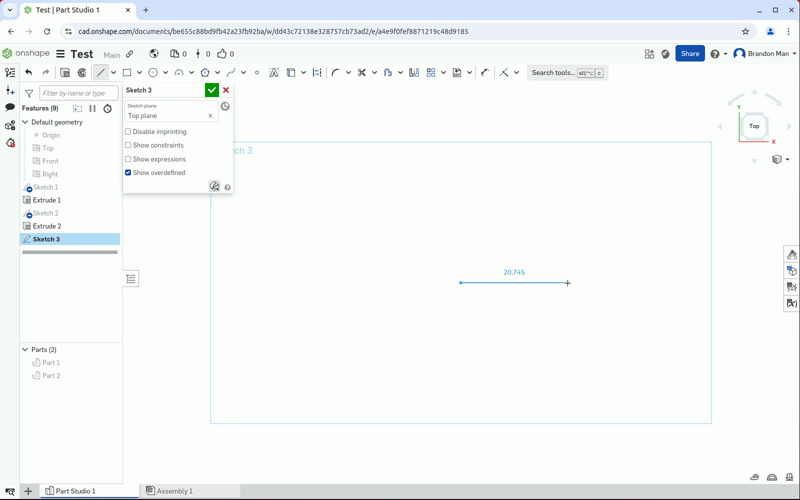
click(567, 282)
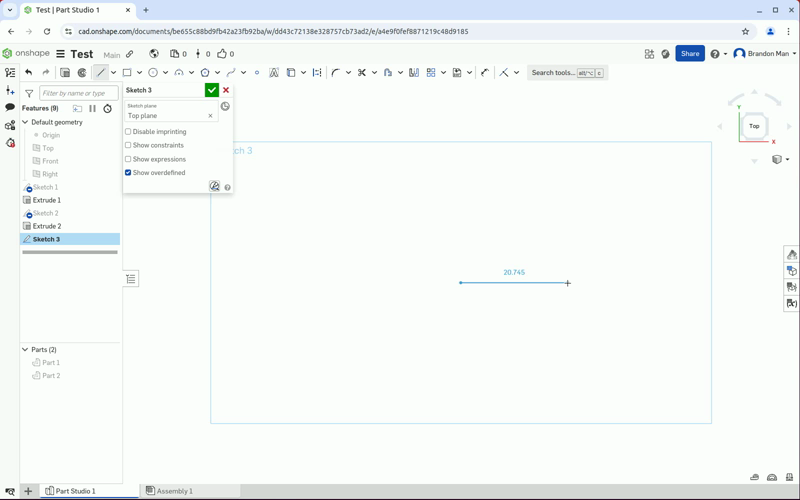
key_up(shift)
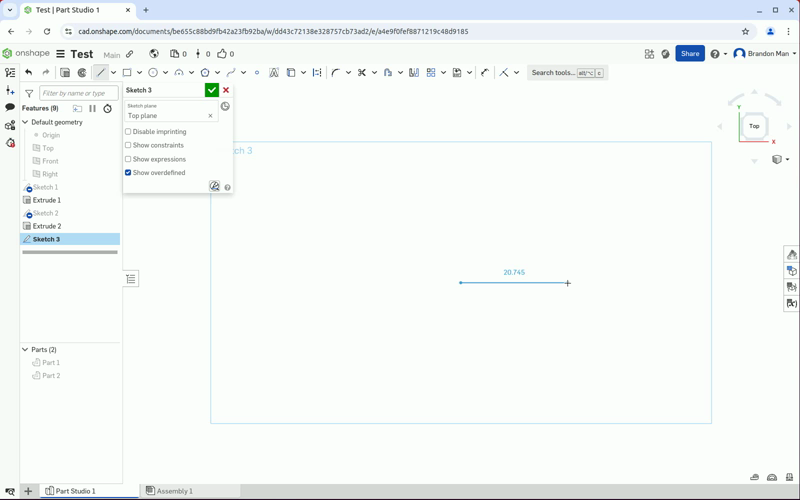
key_down(shift)
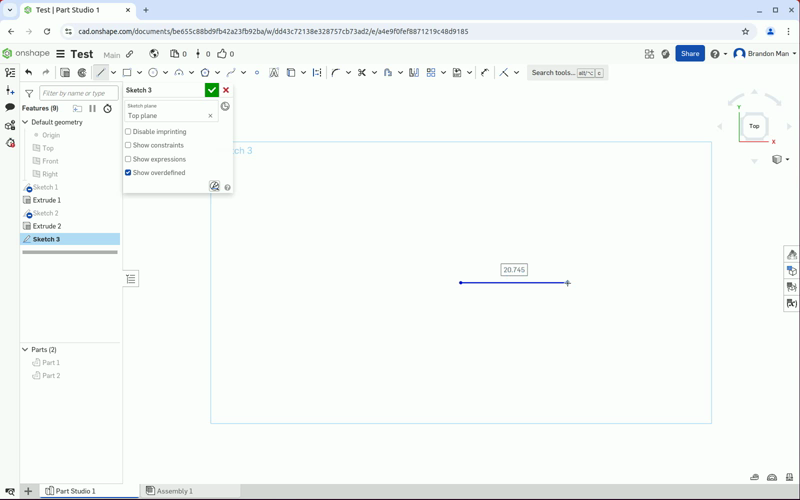
mouse_move(567, 176)
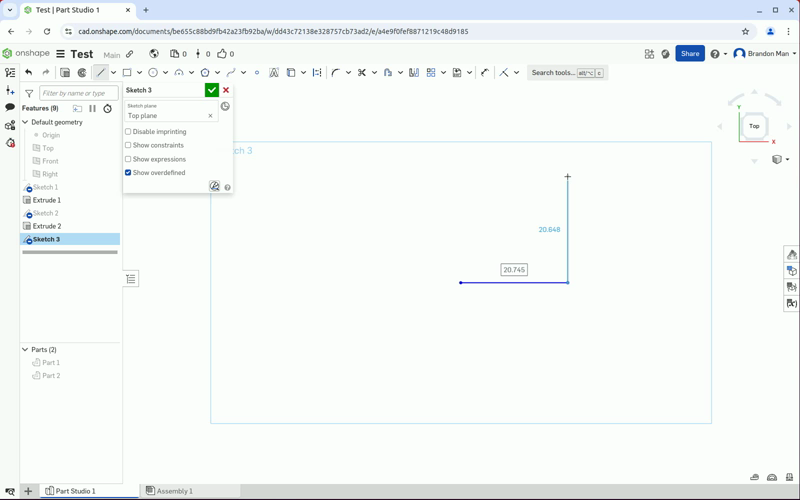
click(567, 176)
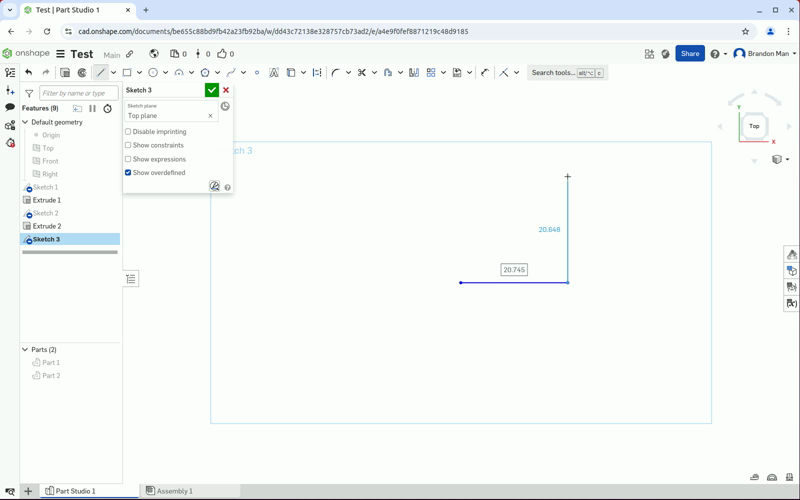
key_up(shift)
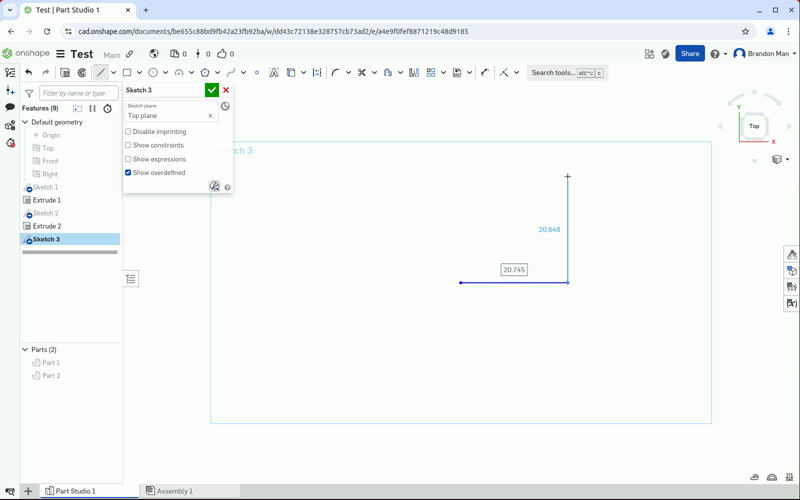
key_down(shift)
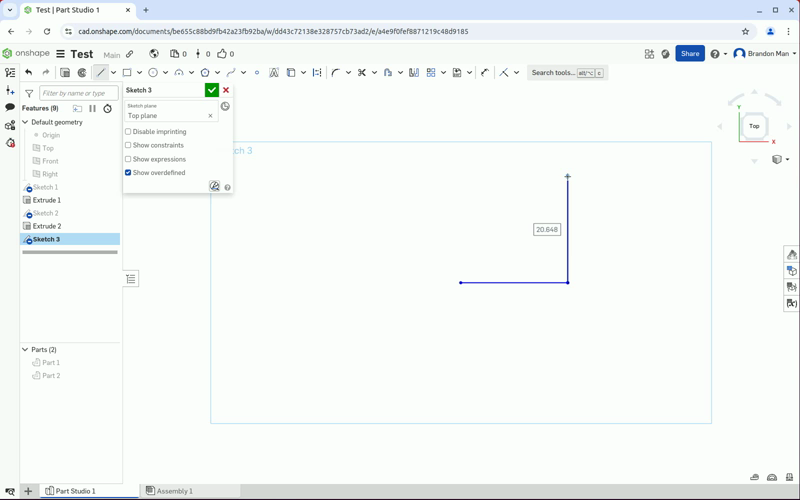
mouse_move(460, 176)
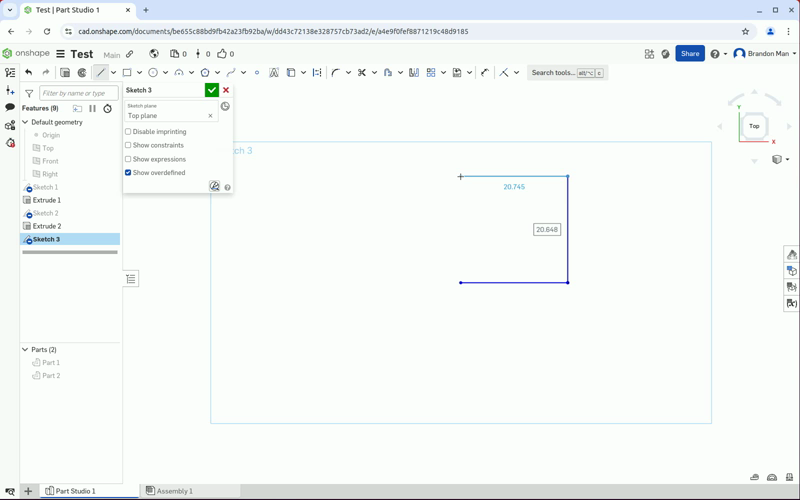
click(460, 176)
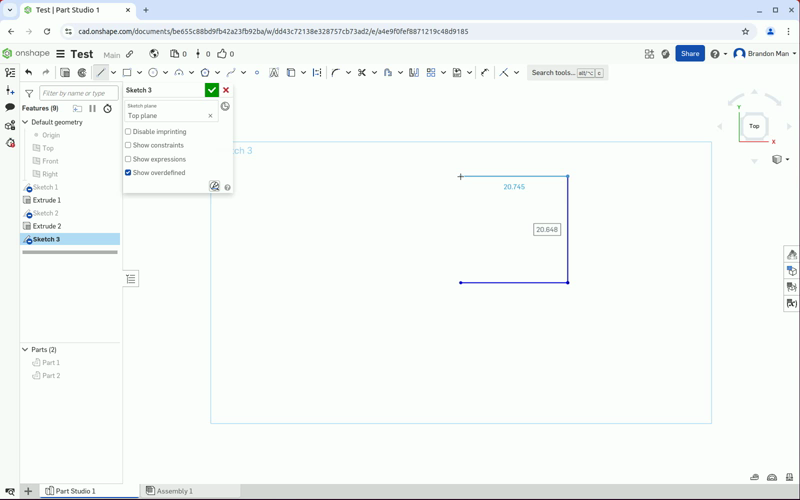
key_up(shift)
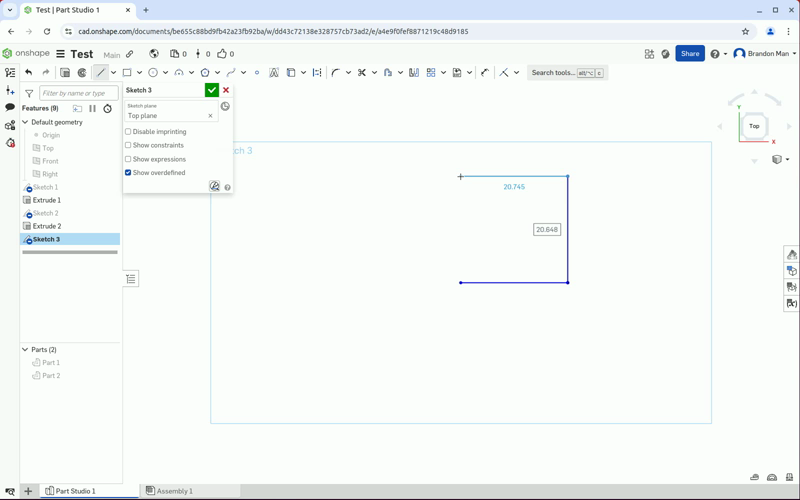
key_down(shift)
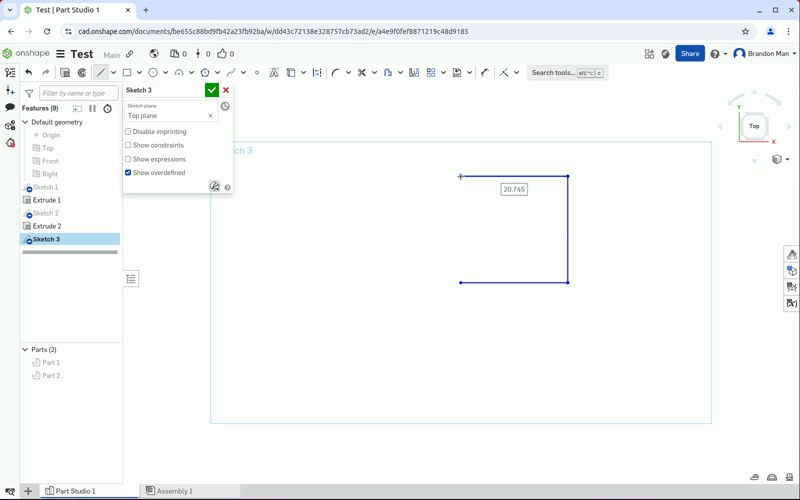
mouse_move(460, 282)
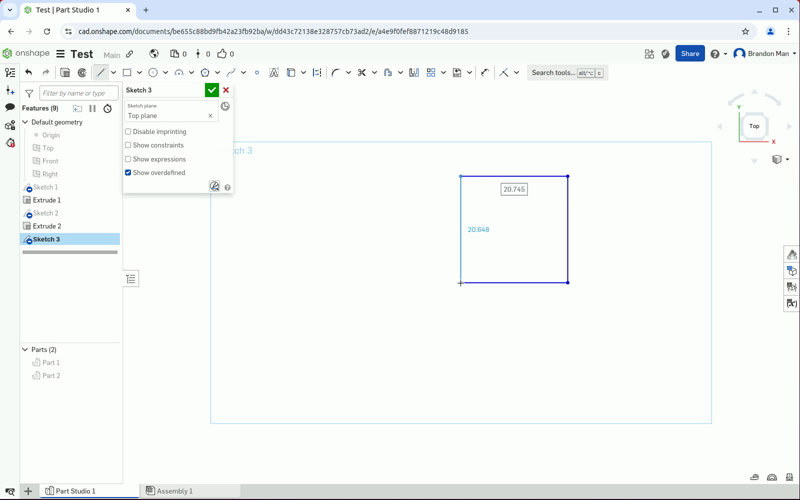
key_up(shift)
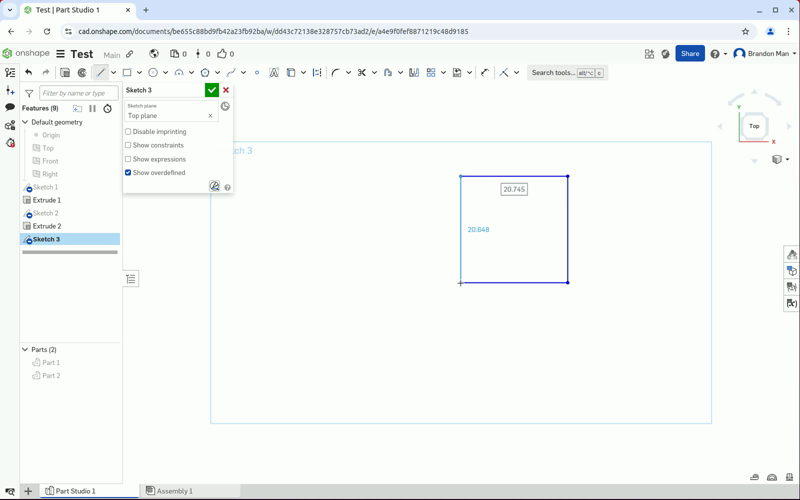
click(460, 282)
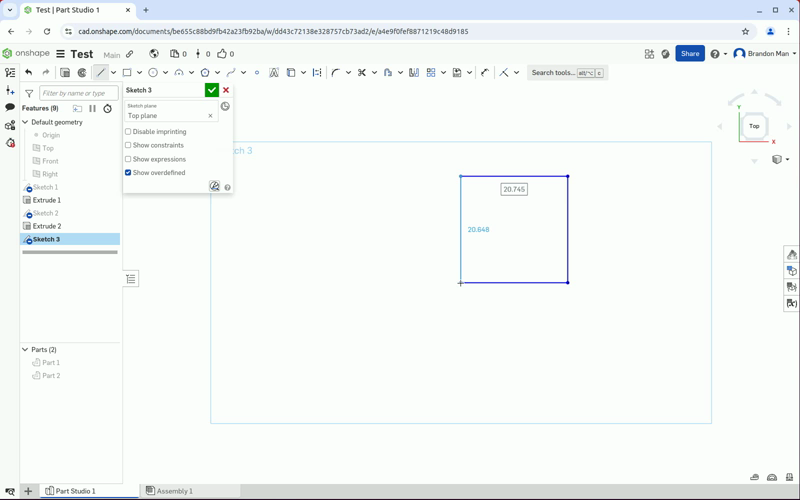
key(esc)
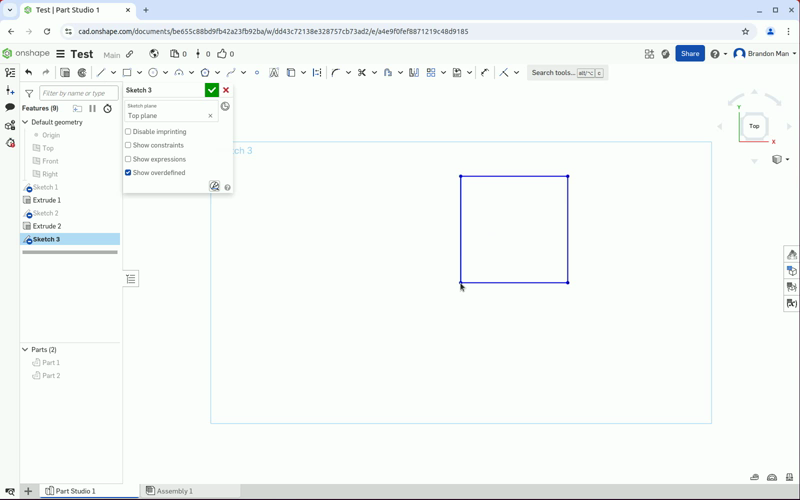
mouse_move(493, 231)
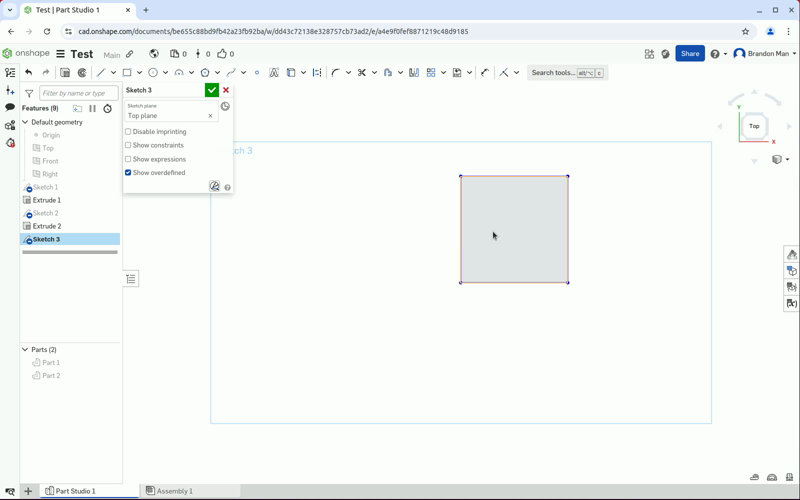
click(493, 231)
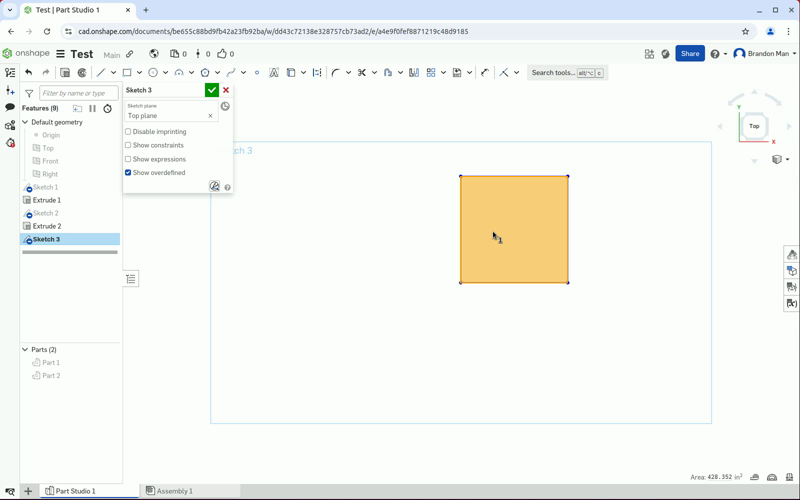
mouse_move(73, 352)
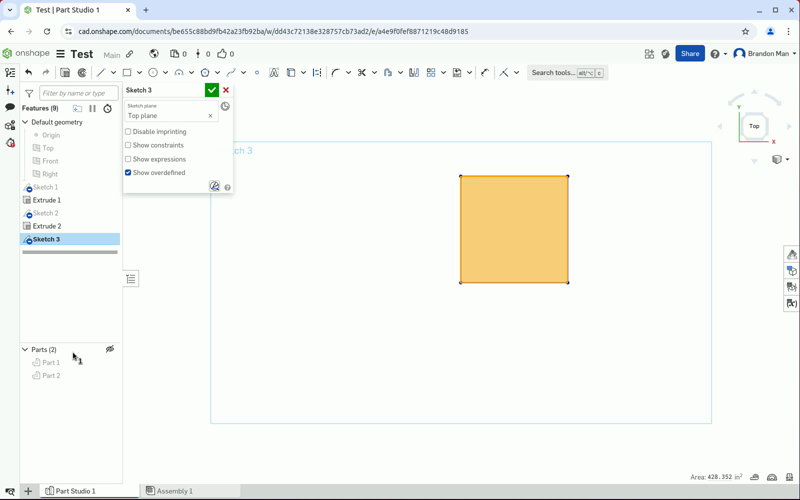
key(shift+y)
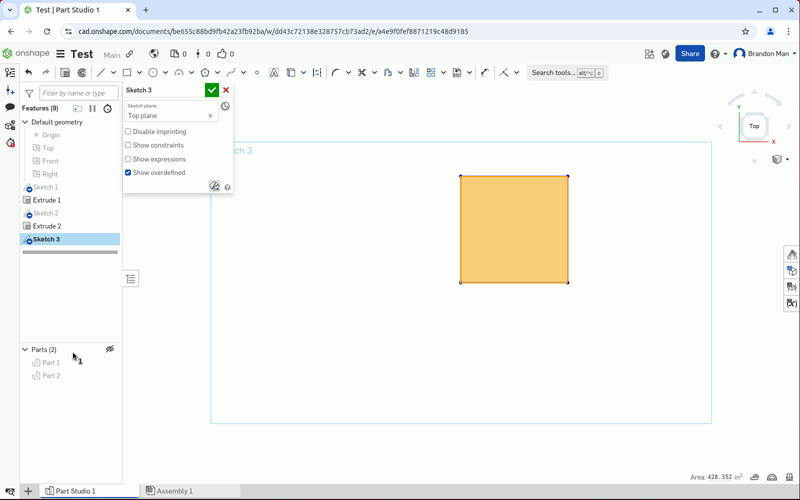
key(shift+e)
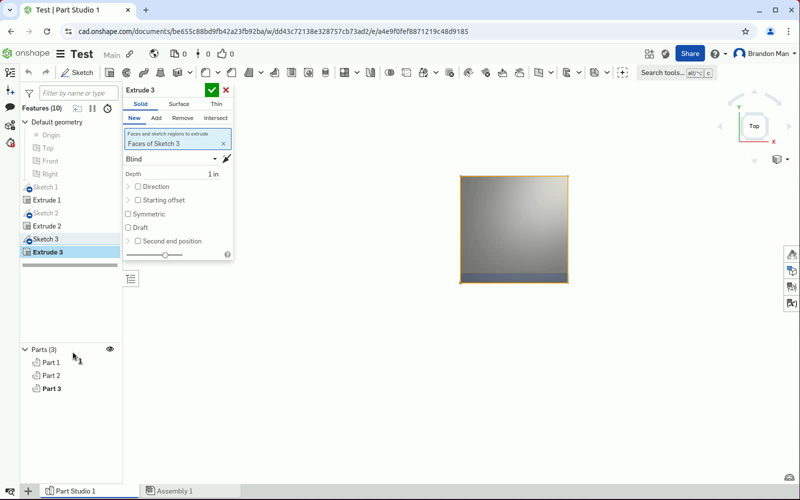
mouse_move(143, 106)
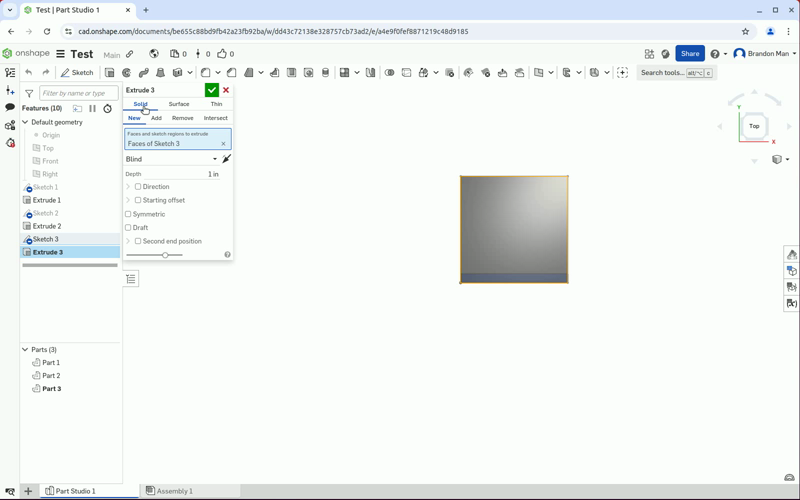
click(143, 106)
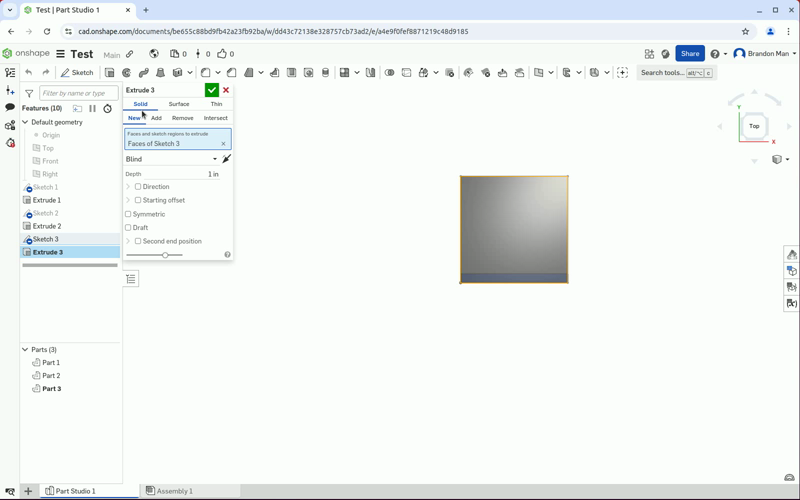
mouse_move(137, 120)
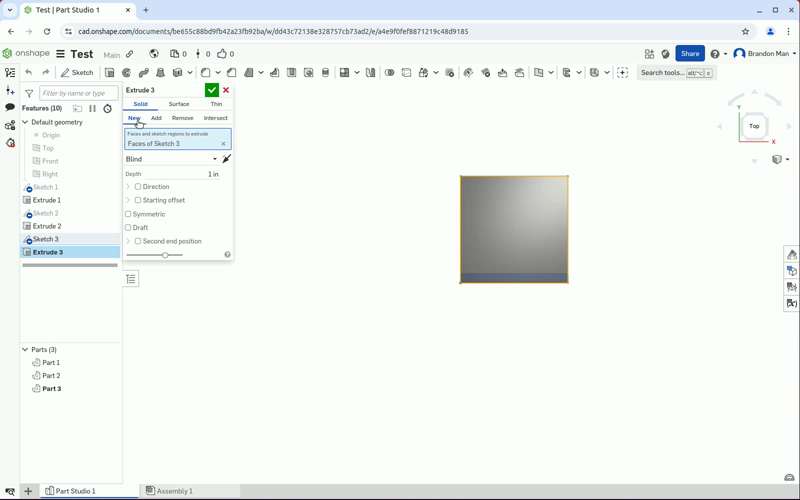
click(137, 120)
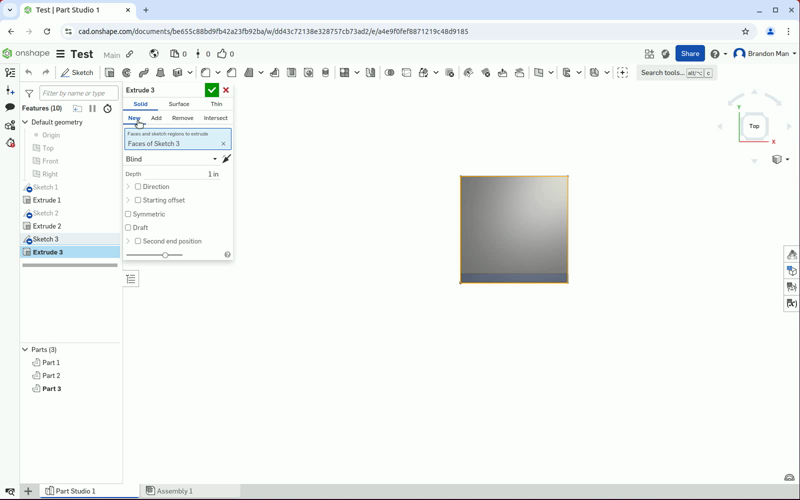
key(tab, 4)
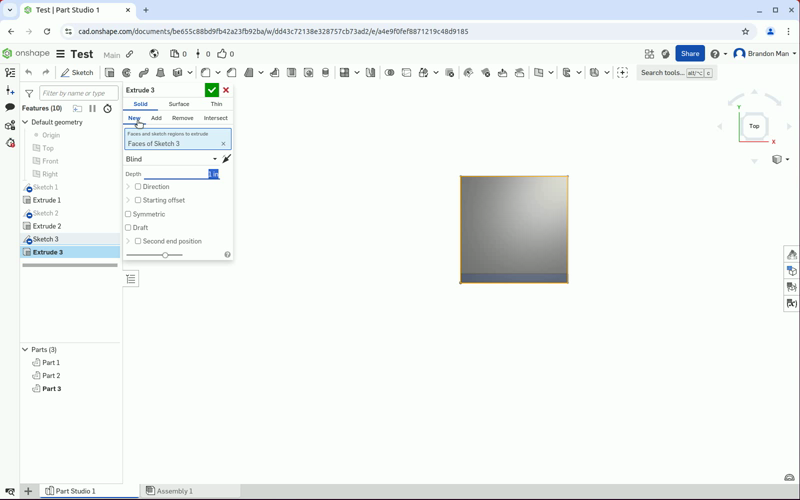
text(0.722)
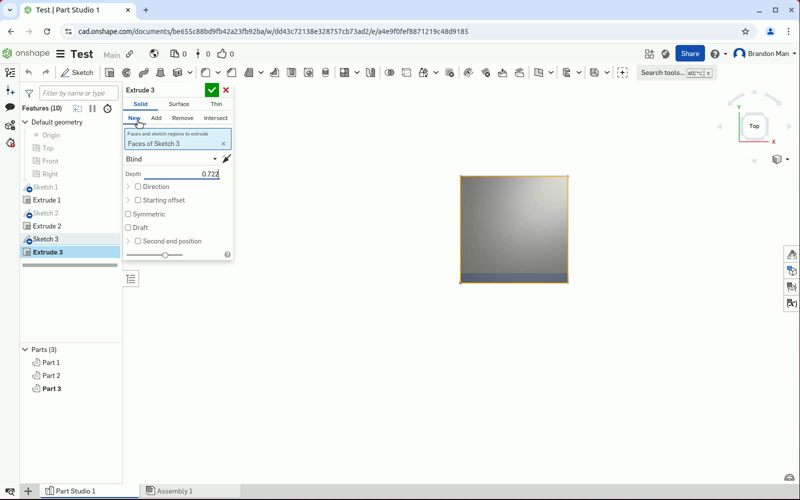
key(enter)
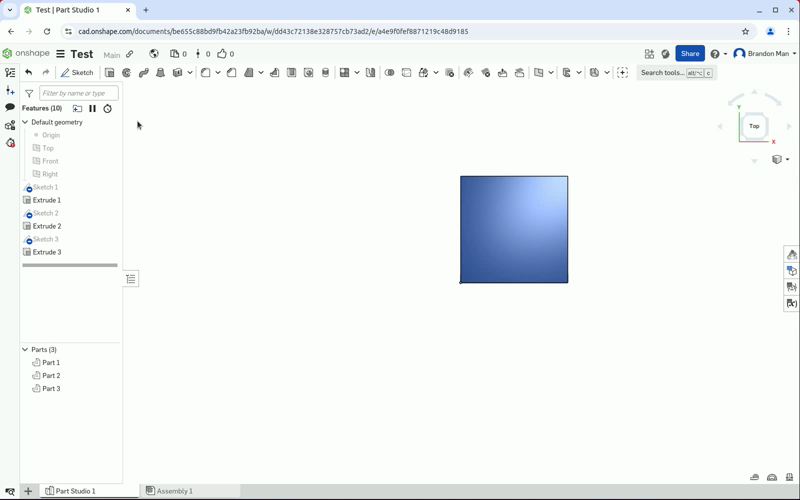
key(shift+h)
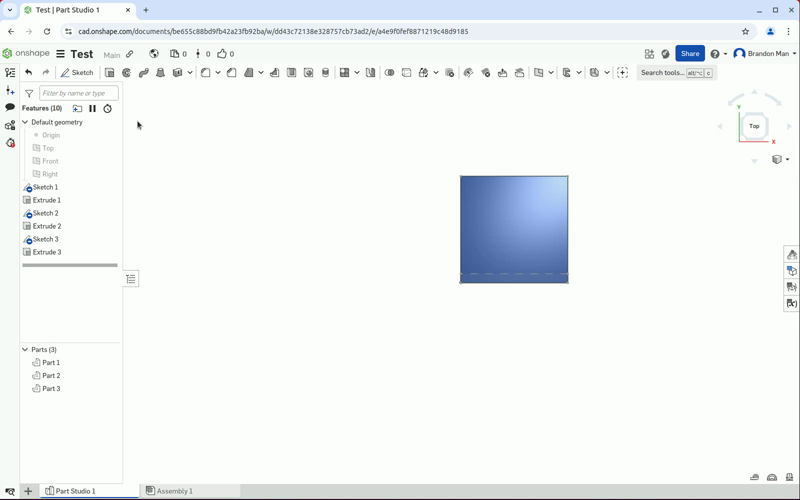
key(shift+h)
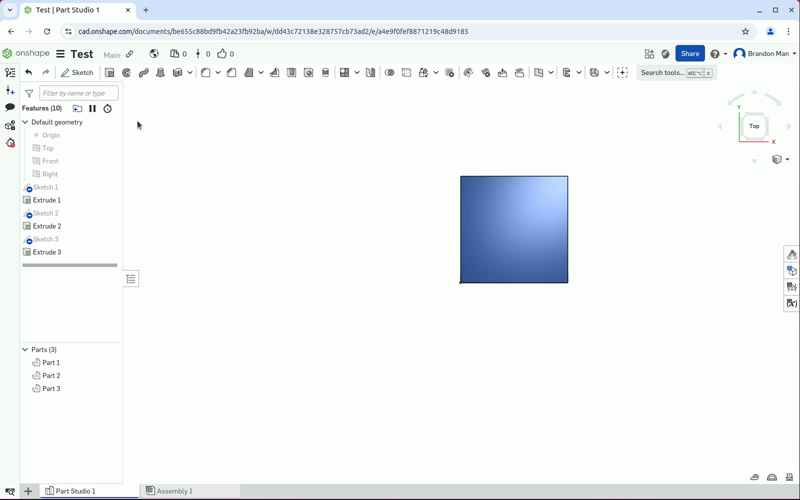
mouse_move(73, 189)
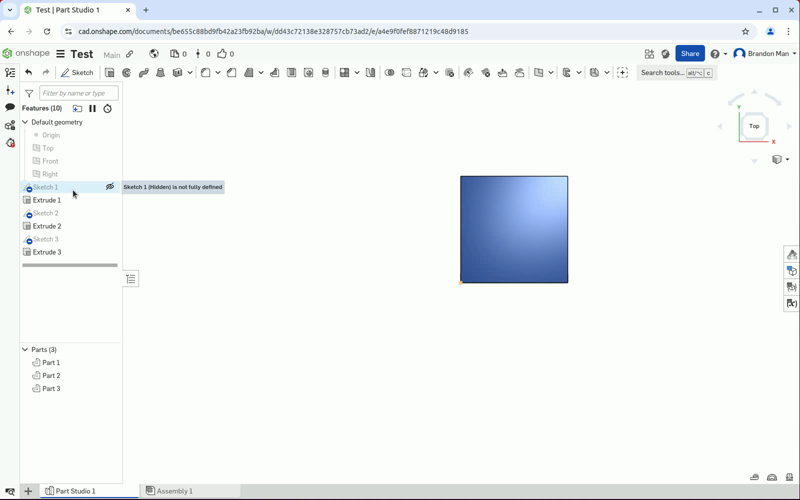
click(73, 189)
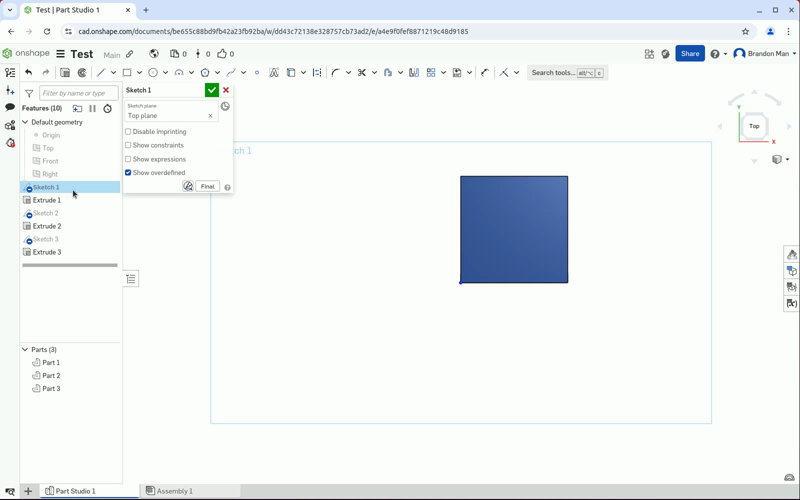
mouse_move(229, 92)
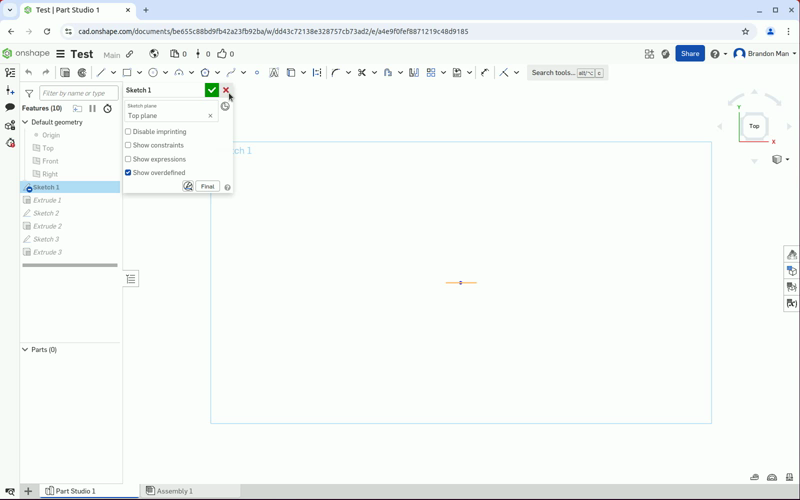
click(229, 92)
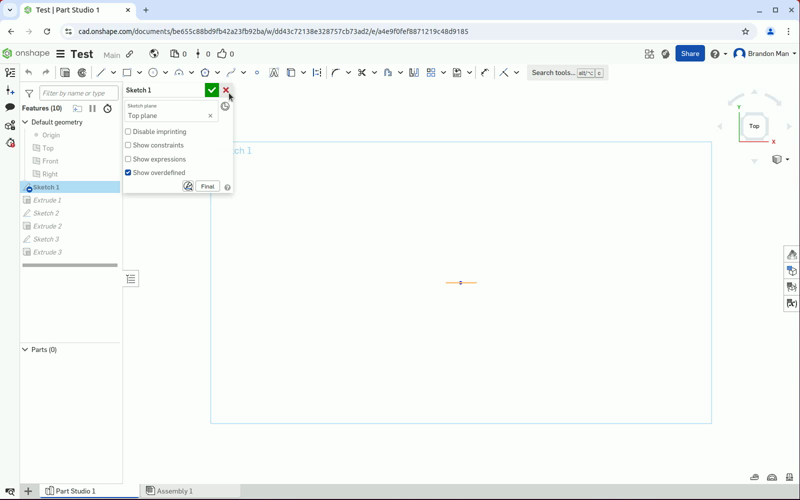
key(shift+s)
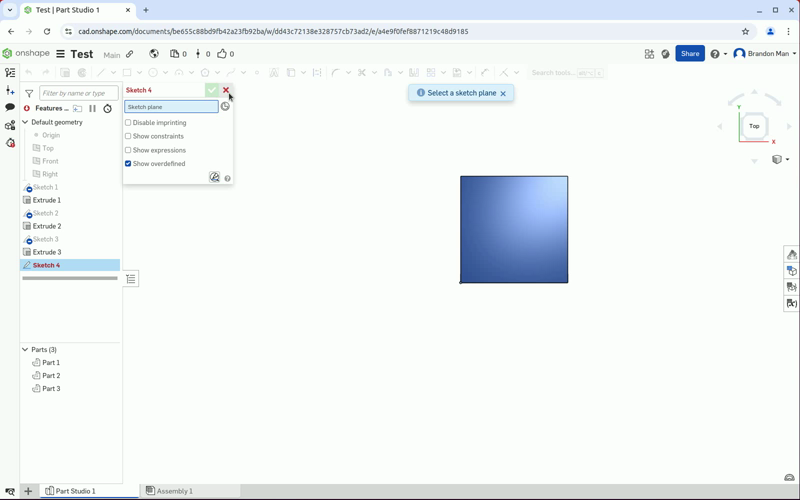
mouse_move(73, 150)
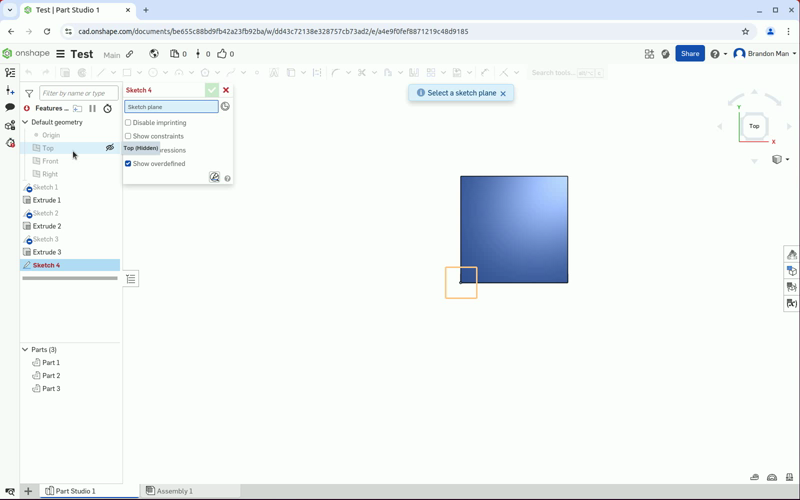
click(73, 150)
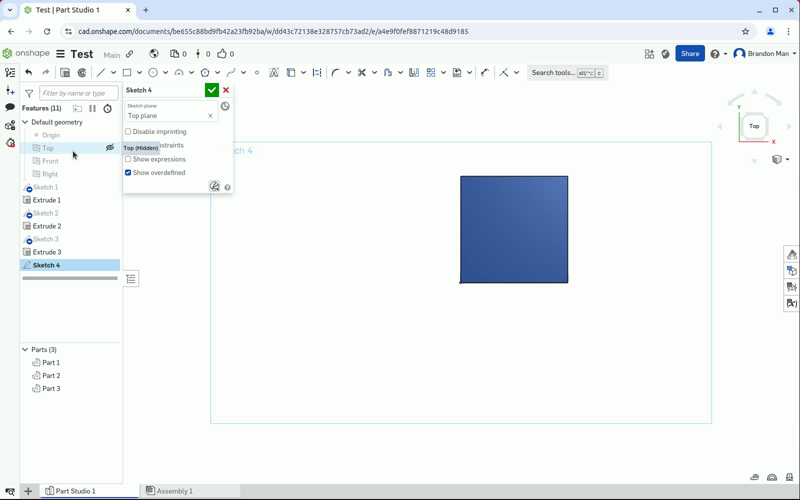
mouse_move(73, 352)
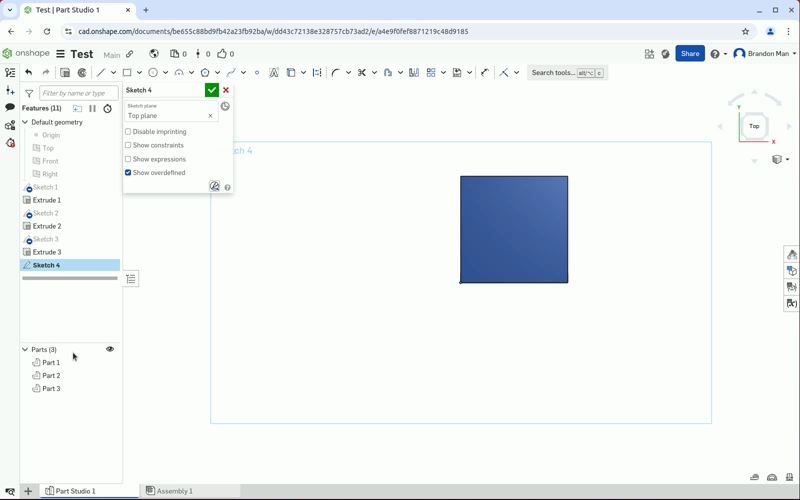
key(y)
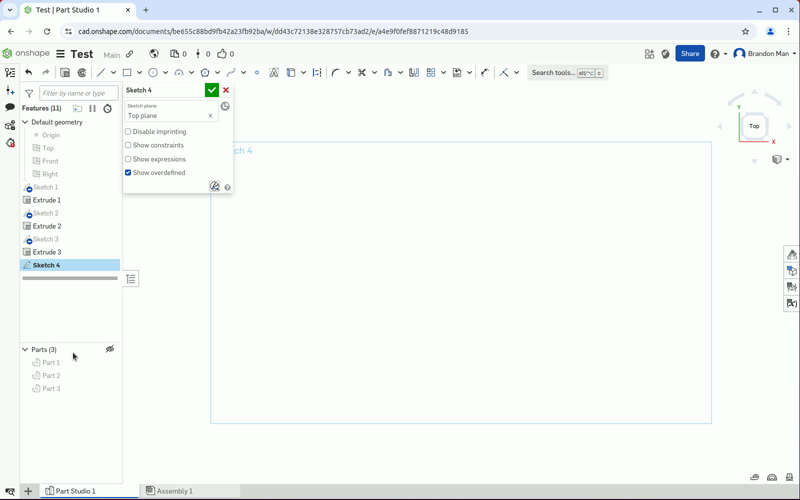
key(l)
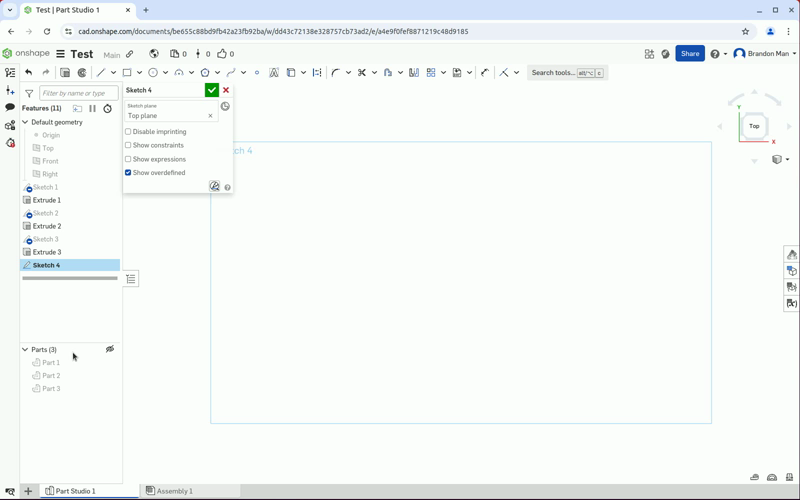
key_down(shift)
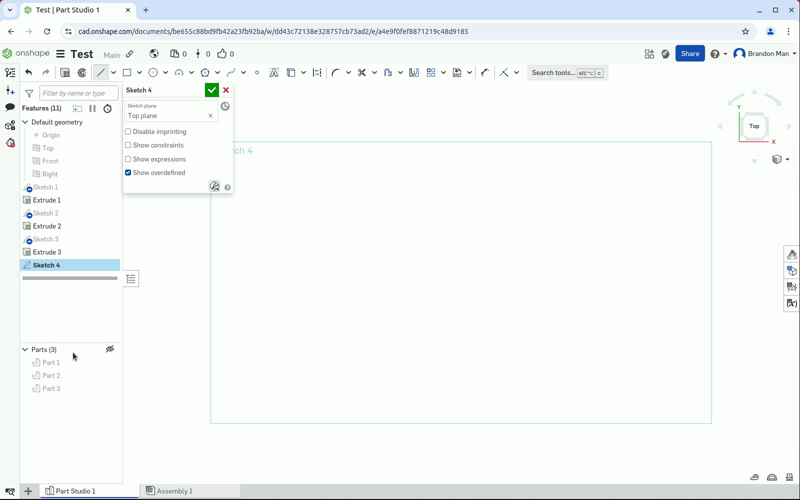
mouse_move(460, 282)
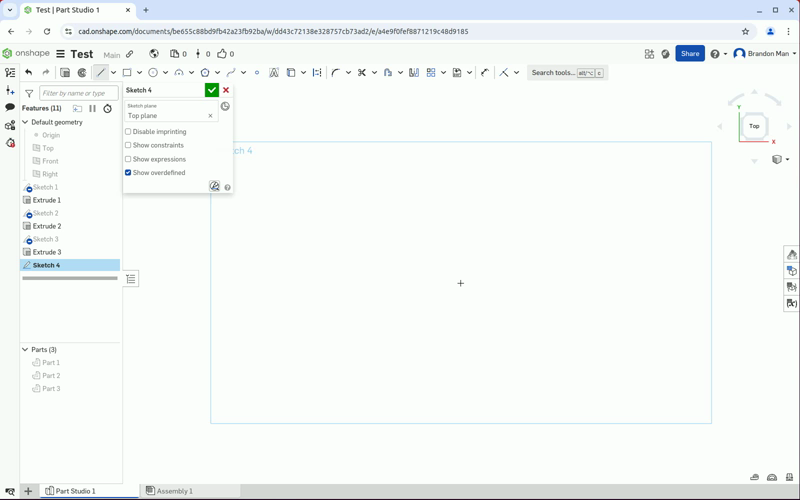
click(460, 282)
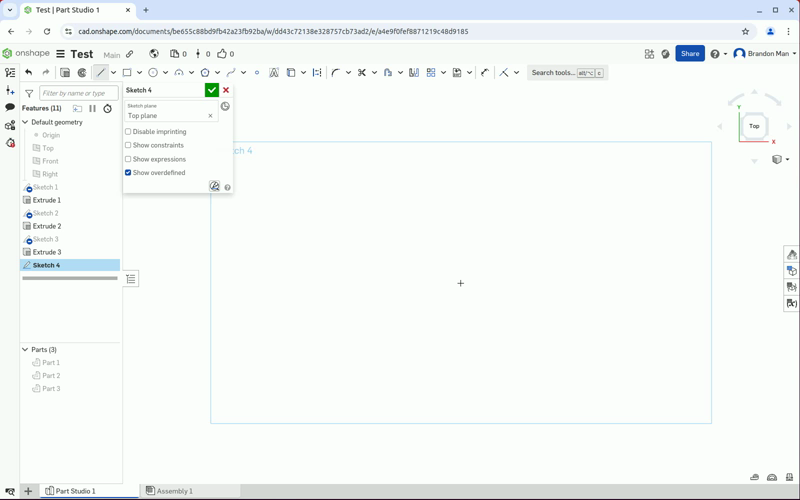
key_up(shift)
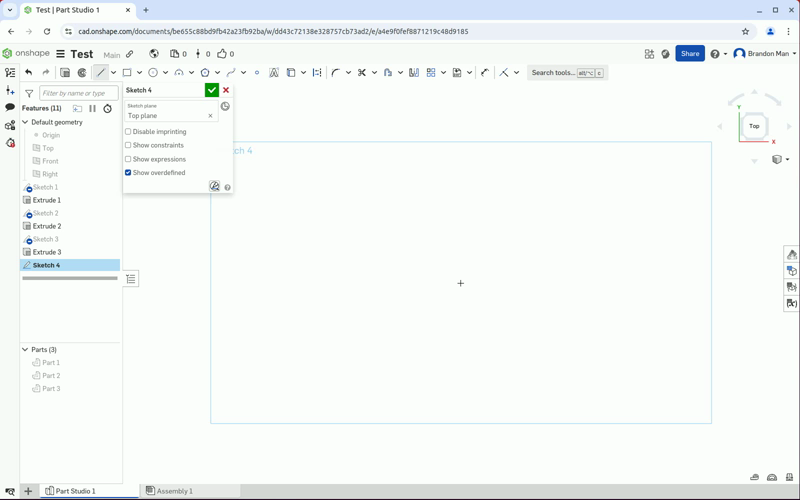
key_down(shift)
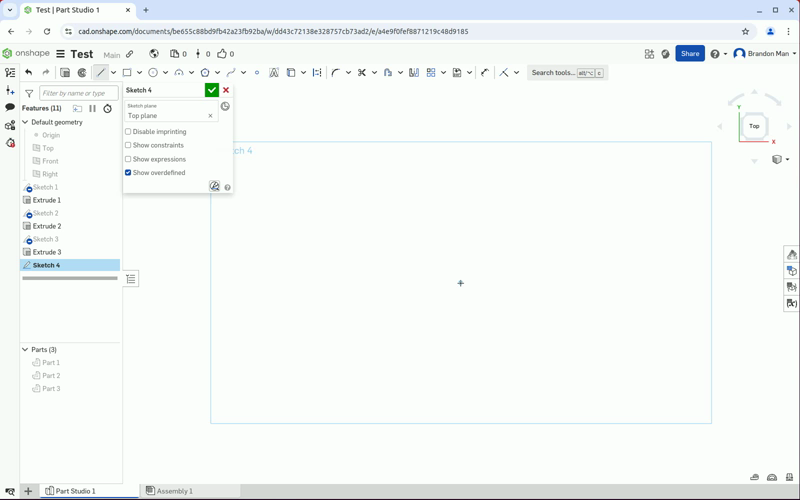
mouse_move(490, 282)
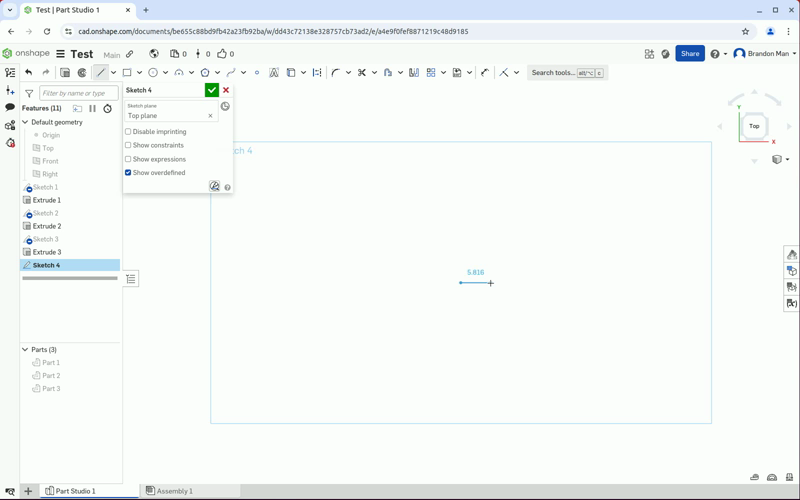
mouse_move(511, 282)
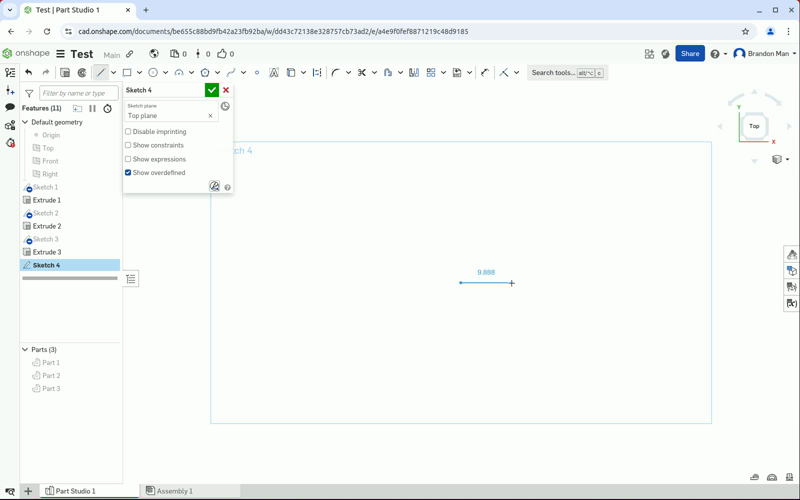
click(511, 282)
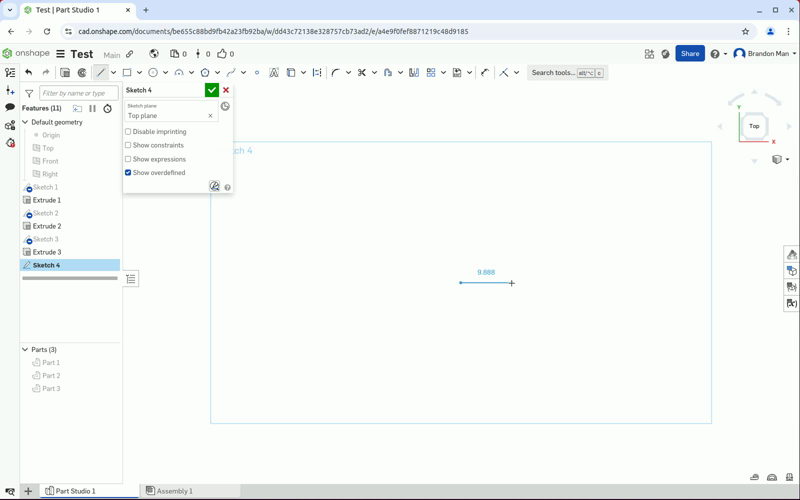
key_up(shift)
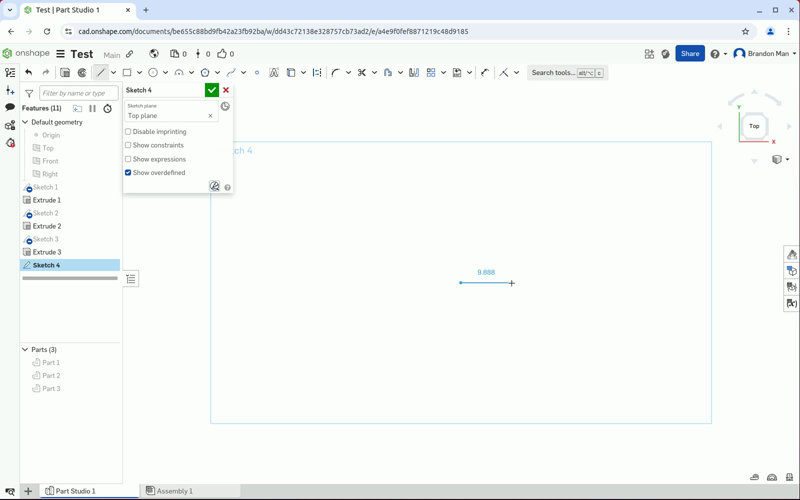
key_down(shift)
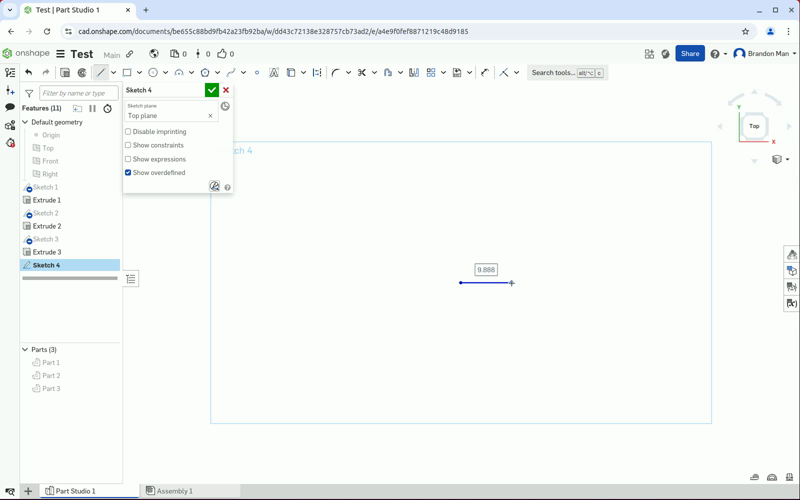
mouse_move(541, 282)
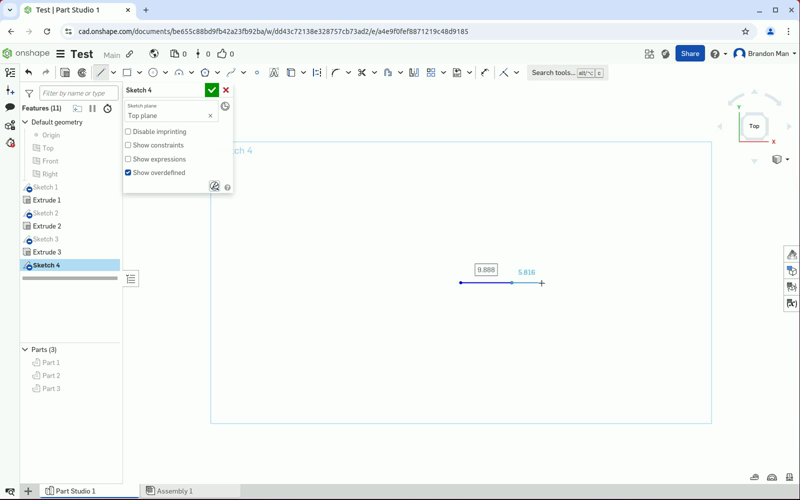
mouse_move(511, 231)
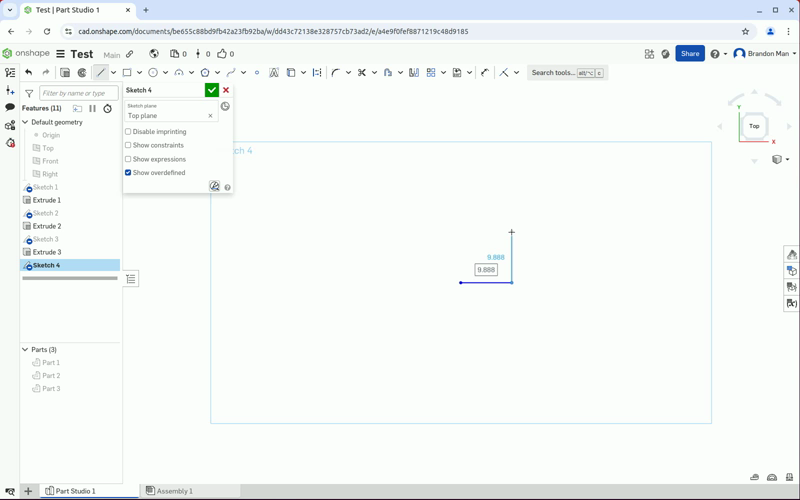
click(511, 231)
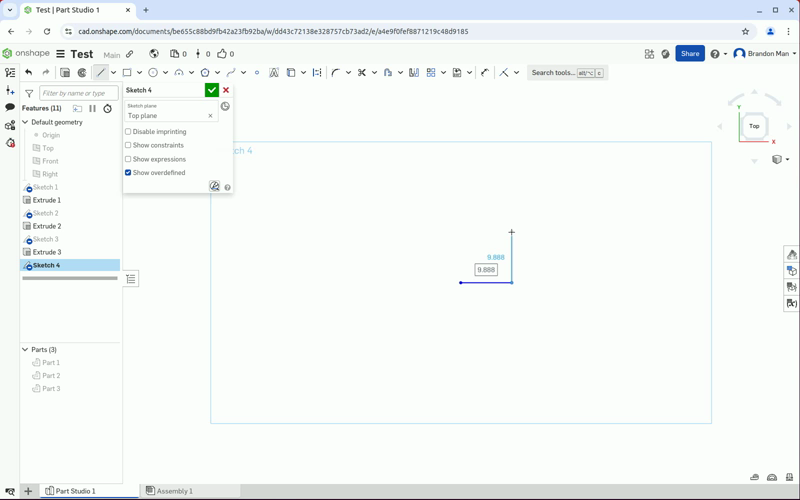
key_up(shift)
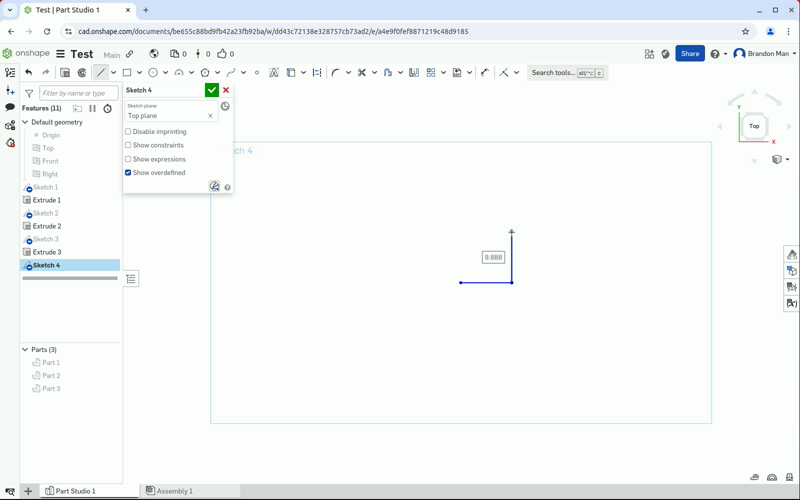
key_down(shift)
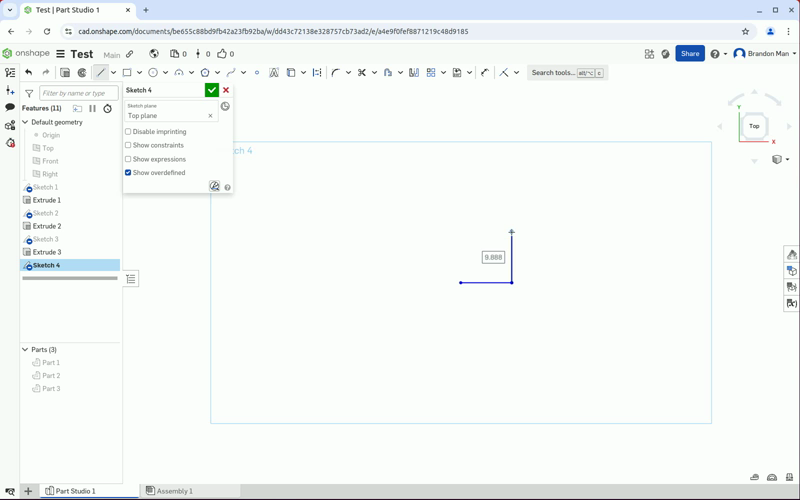
mouse_move(541, 231)
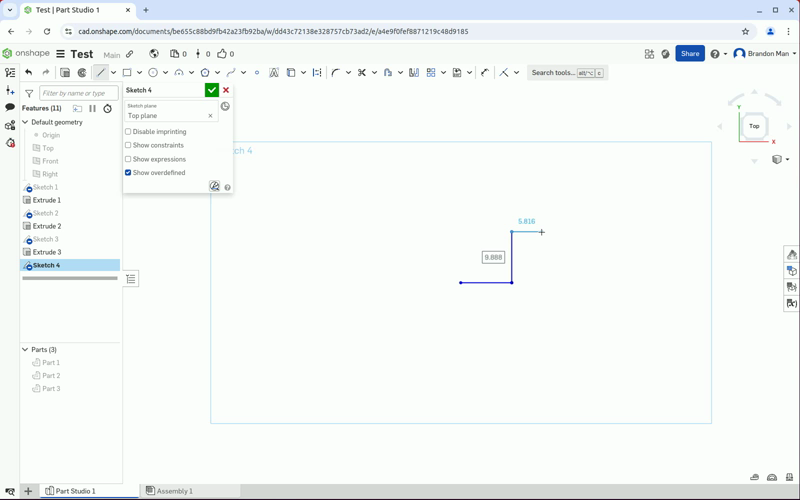
mouse_move(460, 231)
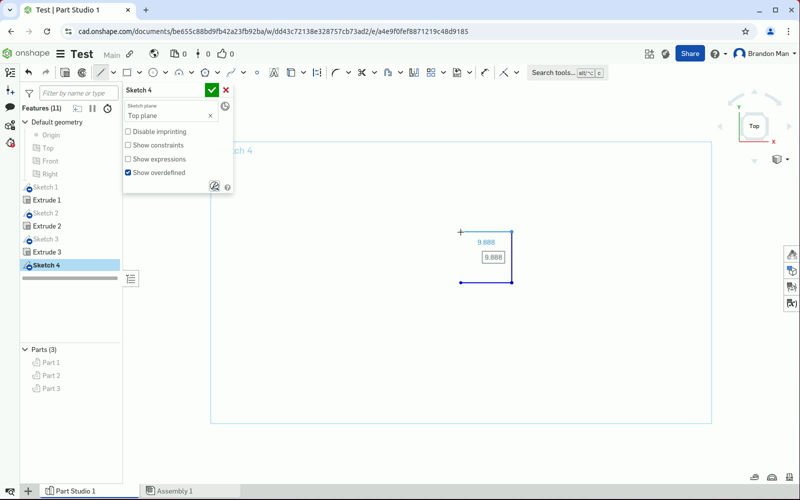
click(460, 231)
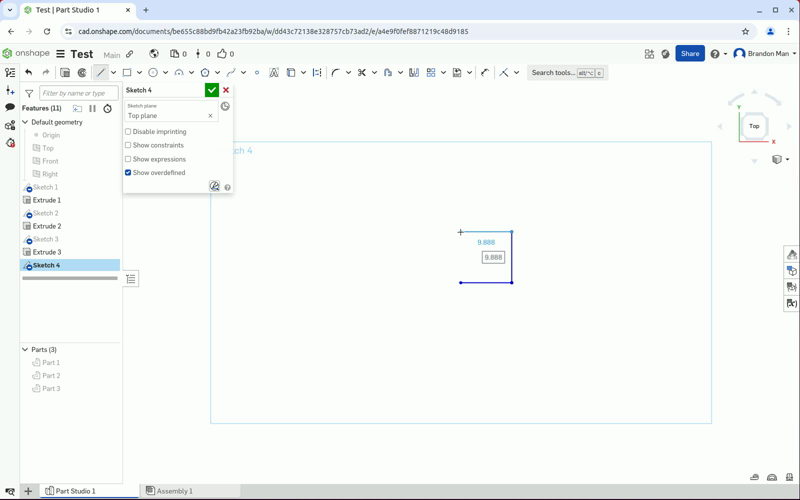
key_up(shift)
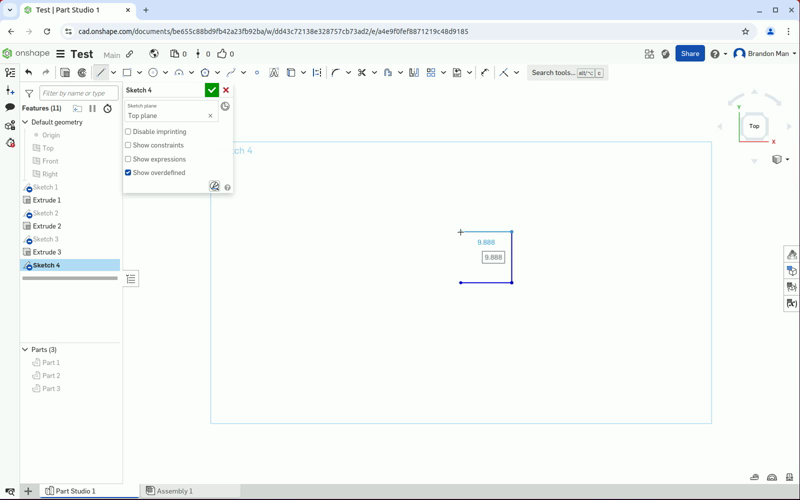
mouse_move(490, 231)
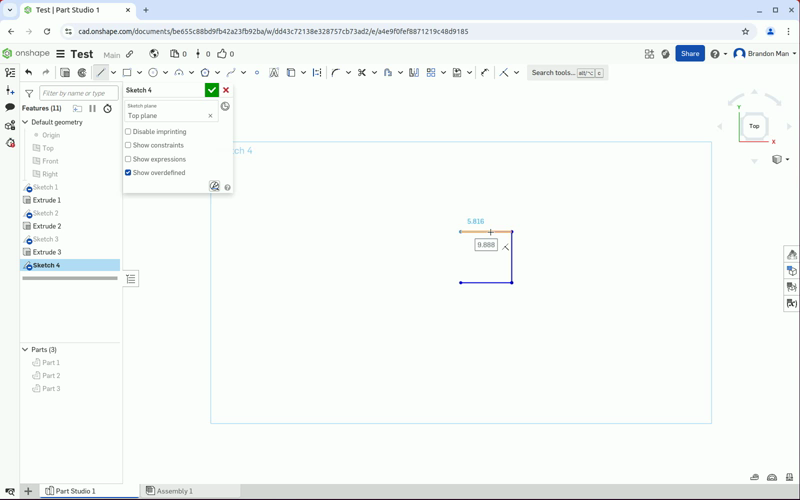
key_down(shift)
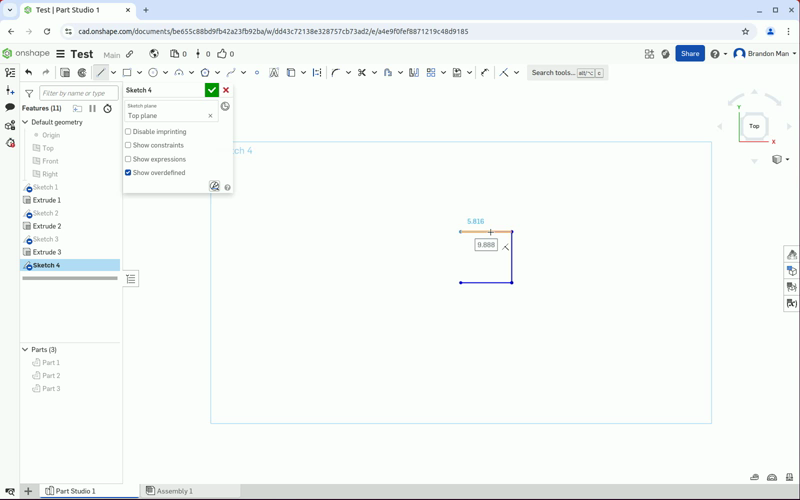
mouse_move(460, 282)
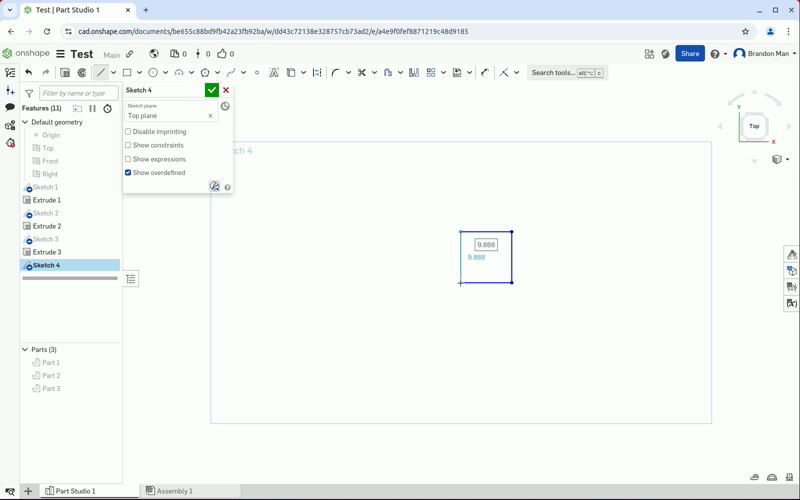
key_up(shift)
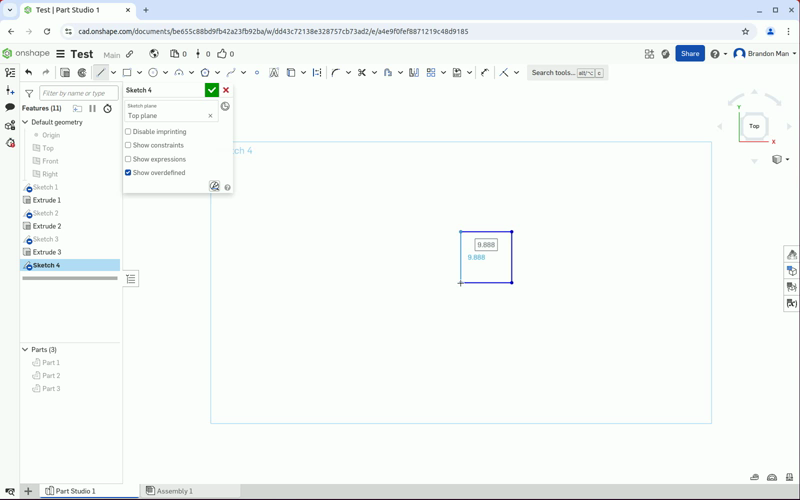
click(460, 282)
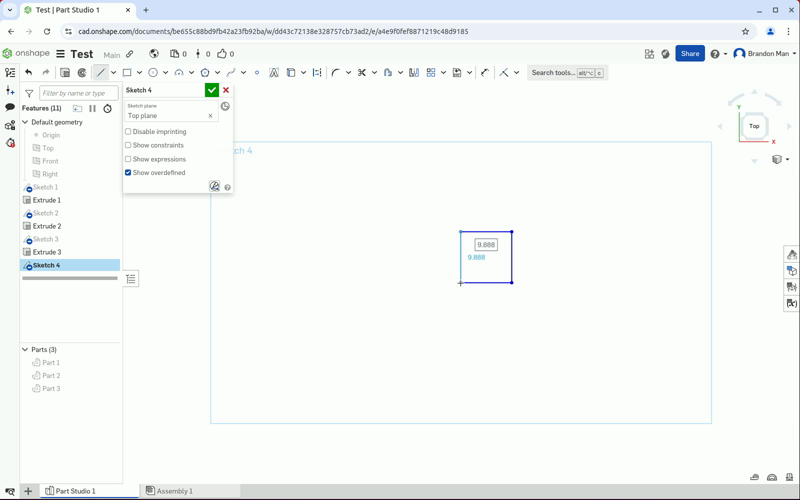
key(esc)
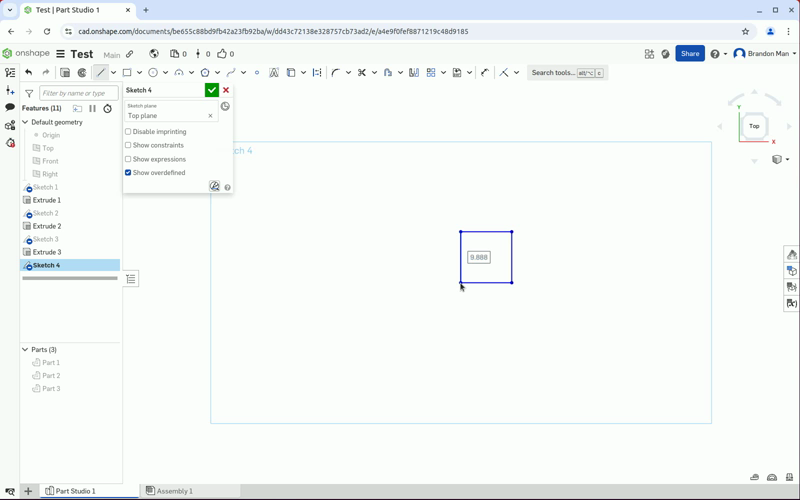
mouse_move(489, 254)
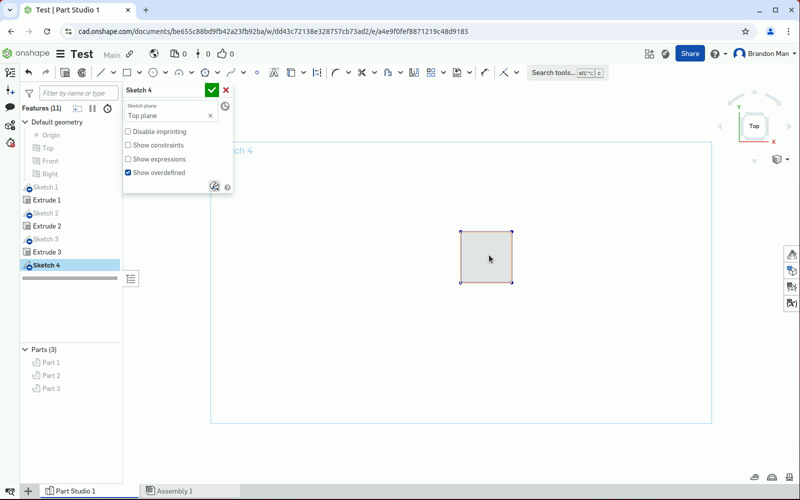
click(489, 254)
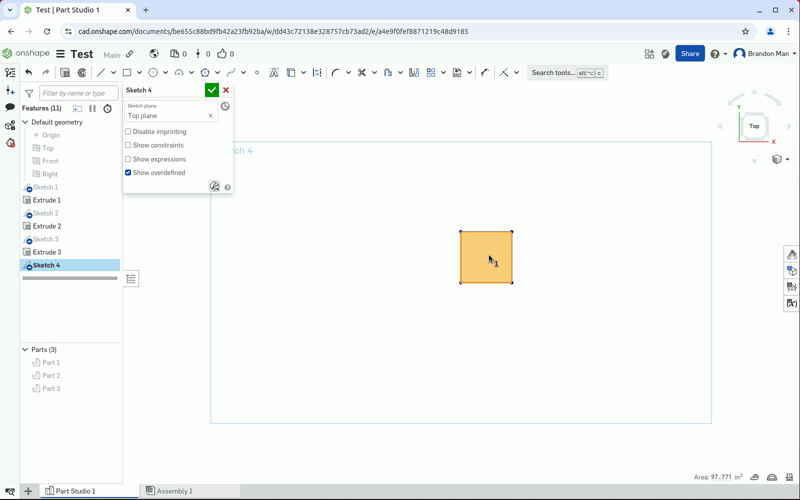
mouse_move(73, 352)
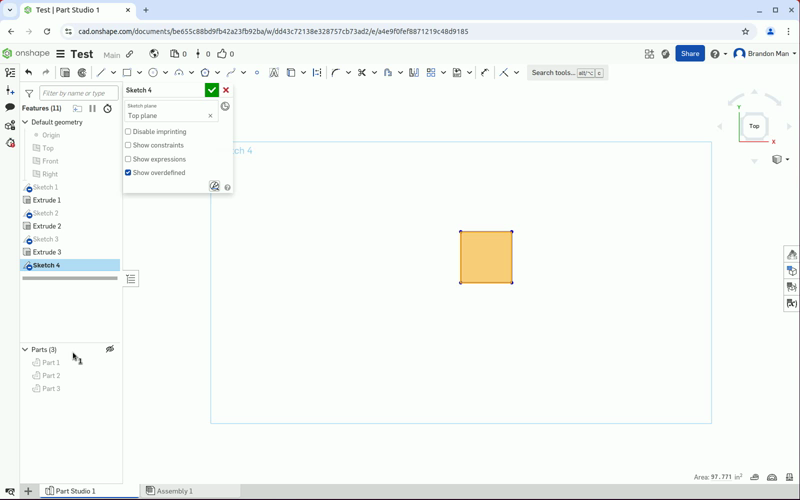
key(shift+y)
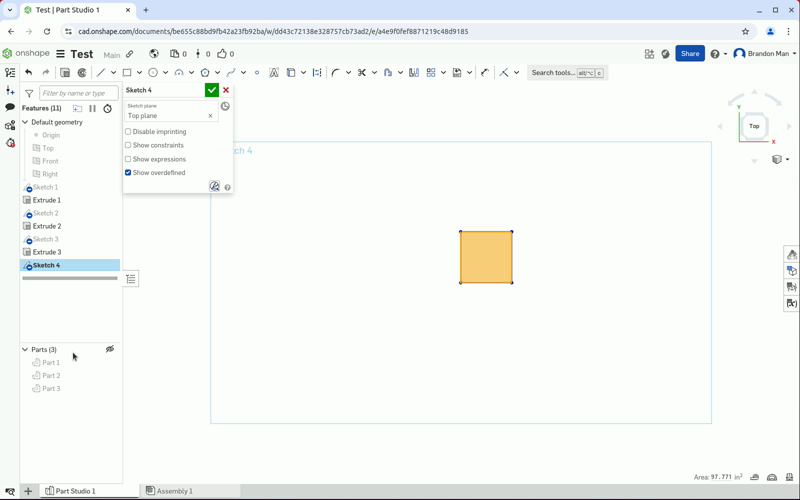
key(shift+e)
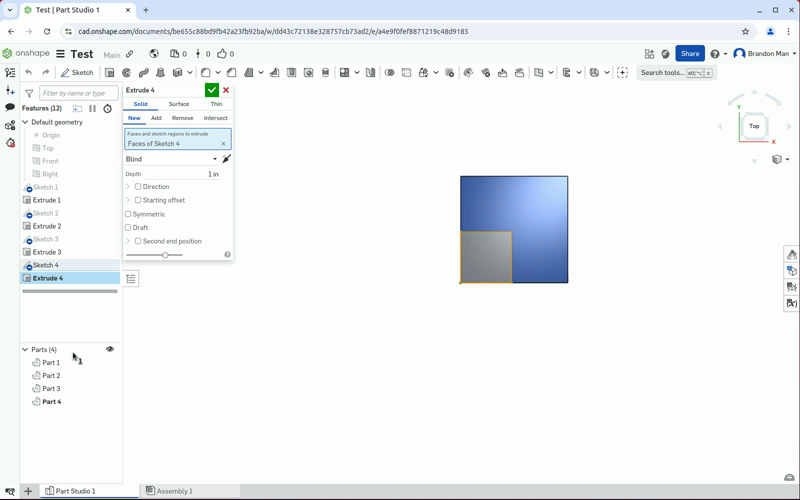
mouse_move(143, 106)
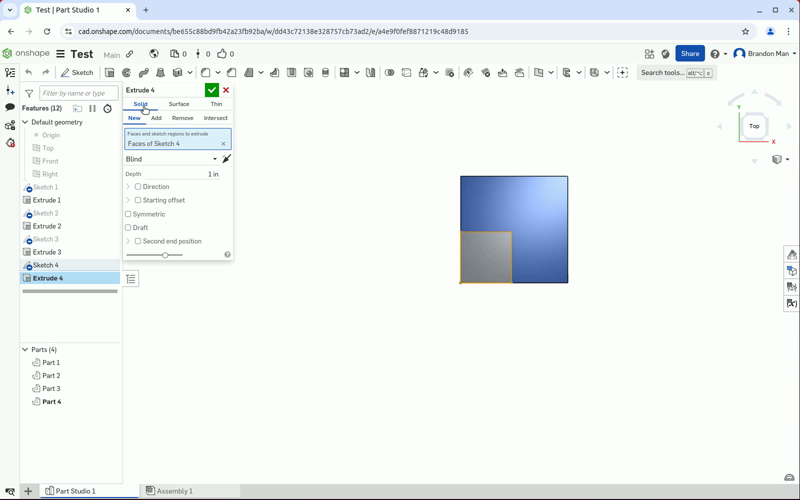
click(143, 106)
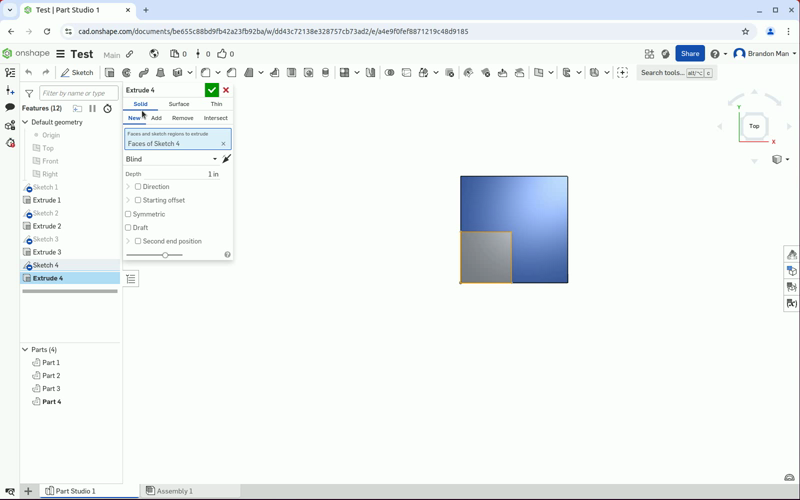
mouse_move(137, 120)
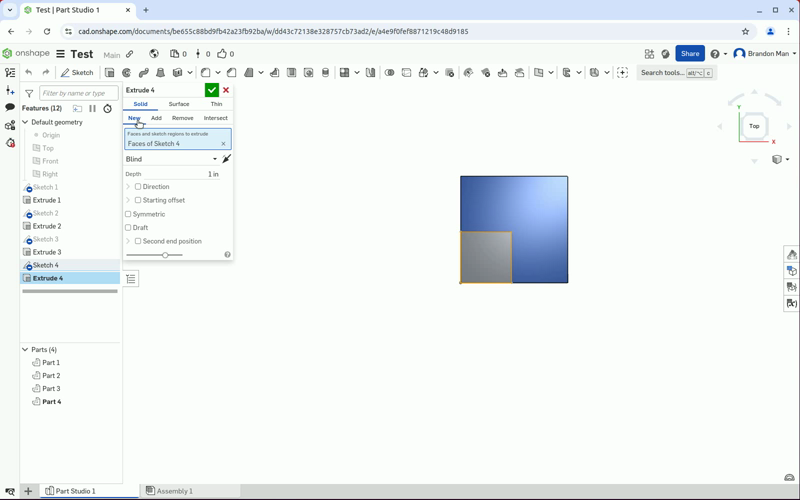
click(137, 120)
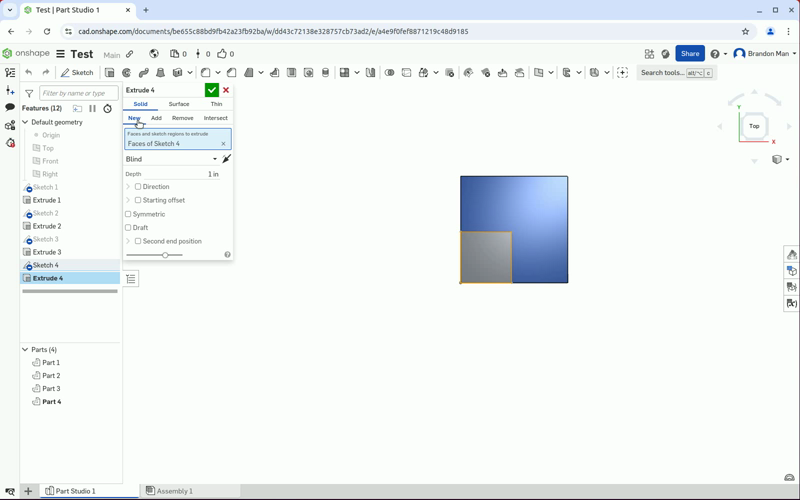
key(tab, 4)
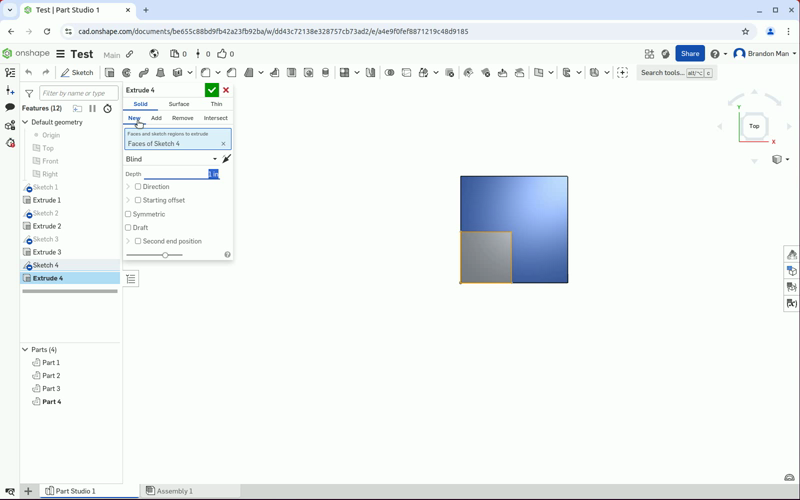
text(-0.241)
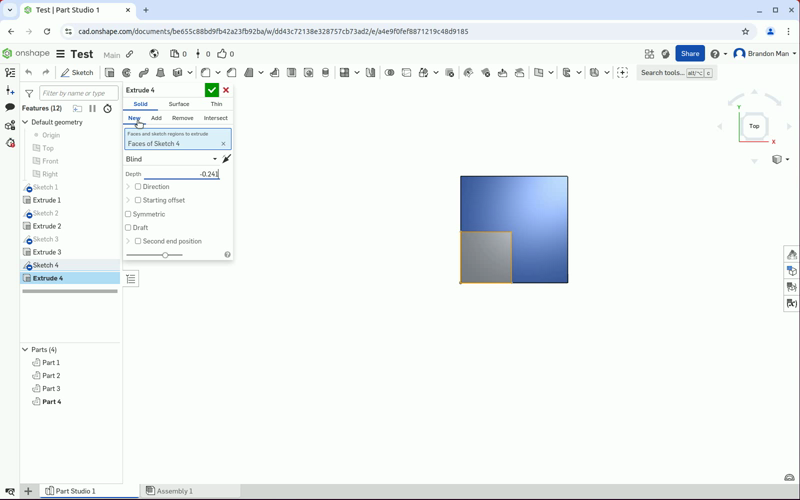
key(enter)
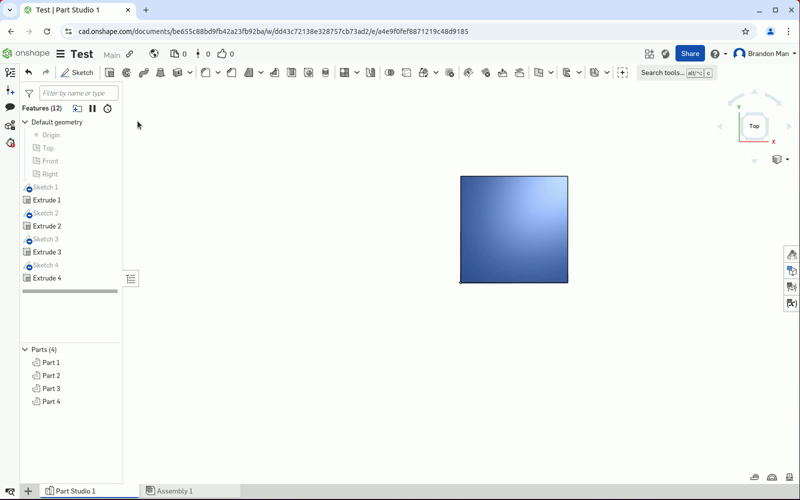
key(shift+h)
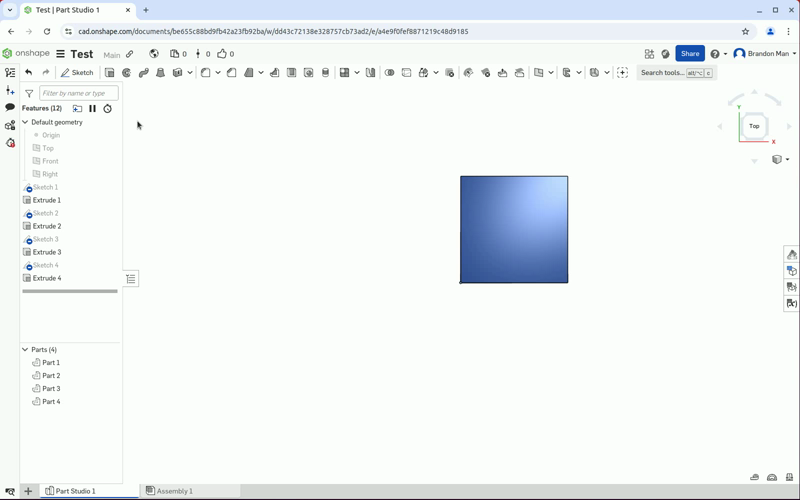
key(shift+h)
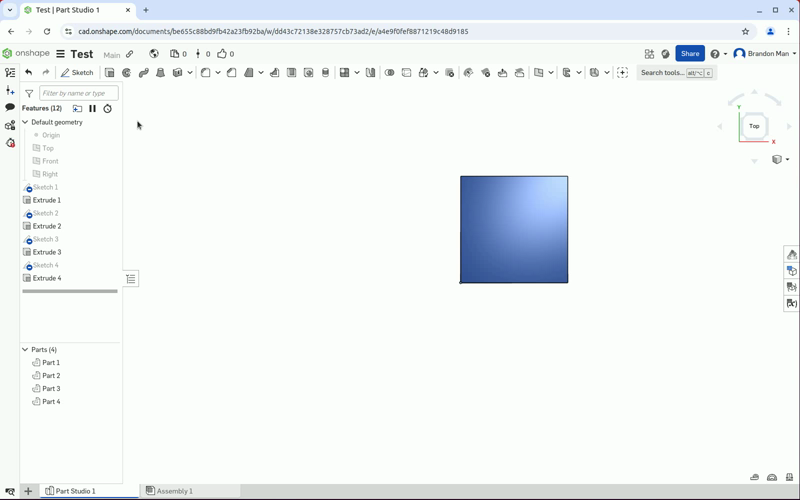
mouse_move(73, 189)
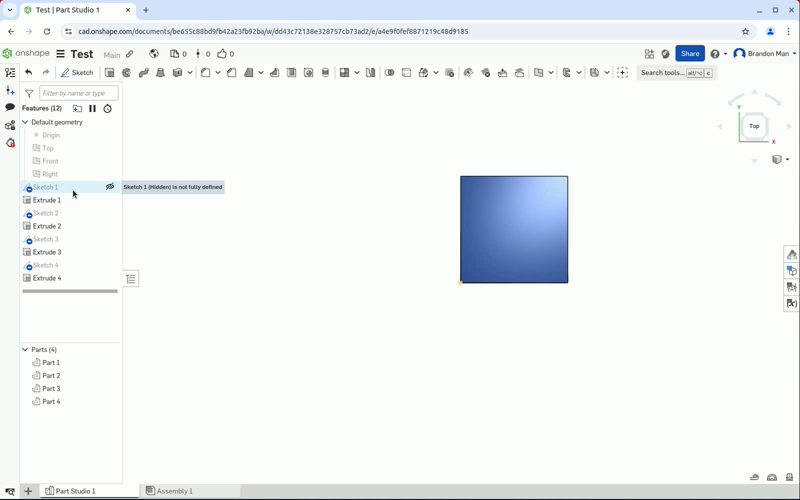
click(73, 189)
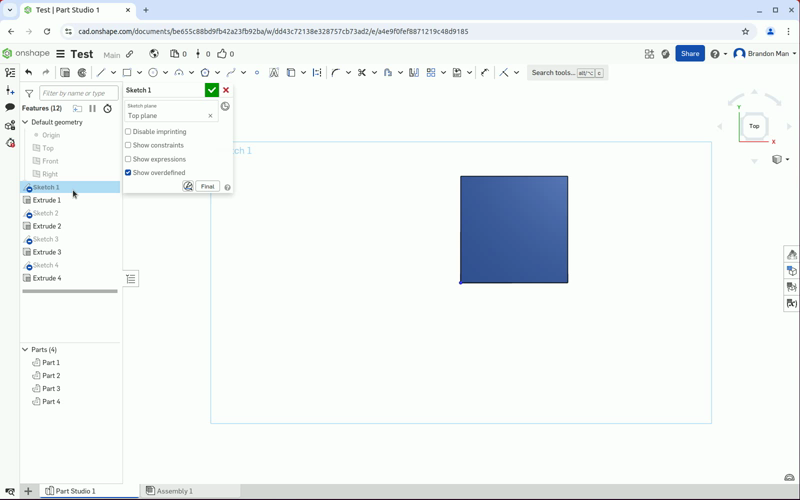
mouse_move(229, 92)
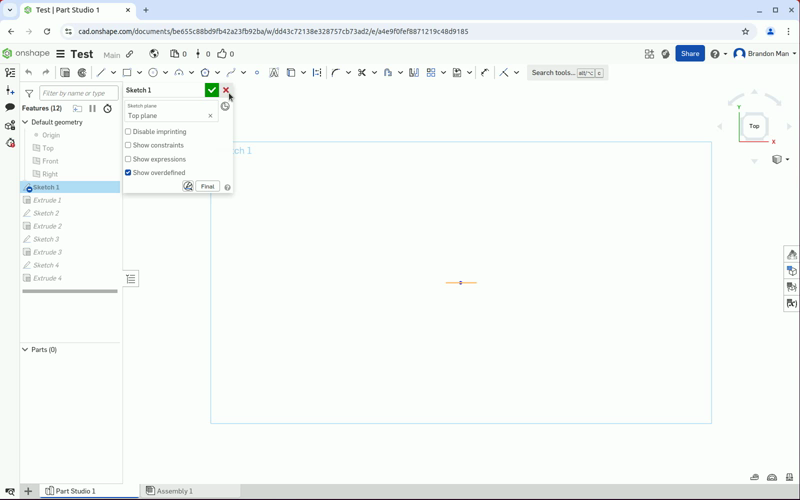
click(229, 92)
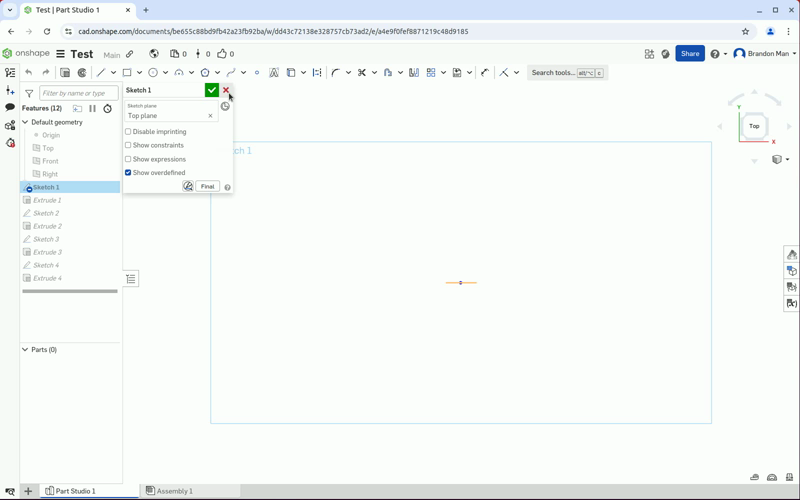
key(shift+s)
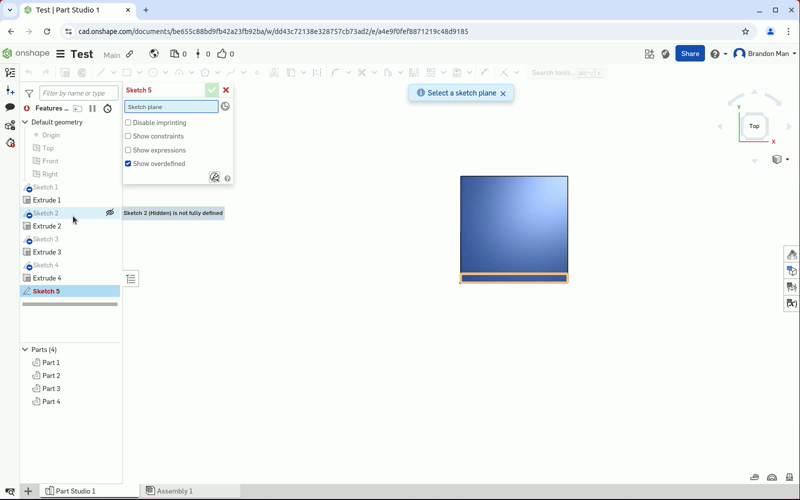
scroll(3)
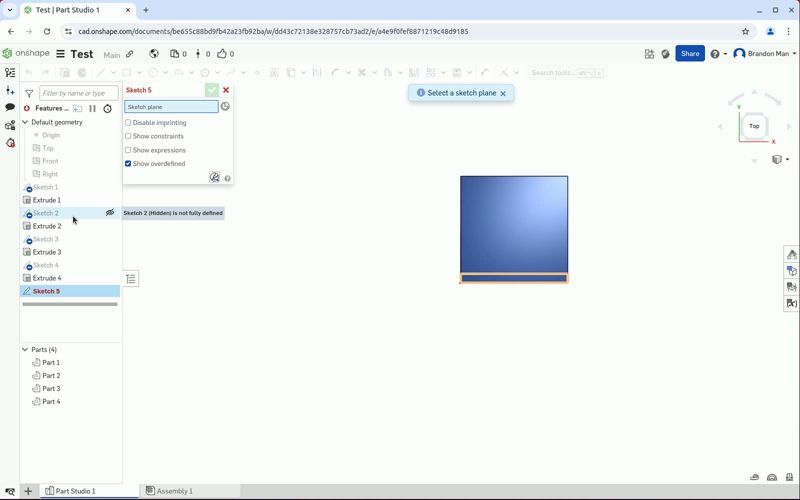
mouse_move(73, 150)
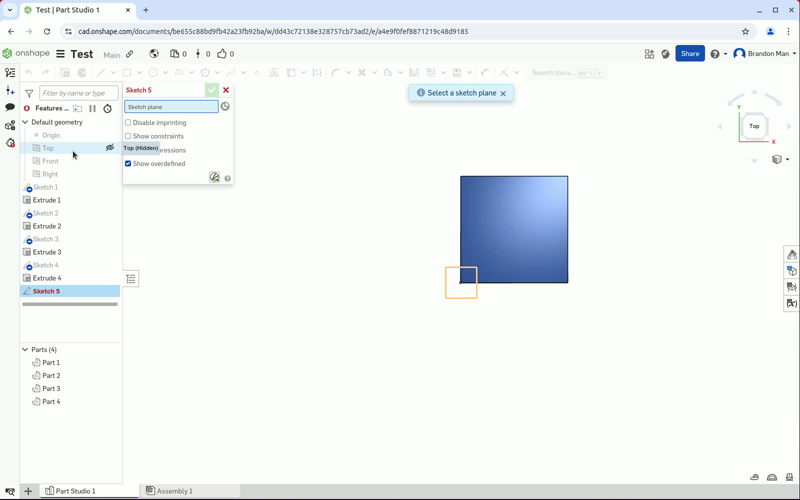
click(73, 150)
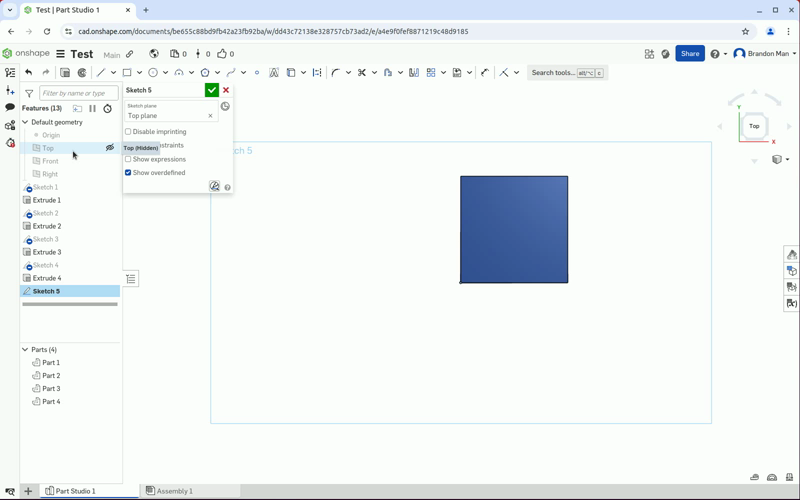
mouse_move(73, 352)
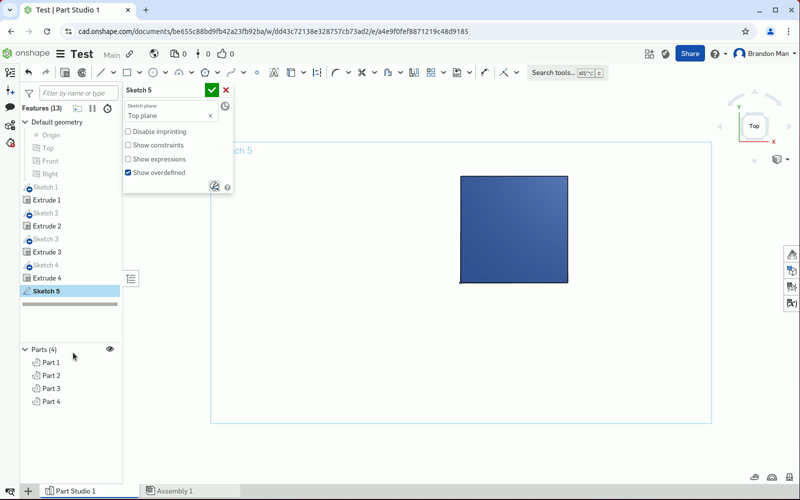
key(y)
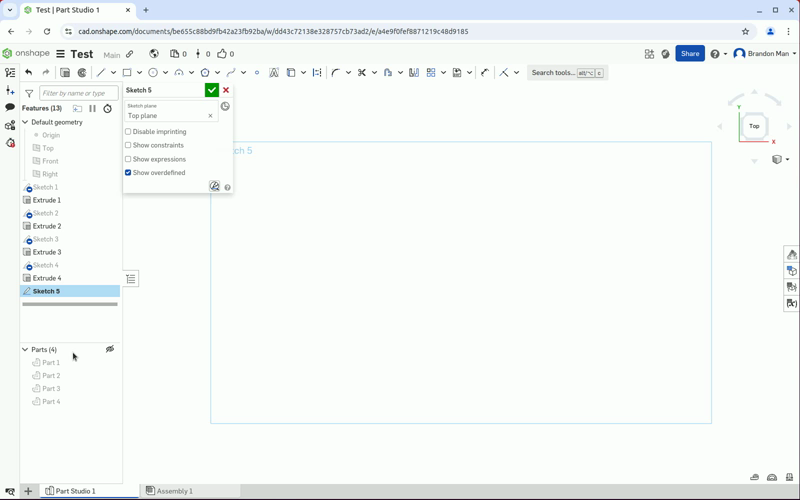
key(l)
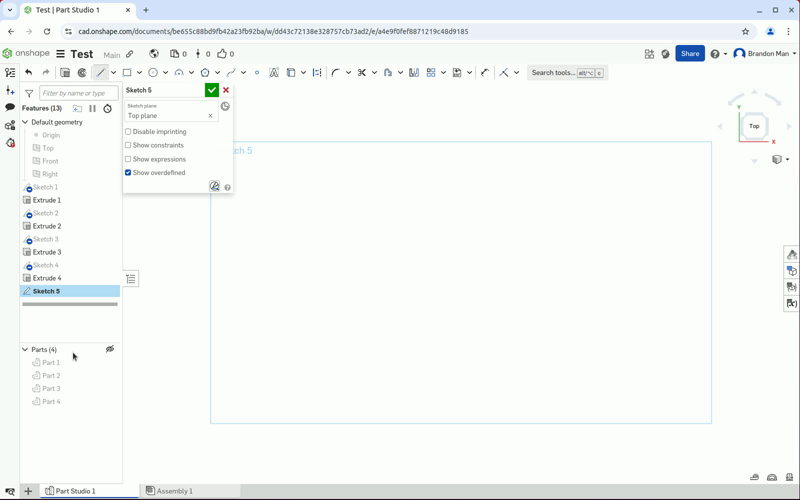
key_down(shift)
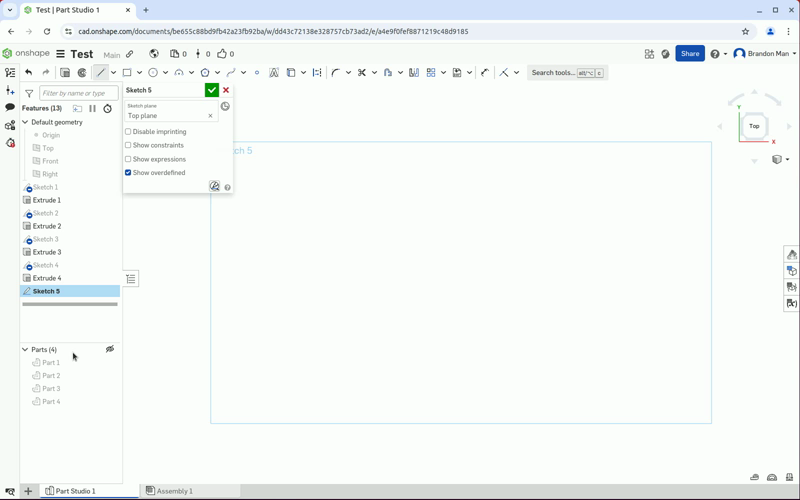
mouse_move(460, 282)
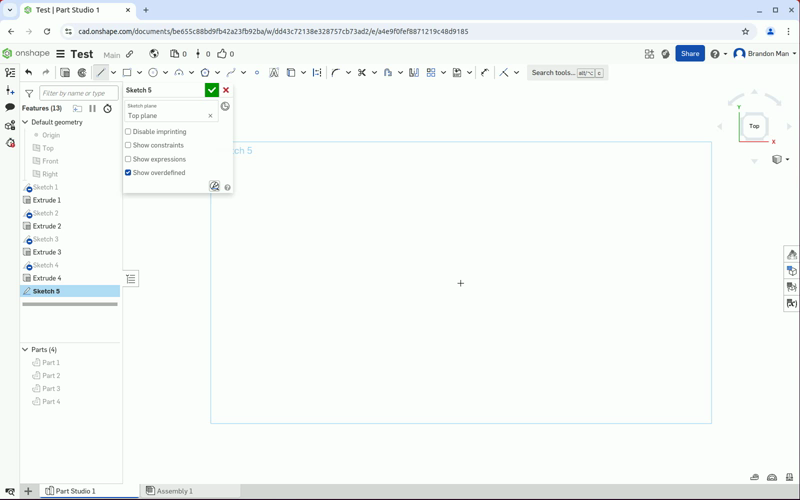
click(460, 282)
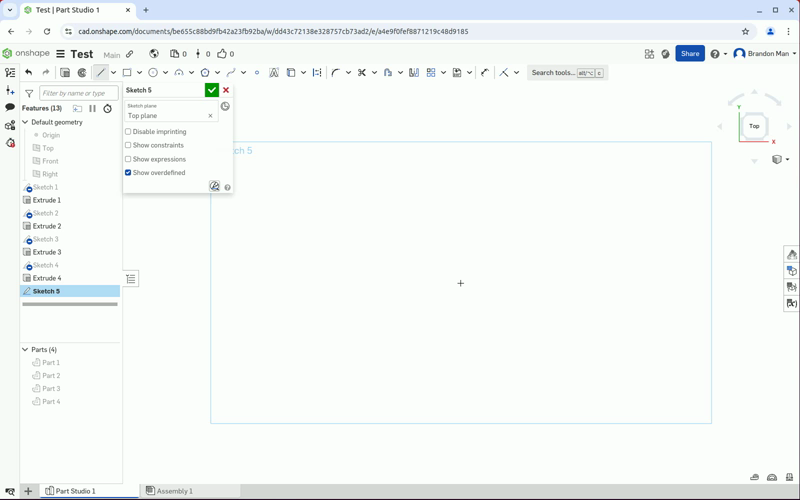
key_up(shift)
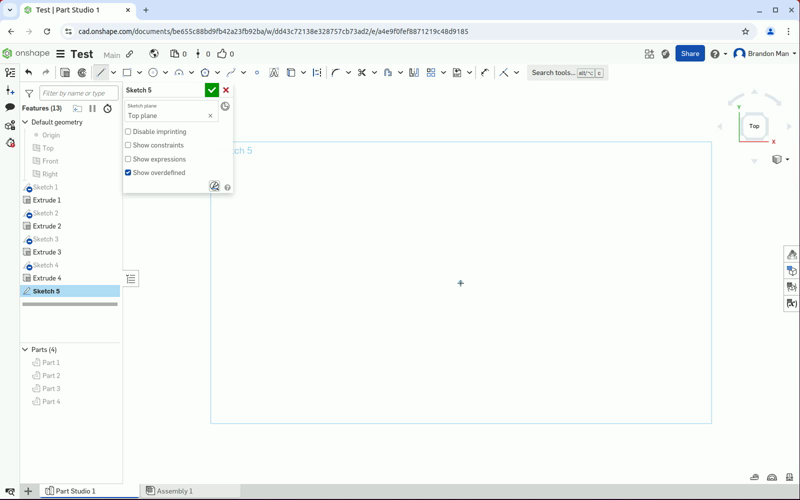
key_down(shift)
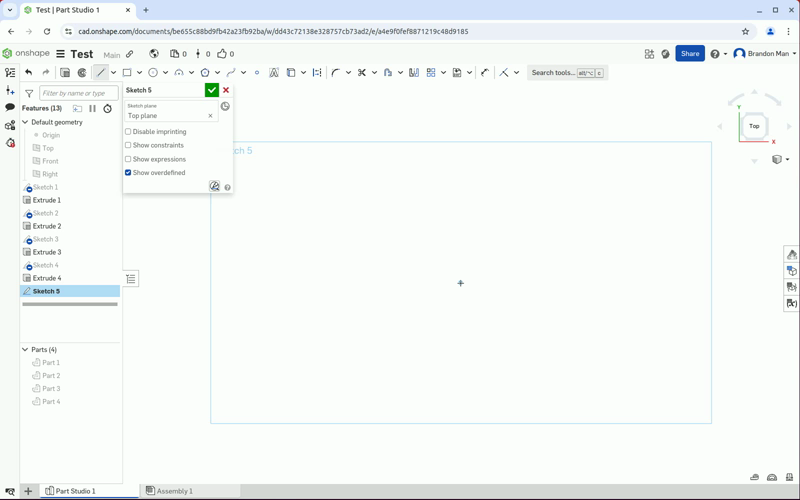
mouse_move(490, 282)
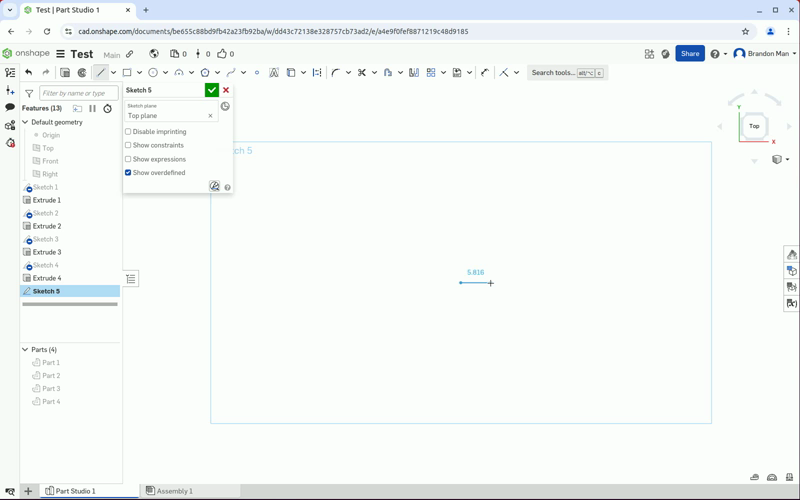
mouse_move(471, 282)
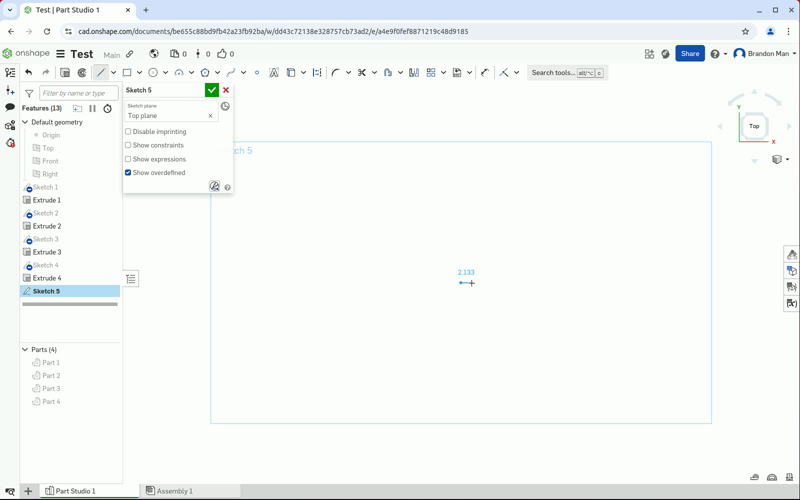
click(471, 282)
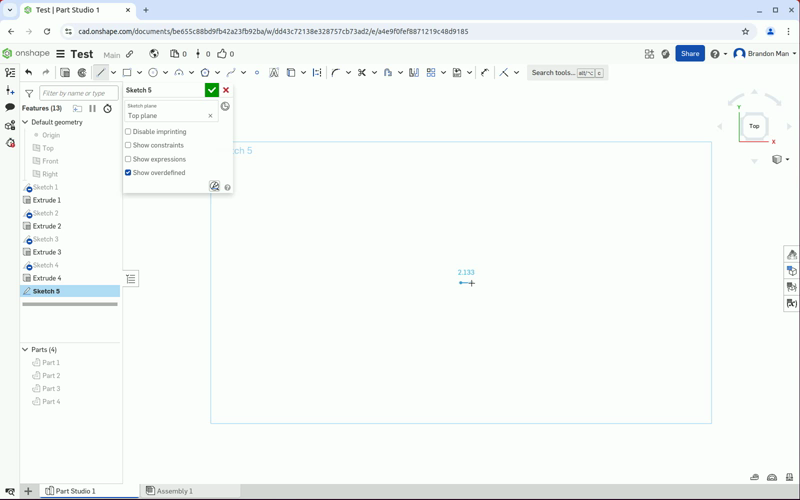
key_up(shift)
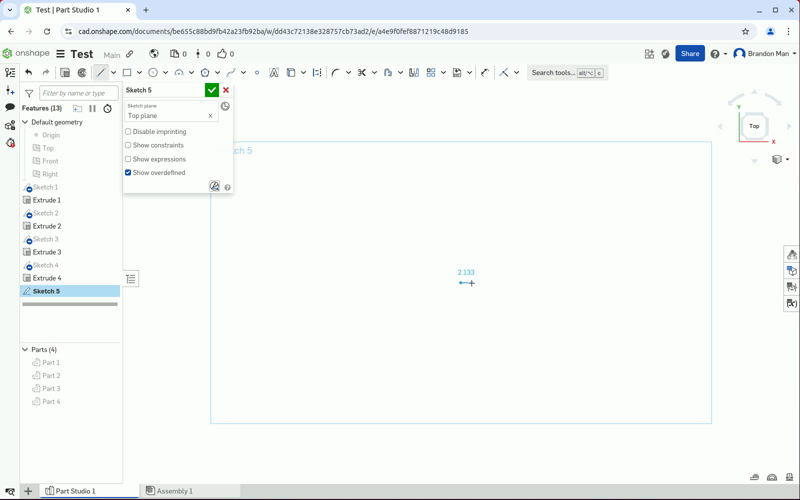
key_down(shift)
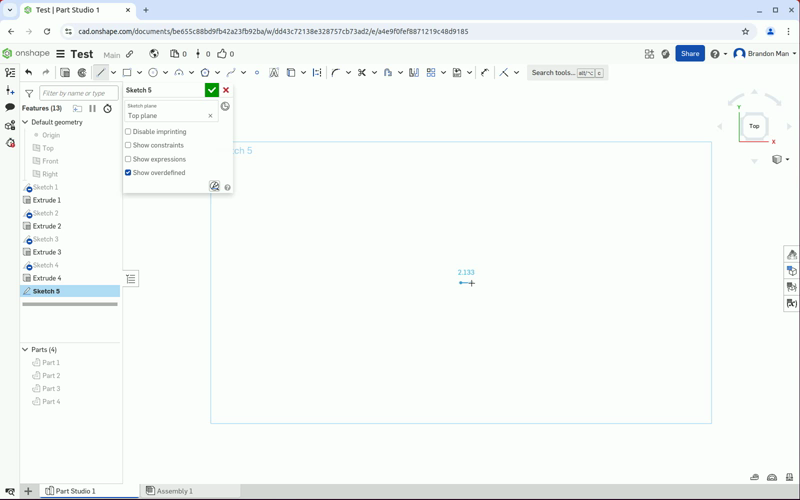
mouse_move(501, 282)
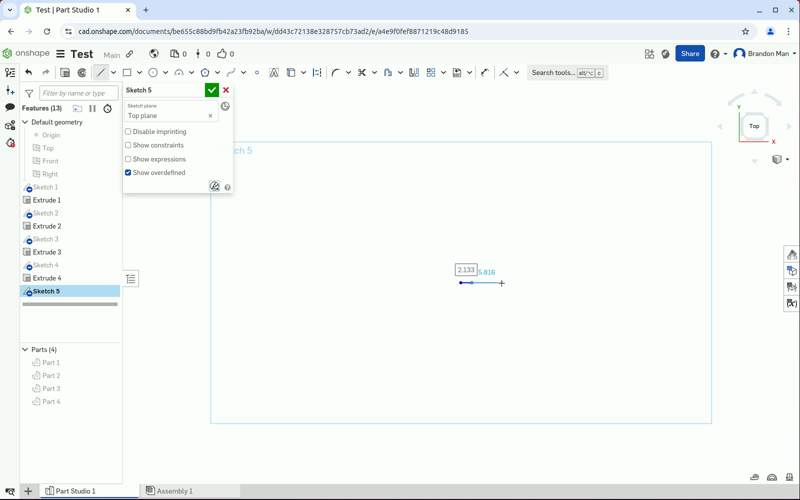
mouse_move(471, 229)
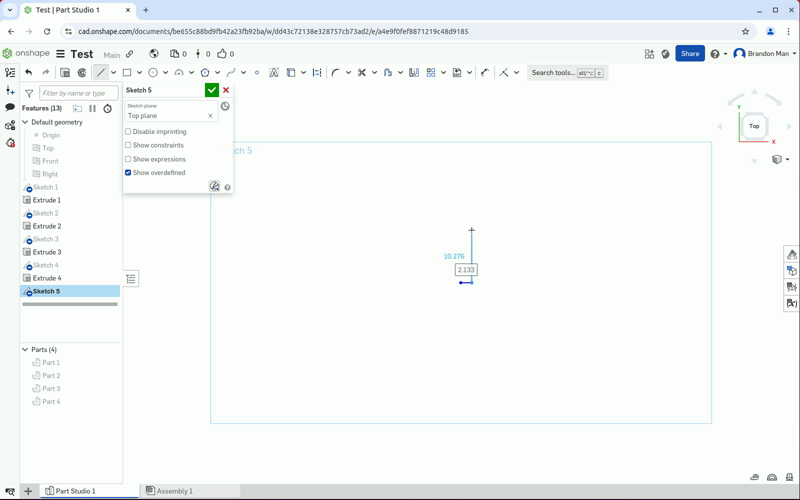
click(471, 229)
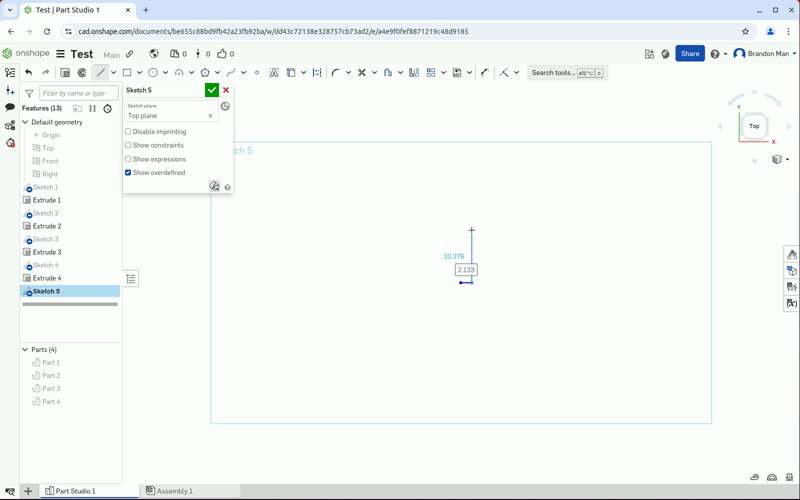
key_up(shift)
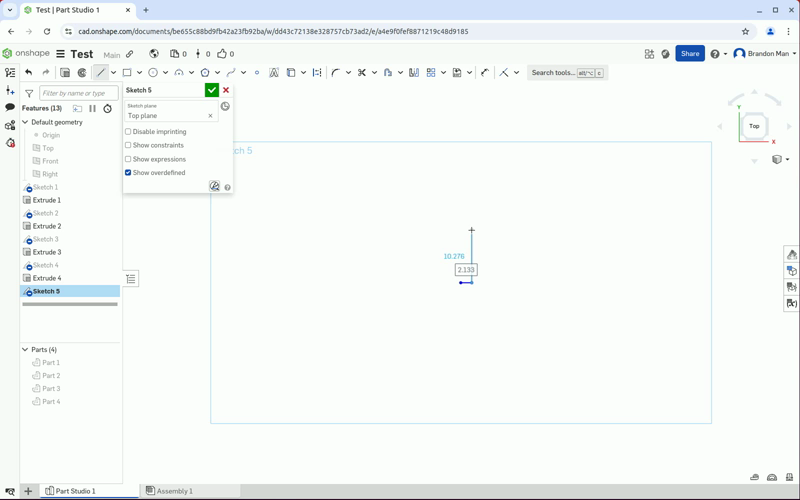
key_down(shift)
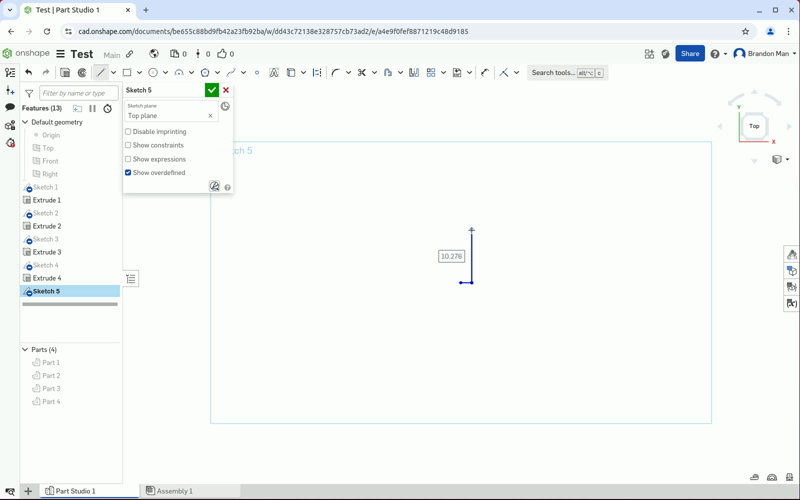
mouse_move(501, 229)
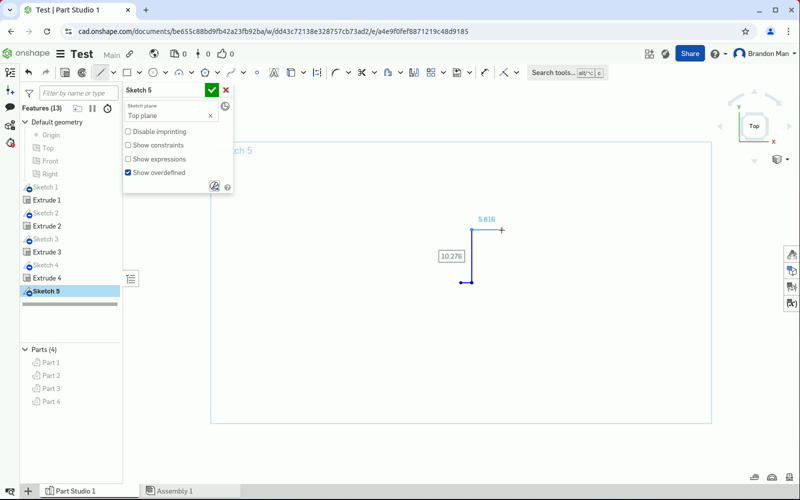
mouse_move(460, 229)
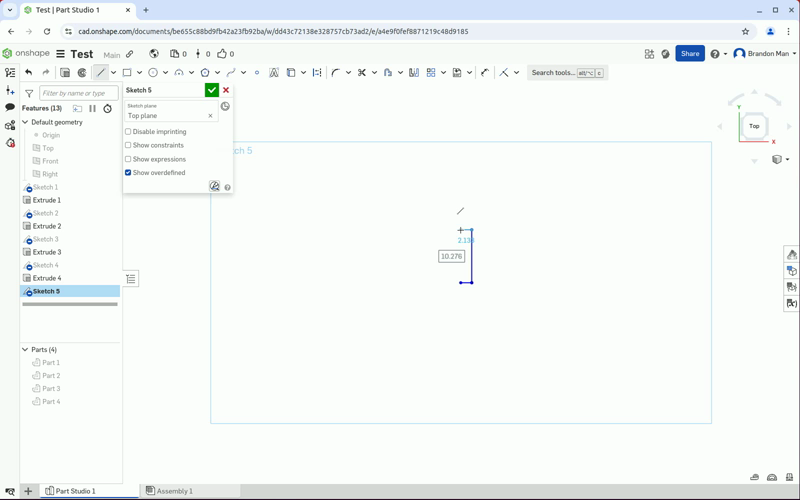
click(460, 229)
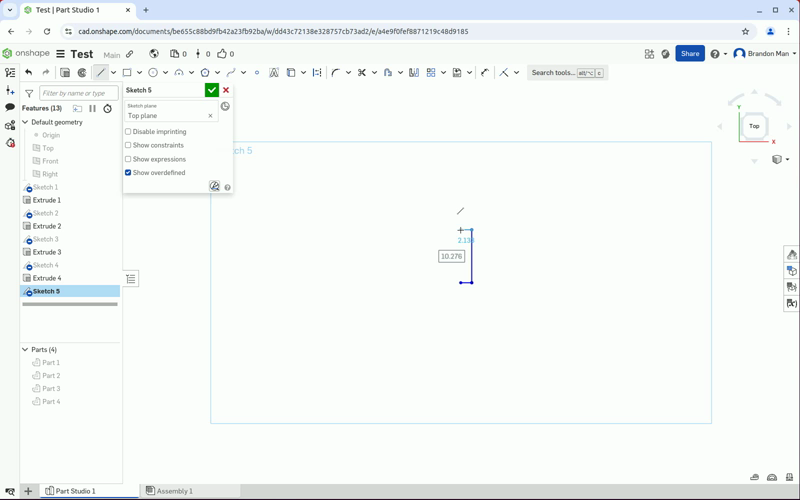
key_up(shift)
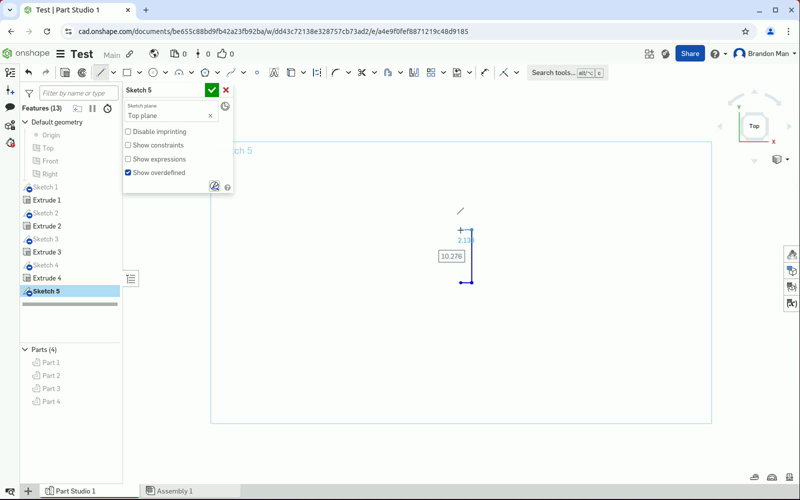
mouse_move(490, 229)
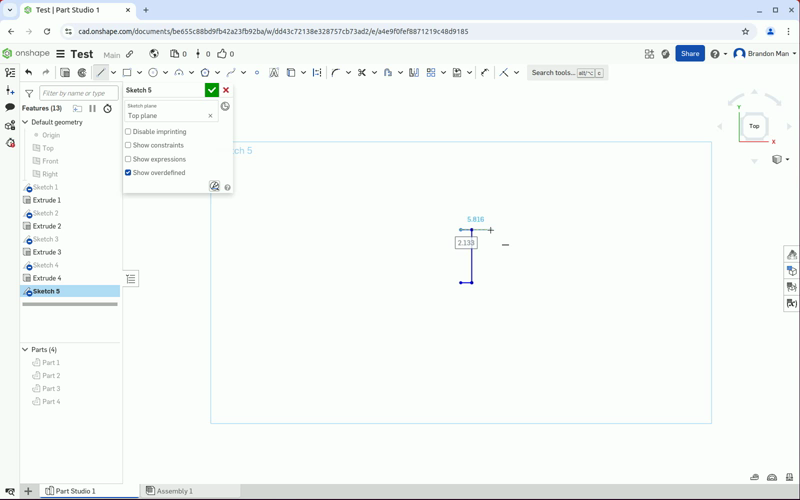
key_down(shift)
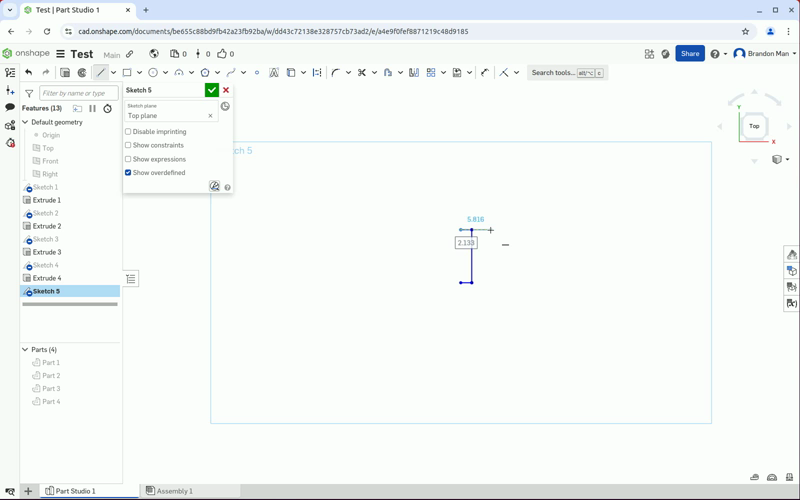
mouse_move(460, 282)
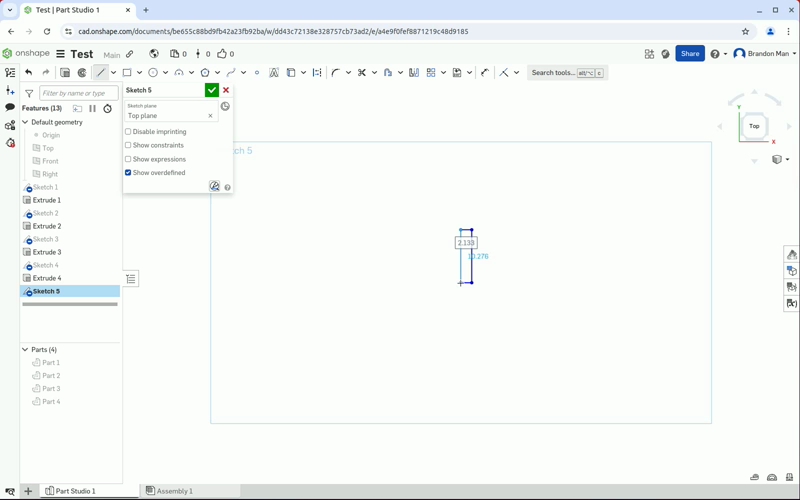
key_up(shift)
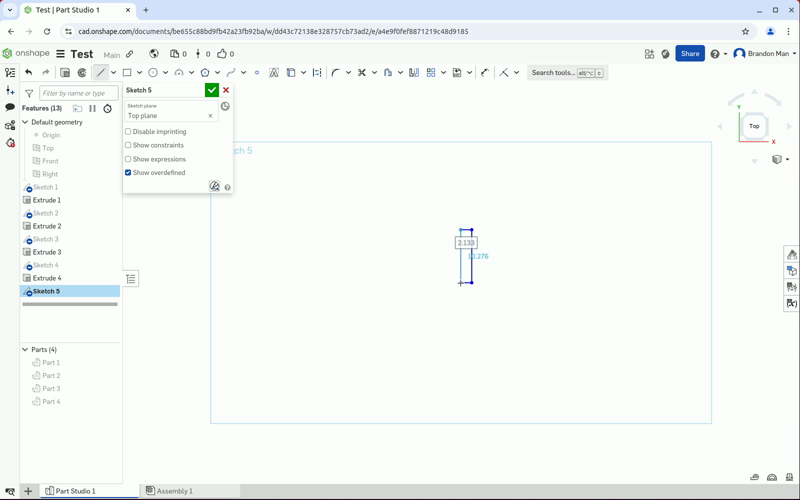
click(460, 282)
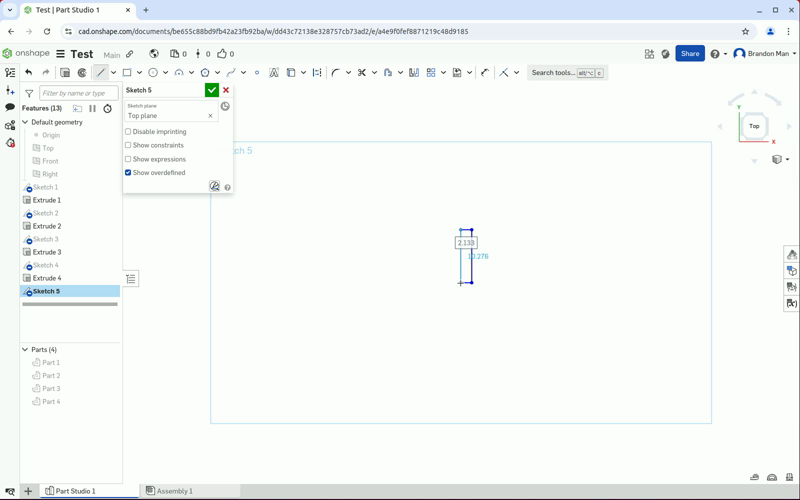
key(esc)
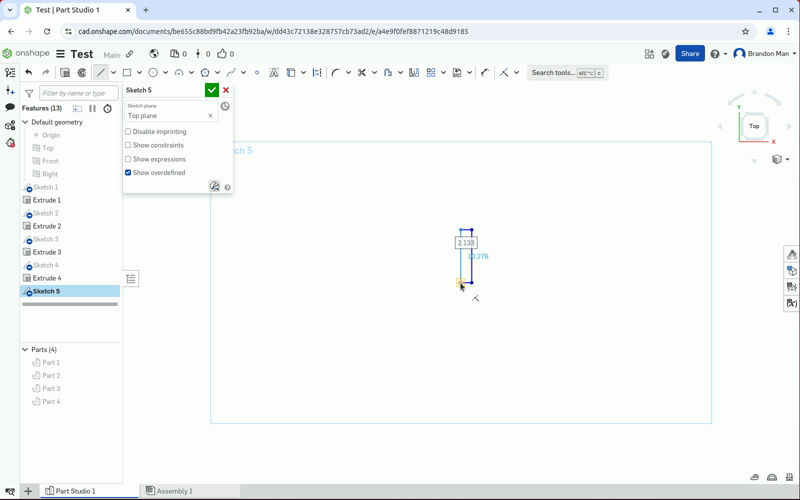
mouse_move(463, 262)
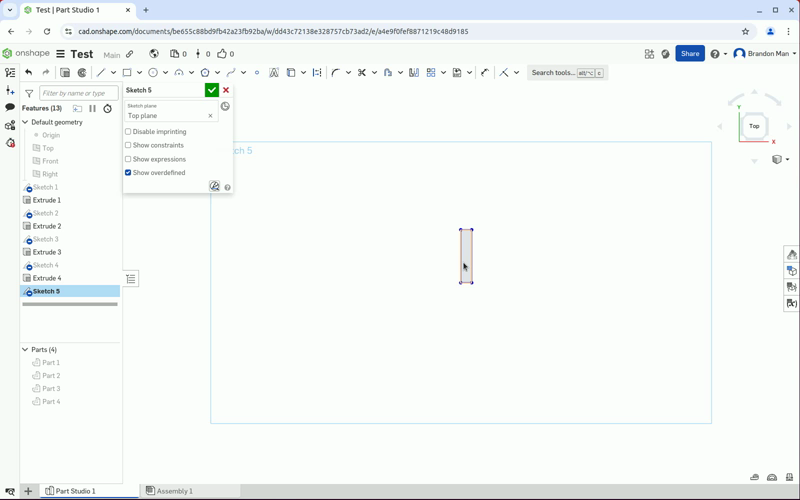
scroll(6)
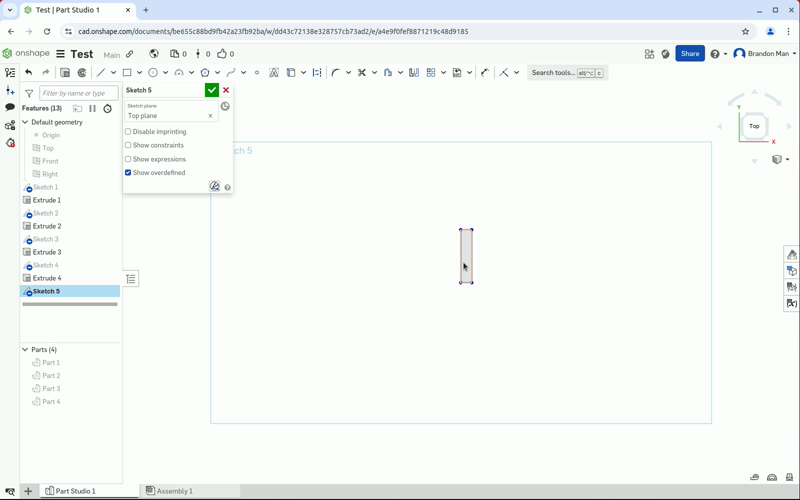
scroll(6)
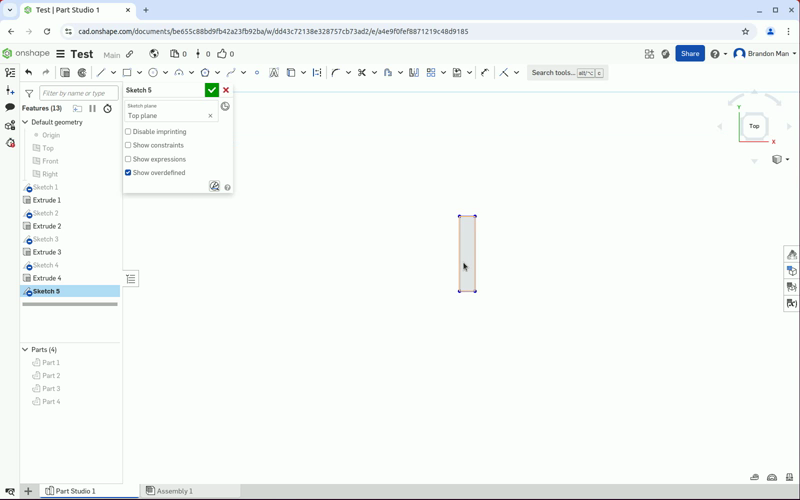
scroll(6)
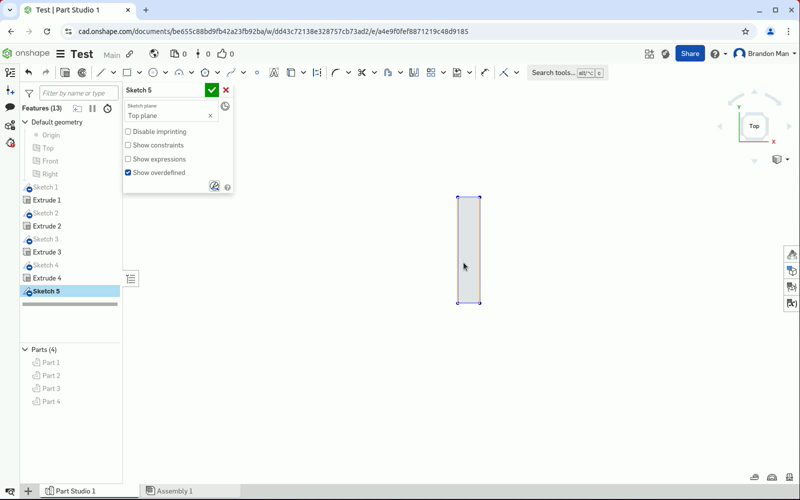
scroll(6)
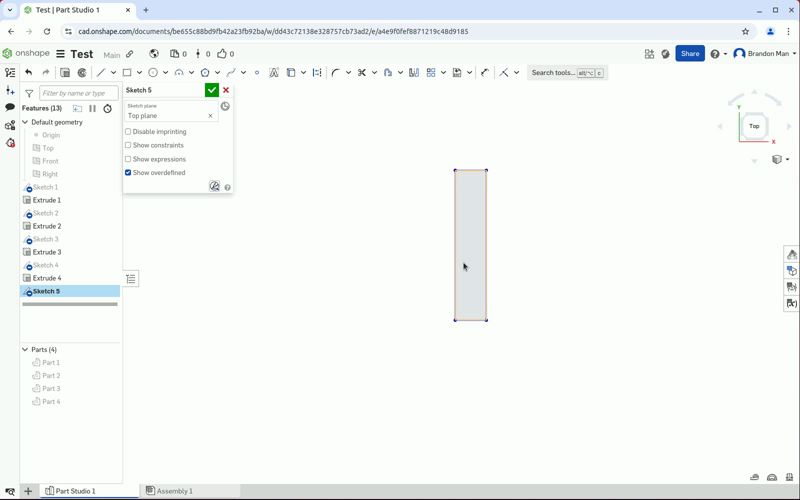
scroll(6)
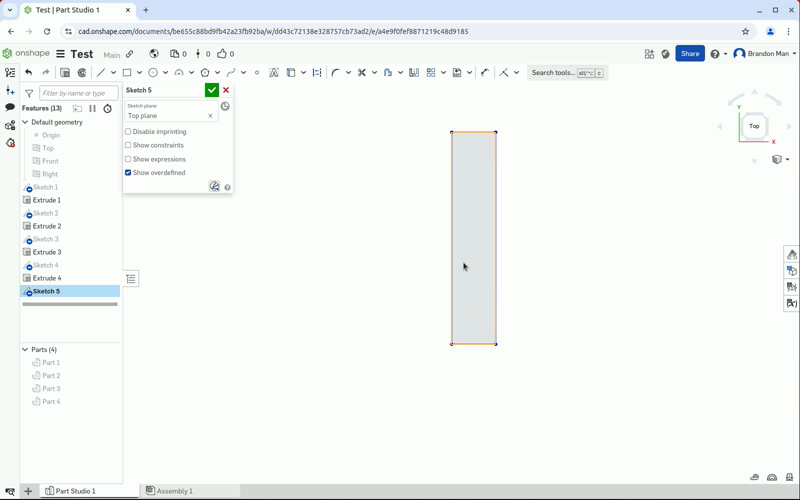
scroll(6)
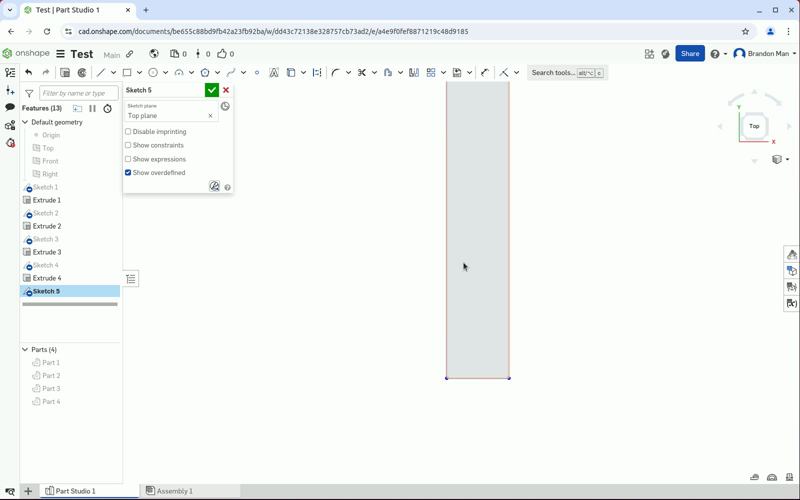
scroll(6)
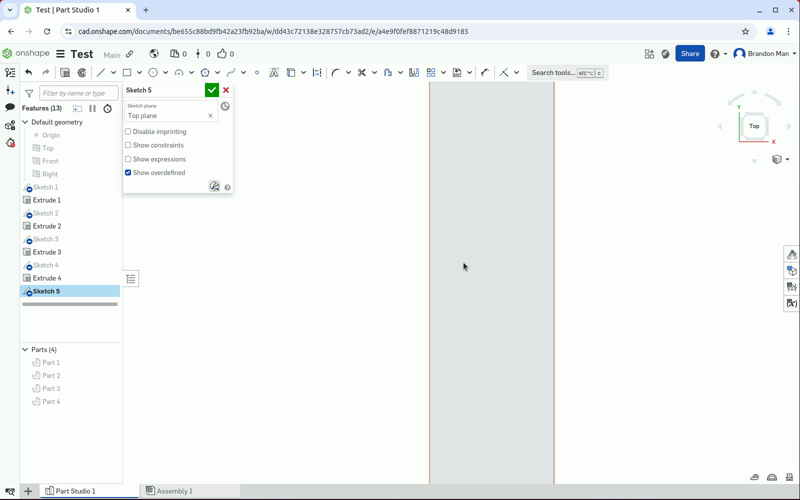
click(463, 262)
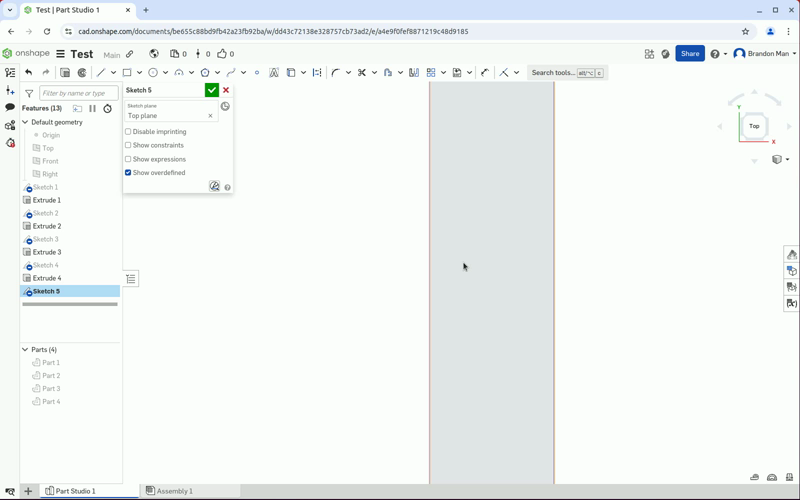
scroll(-6)
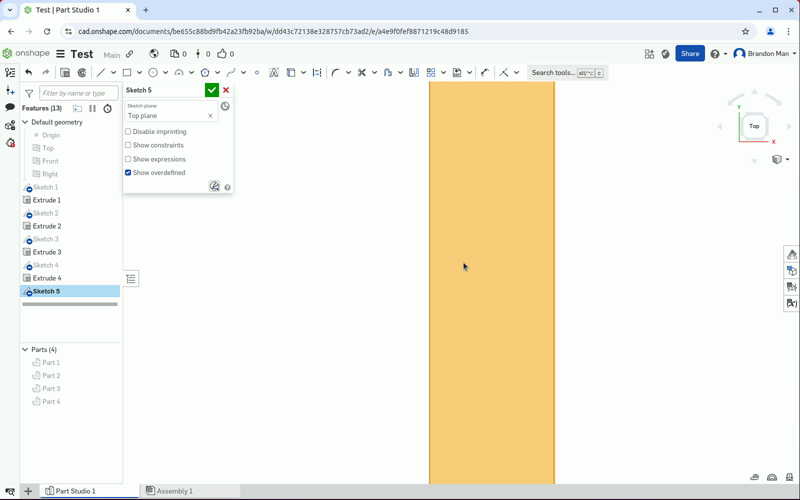
scroll(-6)
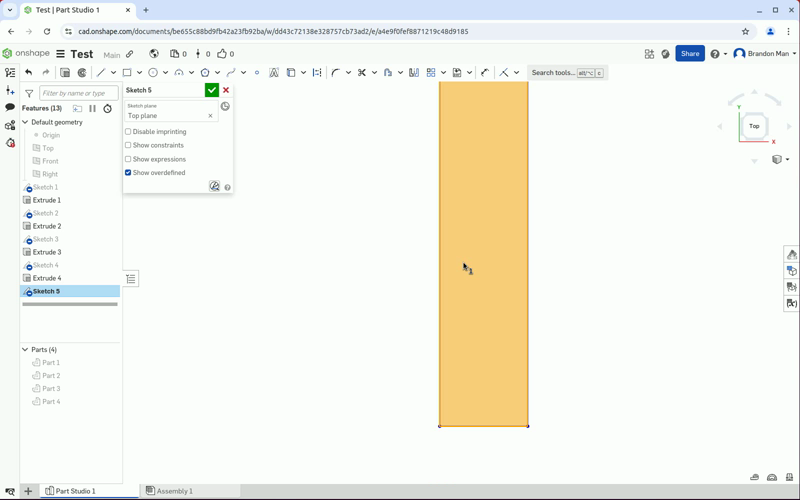
scroll(-6)
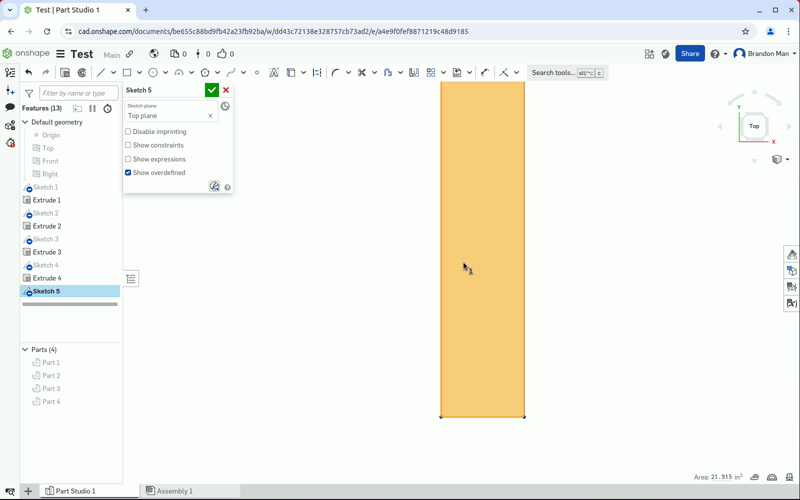
scroll(-6)
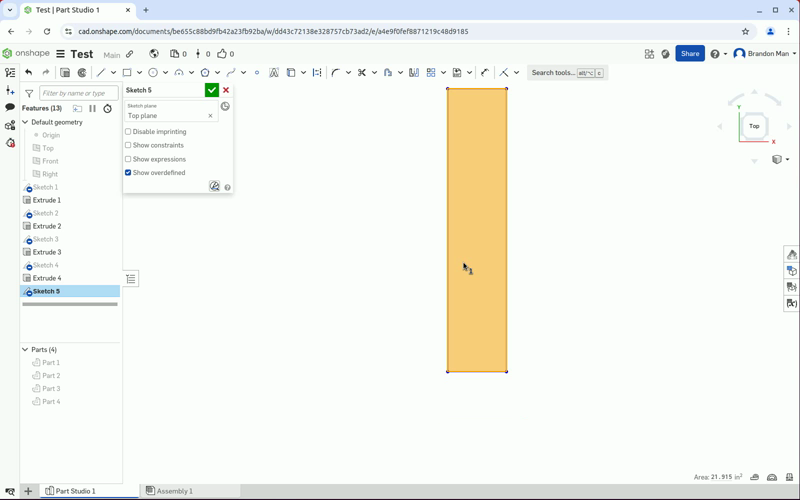
scroll(-6)
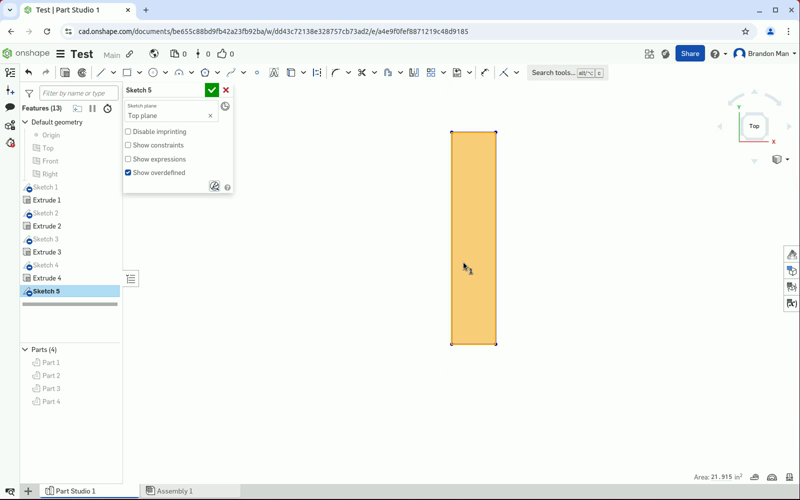
scroll(-6)
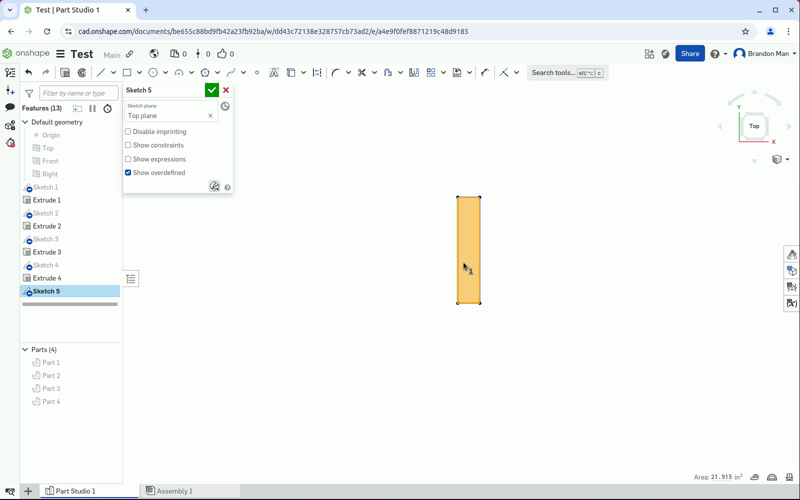
scroll(-6)
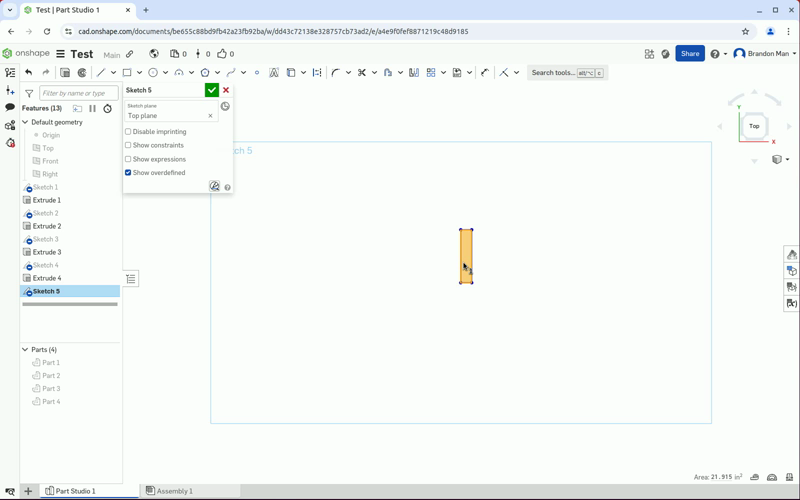
mouse_move(73, 352)
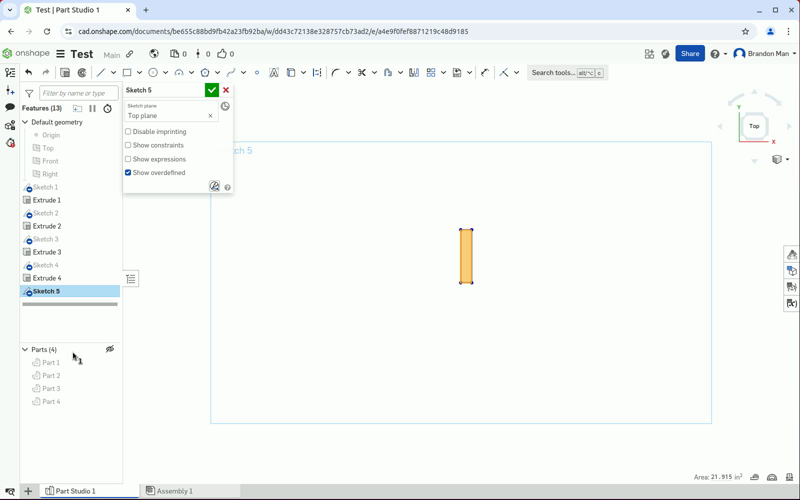
key(shift+y)
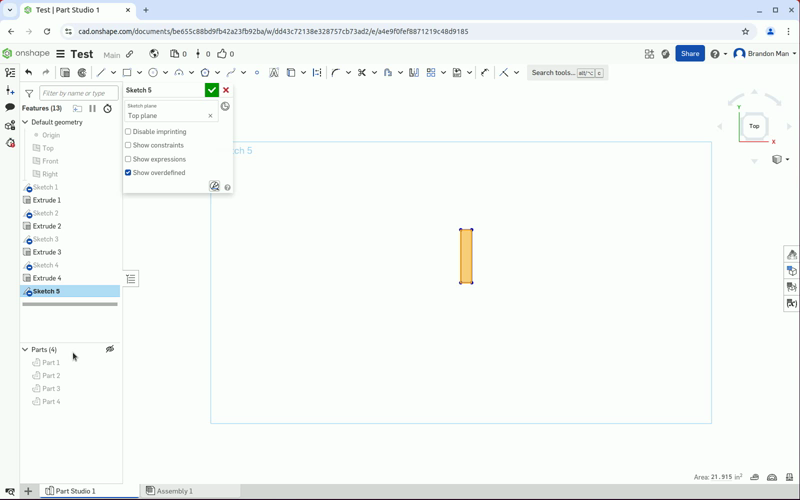
key(shift+e)
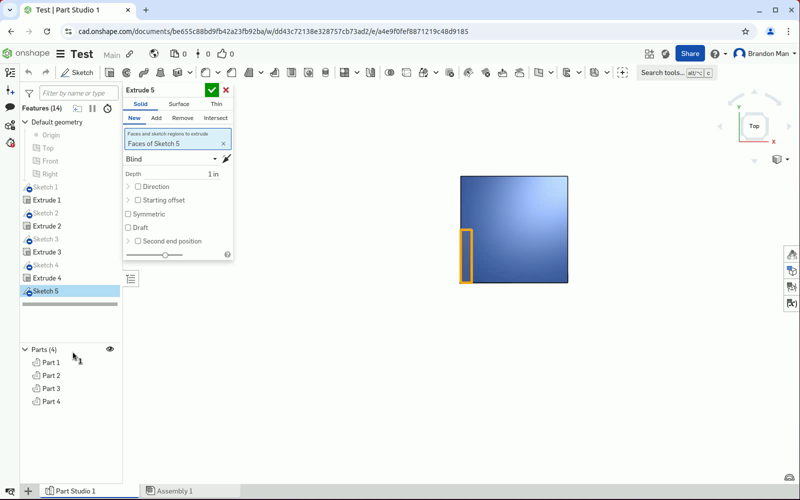
mouse_move(143, 106)
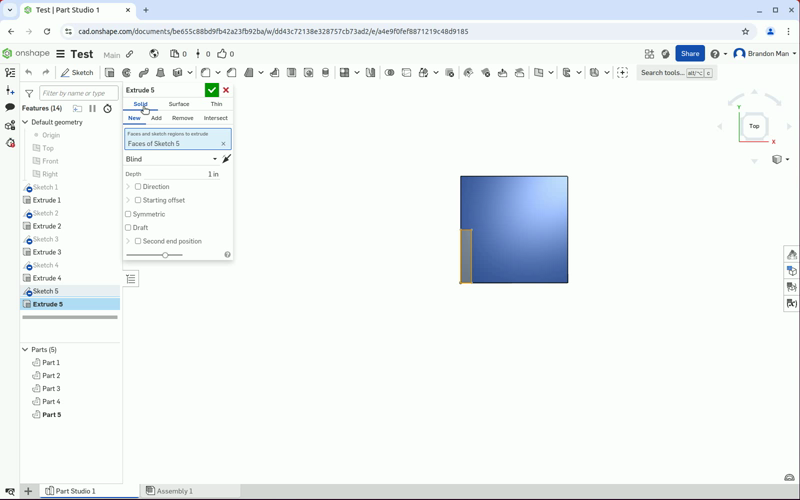
click(143, 106)
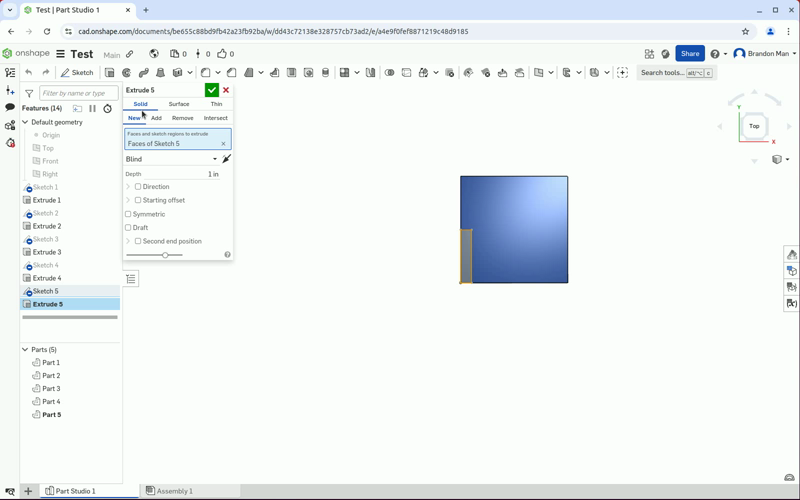
mouse_move(137, 120)
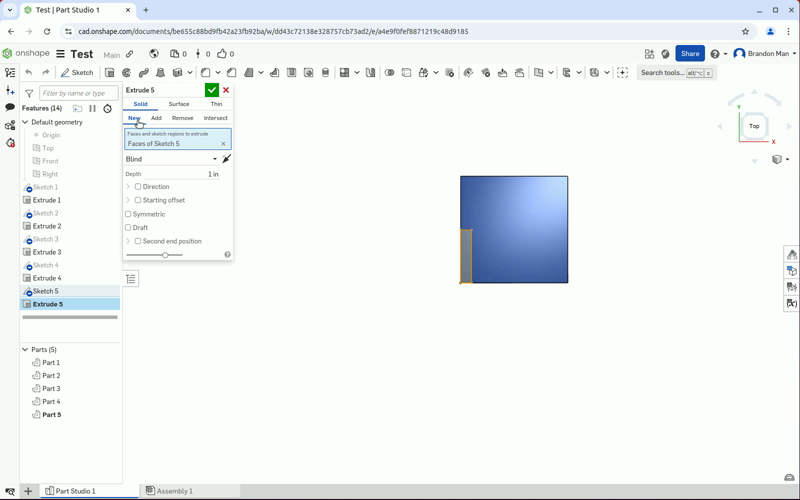
click(137, 120)
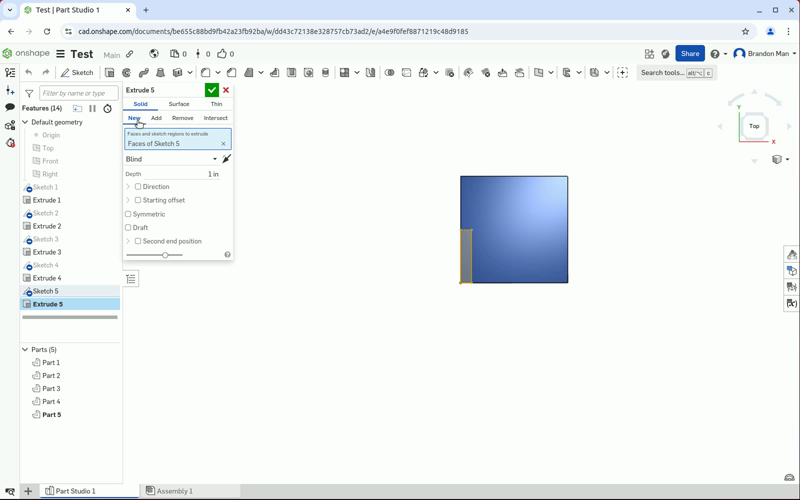
key(tab, 4)
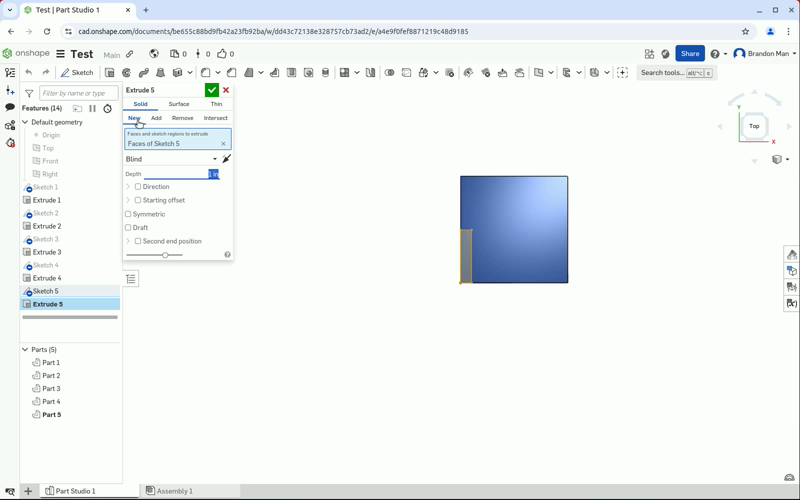
text(0.722)
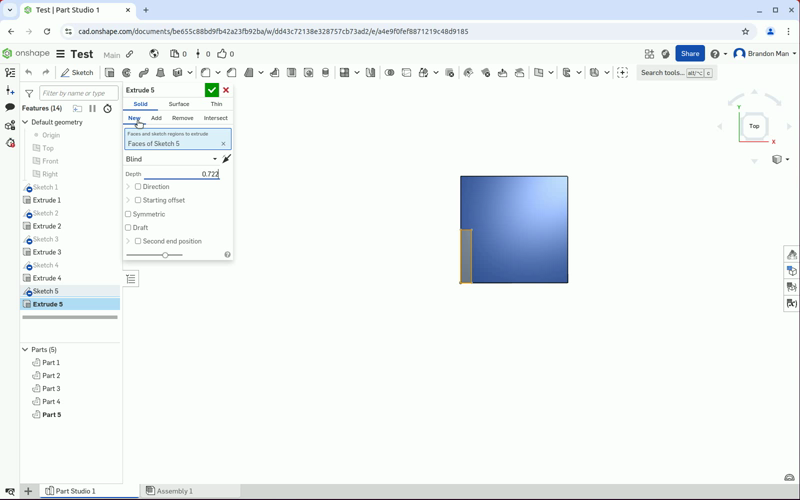
key(enter)
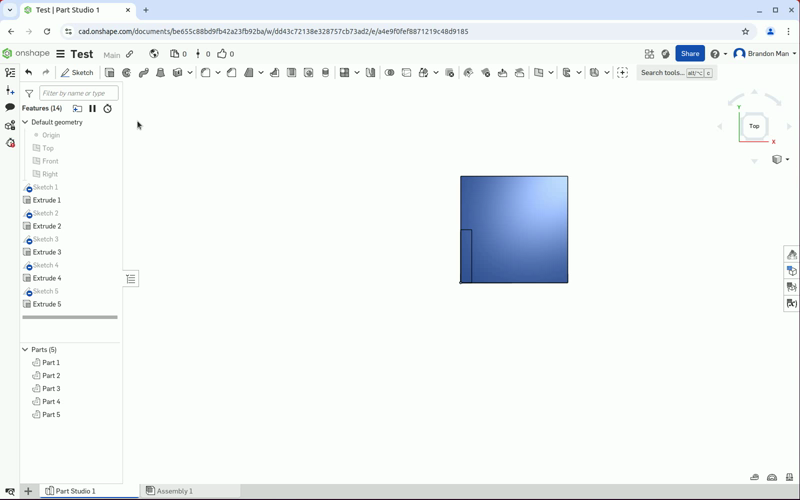
key(shift+h)
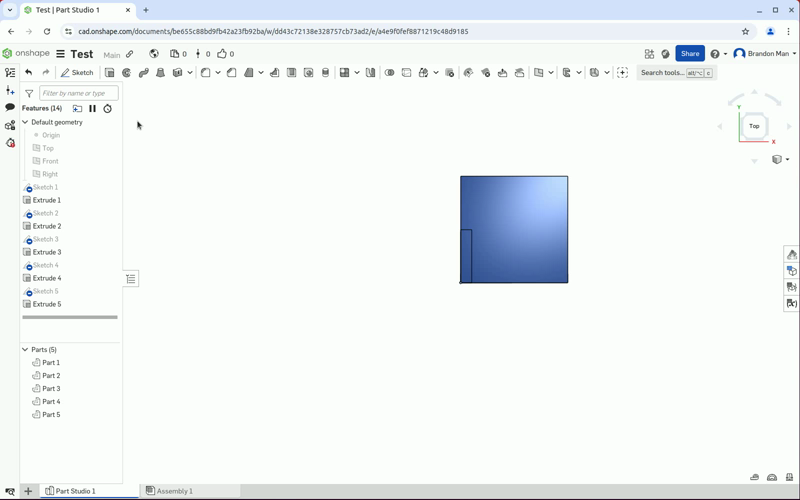
key(shift+h)
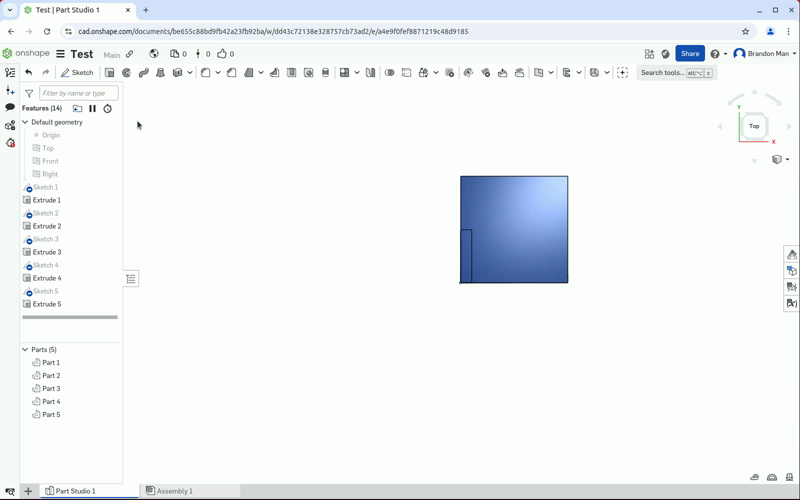
mouse_move(73, 189)
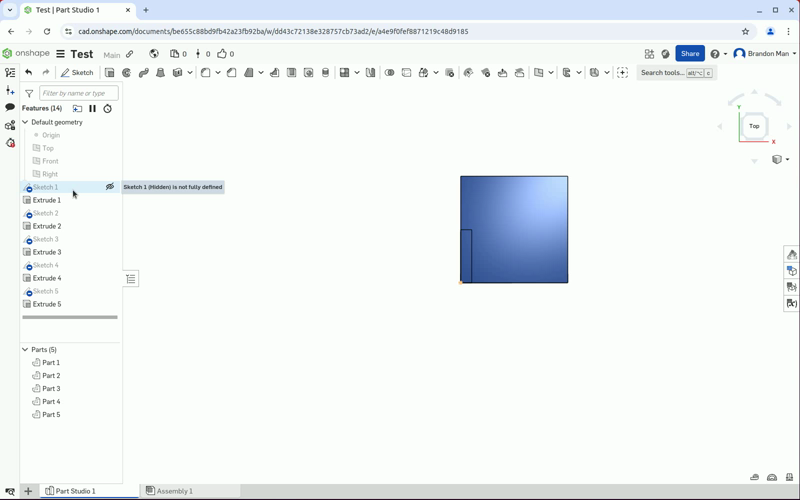
click(73, 189)
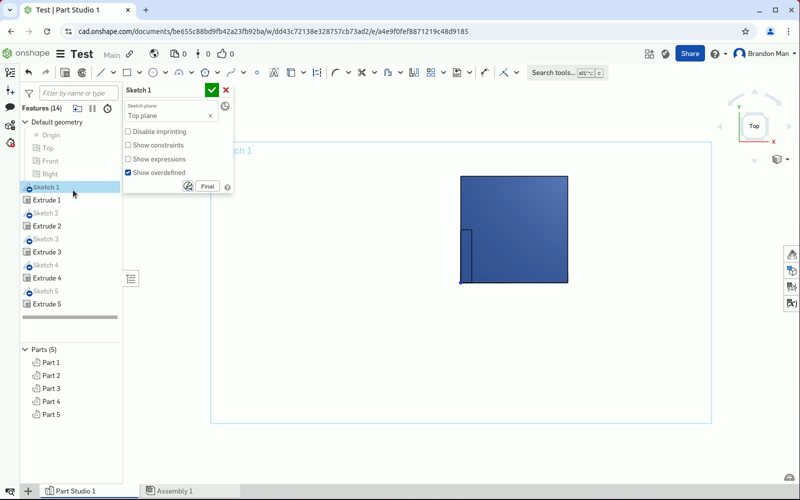
mouse_move(229, 92)
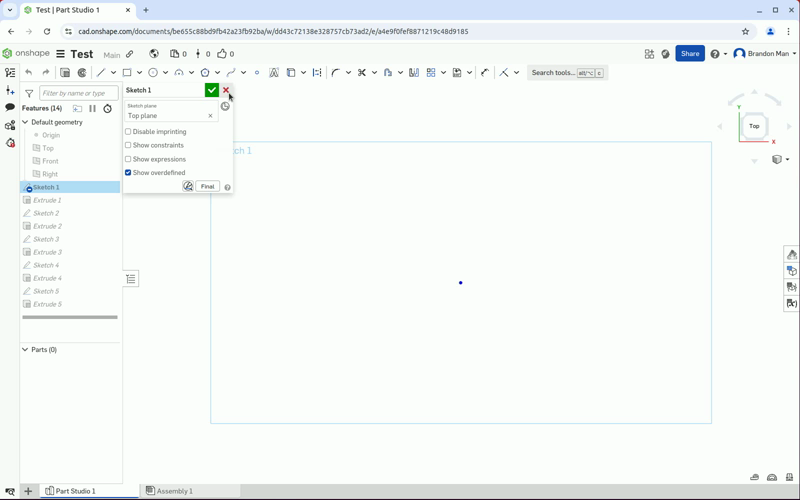
click(229, 92)
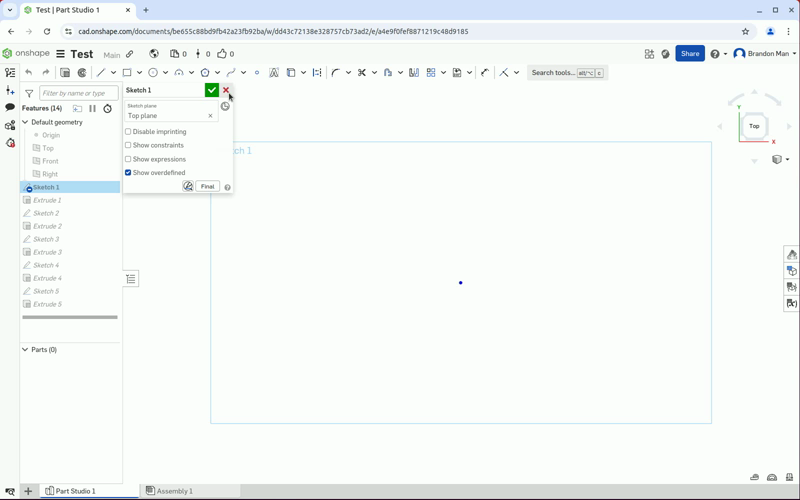
key(shift+s)
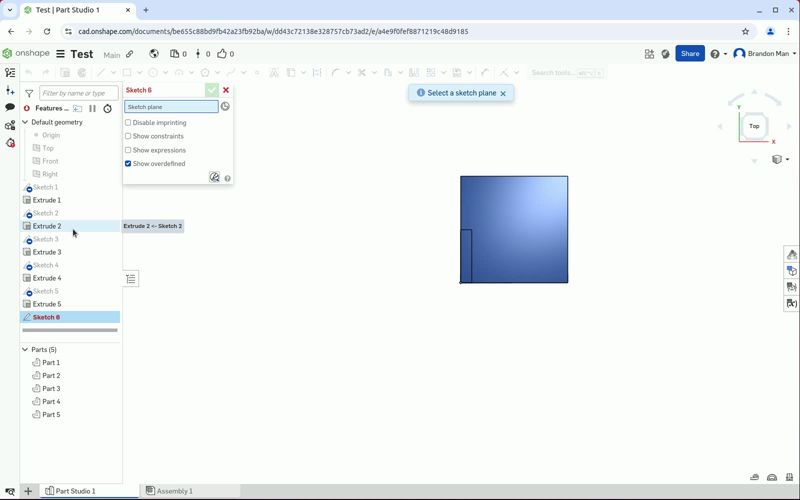
scroll(3)
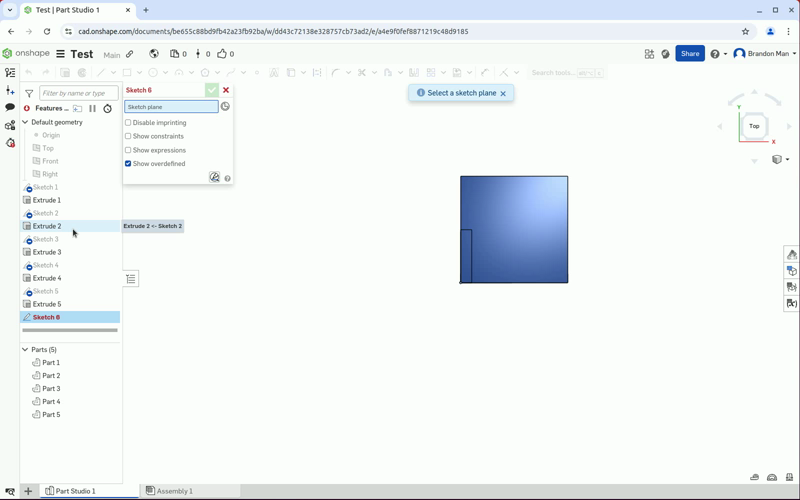
mouse_move(73, 150)
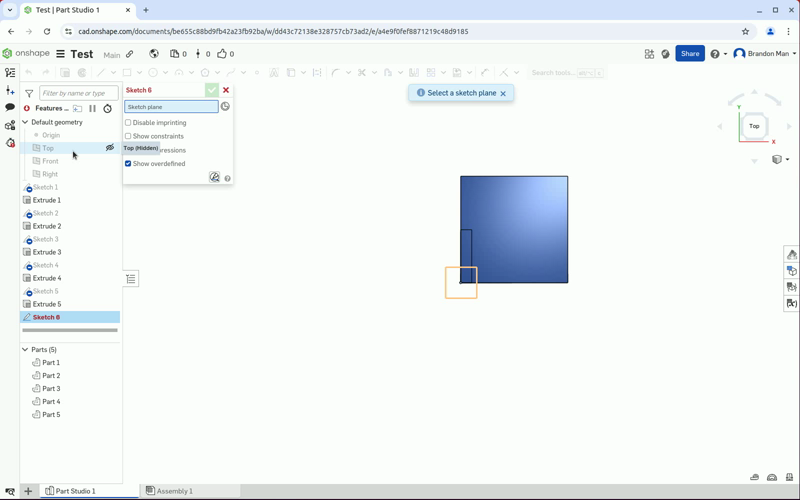
click(73, 150)
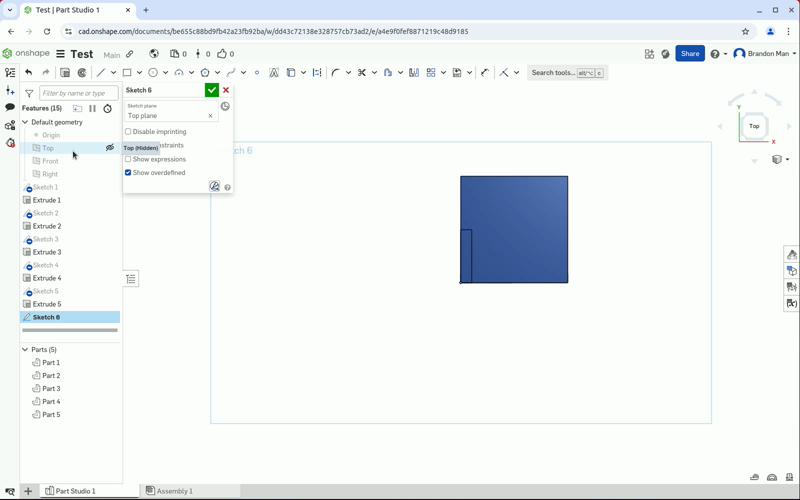
mouse_move(73, 352)
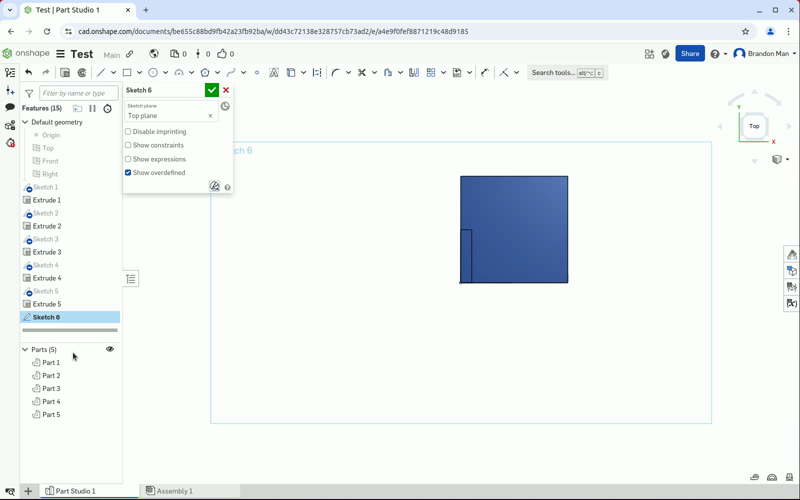
key(y)
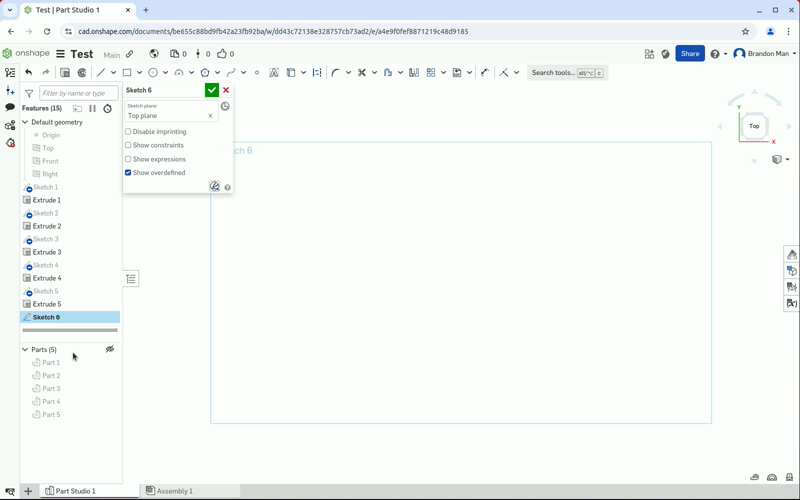
key(l)
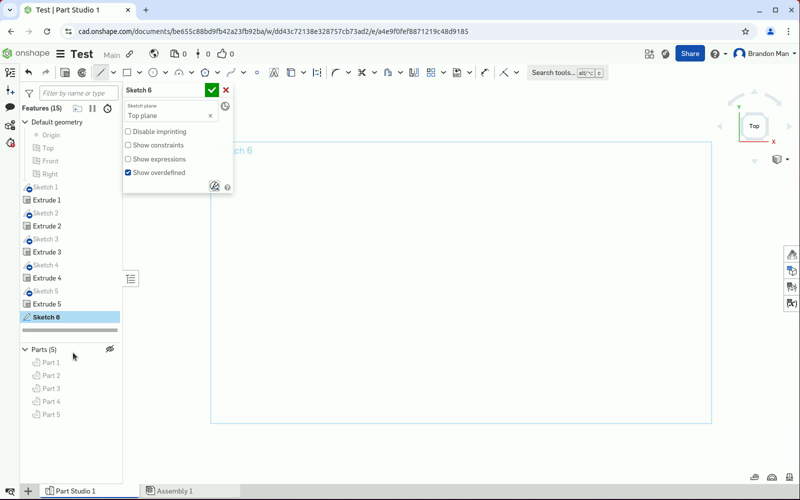
key_down(shift)
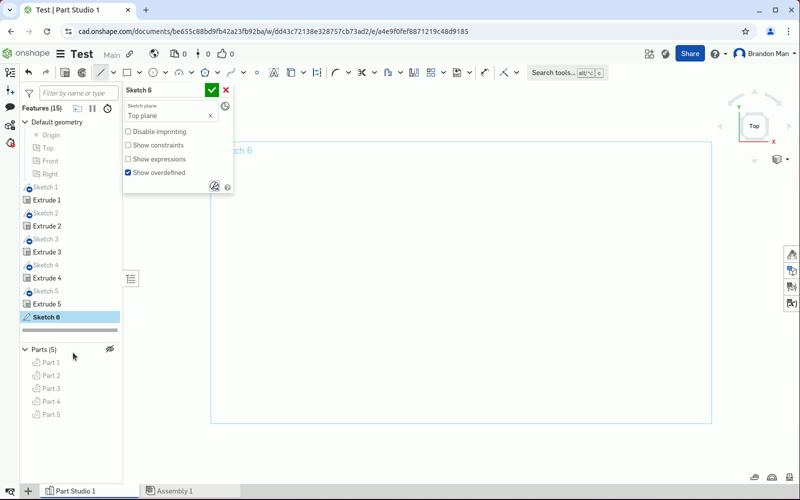
mouse_move(460, 282)
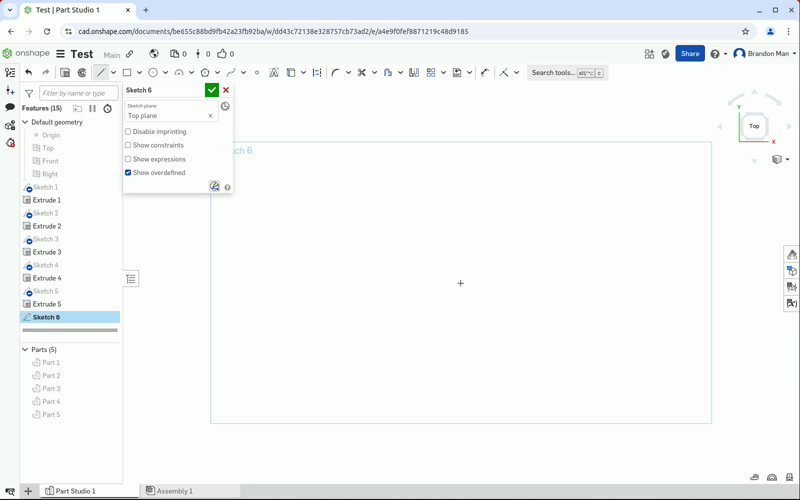
click(460, 282)
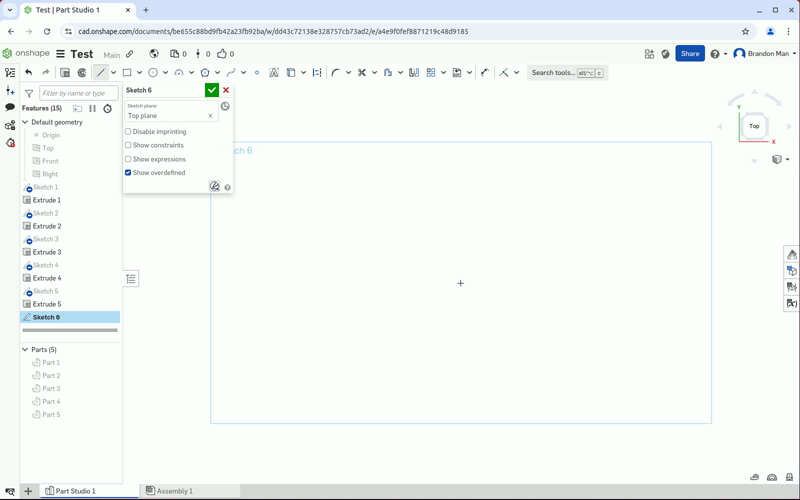
key_up(shift)
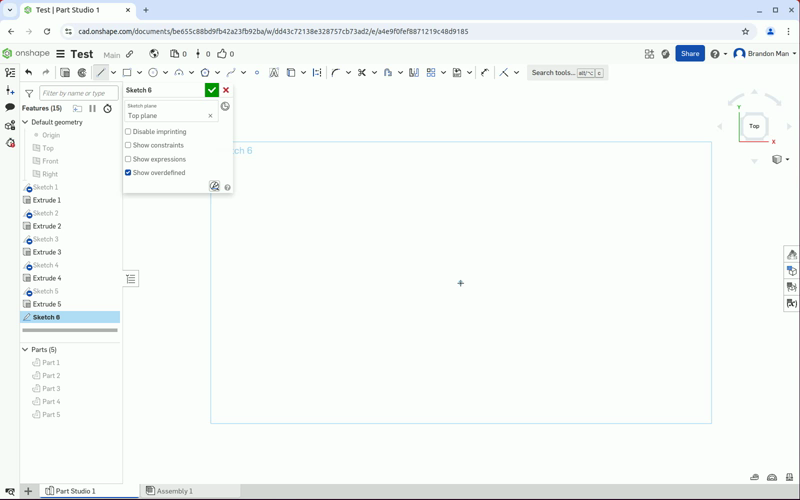
key_down(shift)
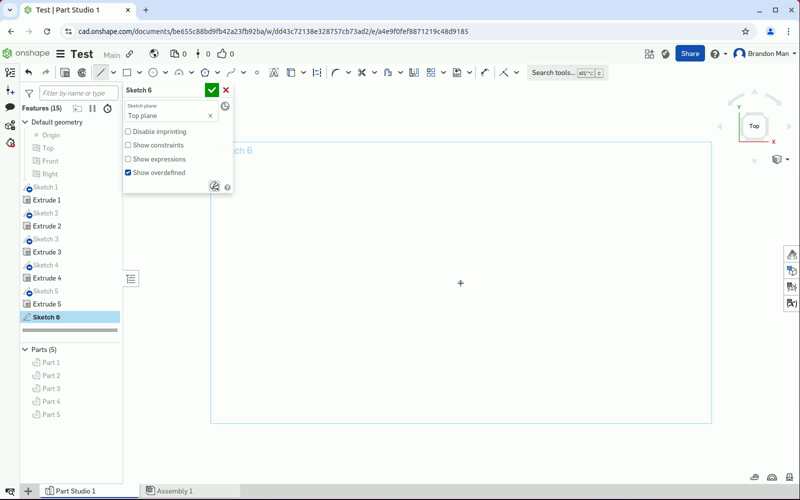
mouse_move(573, 282)
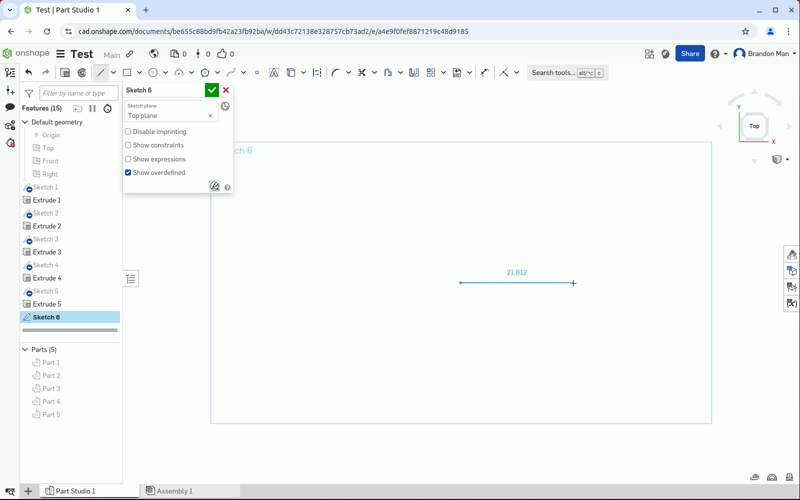
click(573, 282)
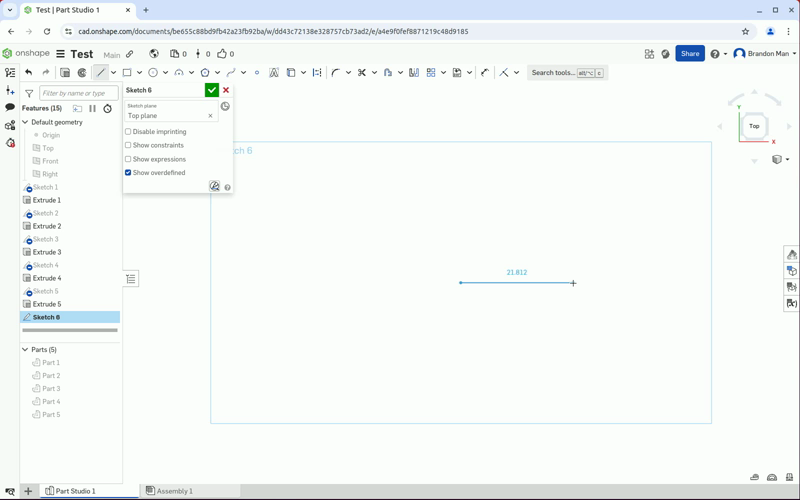
key_up(shift)
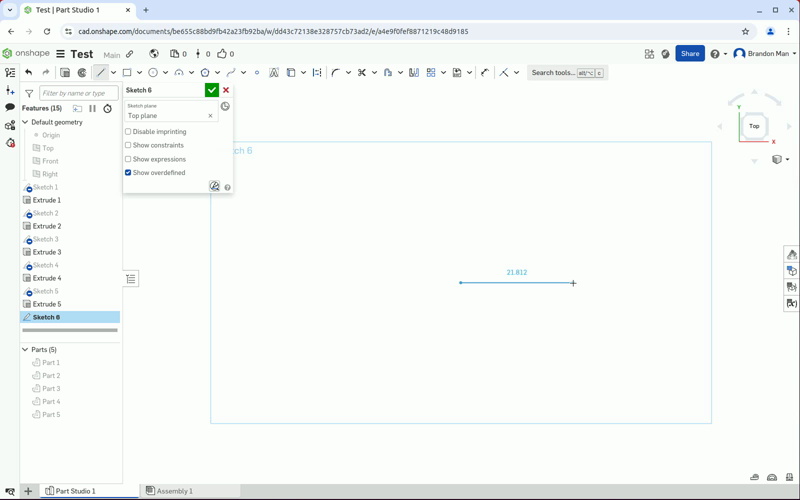
key_down(shift)
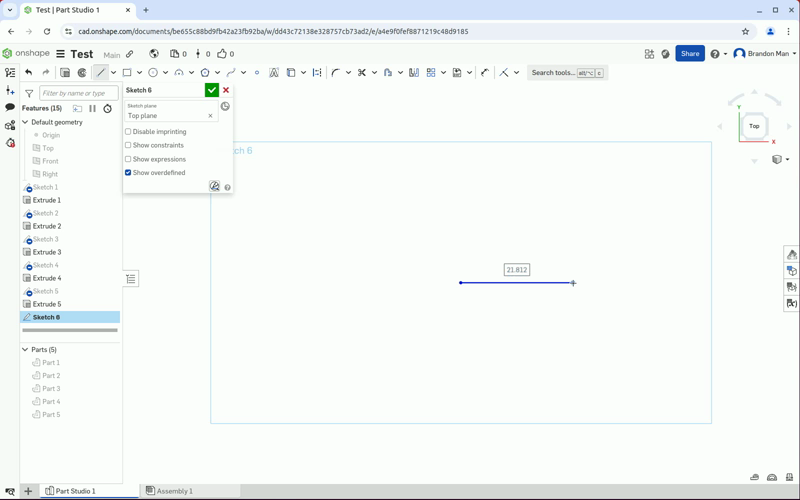
mouse_move(589, 282)
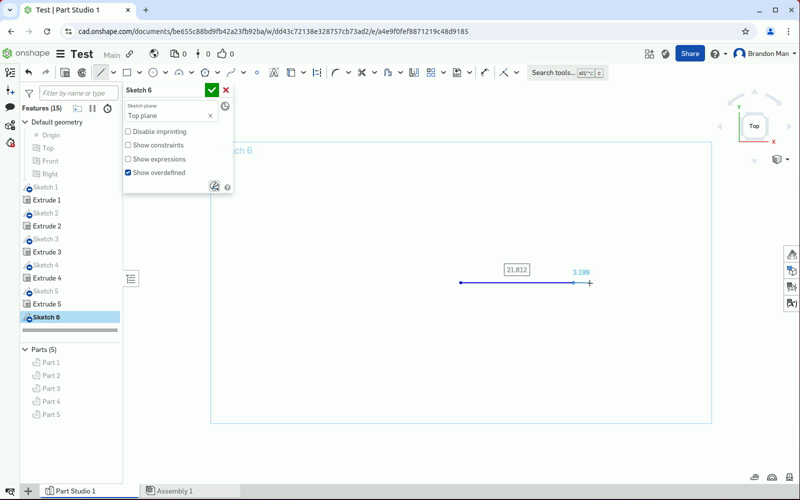
mouse_move(573, 272)
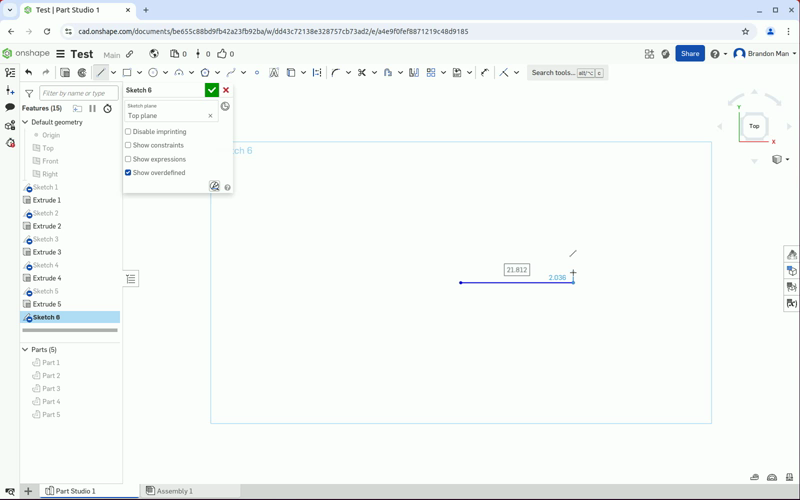
click(573, 272)
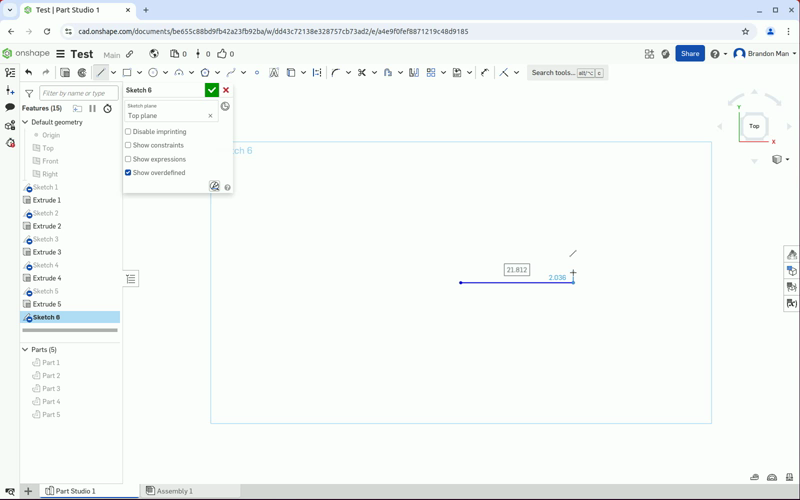
key_up(shift)
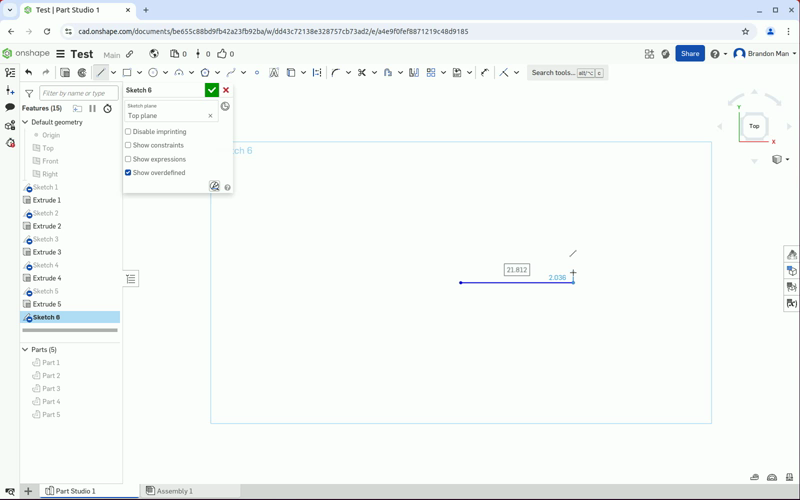
key_down(shift)
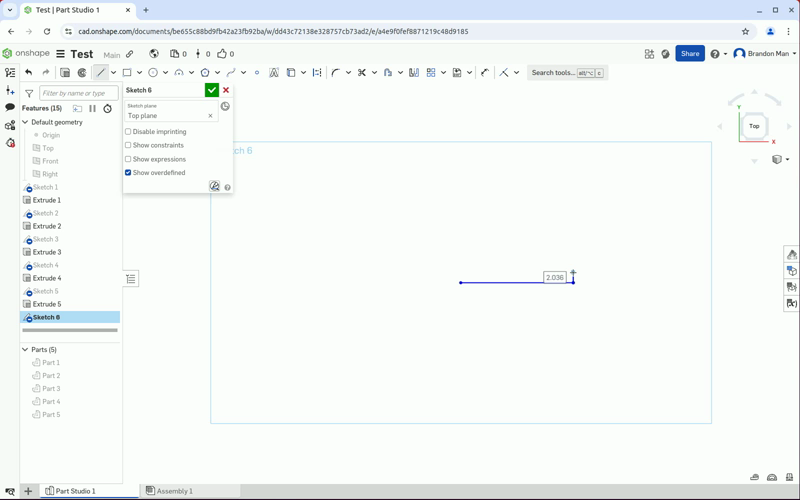
mouse_move(460, 272)
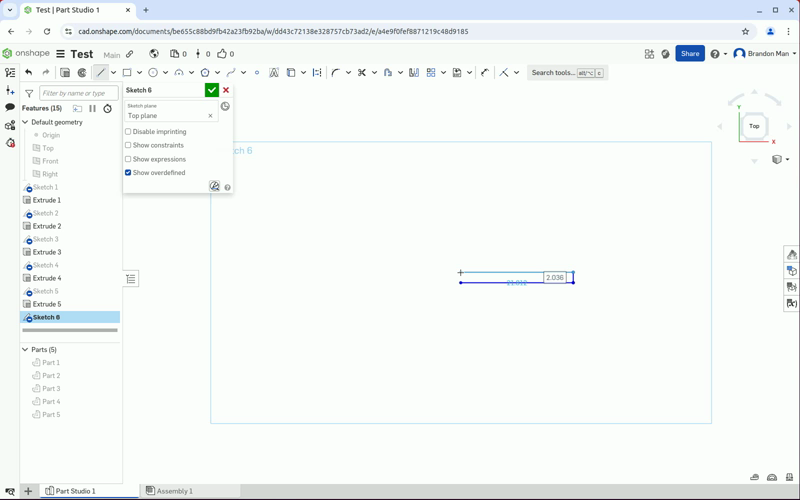
click(460, 272)
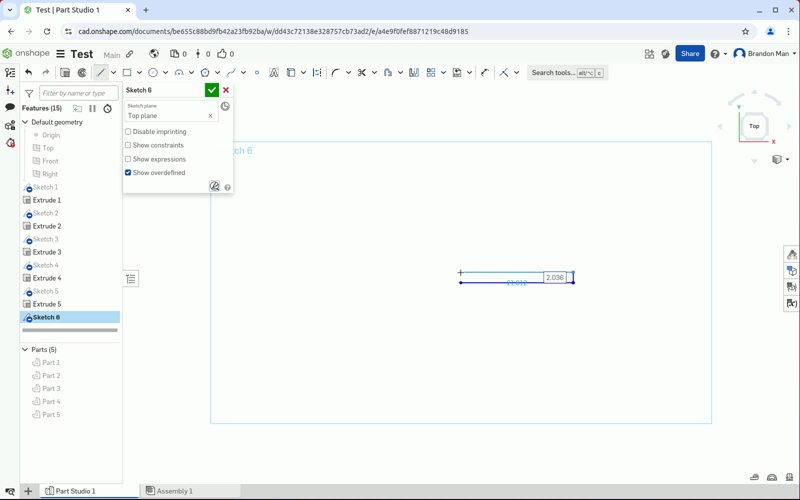
key_up(shift)
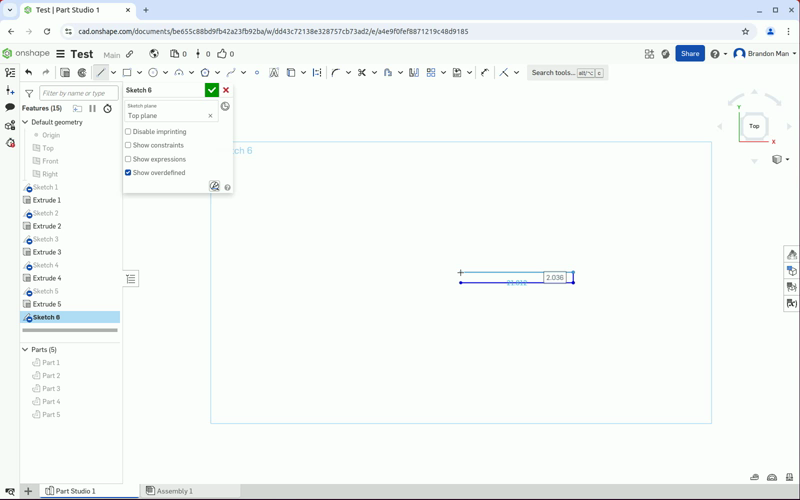
mouse_move(490, 272)
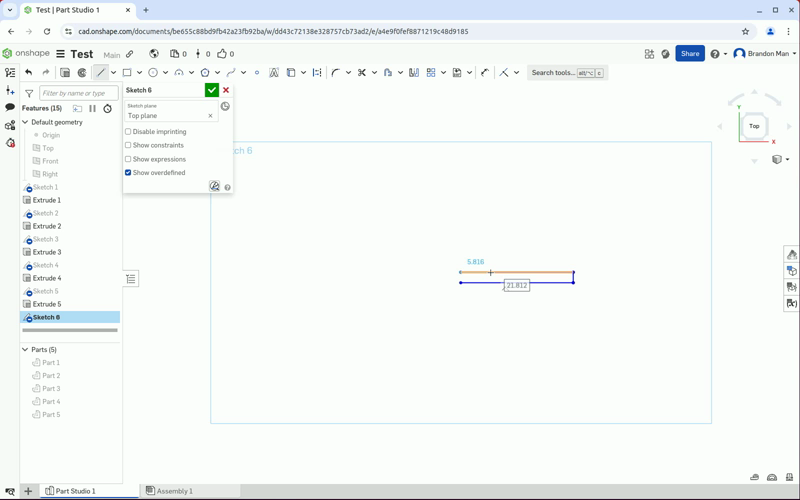
key_down(shift)
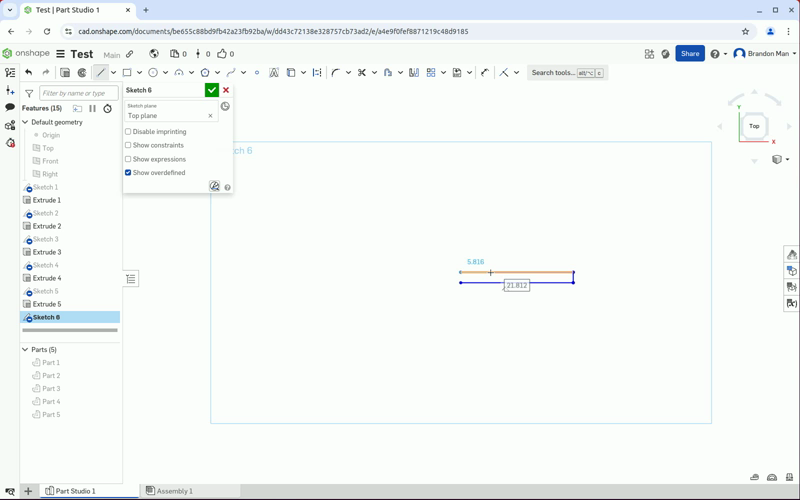
mouse_move(460, 282)
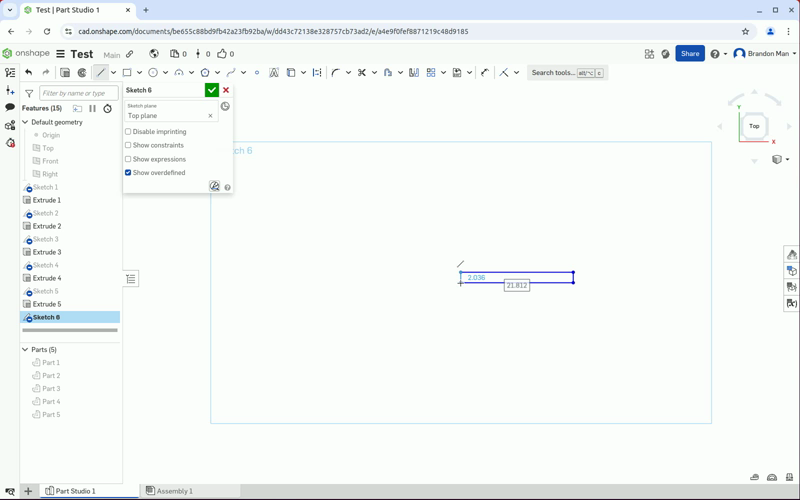
key_up(shift)
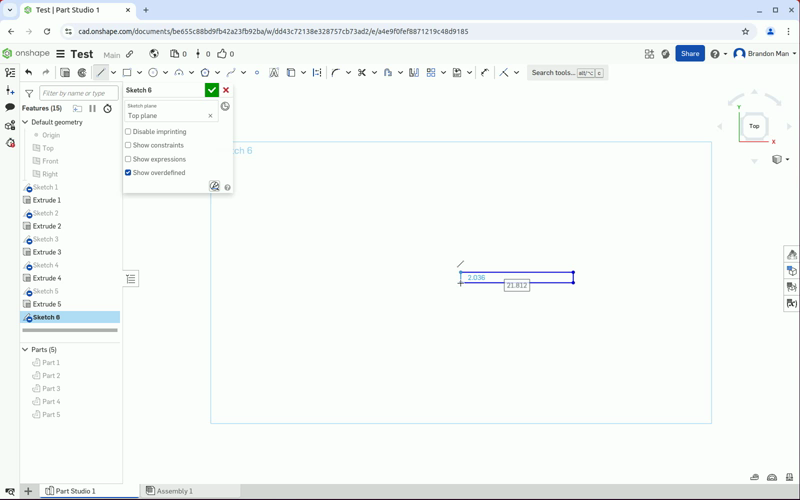
click(460, 282)
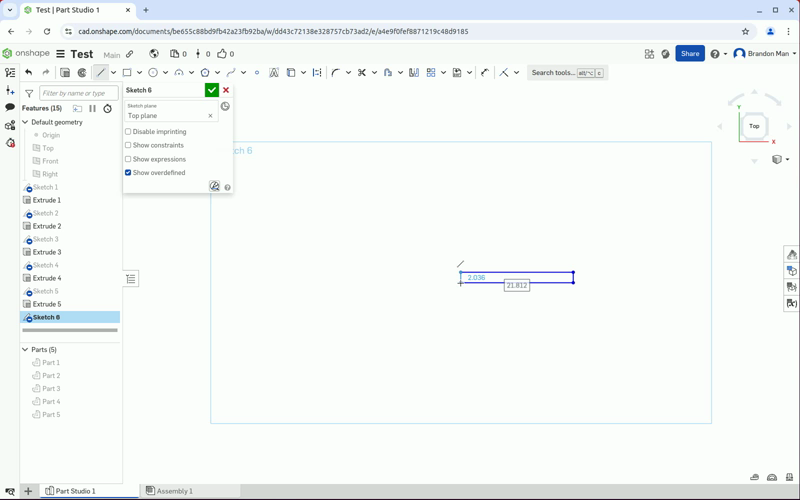
key(esc)
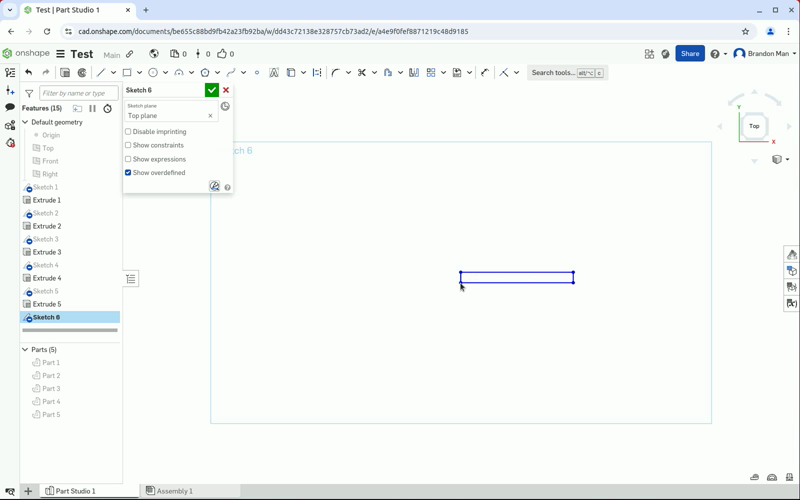
mouse_move(538, 277)
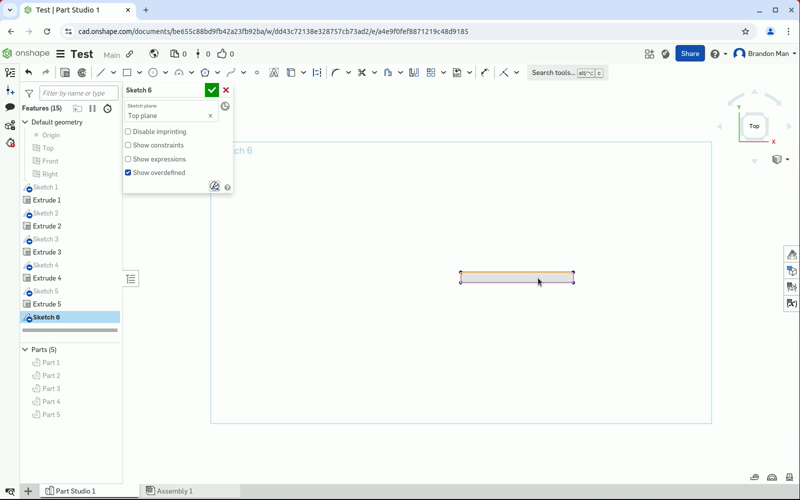
scroll(6)
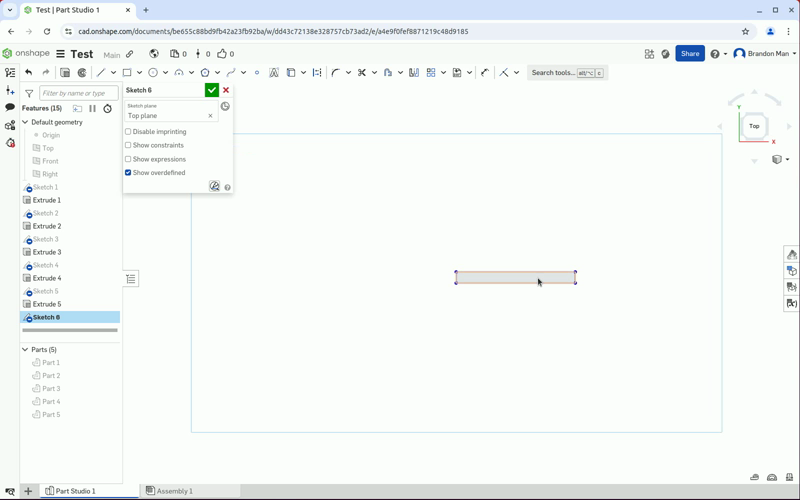
scroll(6)
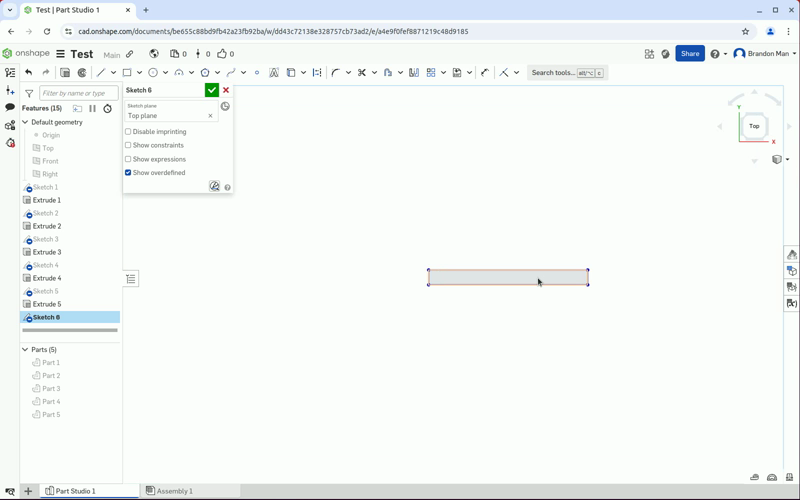
scroll(6)
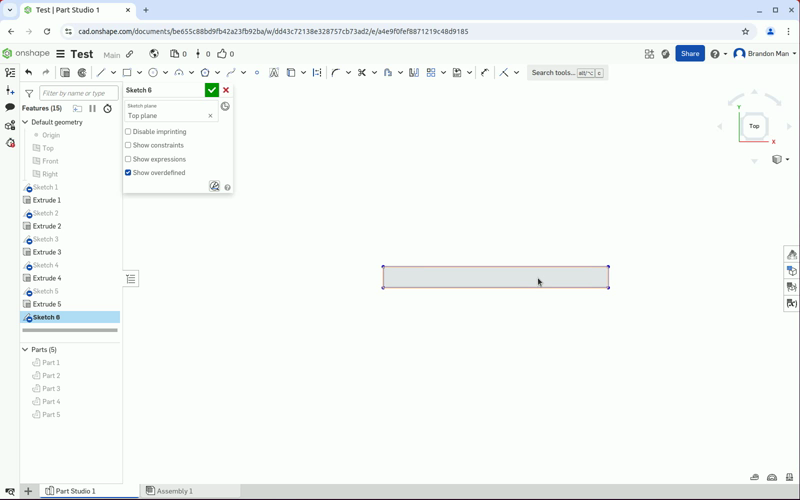
scroll(6)
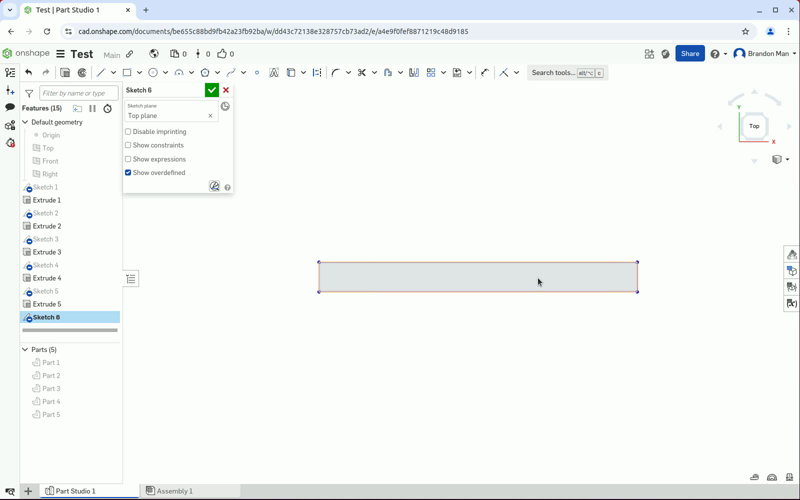
scroll(6)
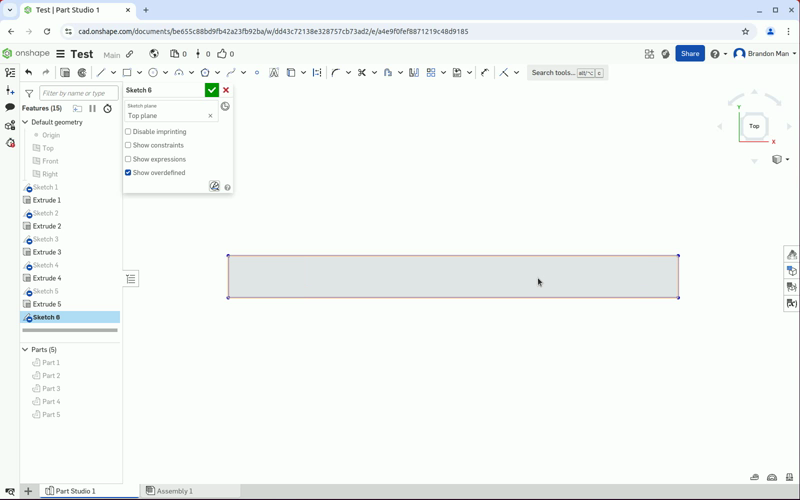
scroll(6)
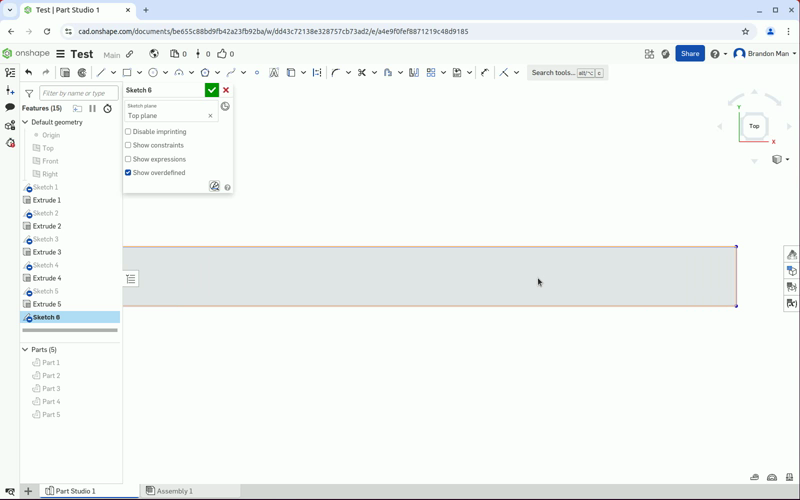
scroll(6)
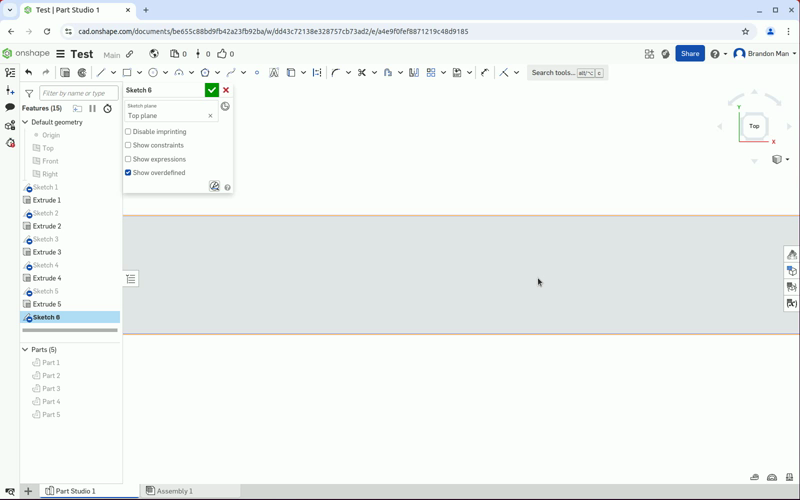
click(538, 277)
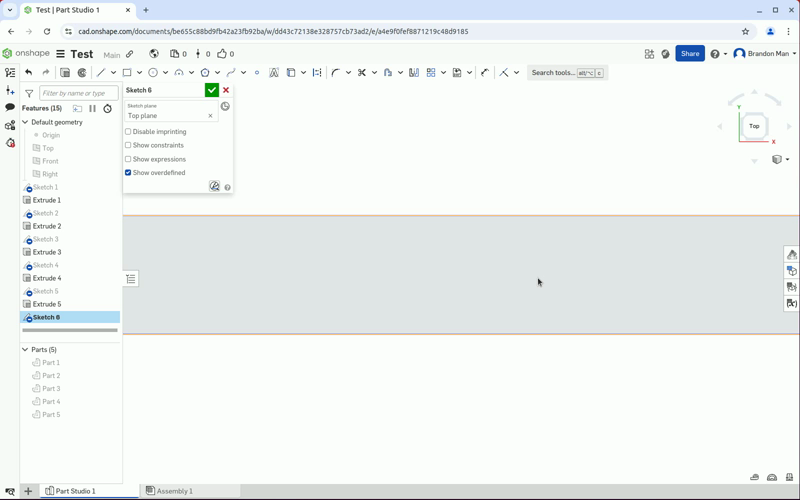
scroll(-6)
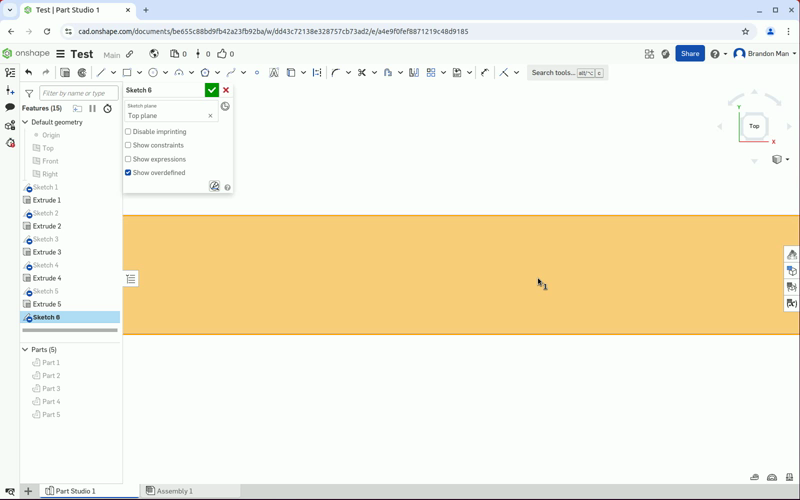
scroll(-6)
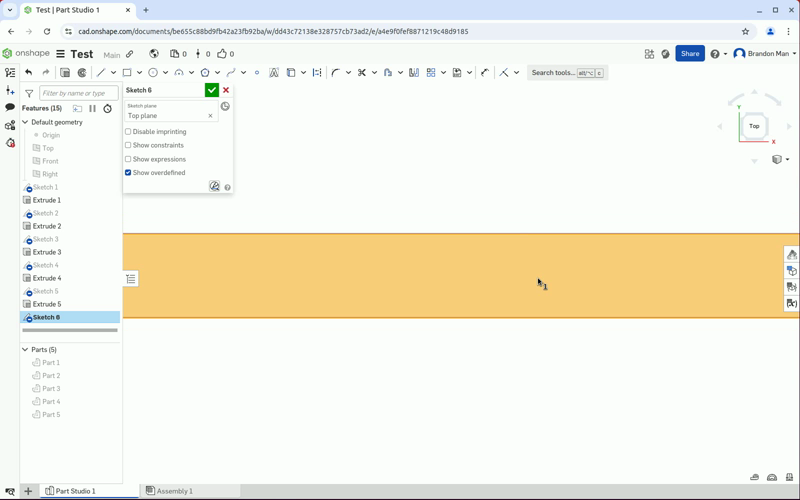
scroll(-6)
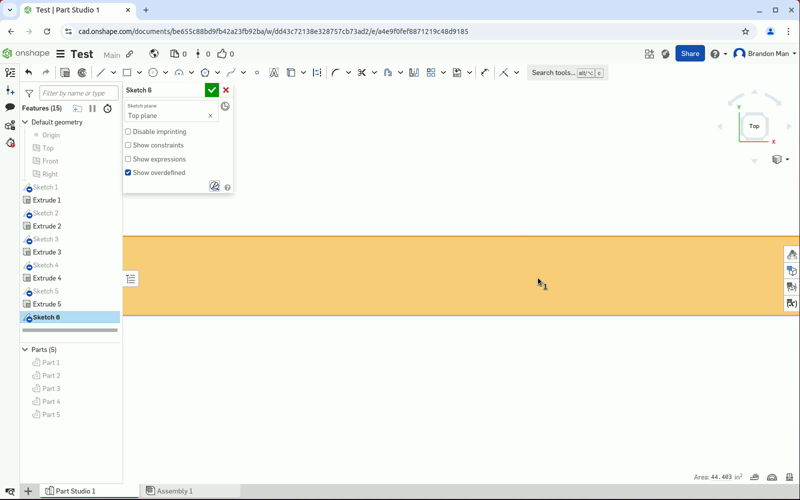
scroll(-6)
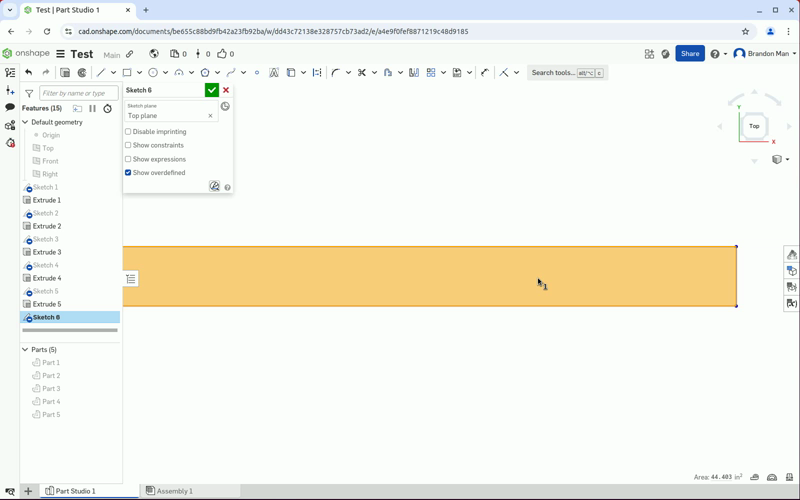
scroll(-6)
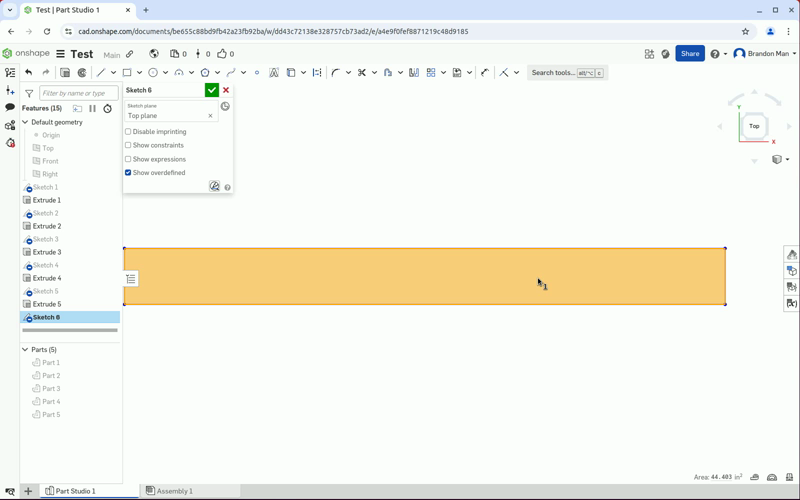
scroll(-6)
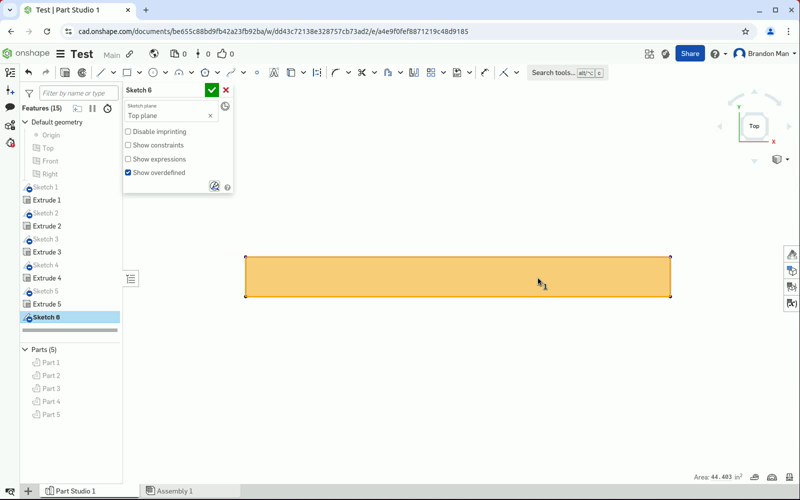
scroll(-6)
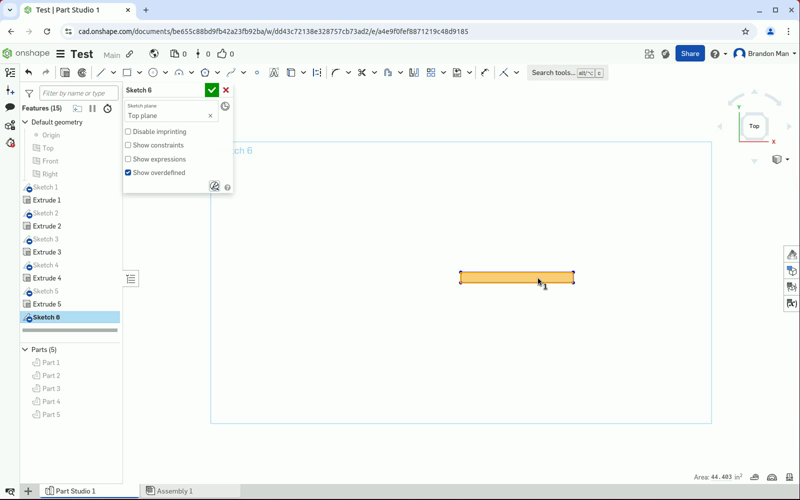
mouse_move(73, 352)
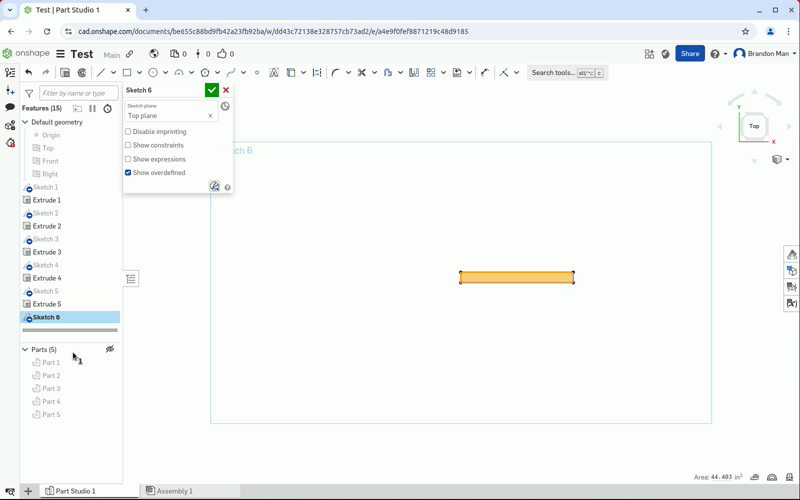
key(shift+y)
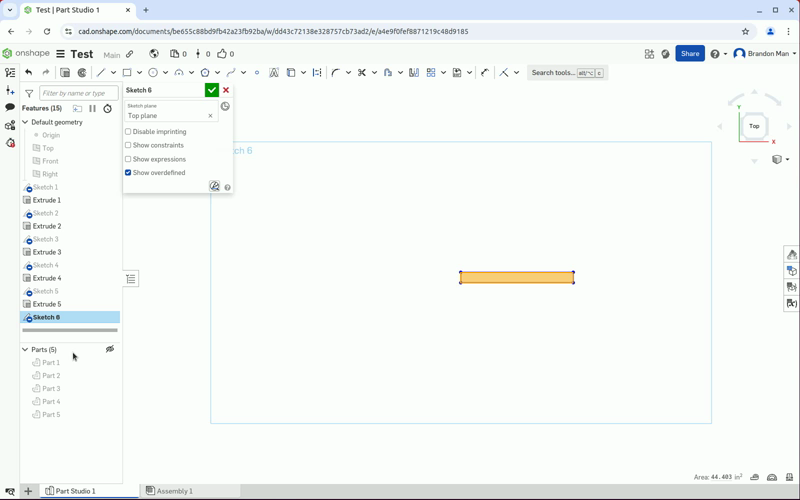
key(shift+e)
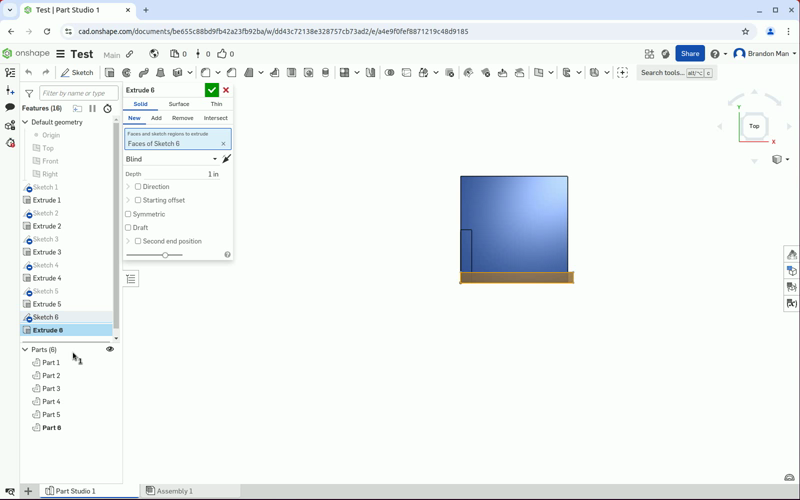
mouse_move(143, 106)
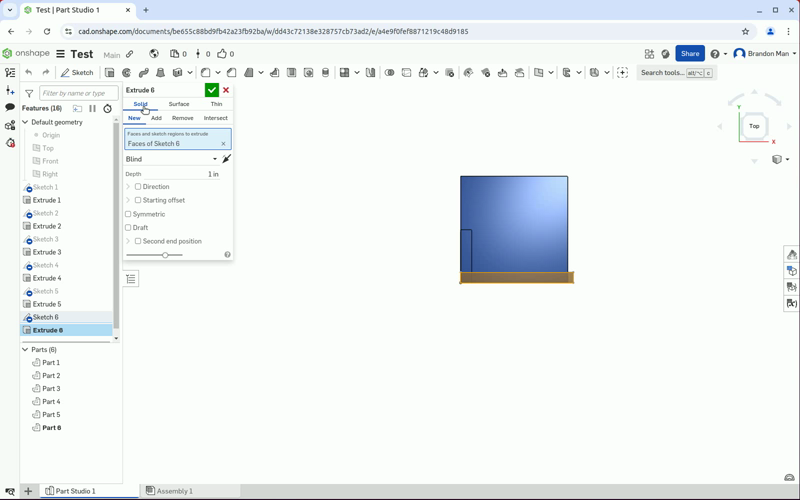
click(143, 106)
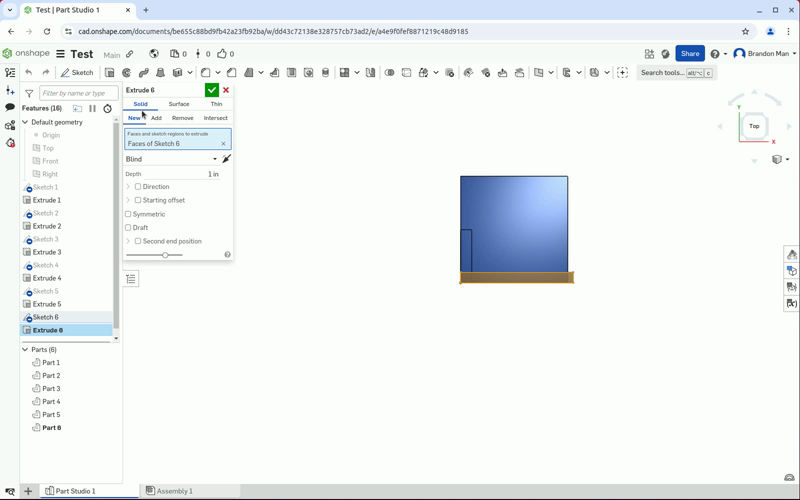
mouse_move(137, 120)
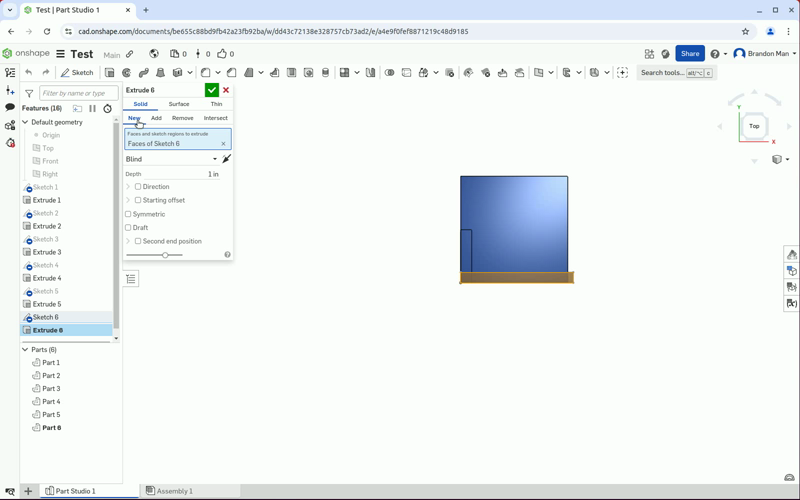
click(137, 120)
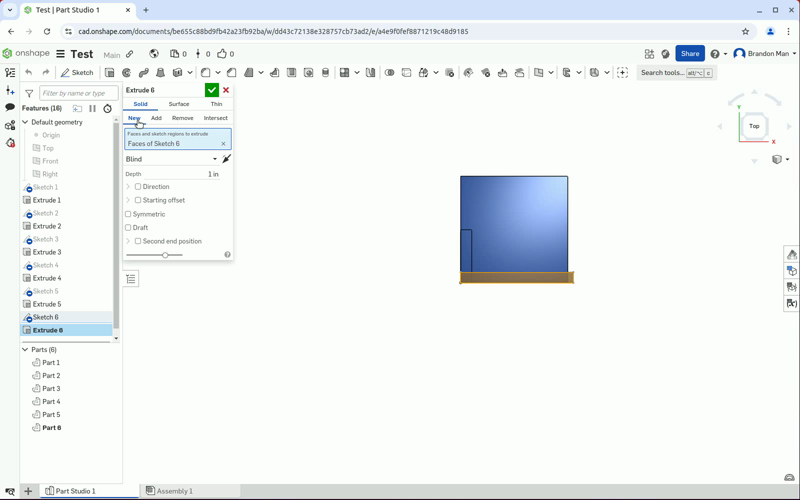
key(tab, 4)
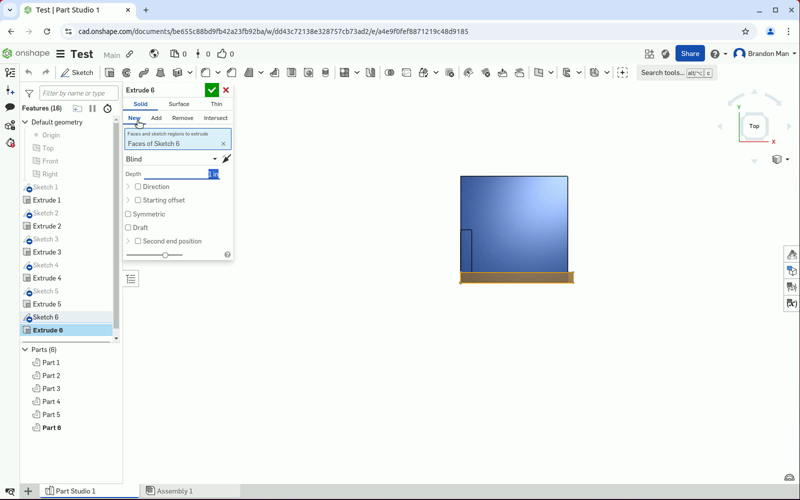
text(0.722)
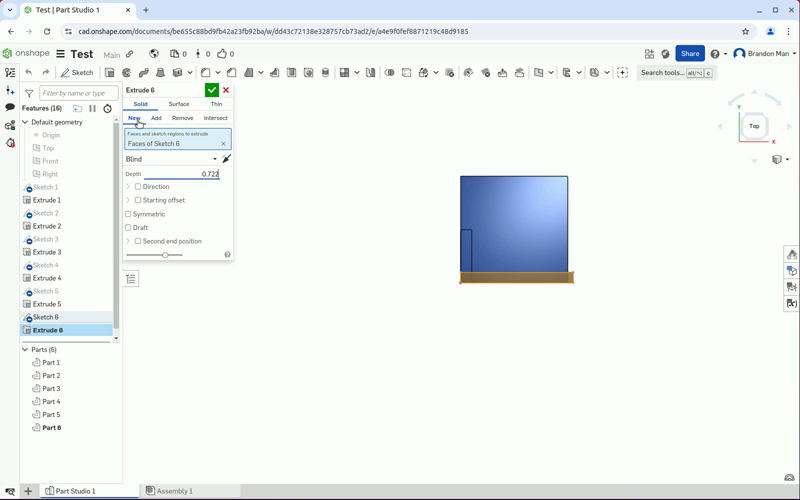
key(enter)
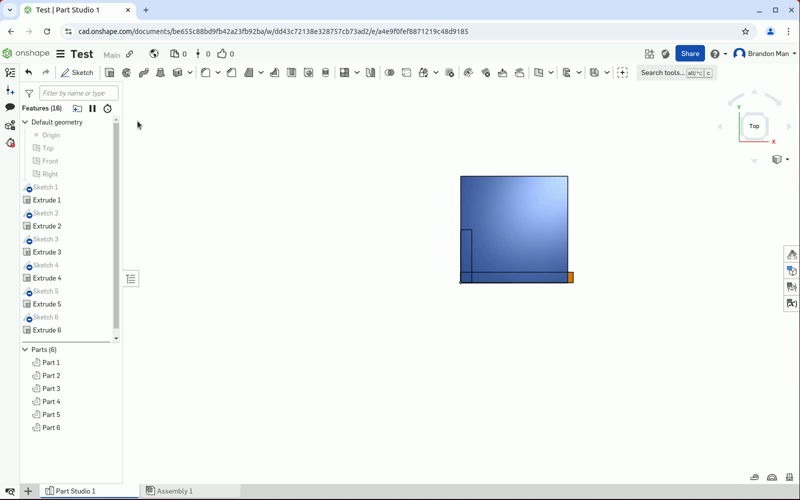
key(shift+h)
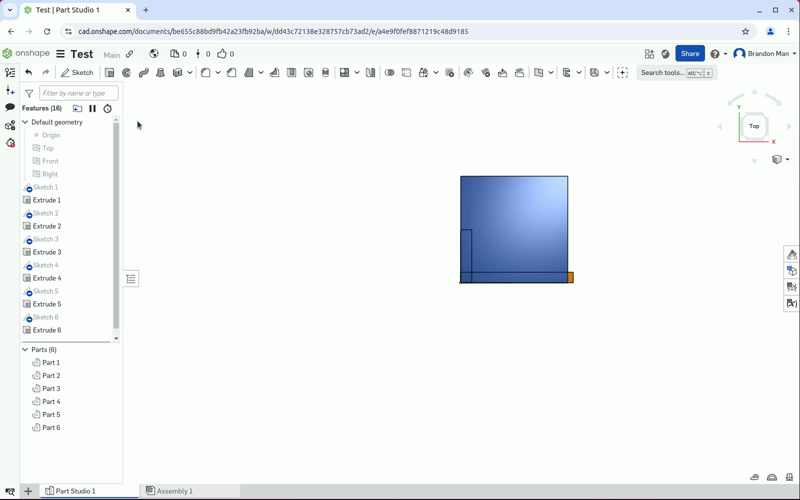
key(shift+h)
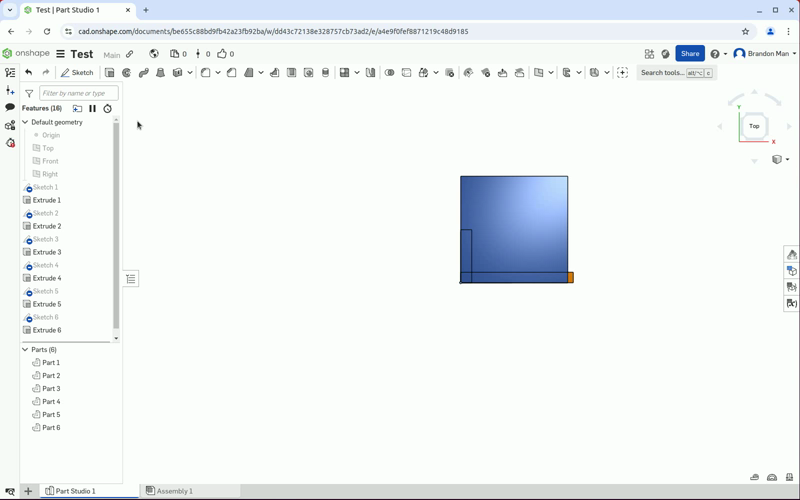
mouse_move(69, 189)
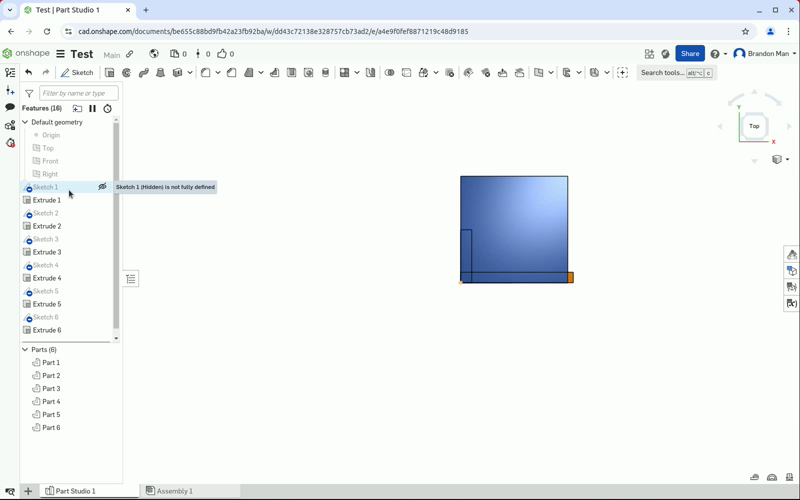
click(69, 189)
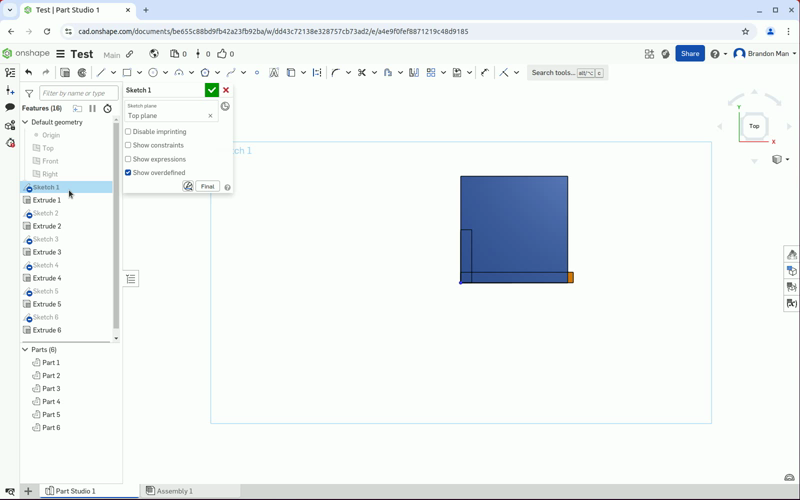
mouse_move(229, 92)
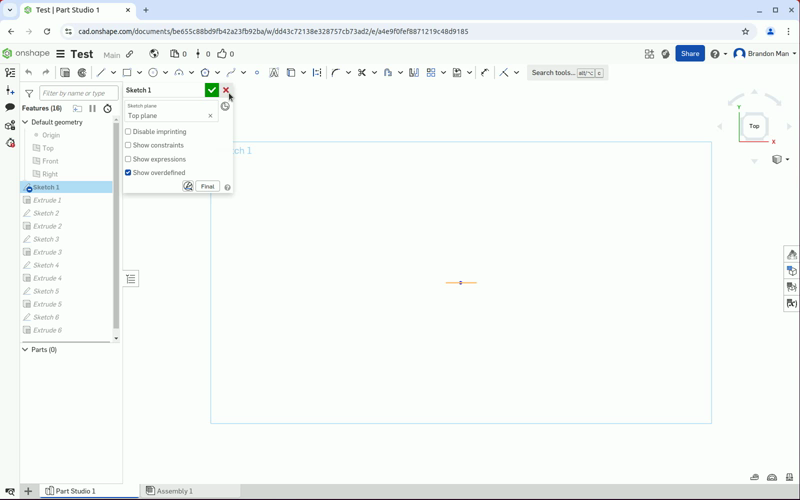
click(229, 92)
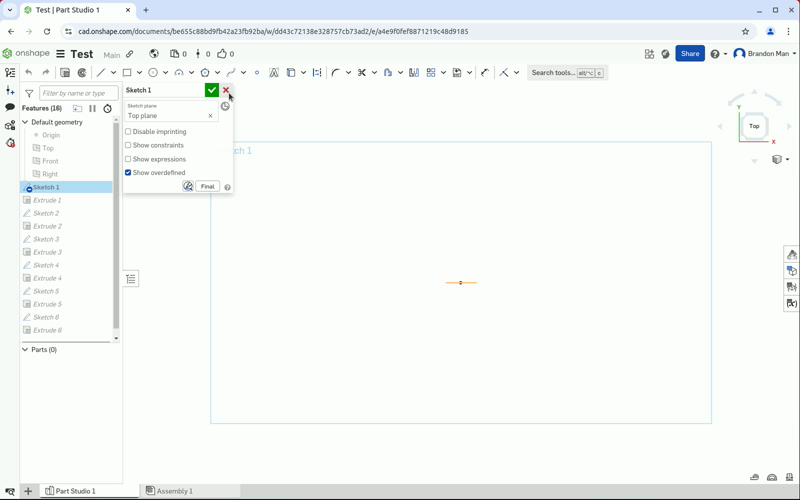
key(shift+s)
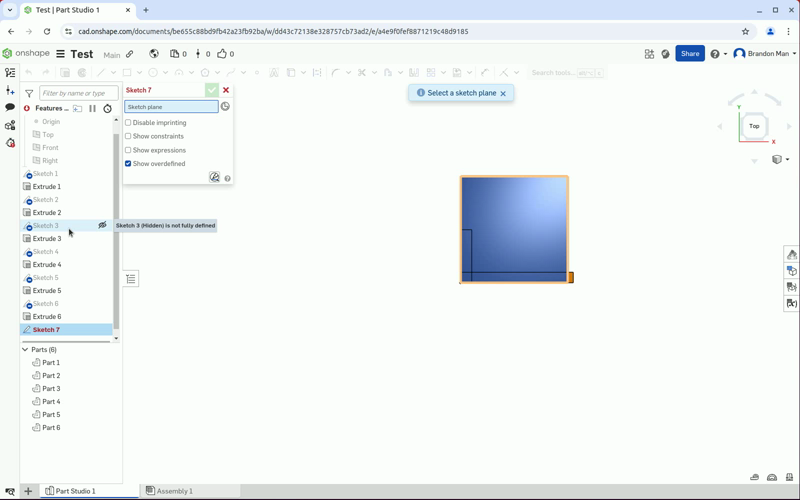
scroll(3)
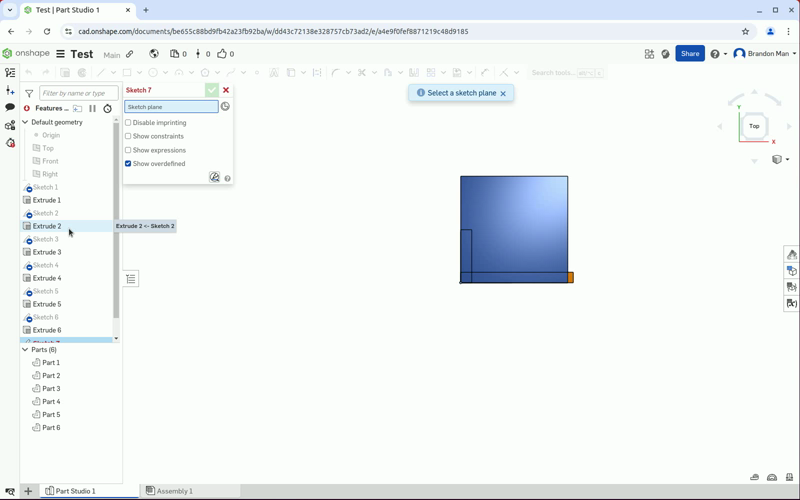
mouse_move(69, 150)
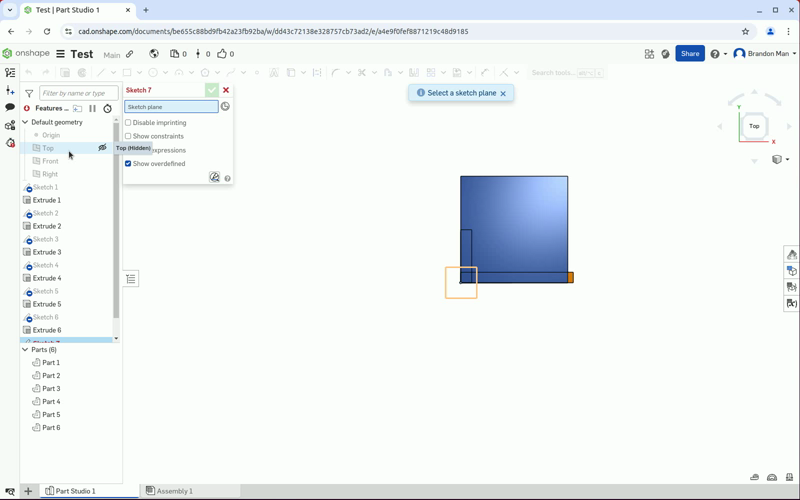
click(69, 150)
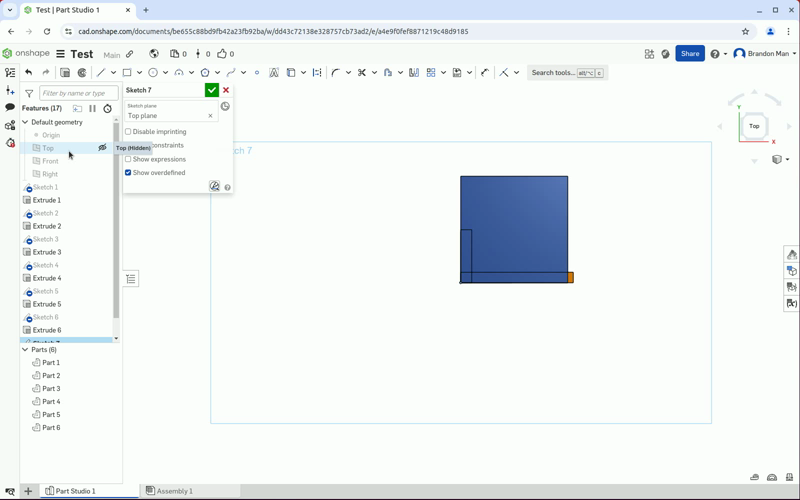
mouse_move(73, 352)
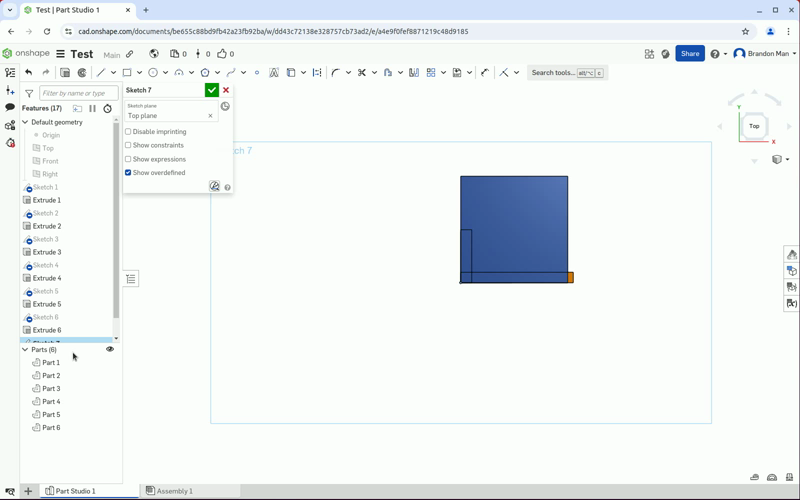
key(y)
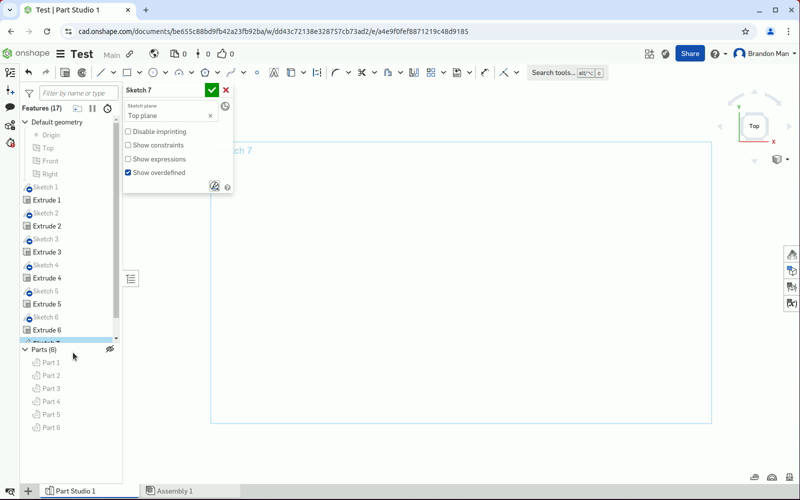
key(l)
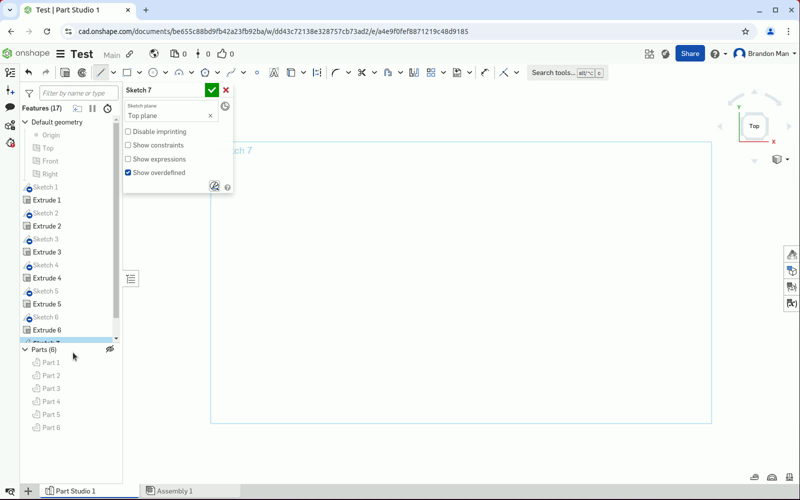
key_down(shift)
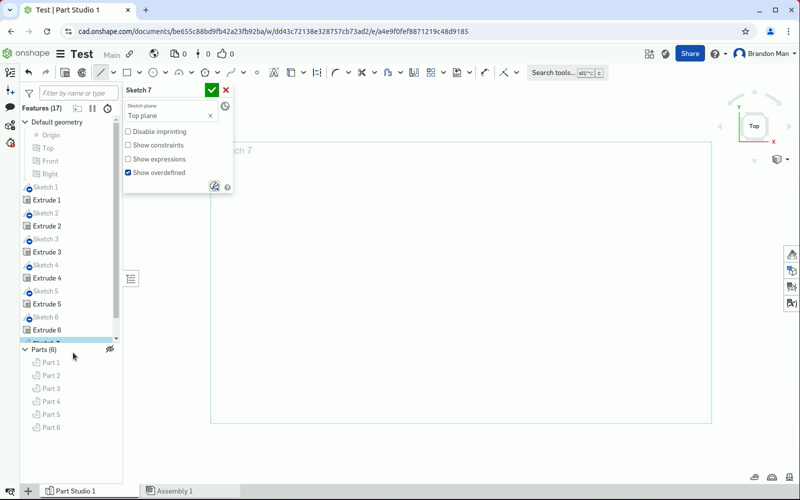
mouse_move(460, 282)
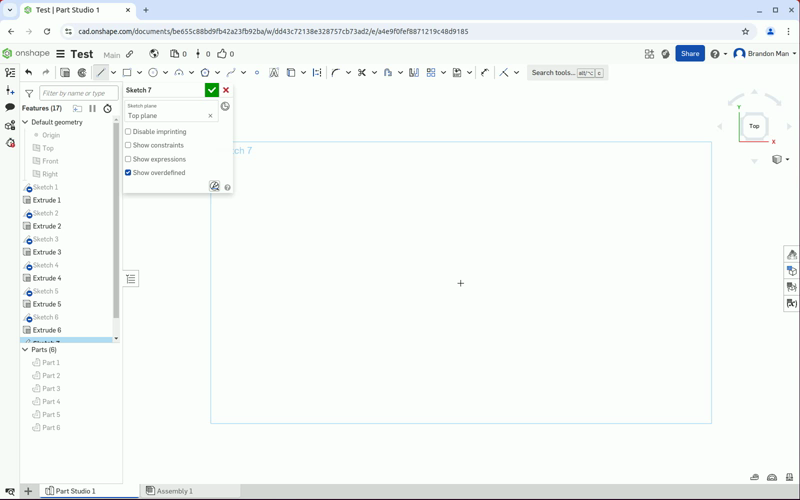
click(460, 282)
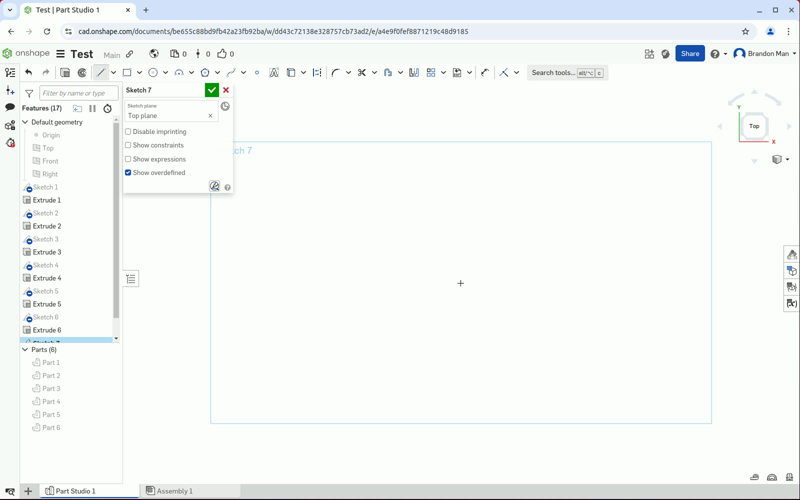
key_up(shift)
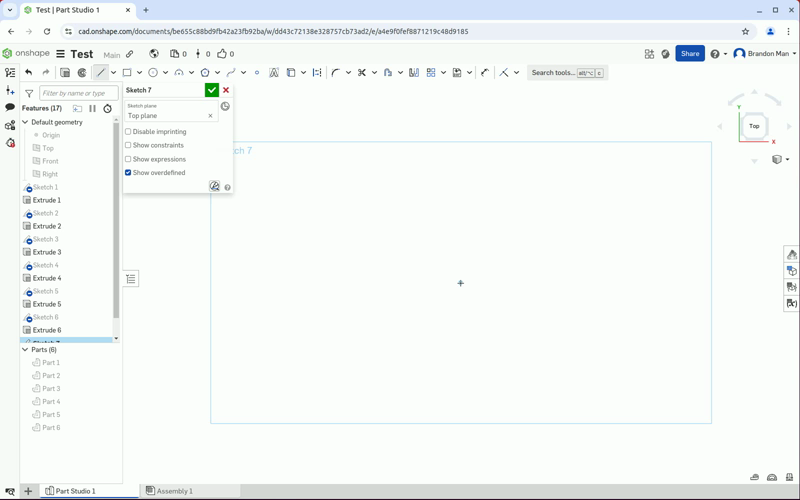
key_down(shift)
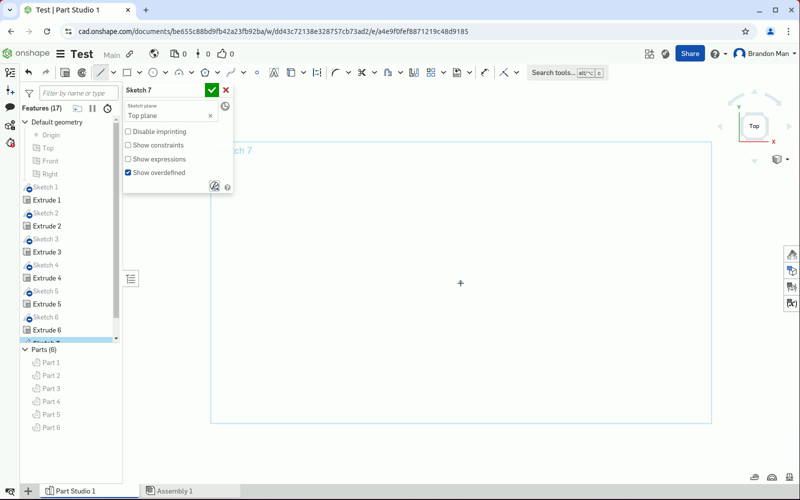
mouse_move(490, 282)
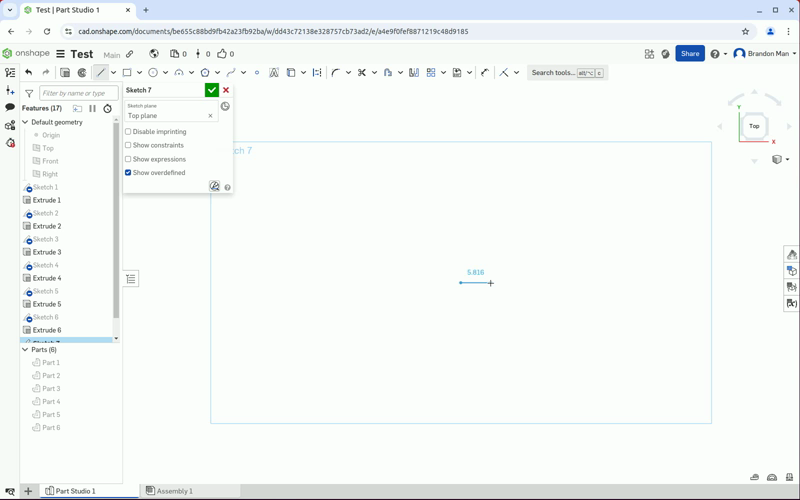
mouse_move(514, 282)
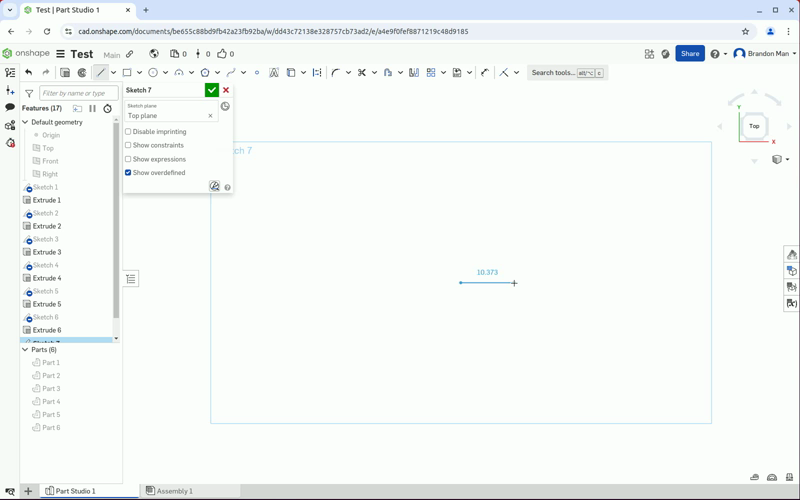
click(514, 282)
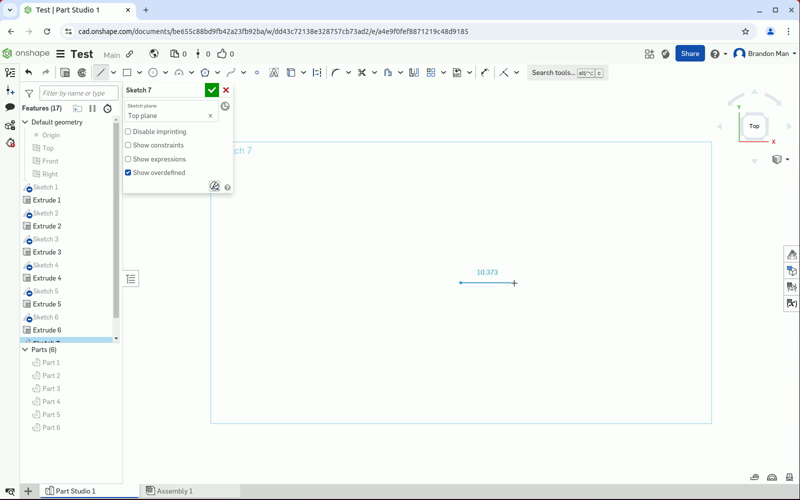
key_up(shift)
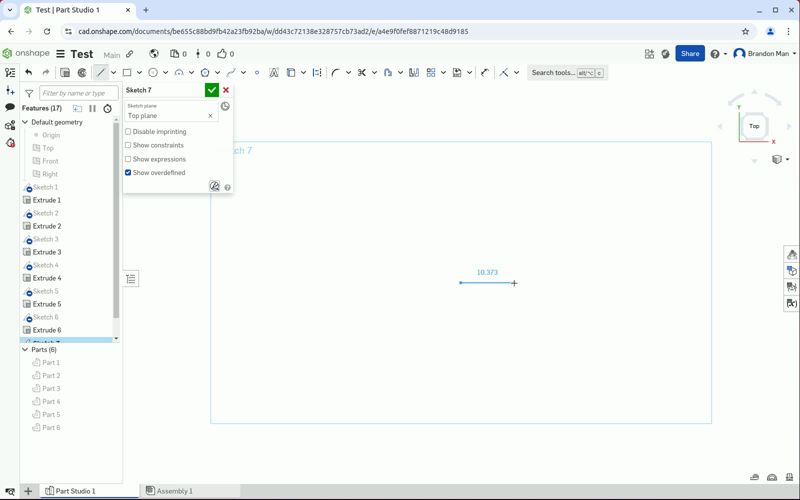
key_down(shift)
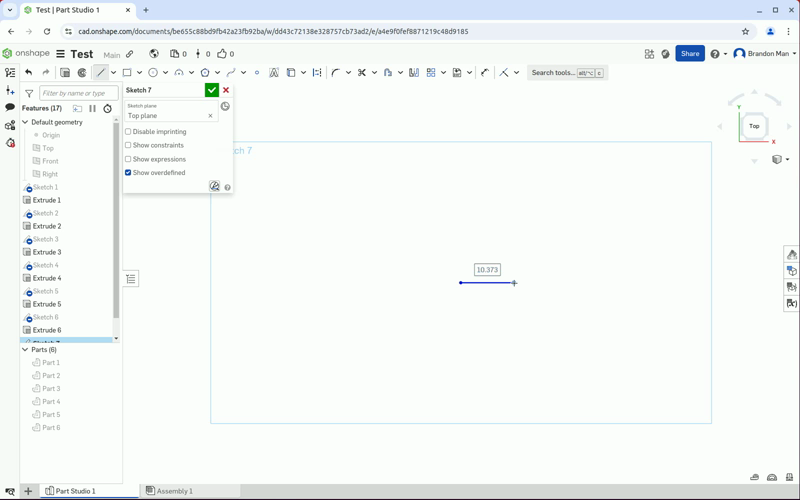
mouse_move(544, 282)
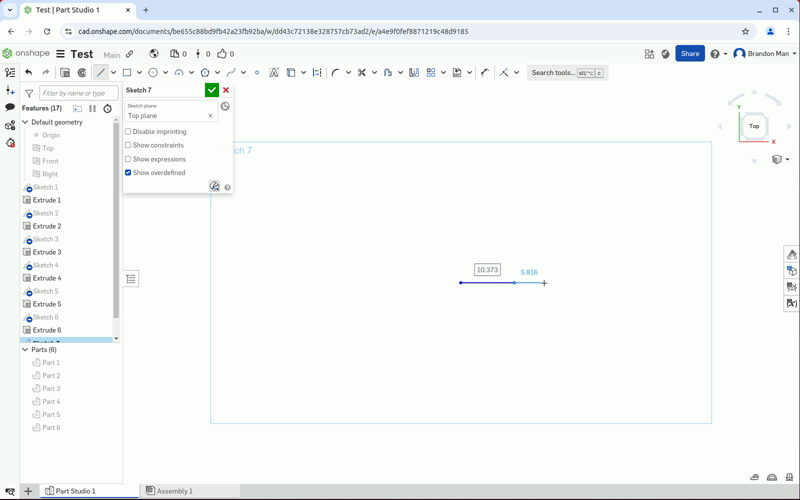
mouse_move(514, 229)
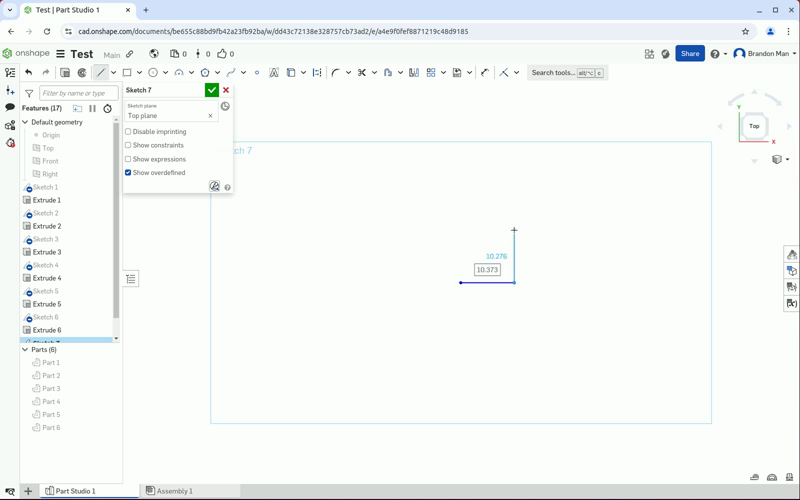
click(514, 229)
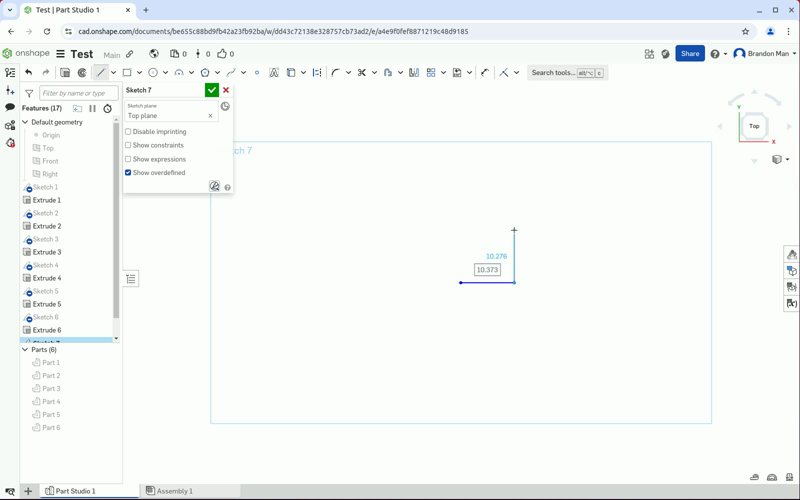
key_up(shift)
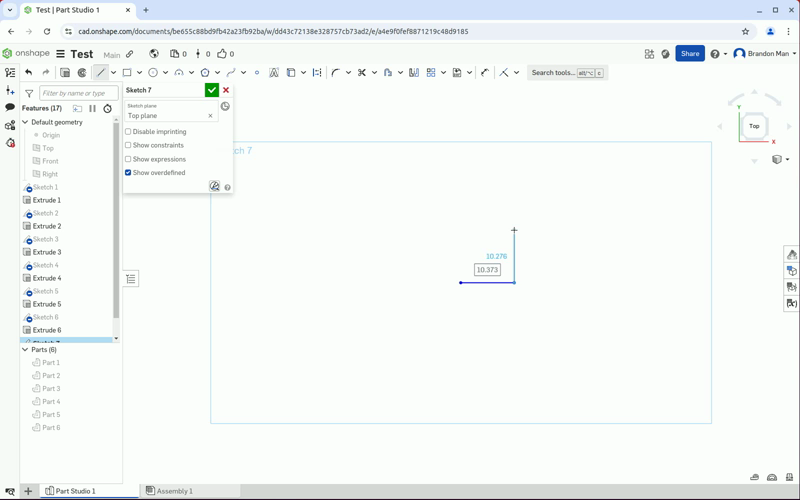
key_down(shift)
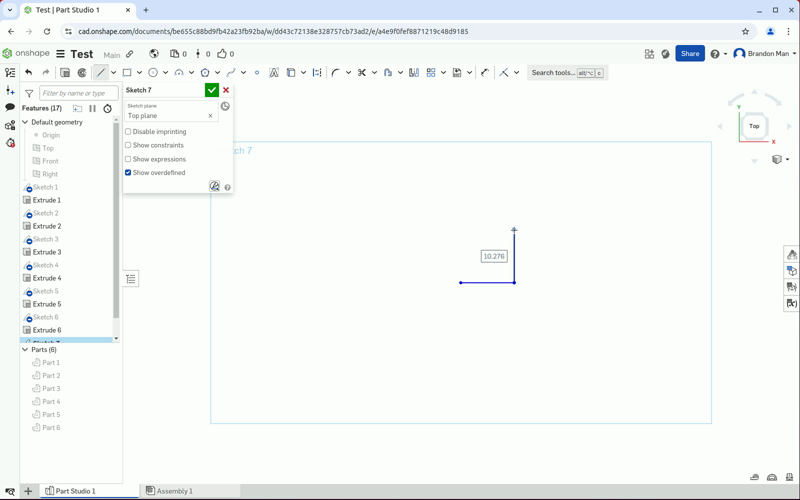
mouse_move(544, 229)
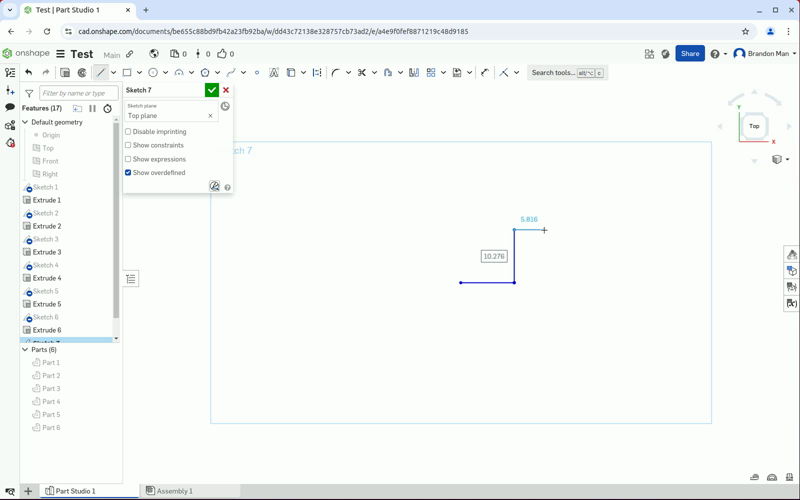
mouse_move(460, 229)
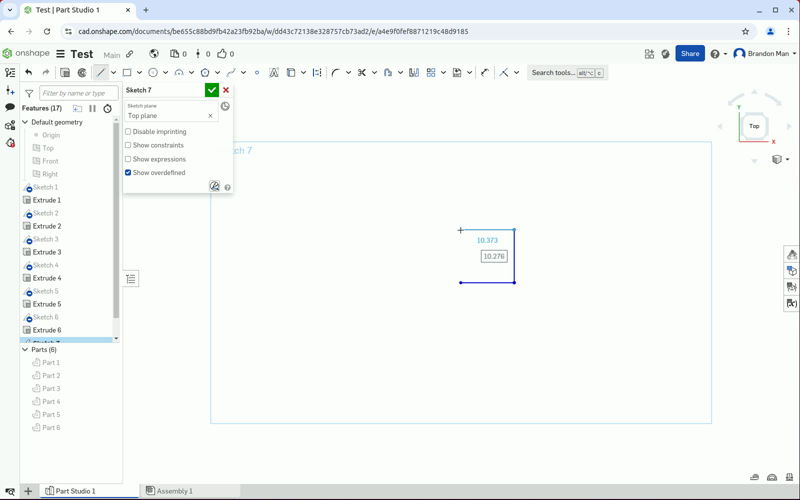
click(460, 229)
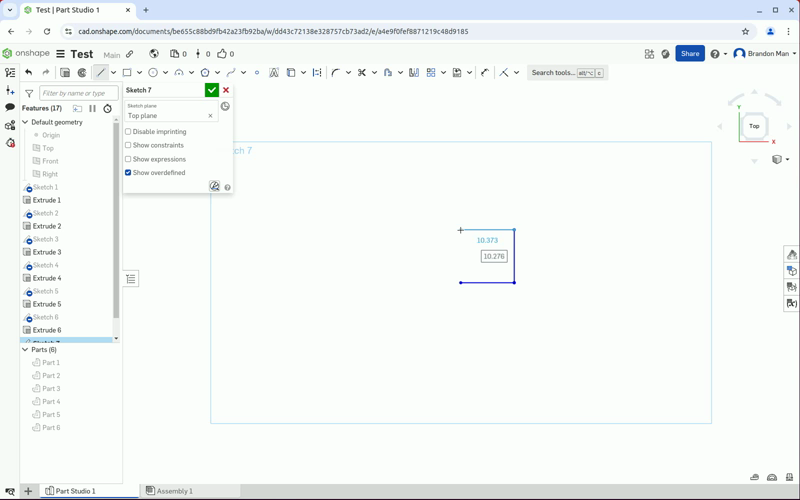
key_up(shift)
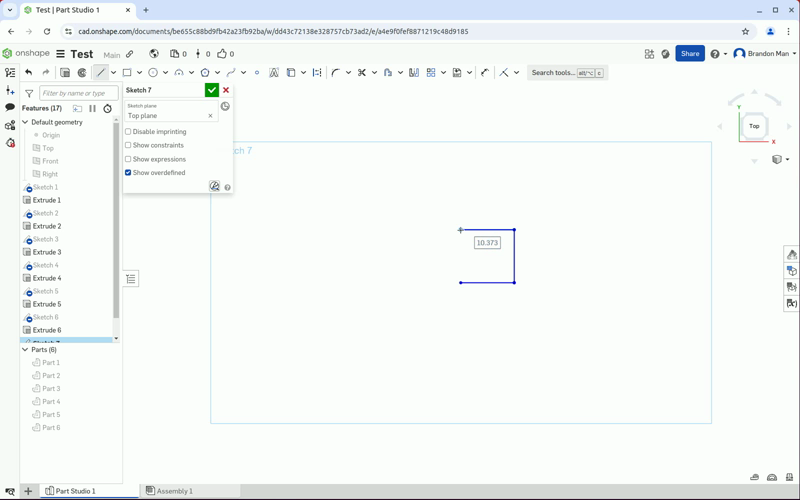
mouse_move(490, 229)
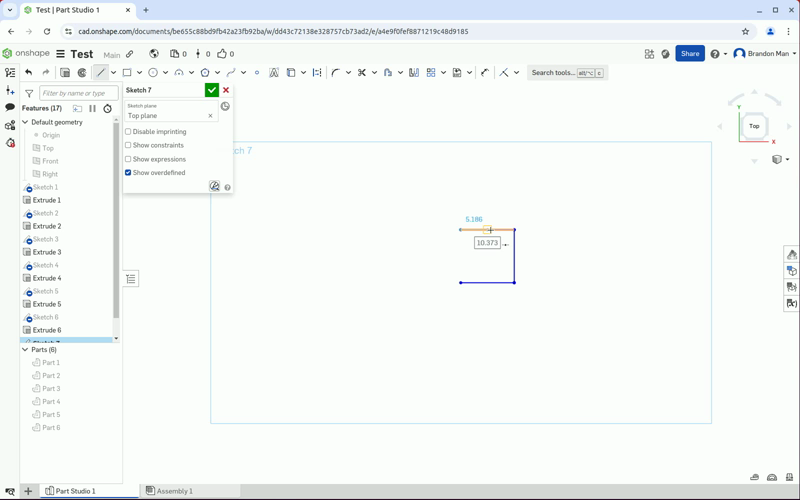
key_down(shift)
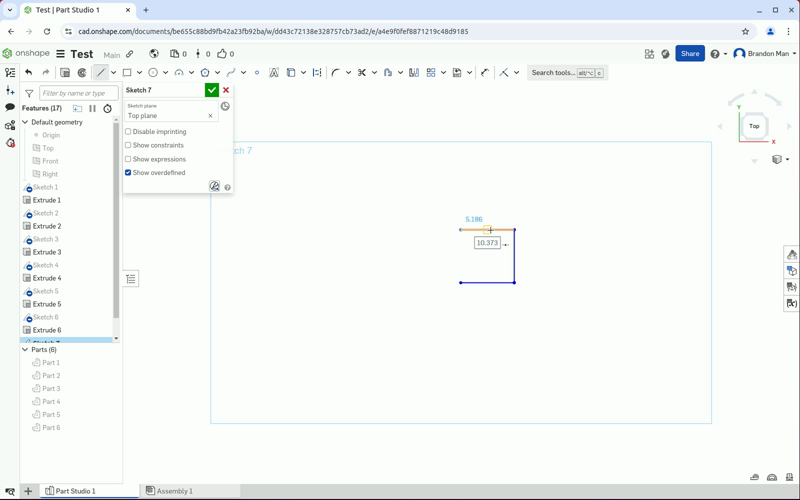
mouse_move(460, 282)
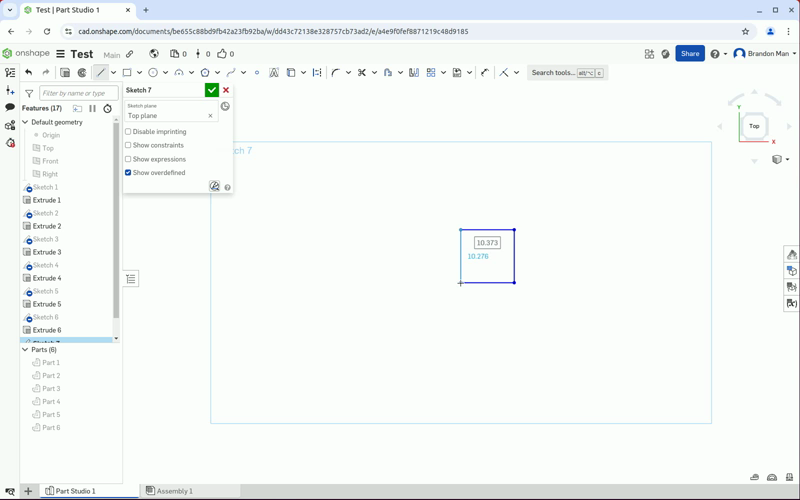
key_up(shift)
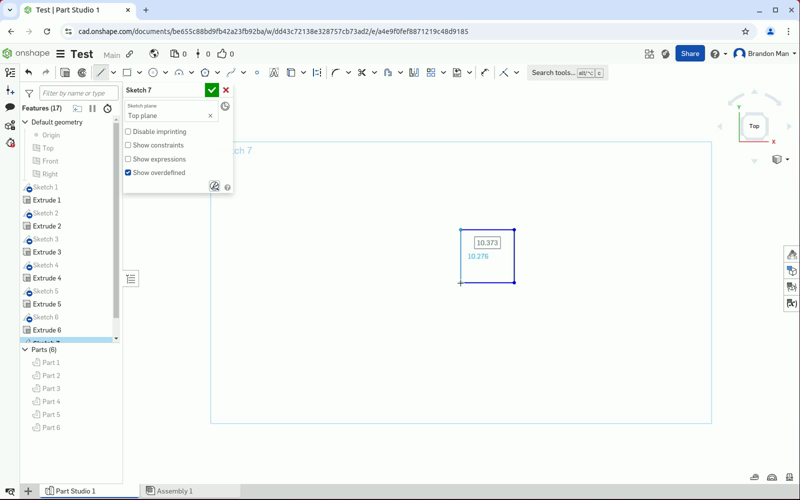
click(460, 282)
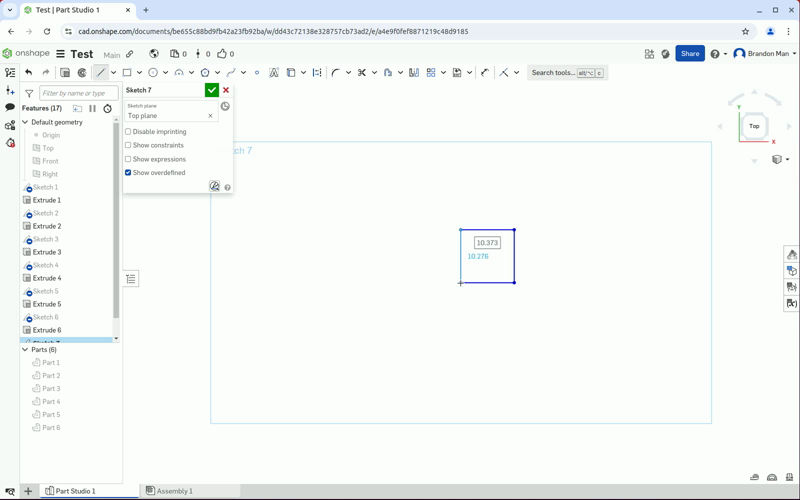
key(esc)
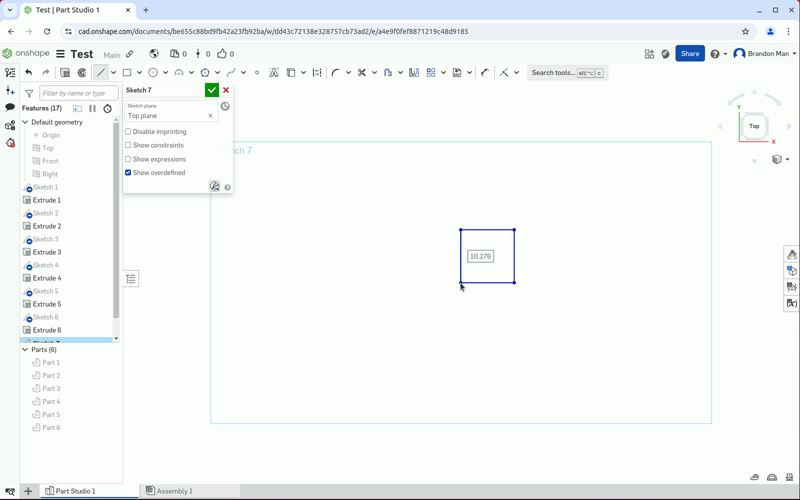
mouse_move(508, 260)
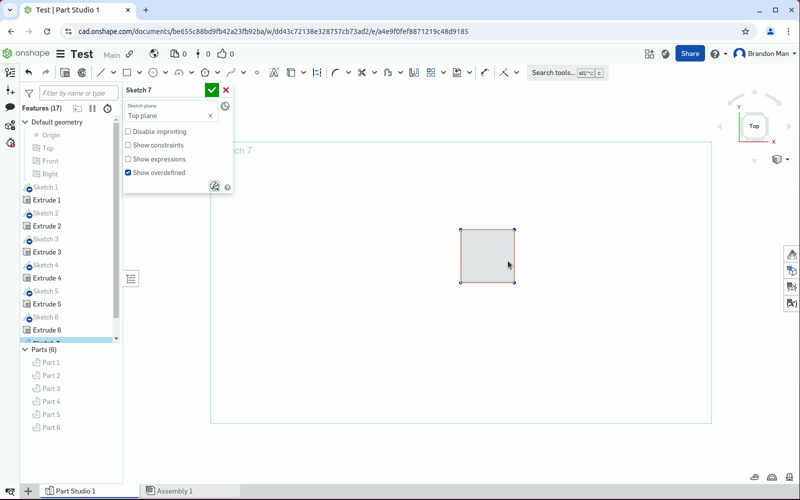
click(508, 260)
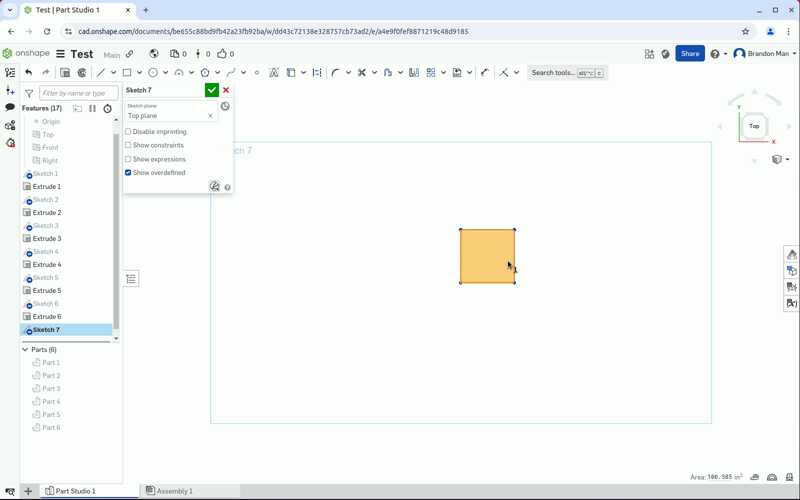
mouse_move(73, 352)
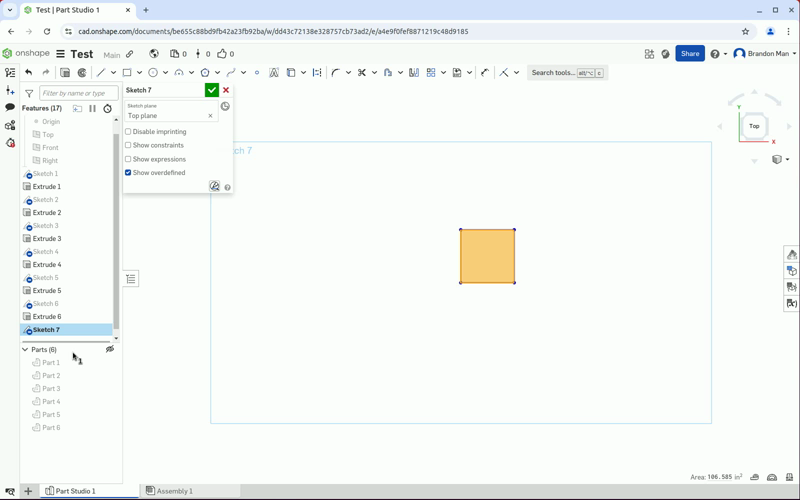
key(shift+y)
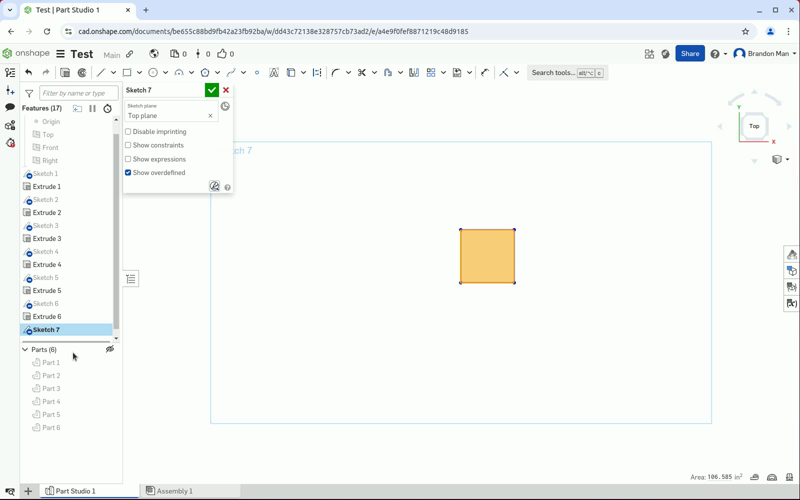
key(shift+e)
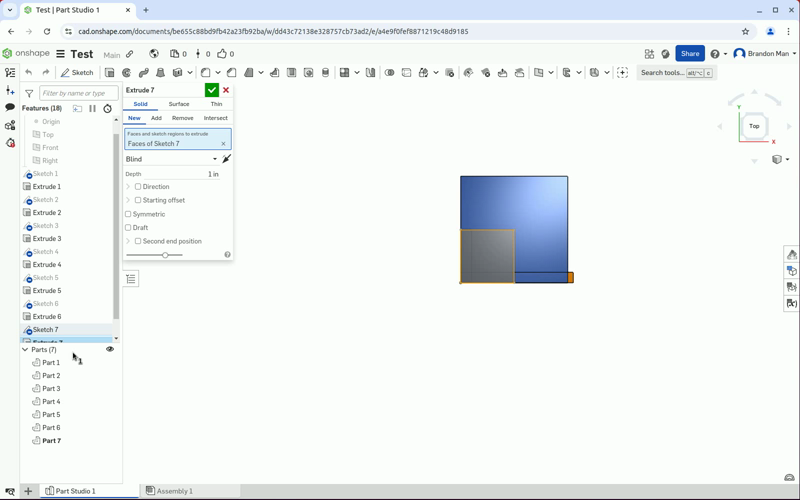
mouse_move(143, 106)
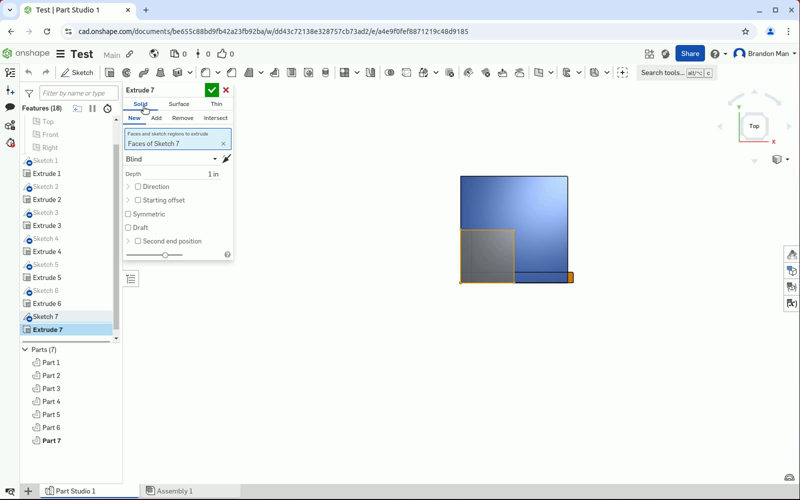
click(143, 106)
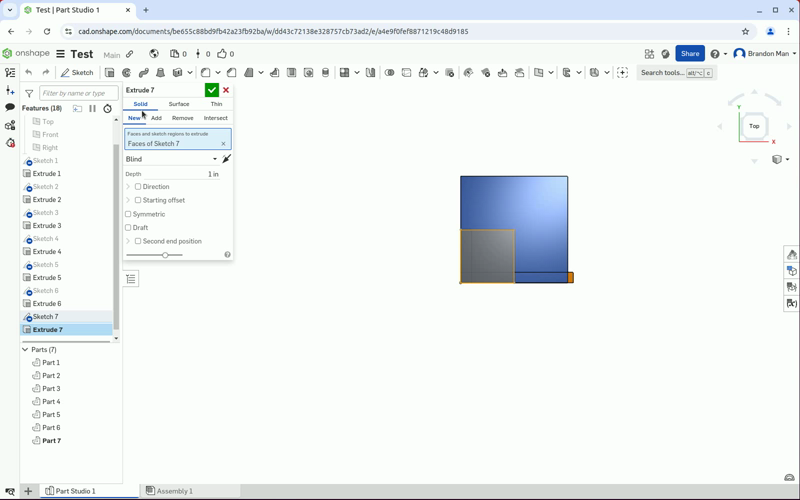
mouse_move(137, 120)
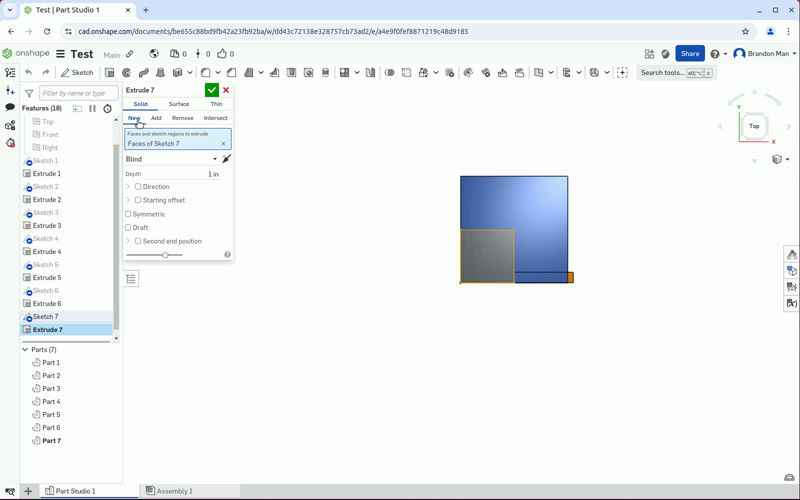
click(137, 120)
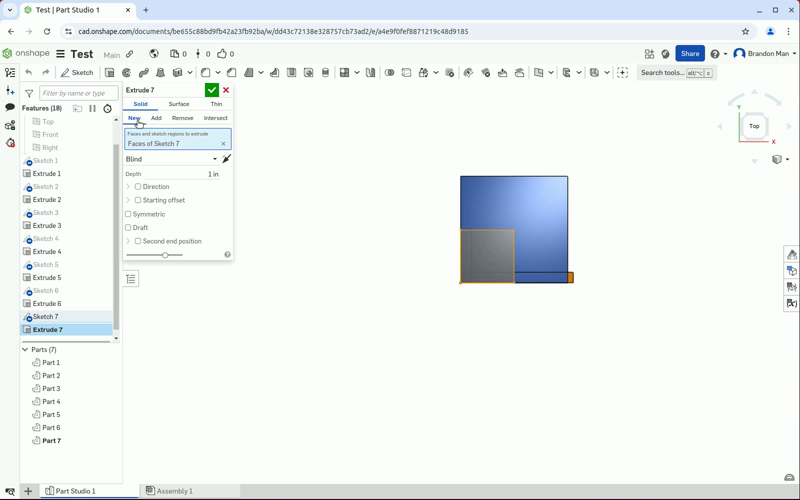
key(tab, 4)
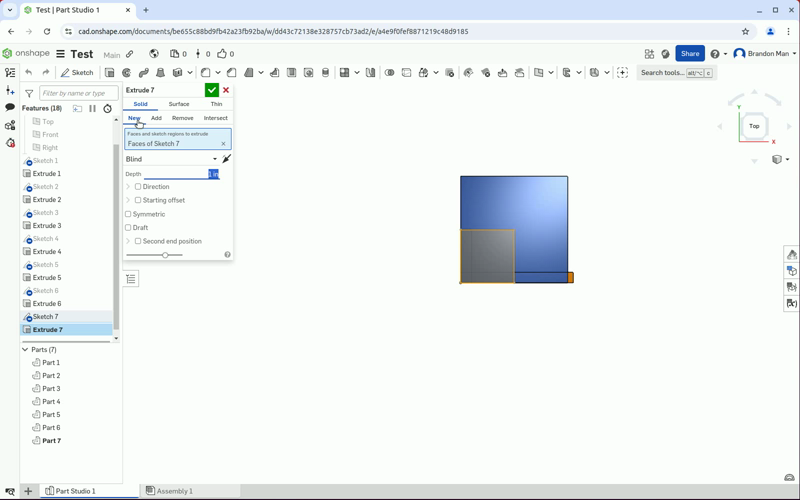
text(0.722)
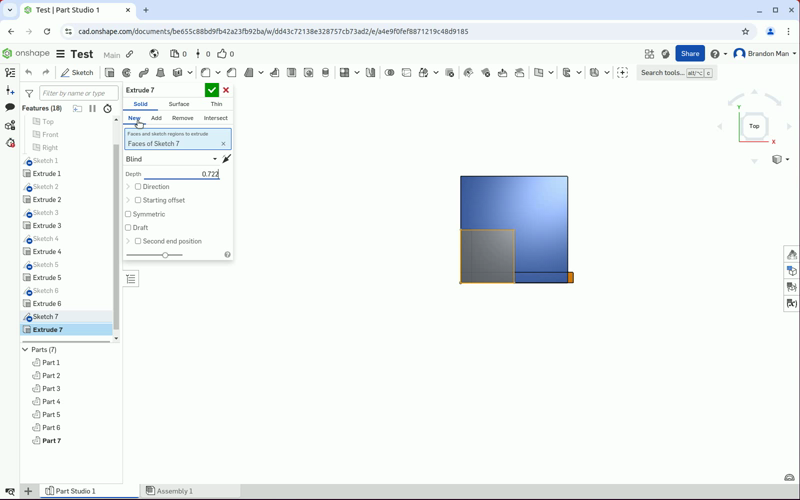
key(enter)
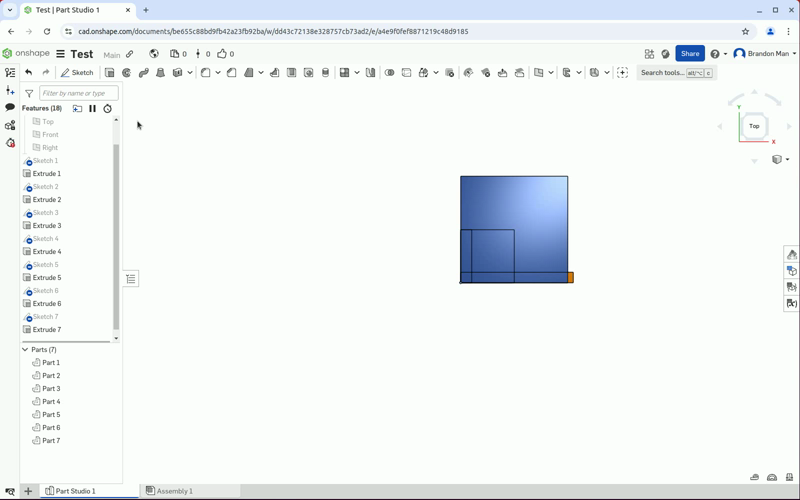
key(shift+h)
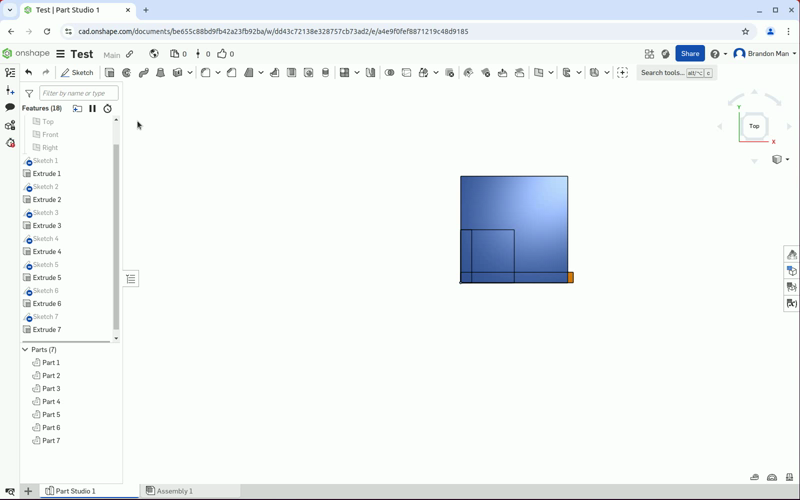
key(shift+h)
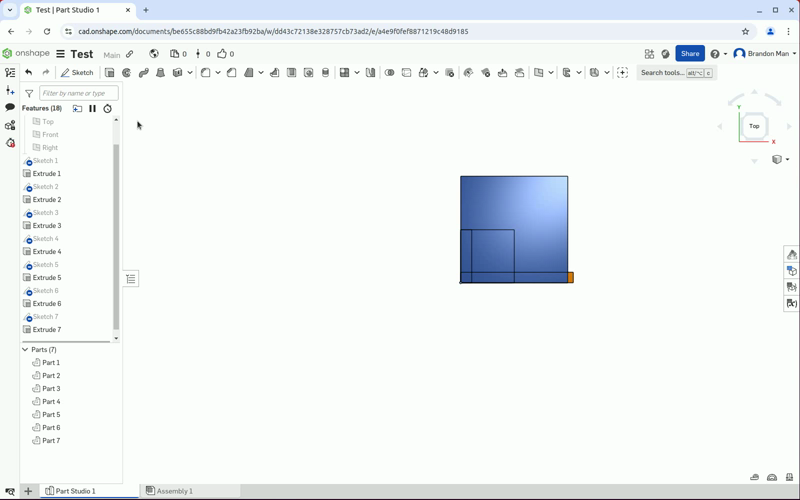
mouse_move(69, 163)
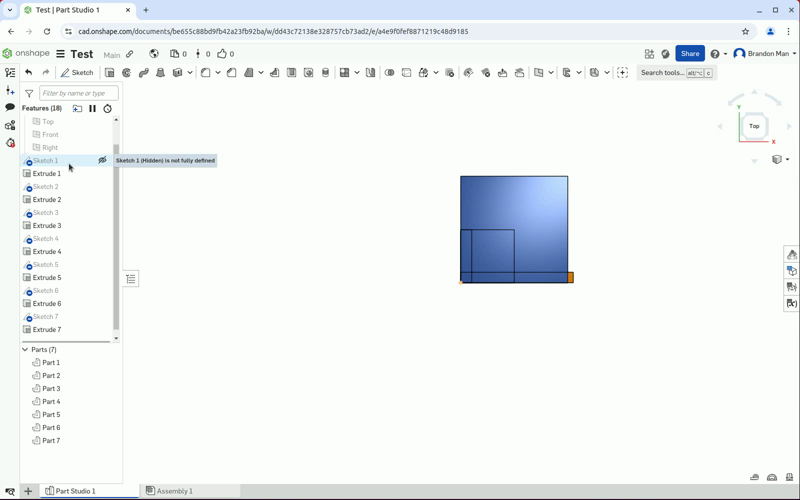
click(69, 163)
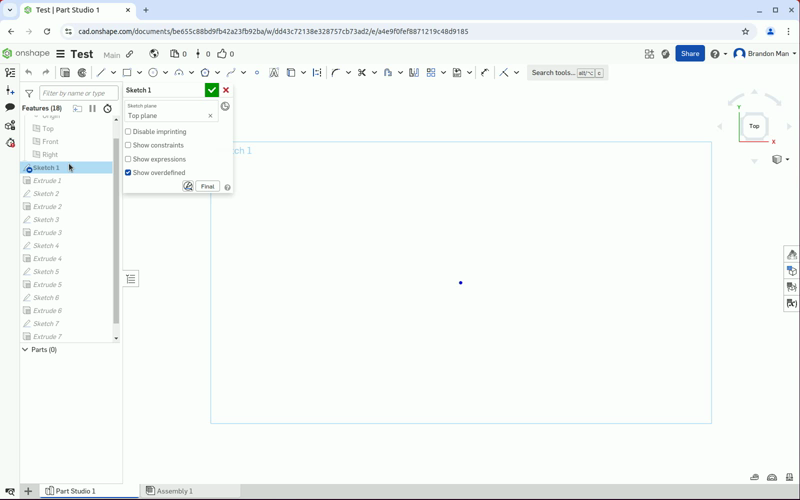
mouse_move(229, 92)
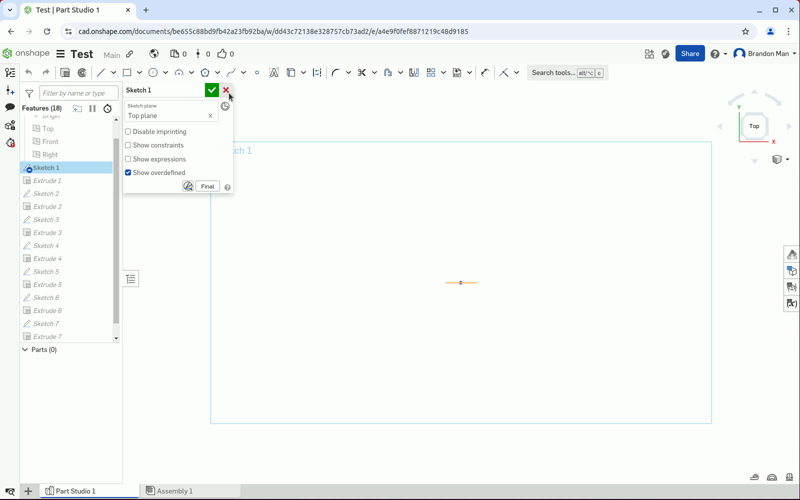
click(229, 92)
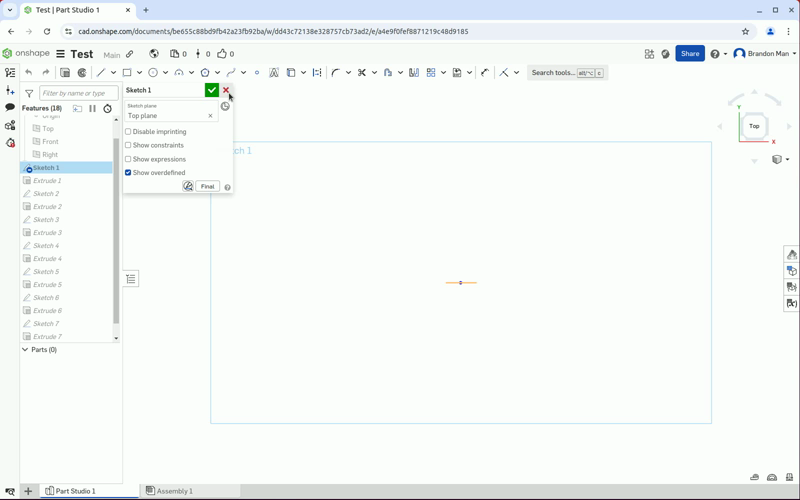
key(shift+s)
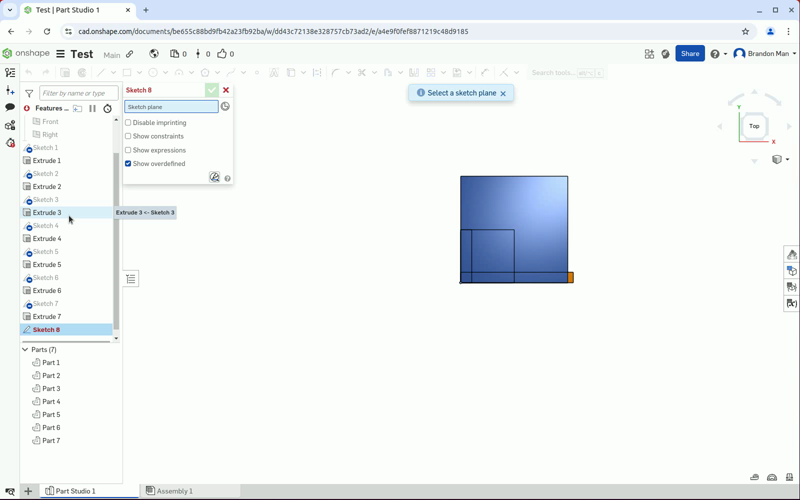
scroll(3)
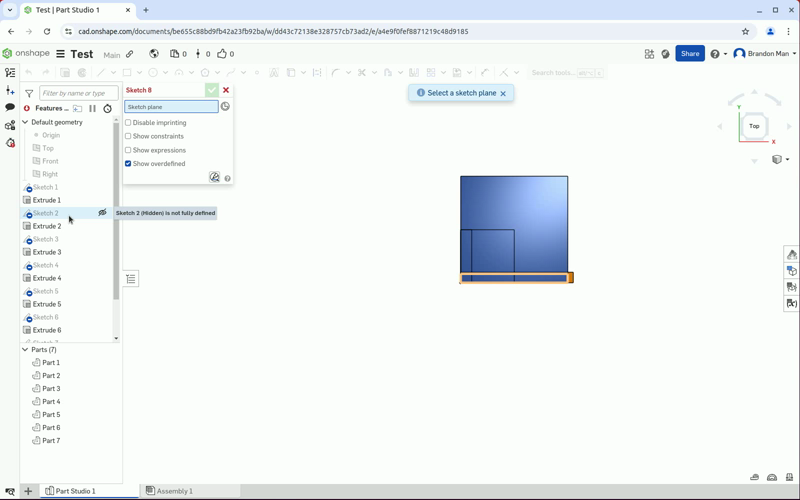
mouse_move(69, 150)
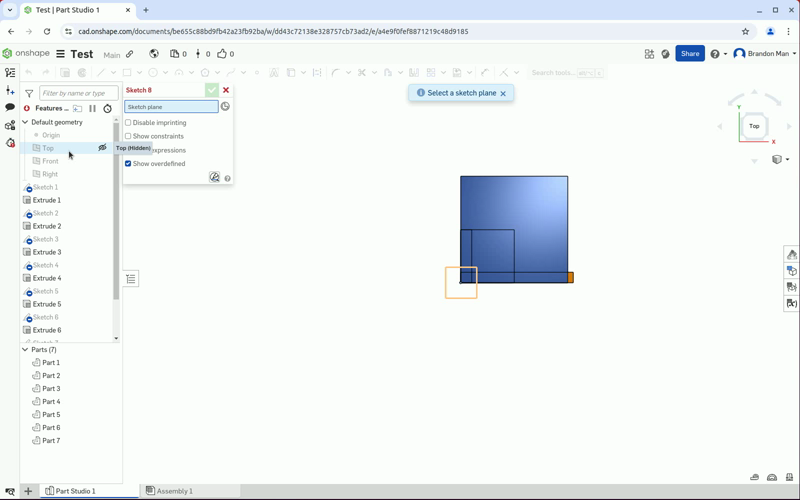
click(69, 150)
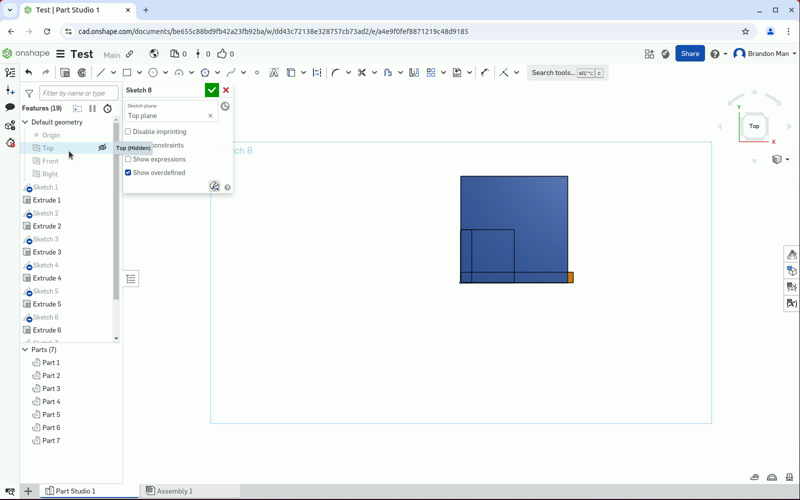
mouse_move(73, 352)
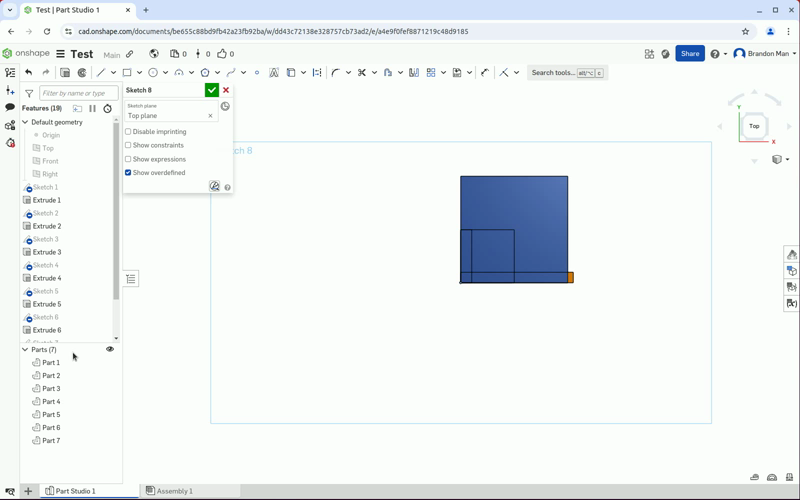
key(y)
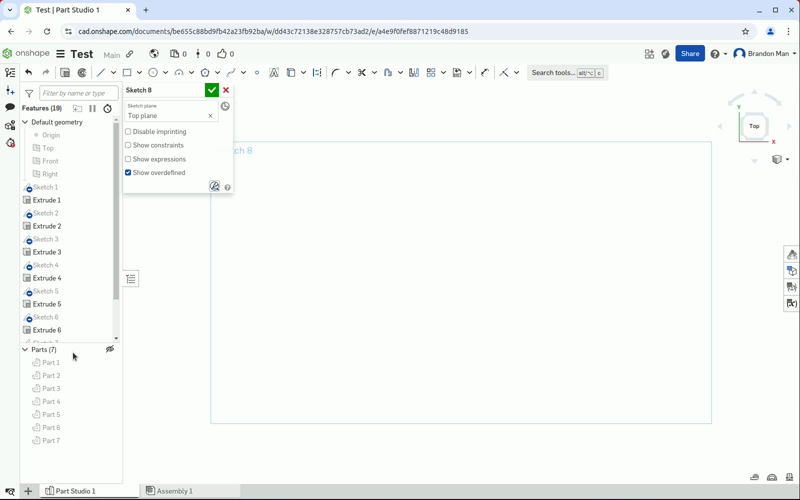
key(l)
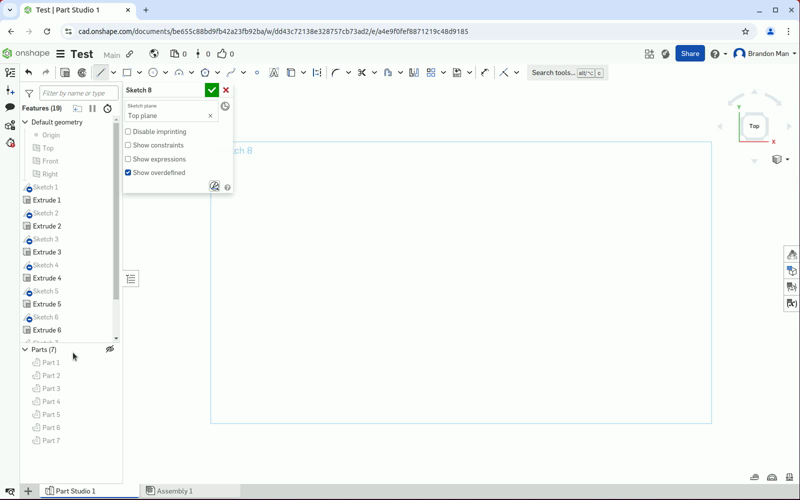
key_down(shift)
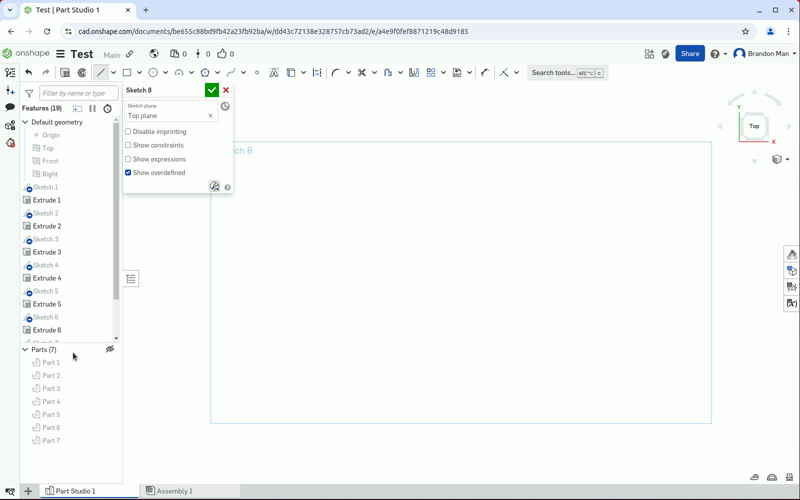
mouse_move(460, 282)
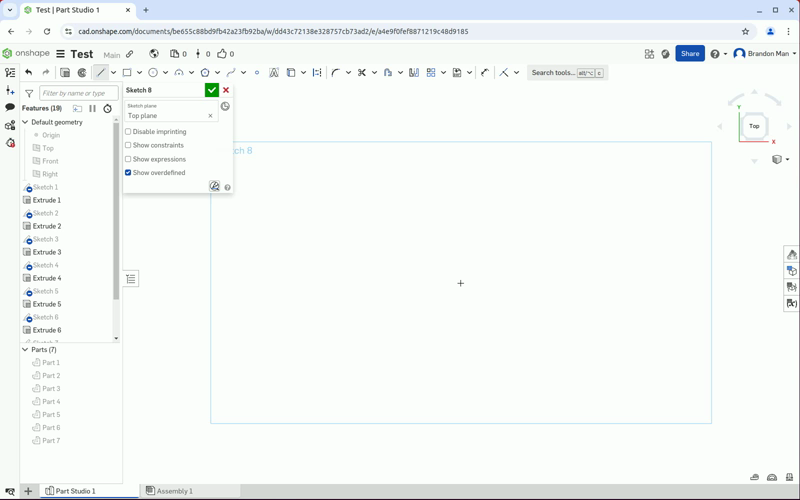
click(460, 282)
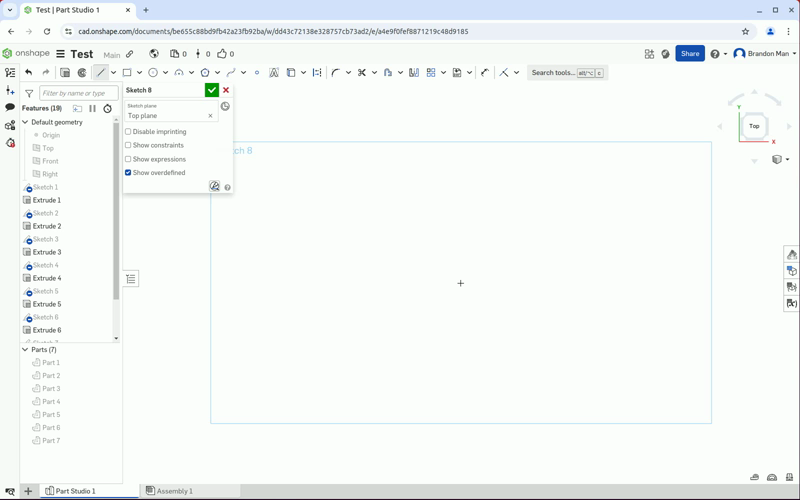
key_up(shift)
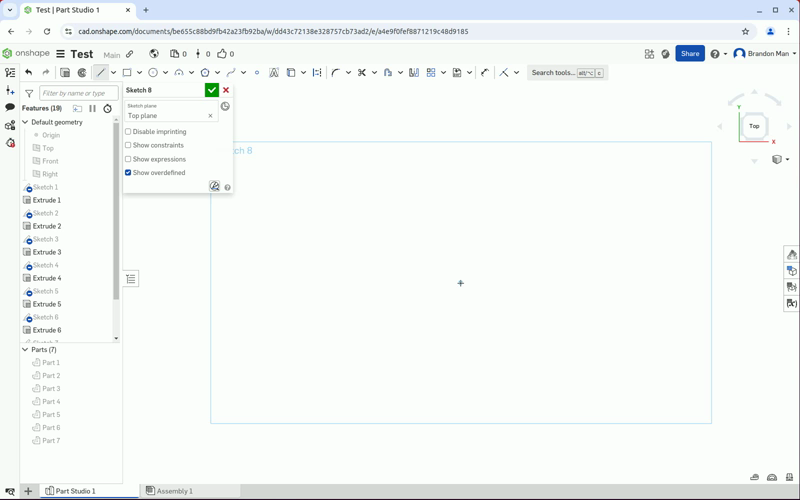
key_down(shift)
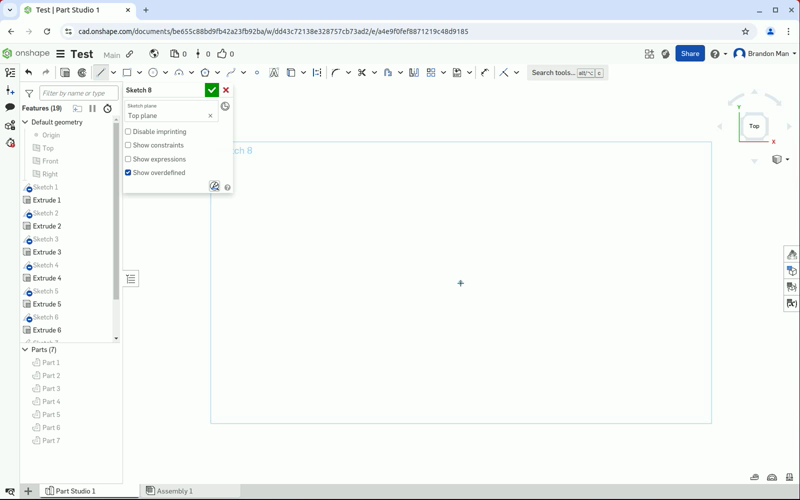
mouse_move(567, 282)
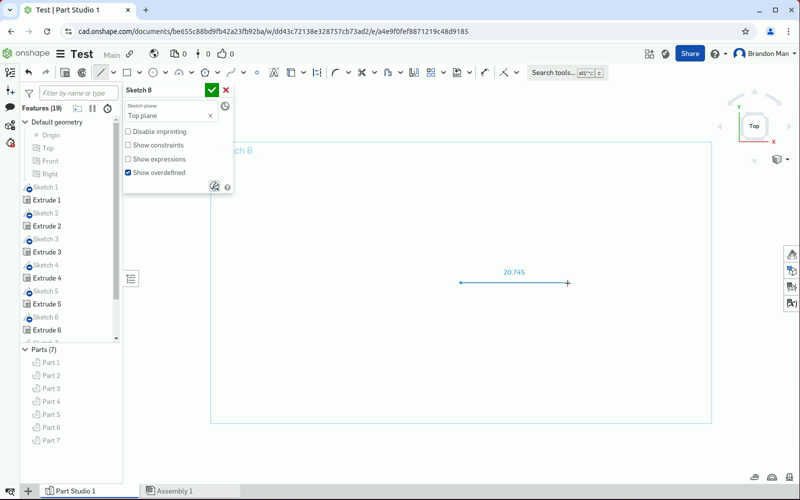
click(567, 282)
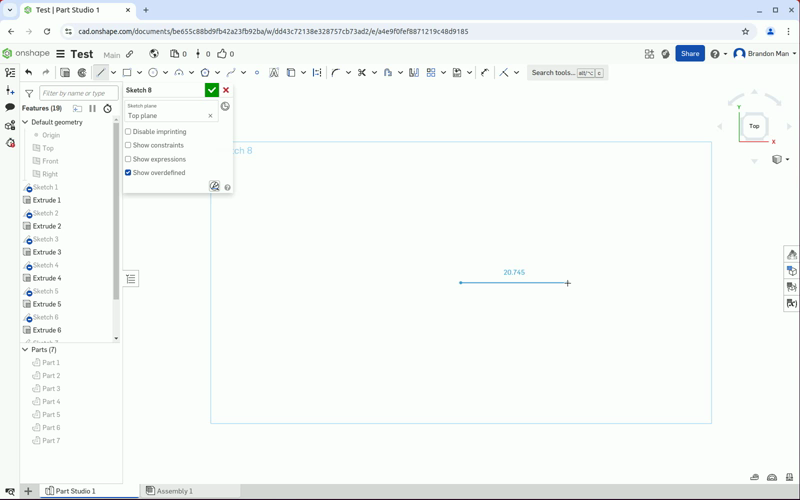
key_up(shift)
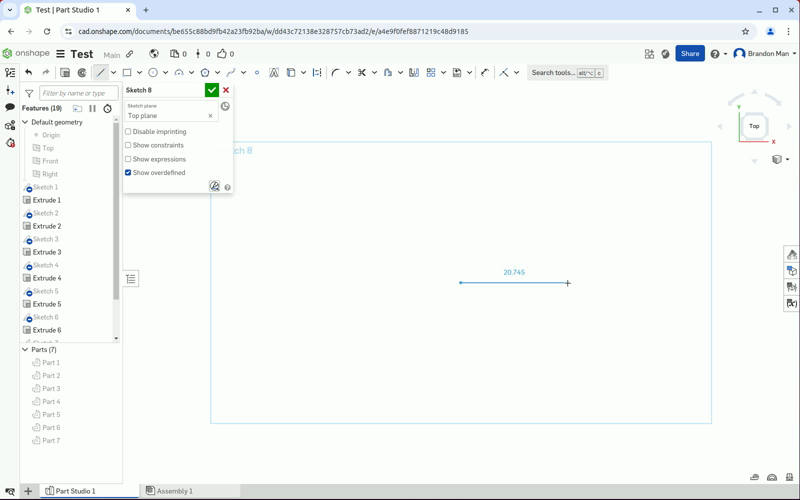
key_down(shift)
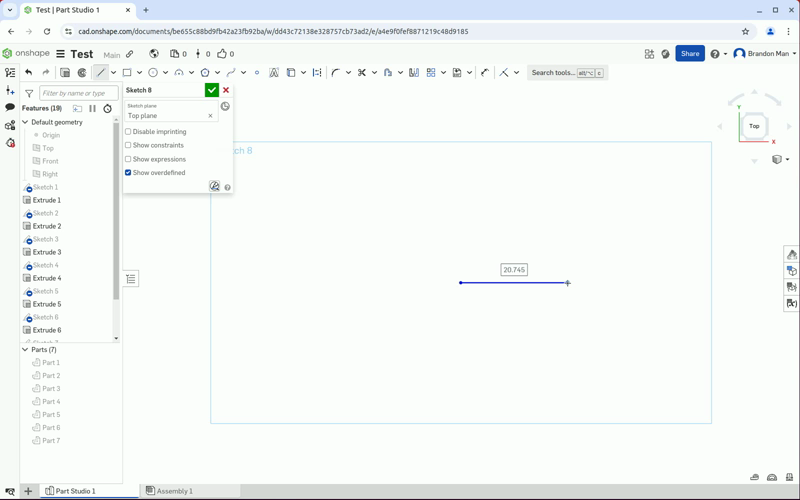
mouse_move(589, 282)
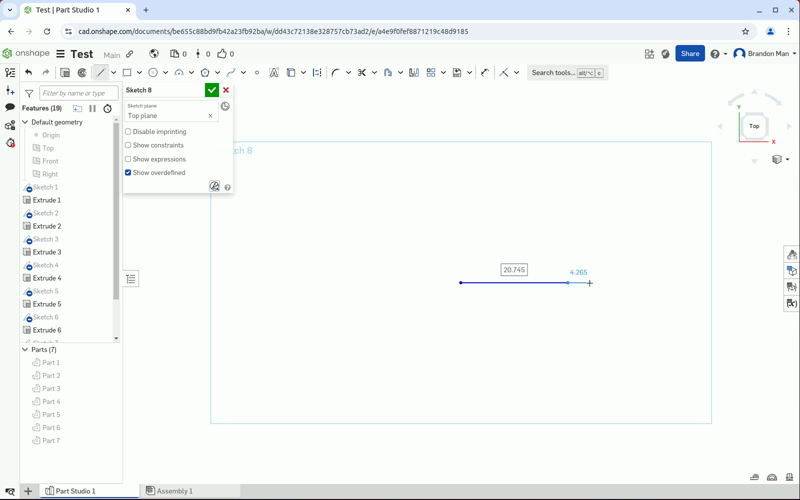
mouse_move(567, 271)
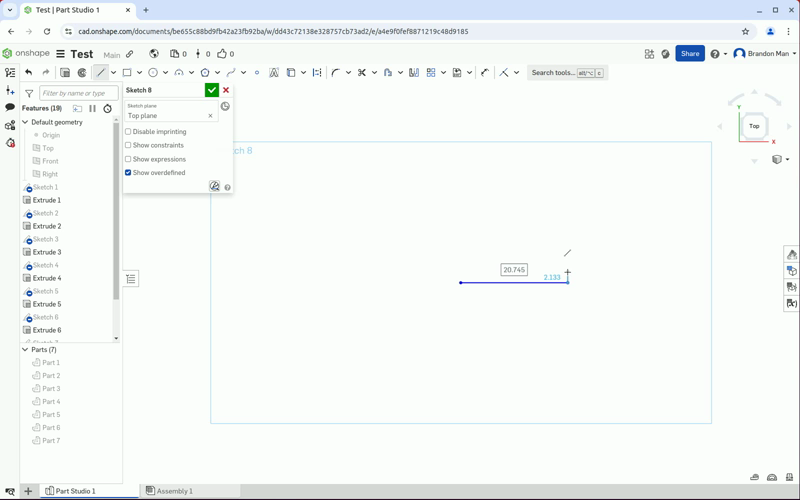
click(567, 271)
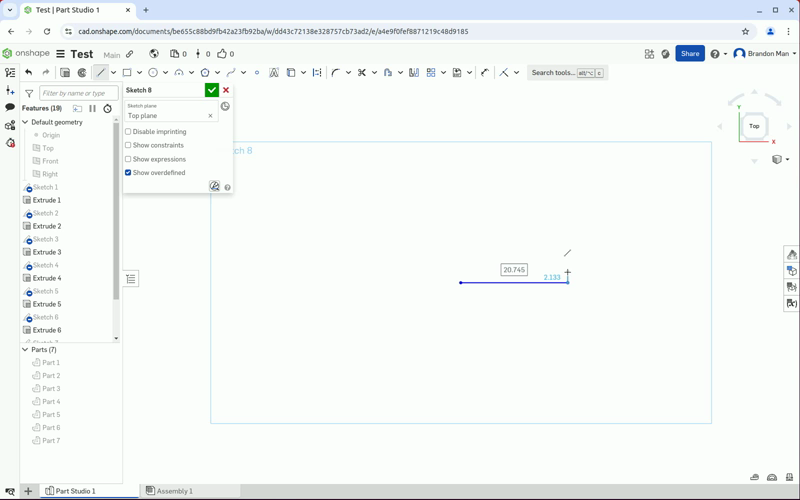
key_up(shift)
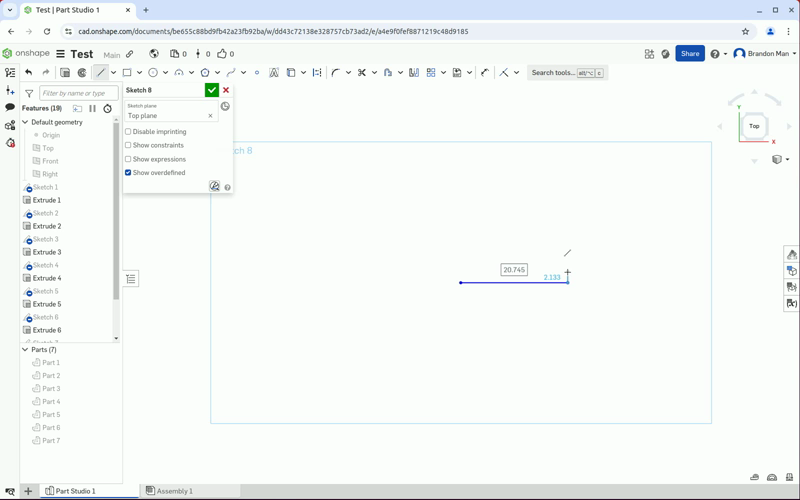
key_down(shift)
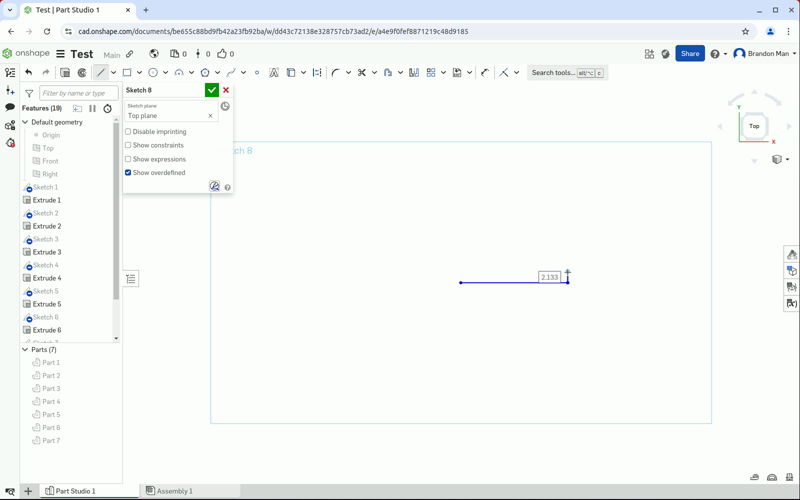
mouse_move(460, 271)
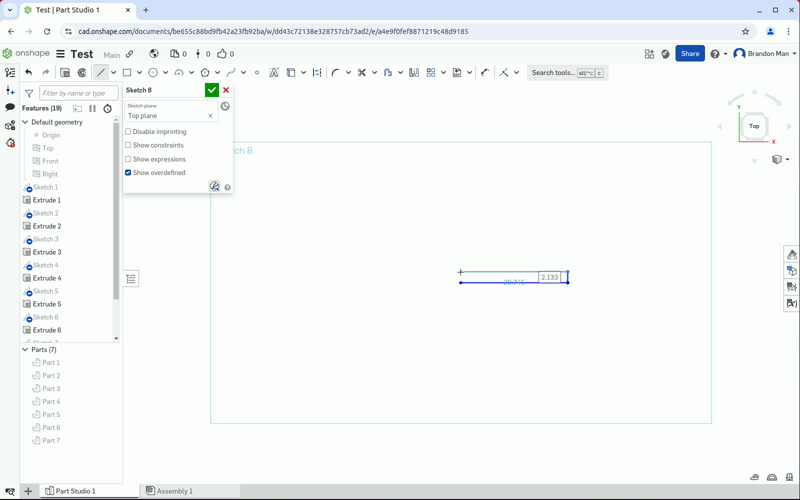
click(460, 271)
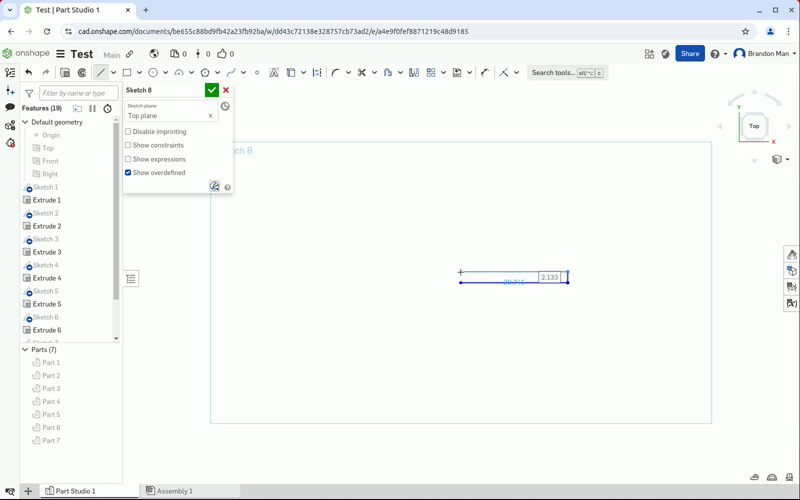
key_up(shift)
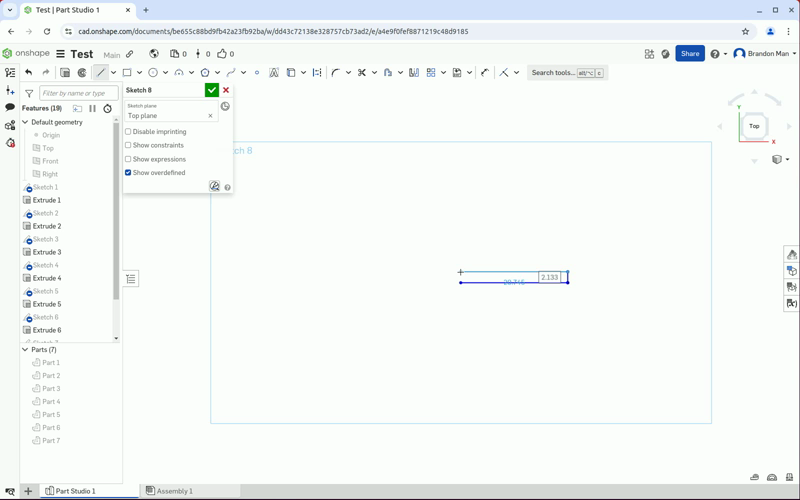
mouse_move(490, 271)
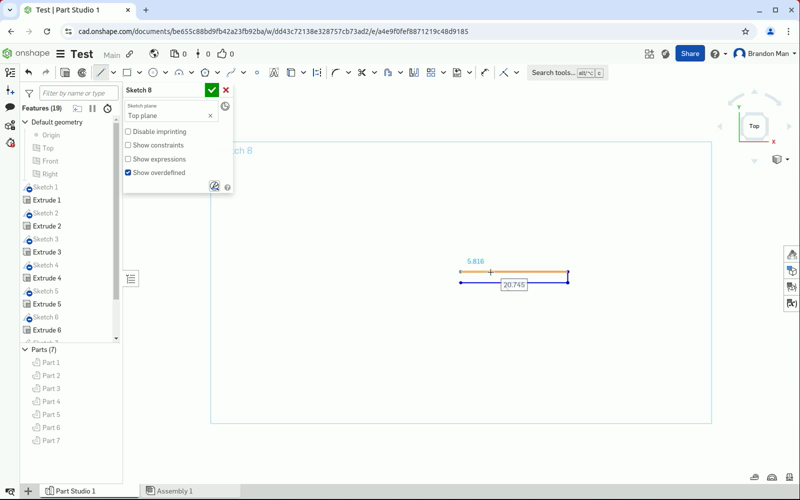
key_down(shift)
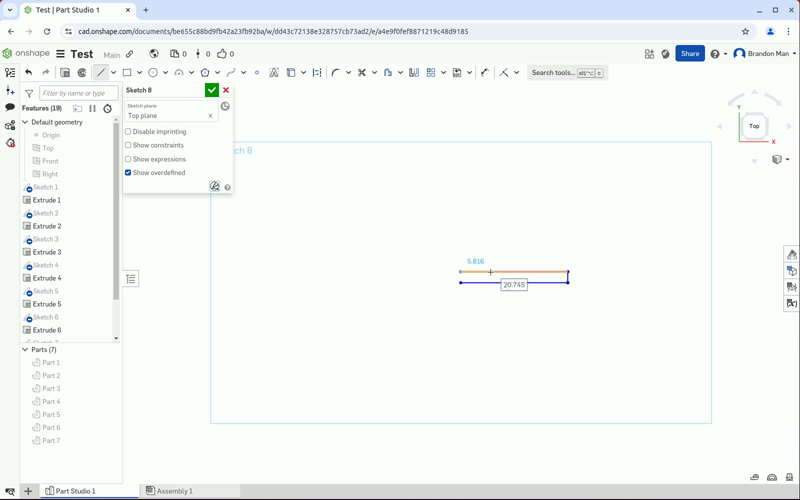
mouse_move(460, 282)
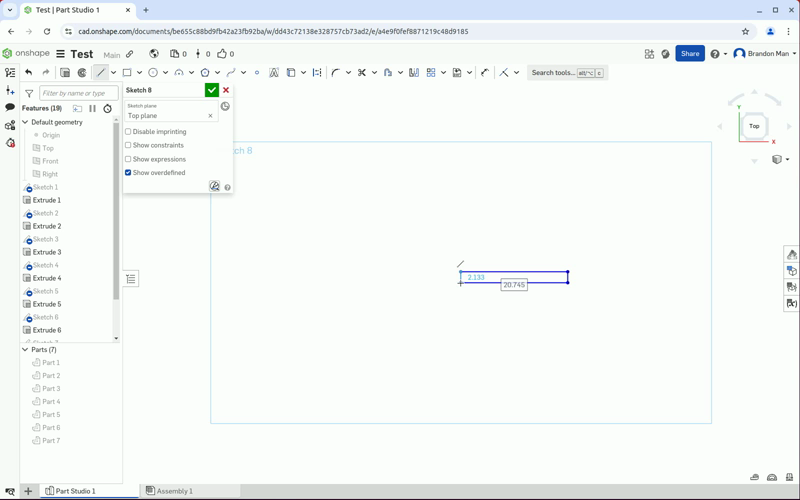
key_up(shift)
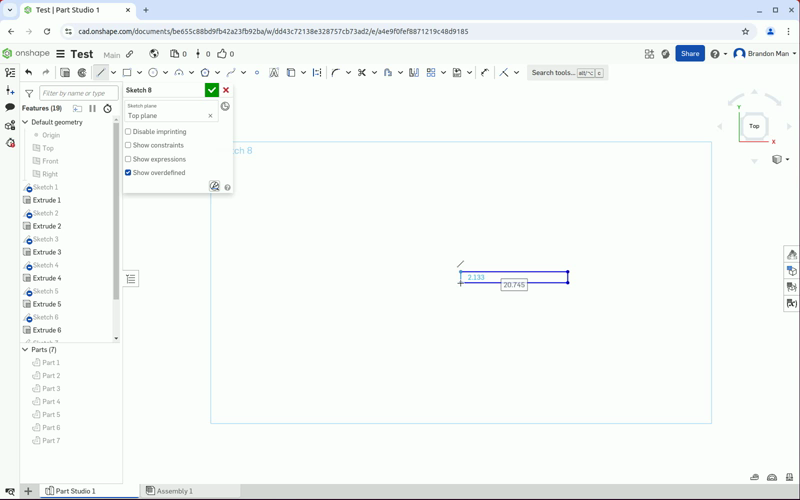
click(460, 282)
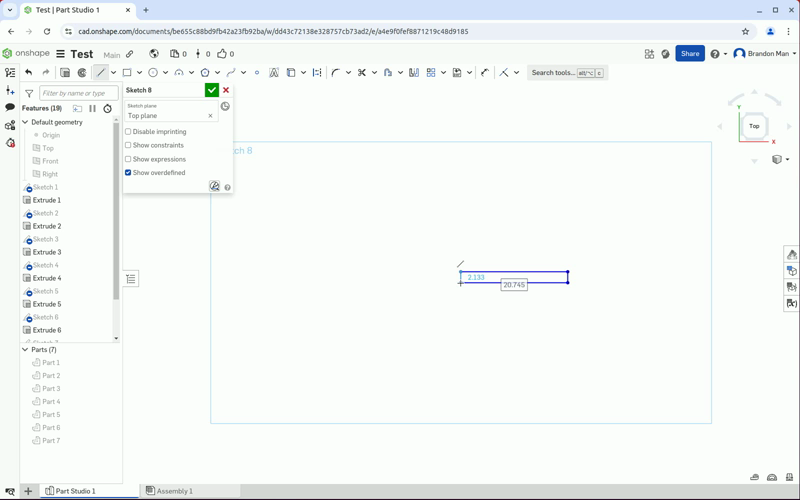
key(esc)
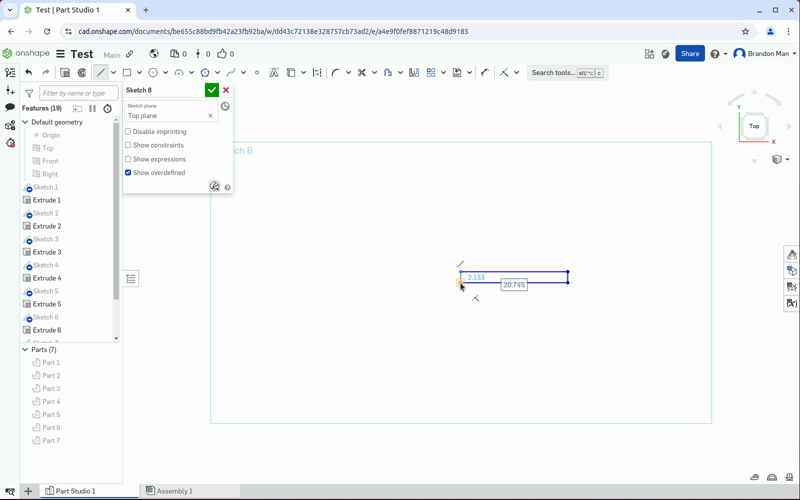
mouse_move(558, 278)
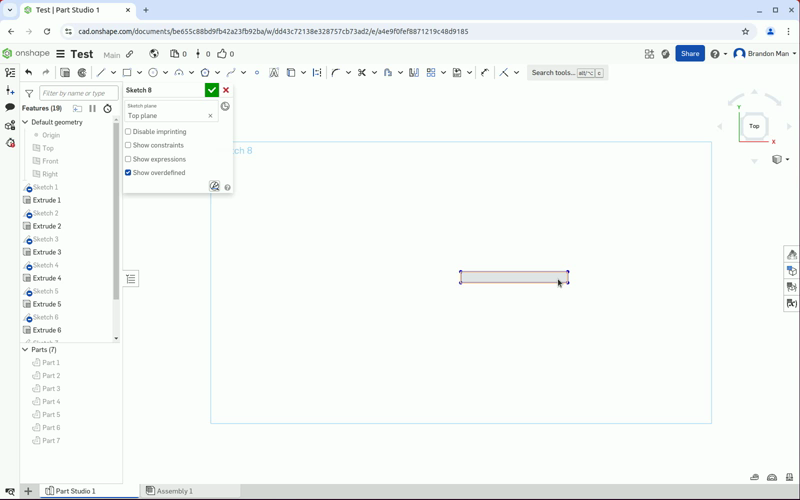
scroll(6)
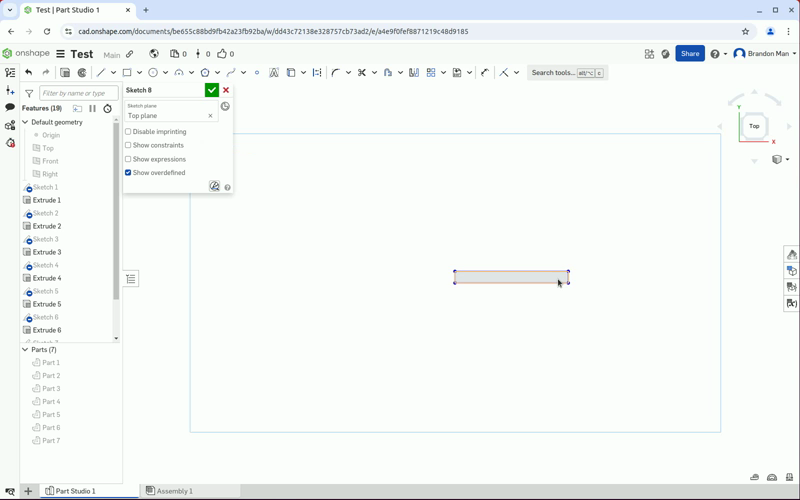
scroll(6)
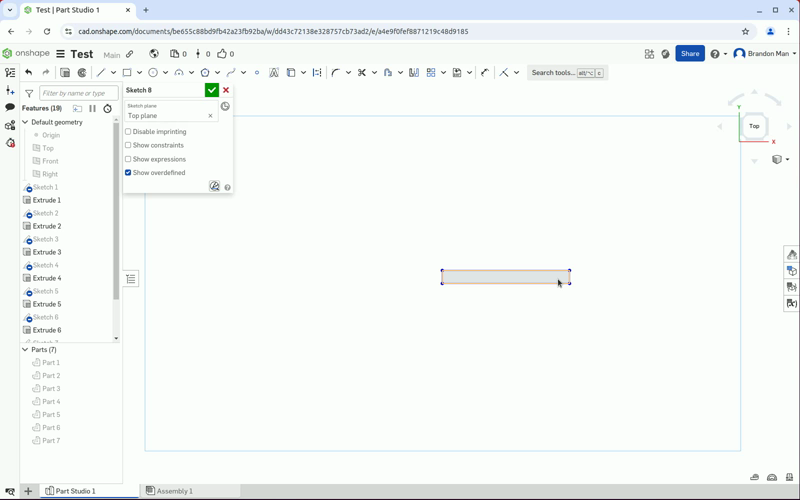
scroll(6)
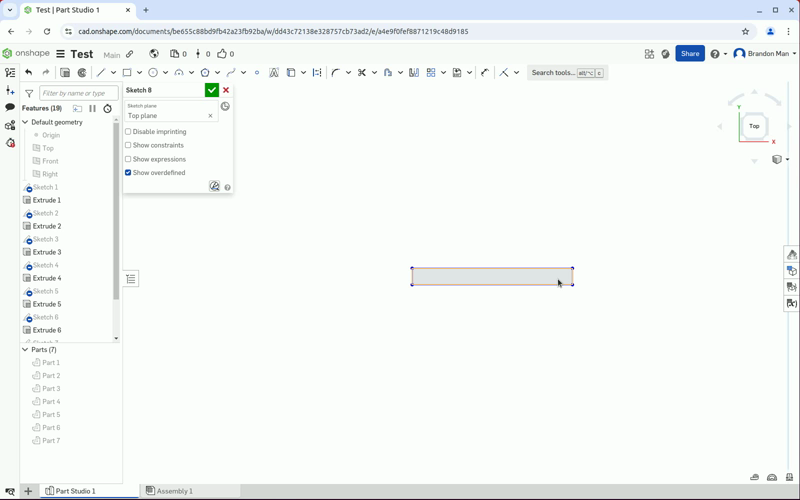
scroll(6)
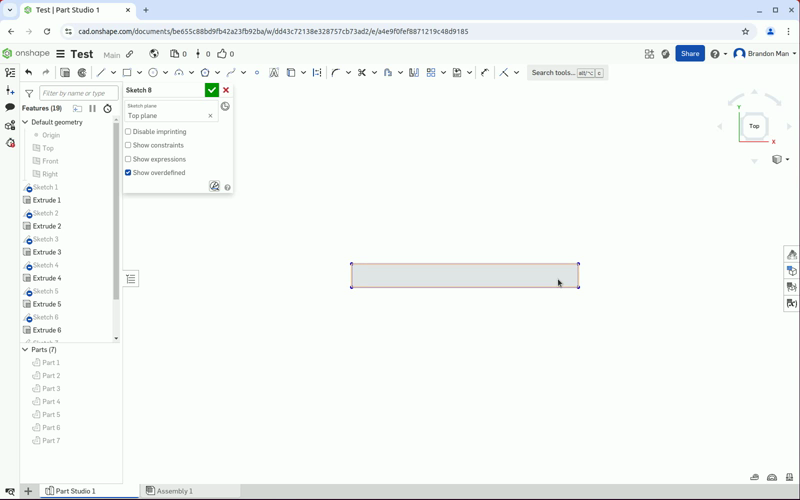
scroll(6)
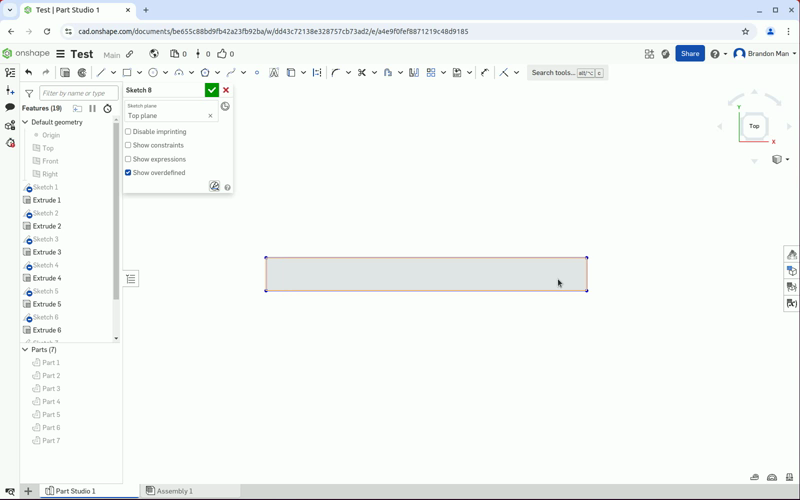
scroll(6)
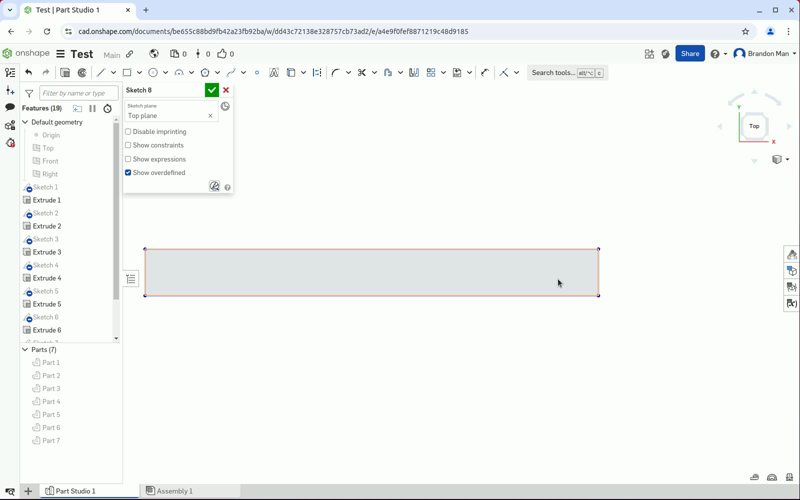
scroll(6)
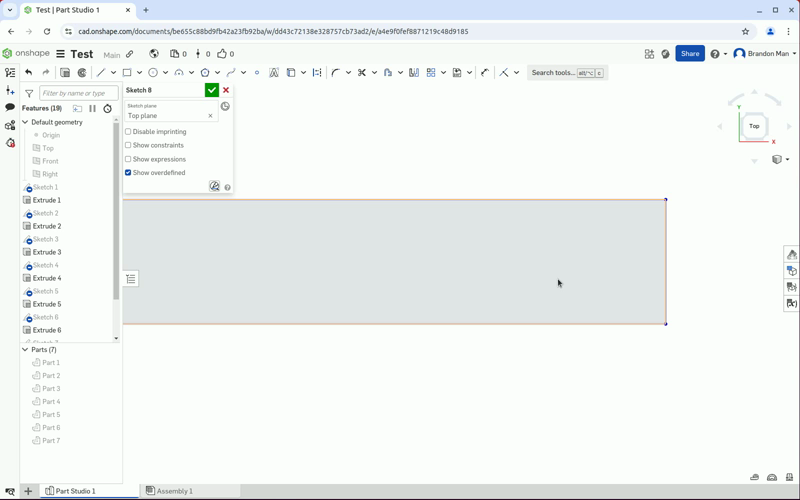
click(558, 278)
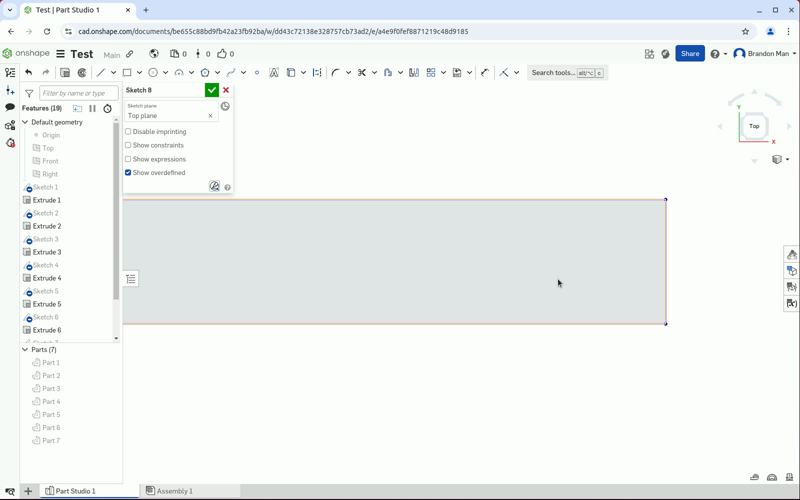
scroll(-6)
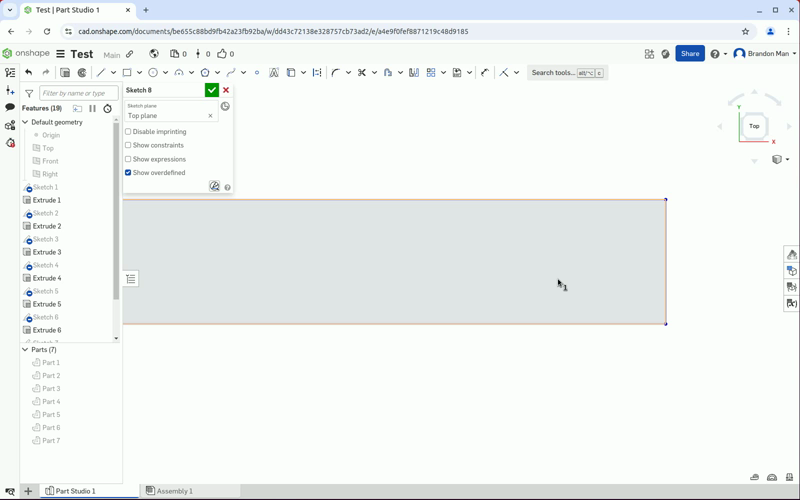
scroll(-6)
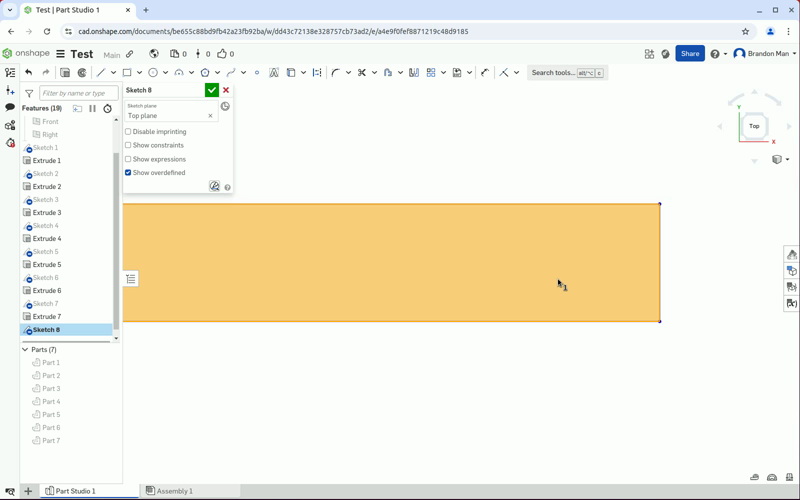
scroll(-6)
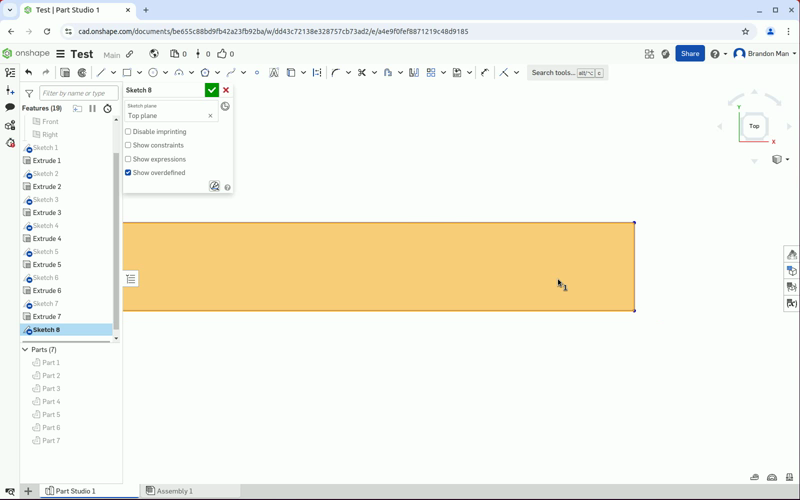
scroll(-6)
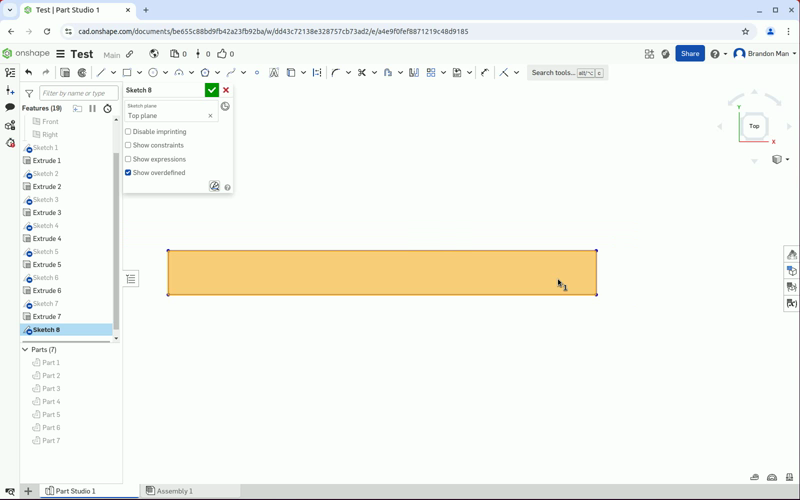
scroll(-6)
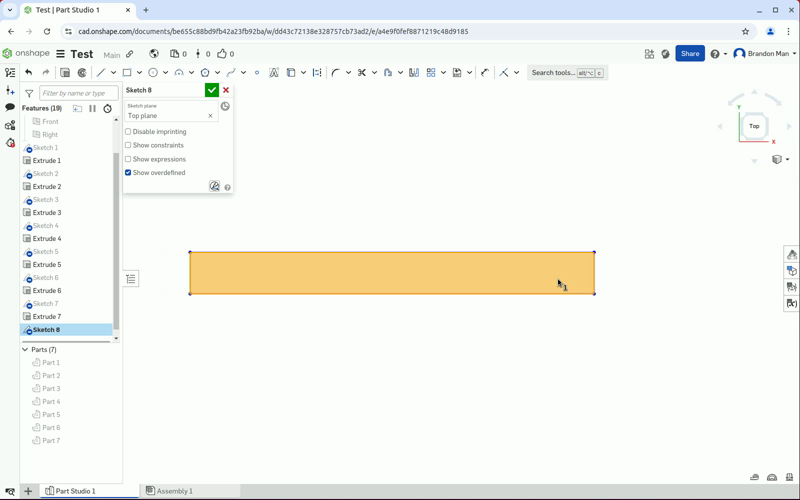
scroll(-6)
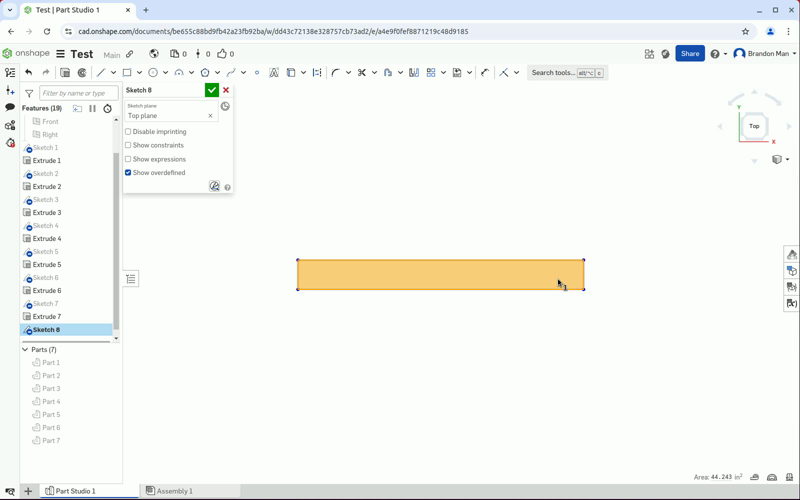
scroll(-6)
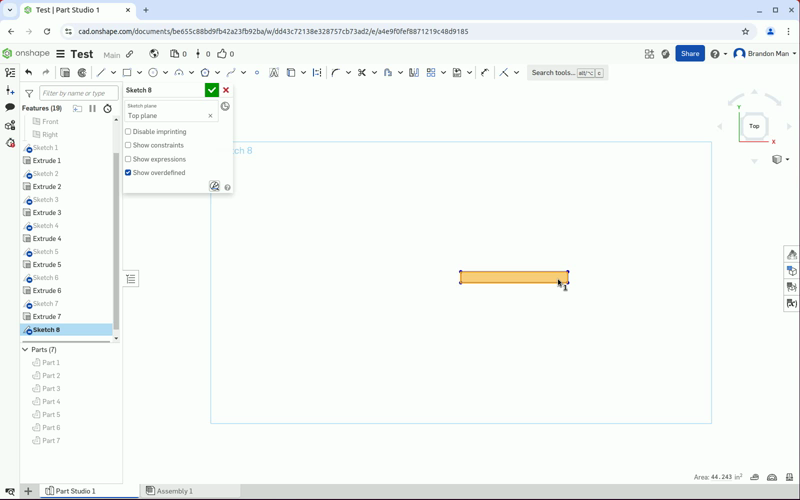
mouse_move(73, 352)
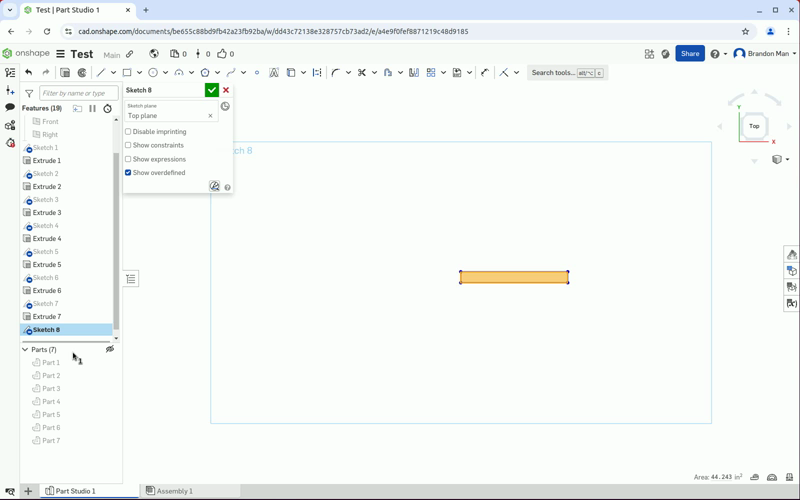
key(shift+y)
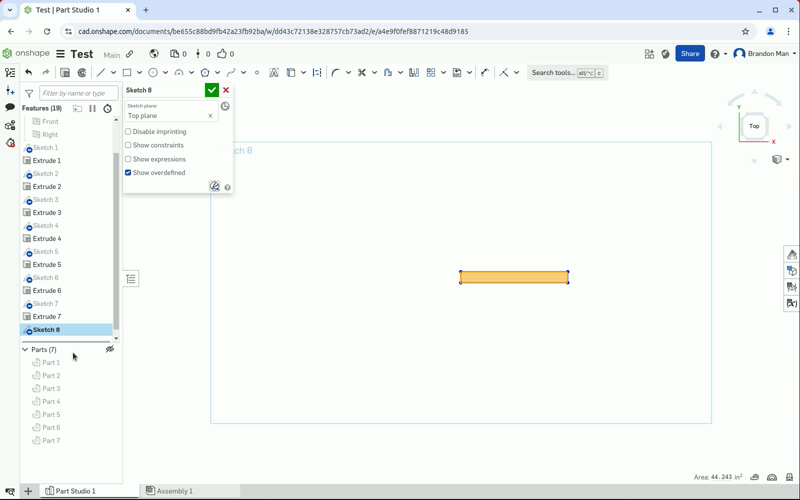
key(shift+e)
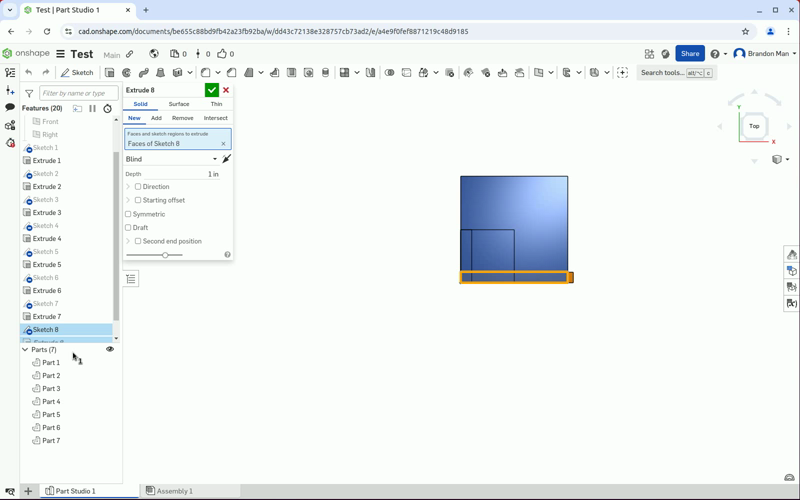
mouse_move(143, 106)
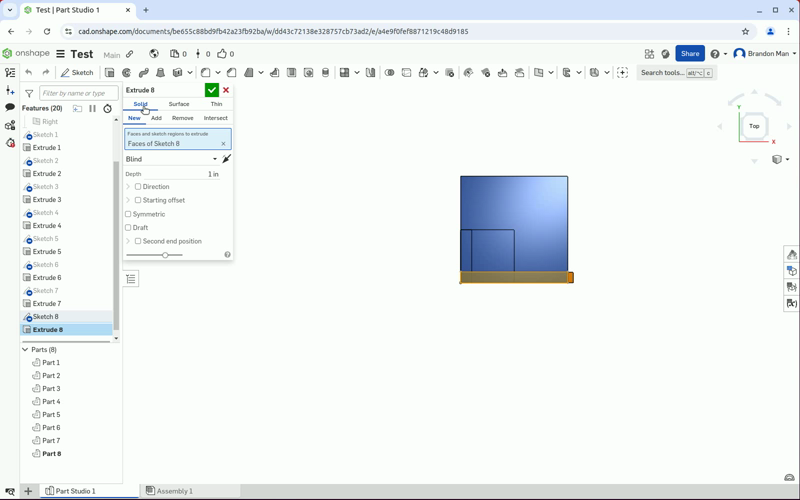
click(143, 106)
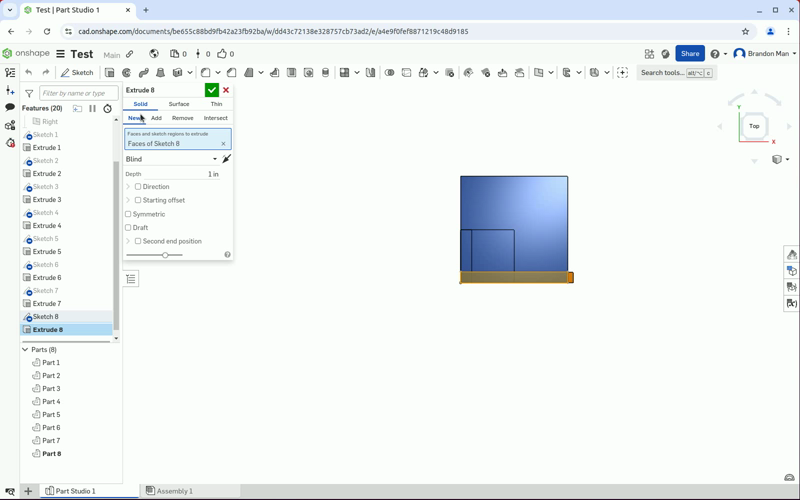
mouse_move(137, 120)
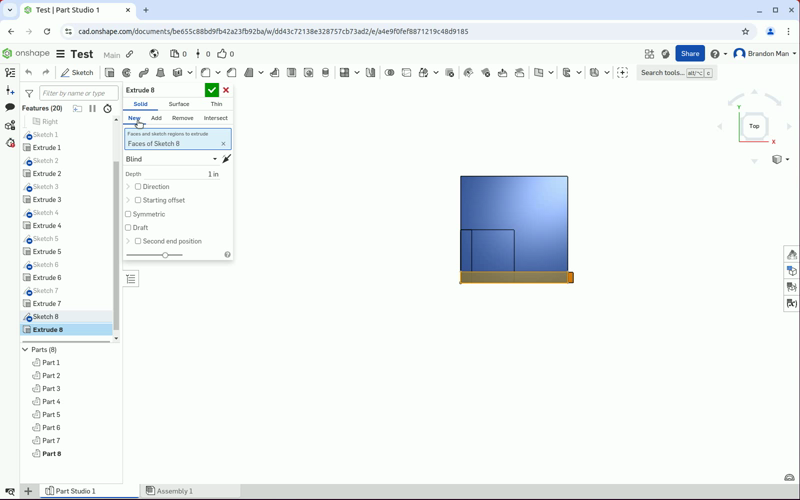
click(137, 120)
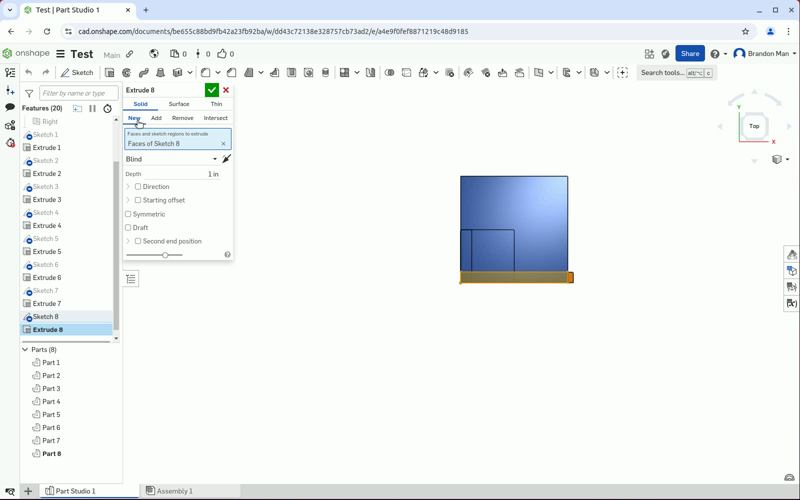
key(tab, 4)
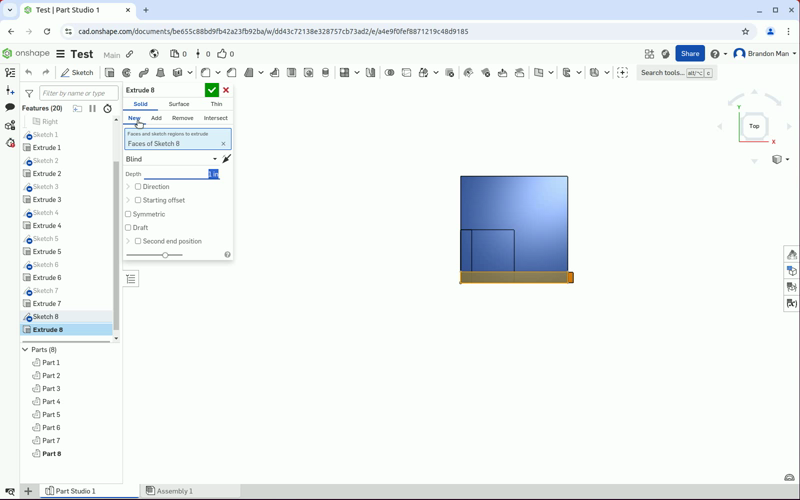
text(0.722)
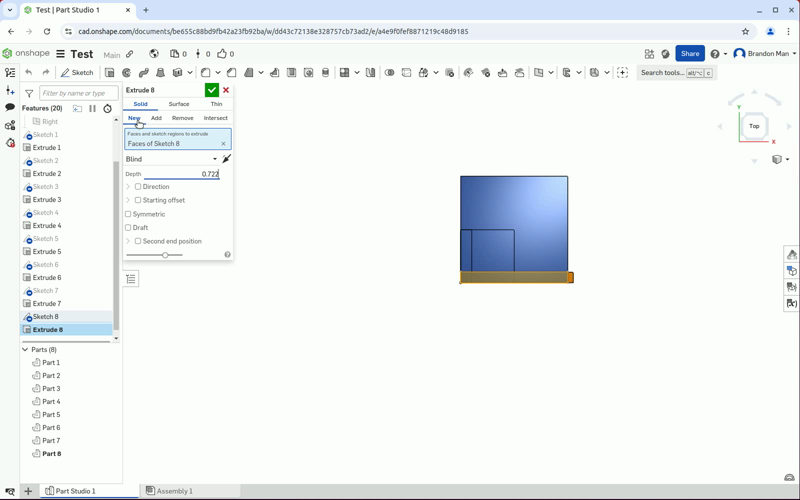
key(enter)
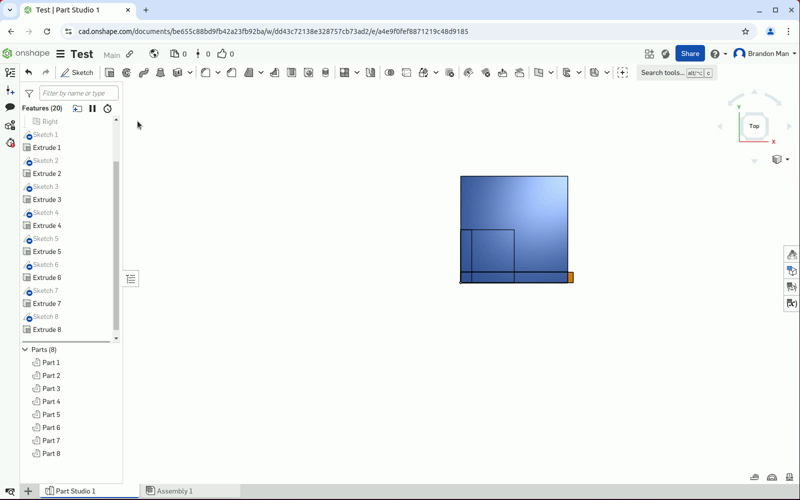
key(shift+h)
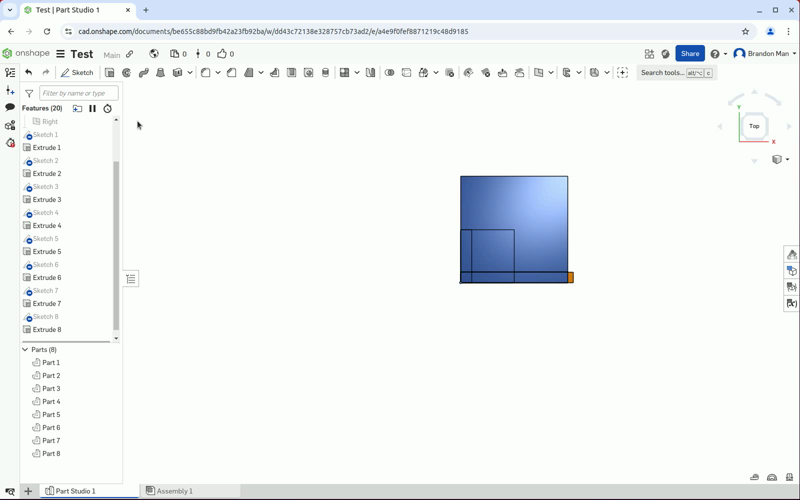
key(shift+h)
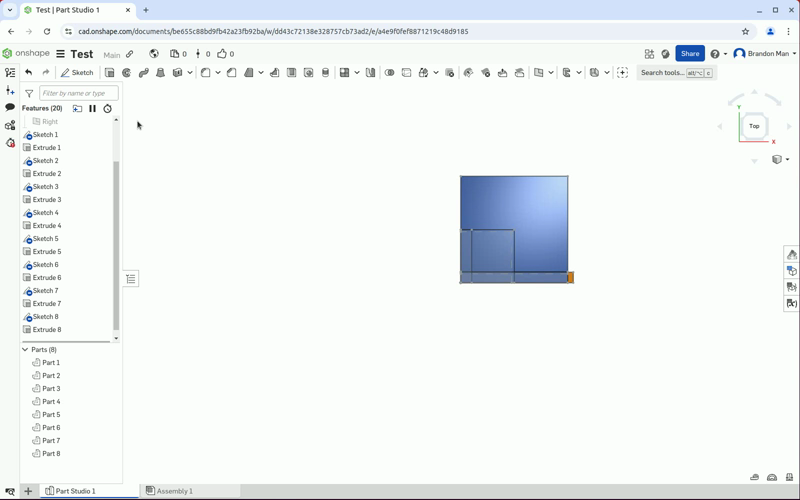
key(shift+7)
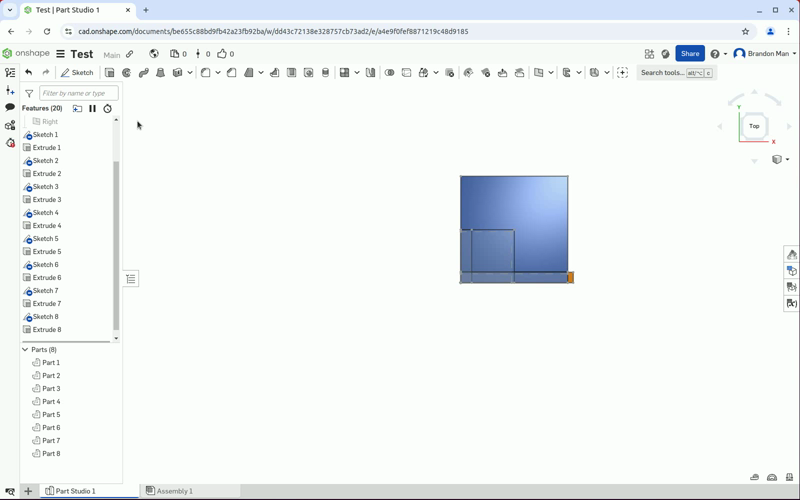
key(up, 3)
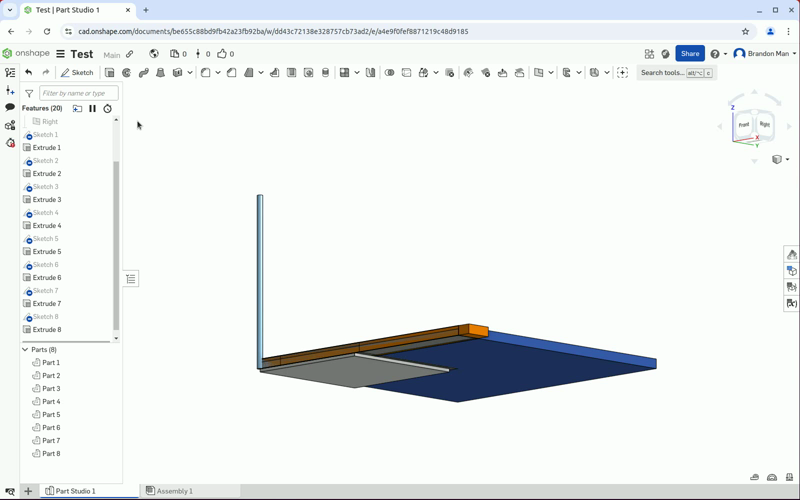
key(left, 3)
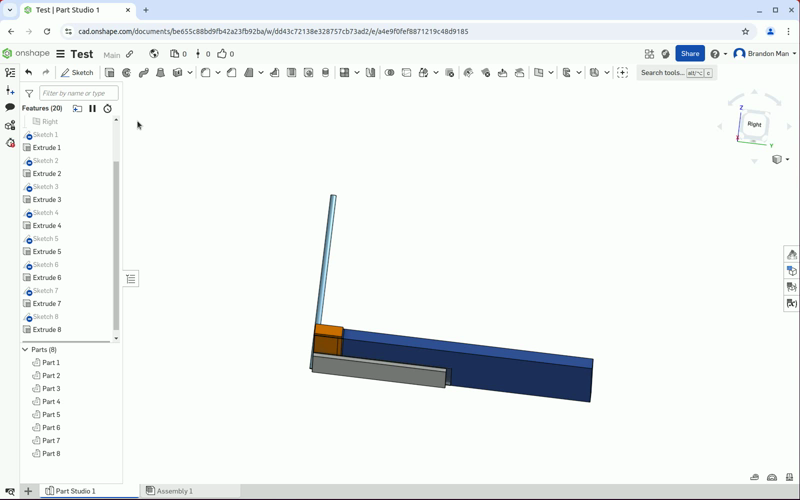
key(right, 3)
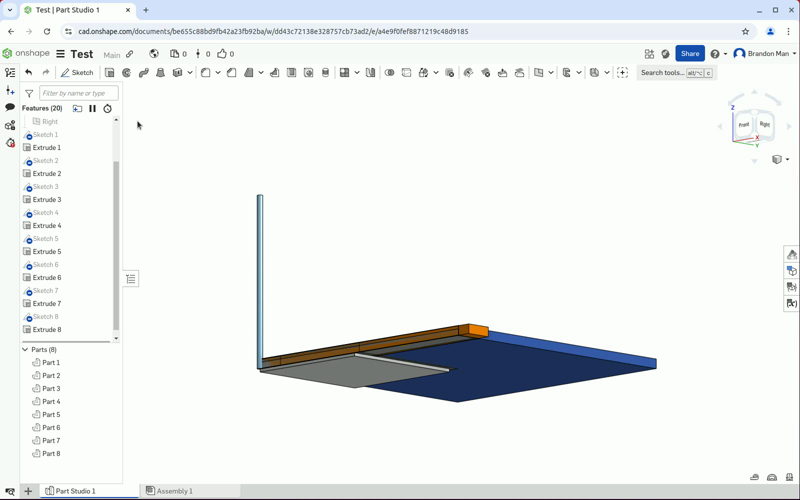
key(down, 3)
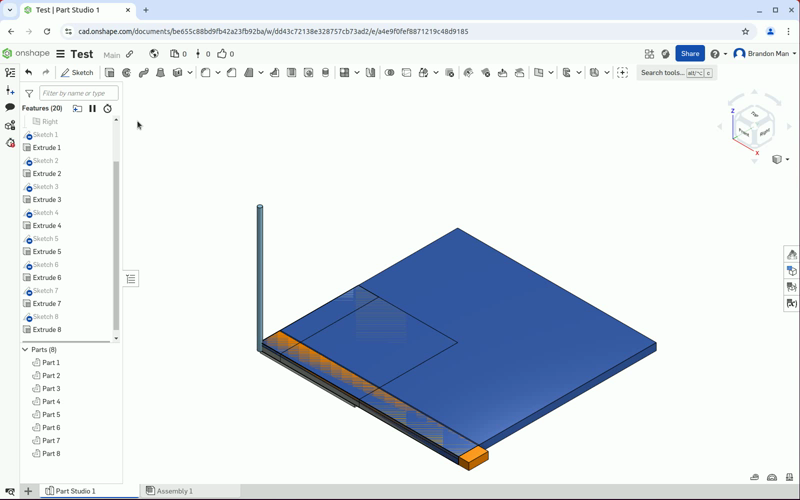
mouse_move(69, 137)
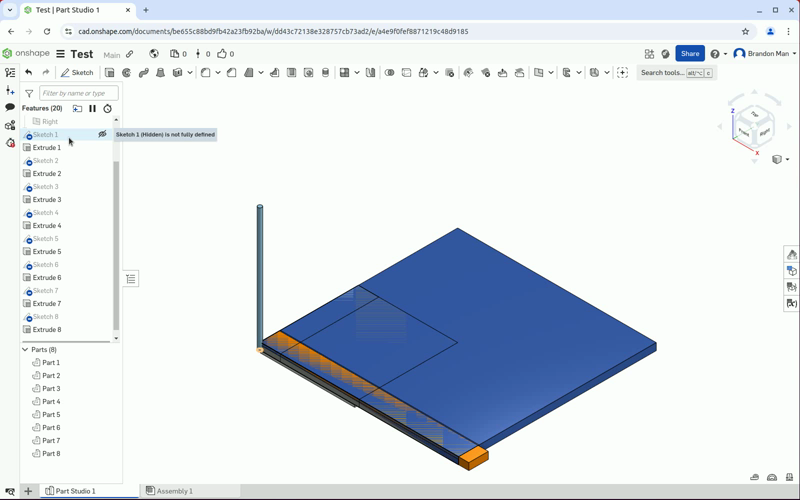
click(69, 137)